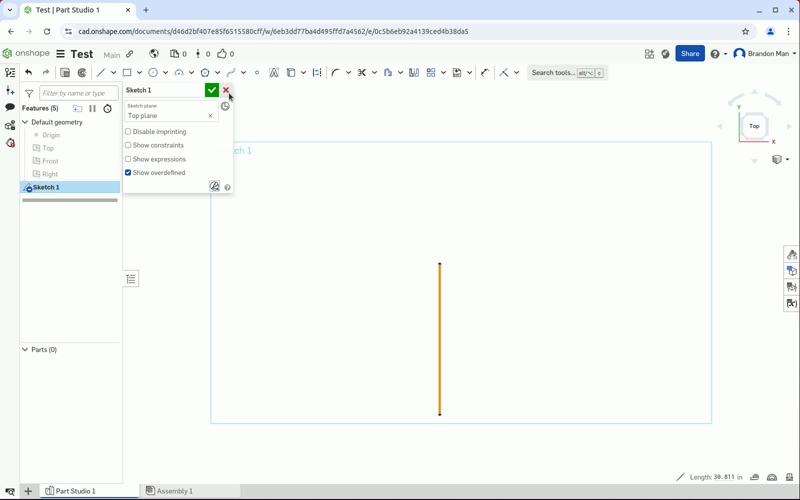
key(shift+h)
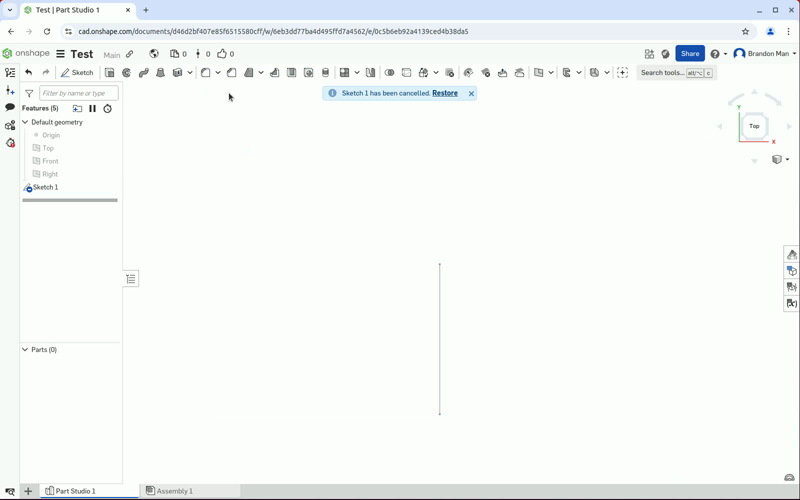
key(shift+s)
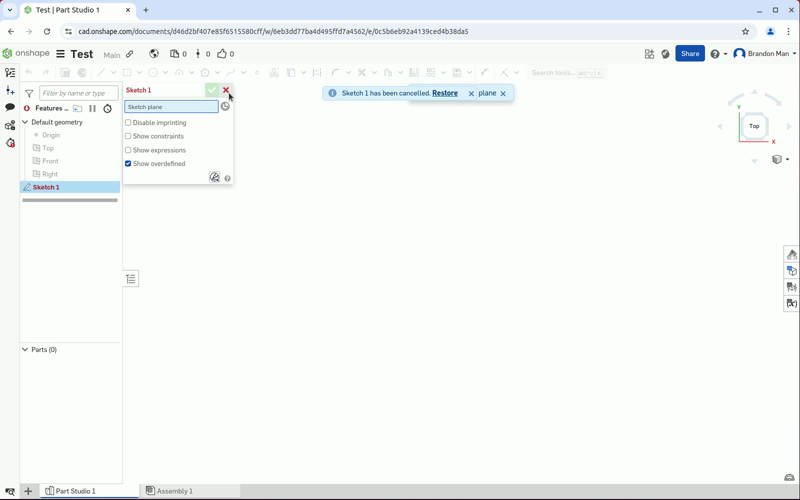
mouse_move(73, 150)
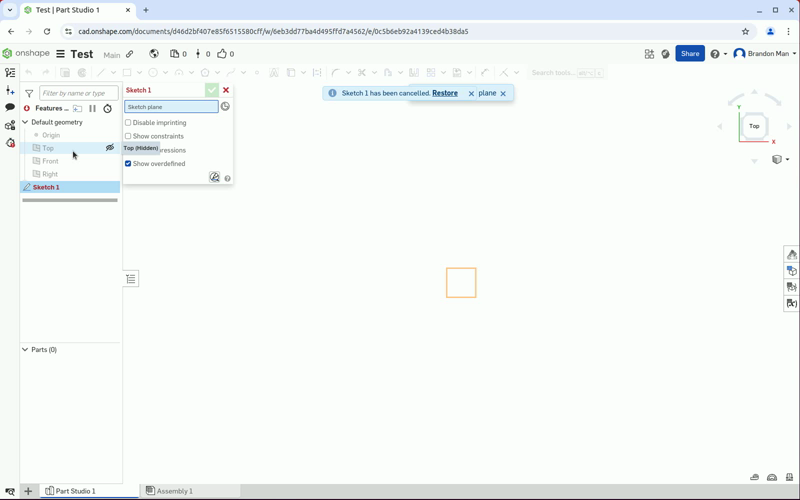
click(73, 150)
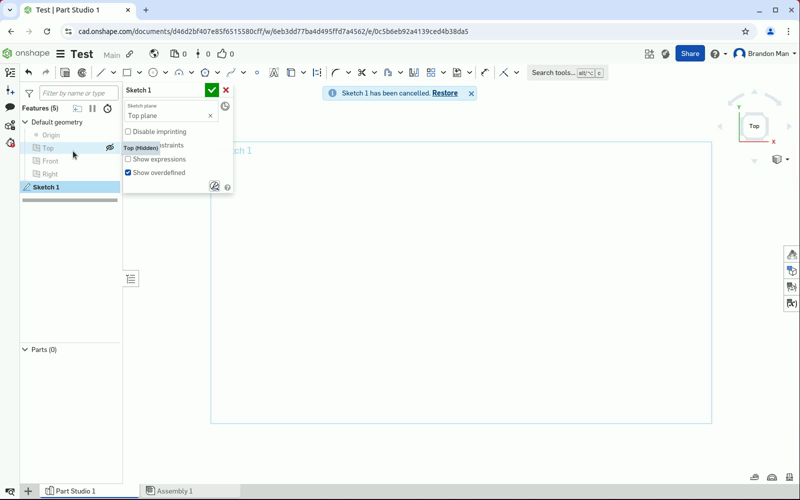
mouse_move(73, 352)
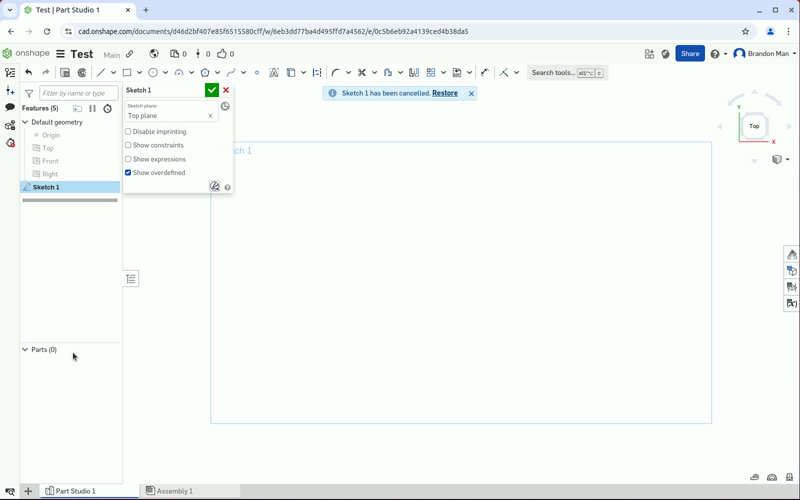
key(y)
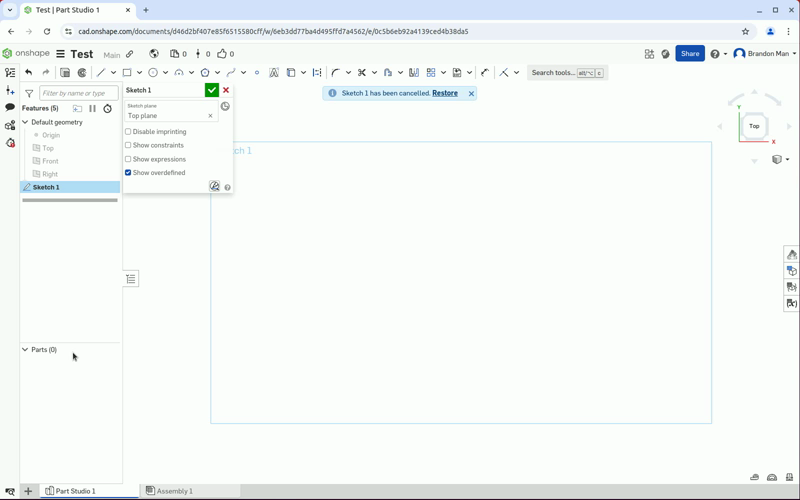
key(l)
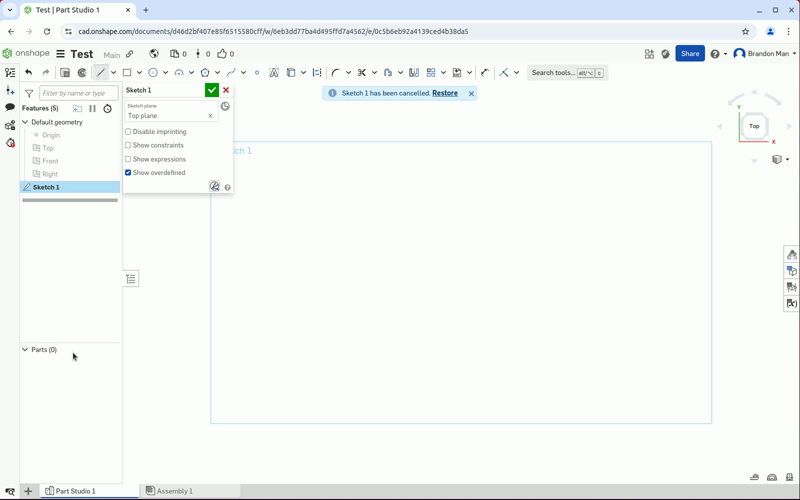
key_down(shift)
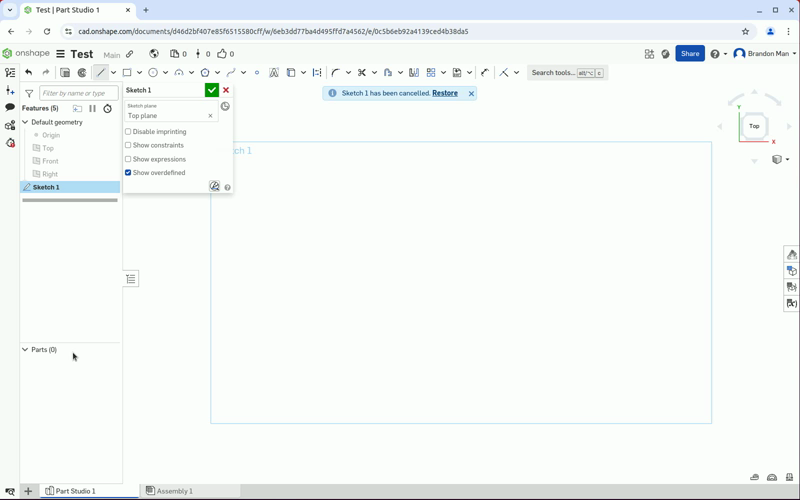
mouse_move(425, 274)
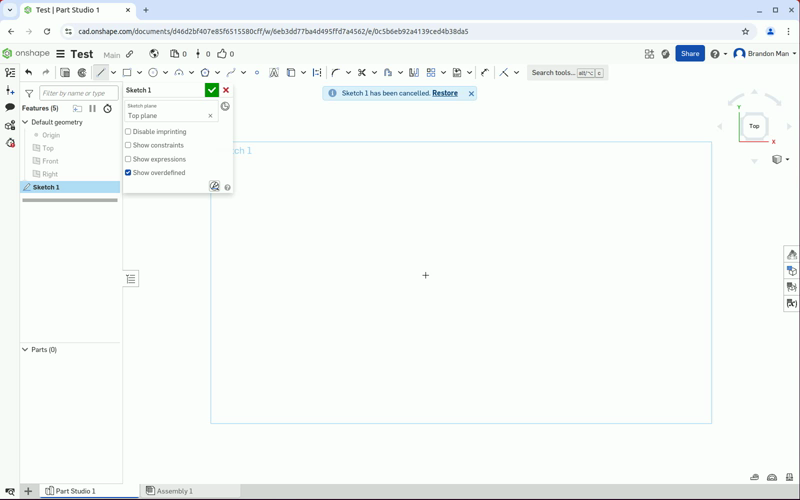
click(425, 274)
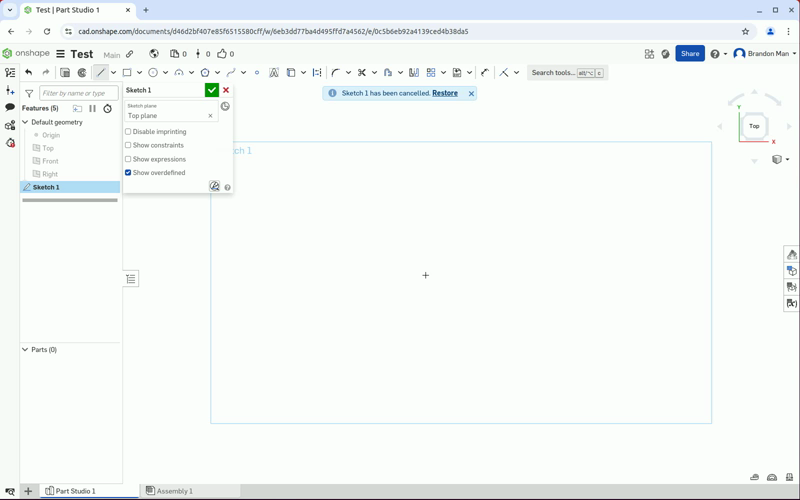
key_up(shift)
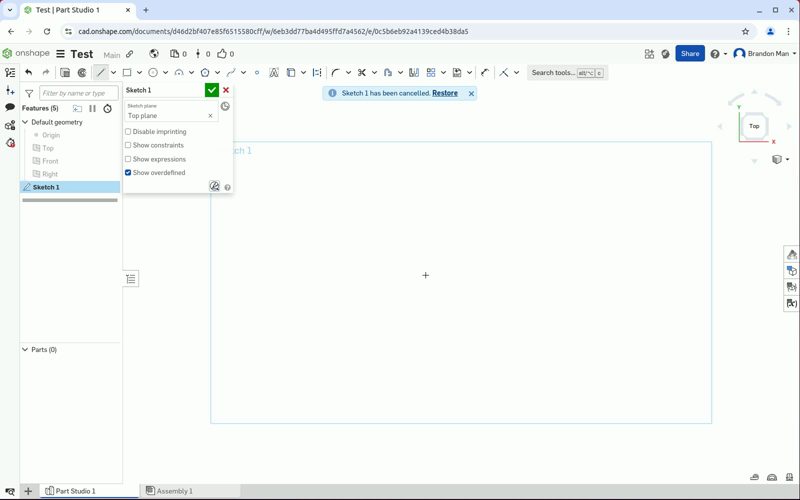
key_down(shift)
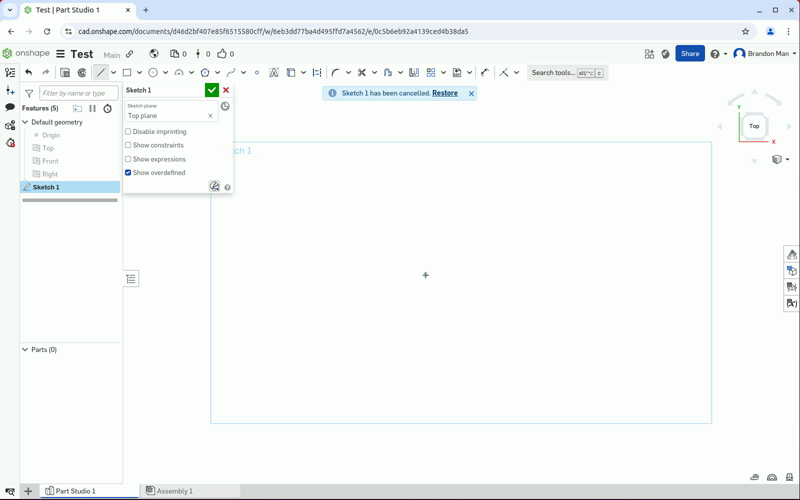
mouse_move(455, 274)
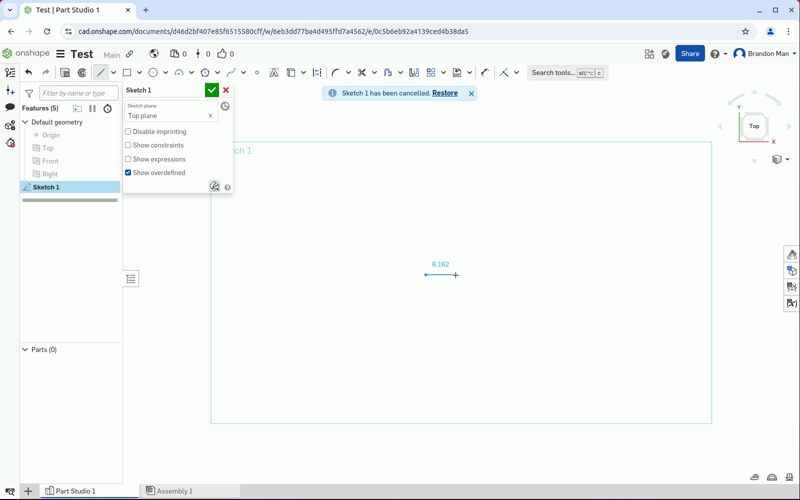
mouse_move(428, 274)
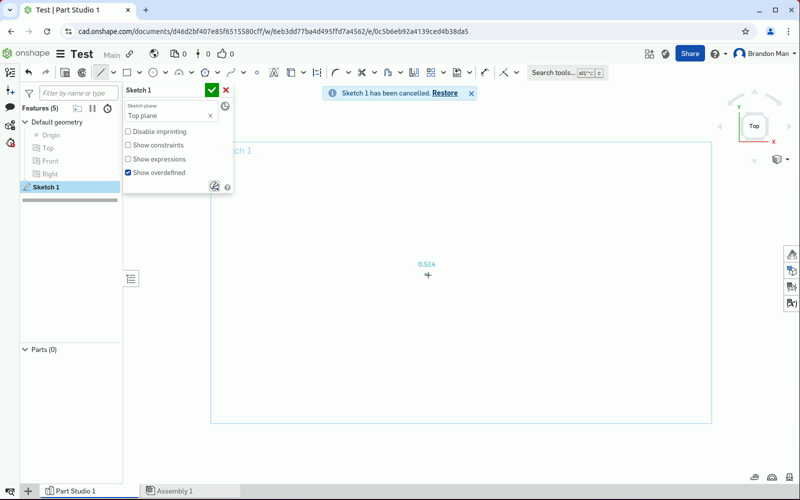
scroll(6)
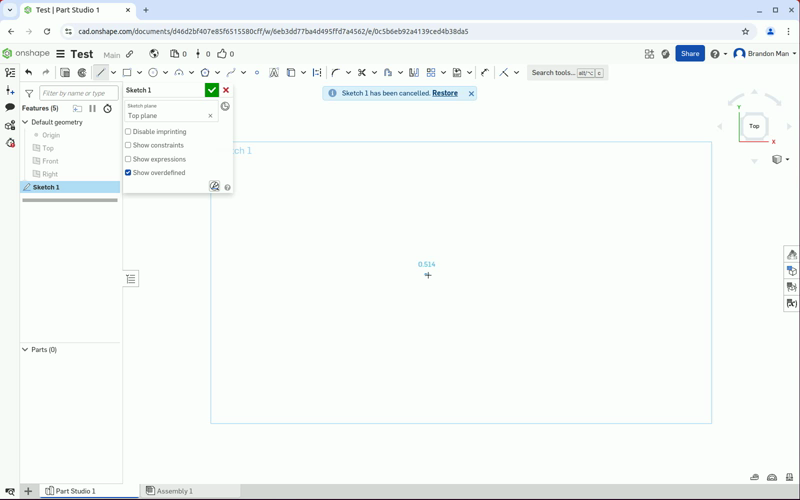
scroll(6)
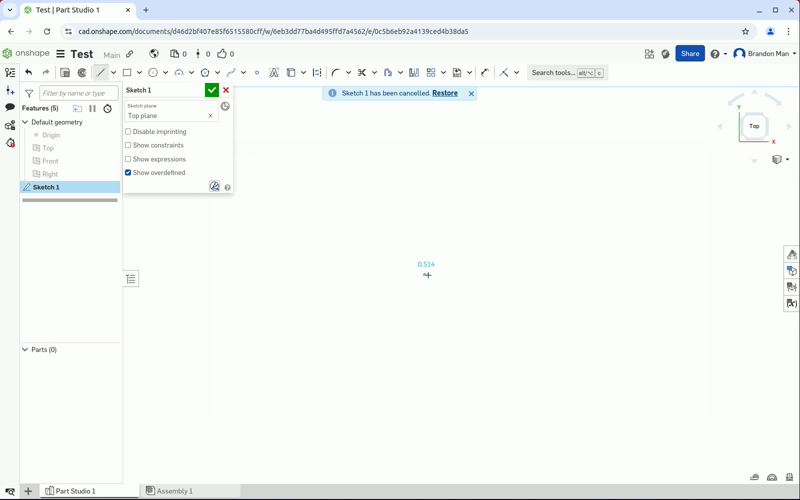
scroll(6)
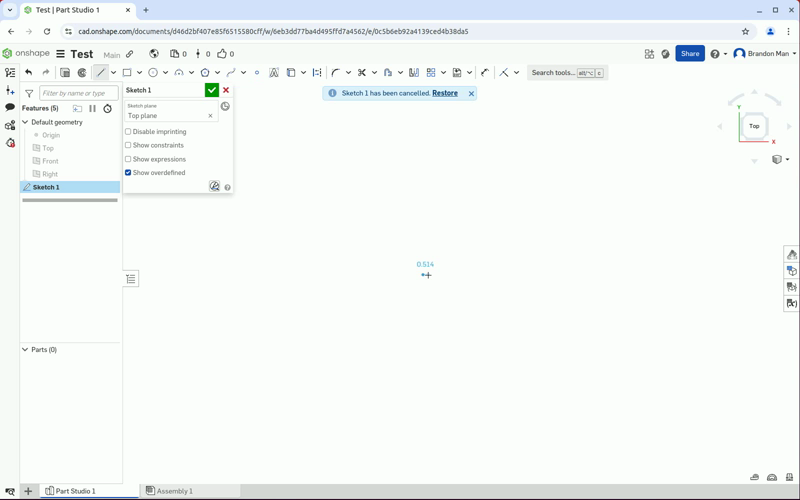
scroll(6)
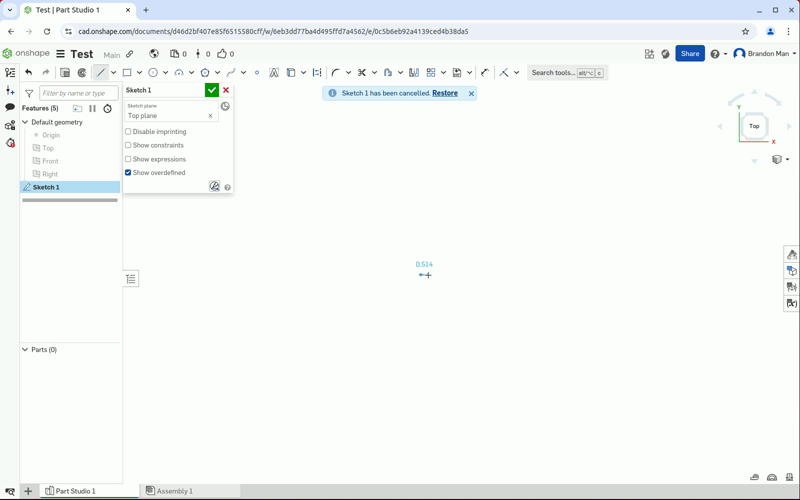
scroll(6)
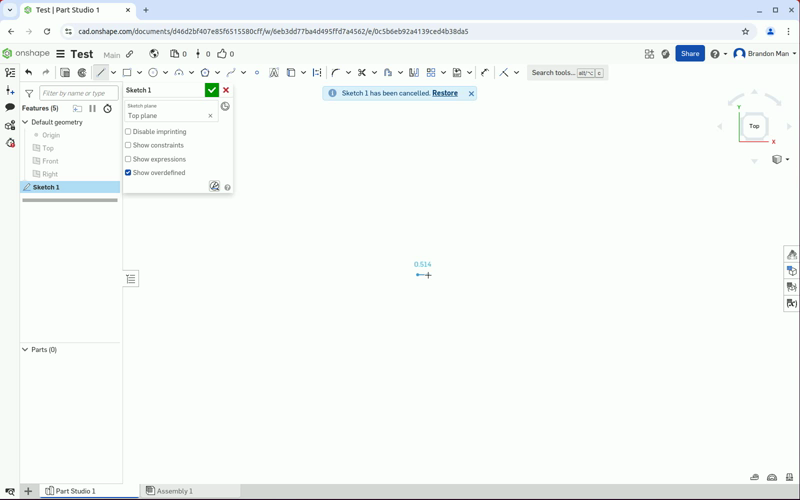
scroll(6)
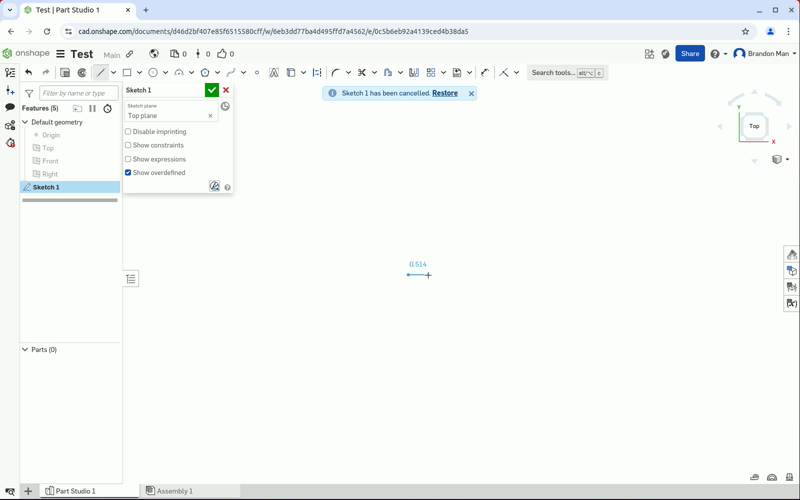
scroll(6)
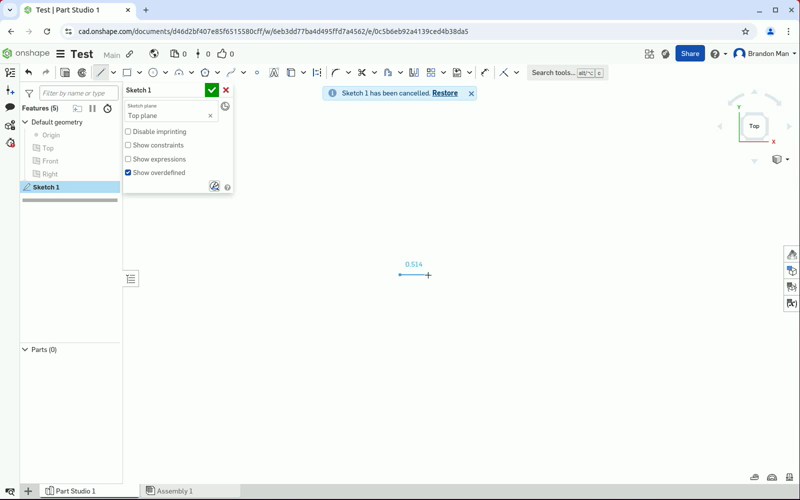
click(428, 274)
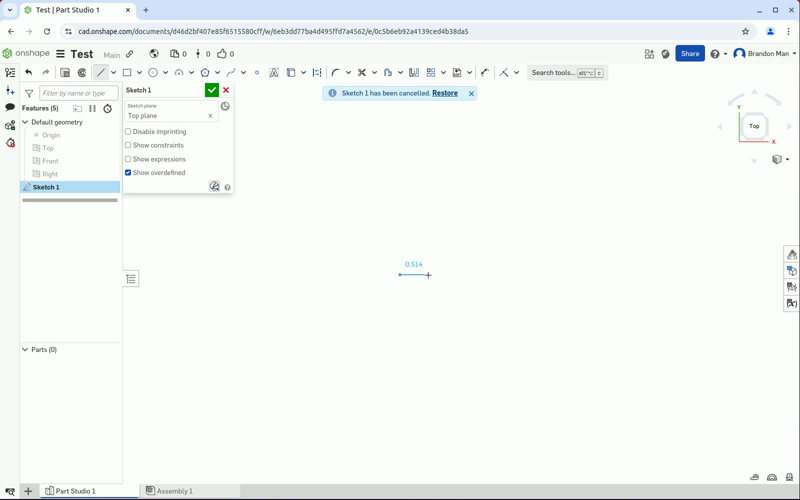
scroll(-6)
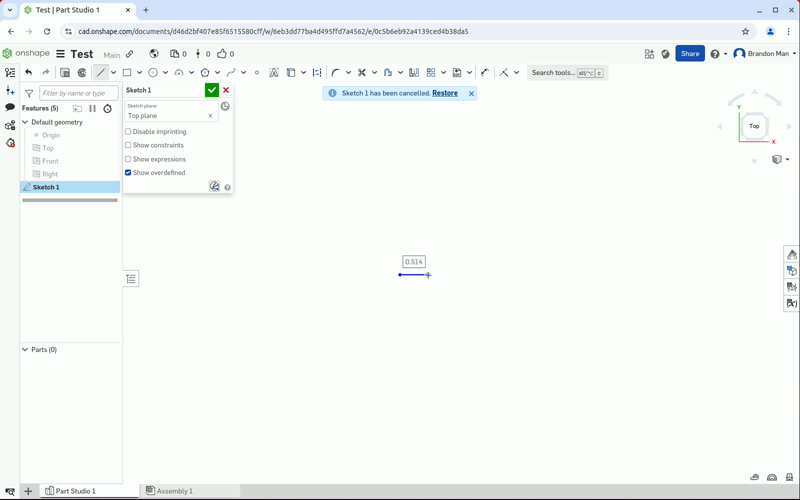
scroll(-6)
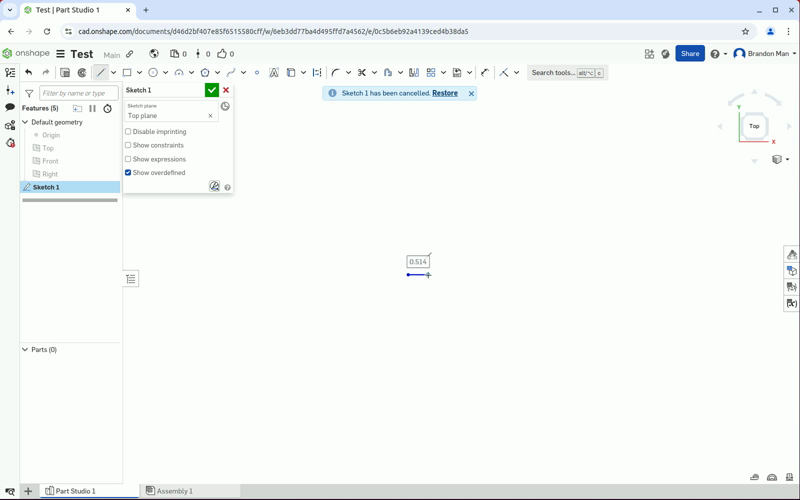
scroll(-6)
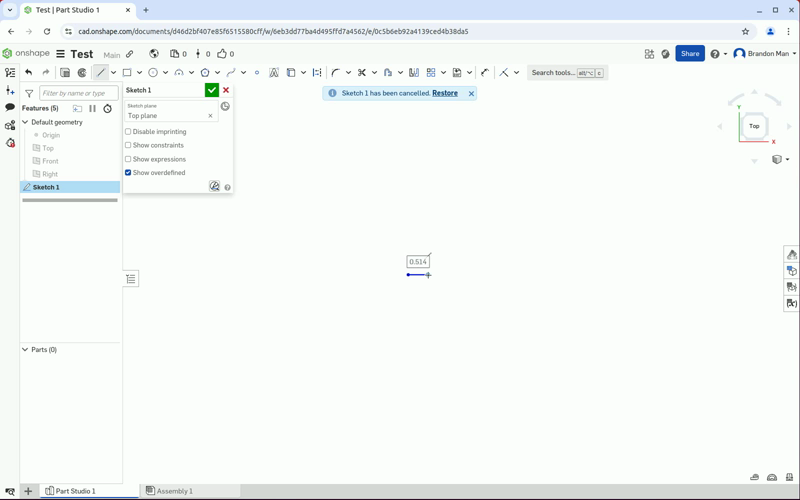
scroll(-6)
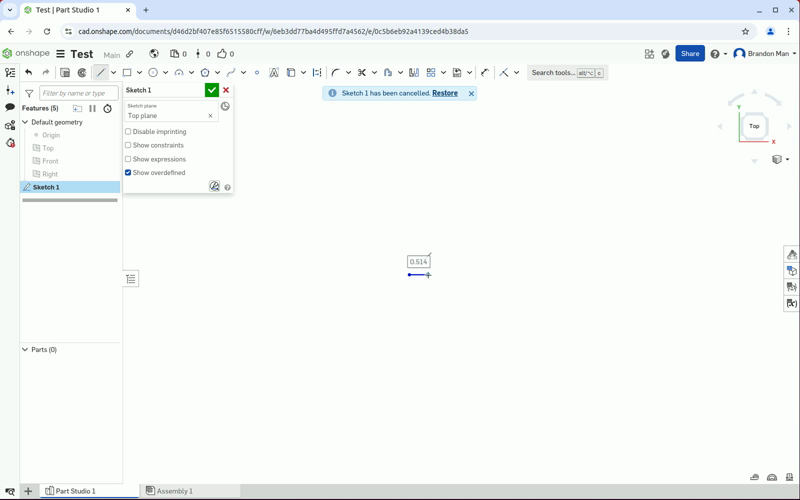
scroll(-6)
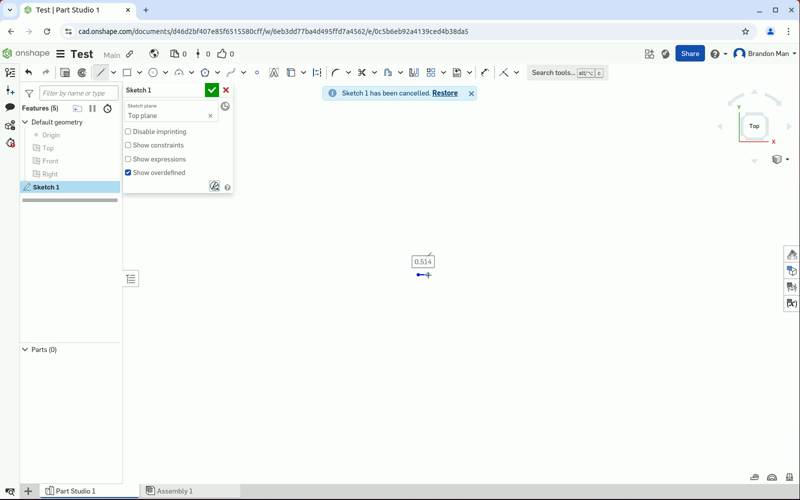
scroll(-6)
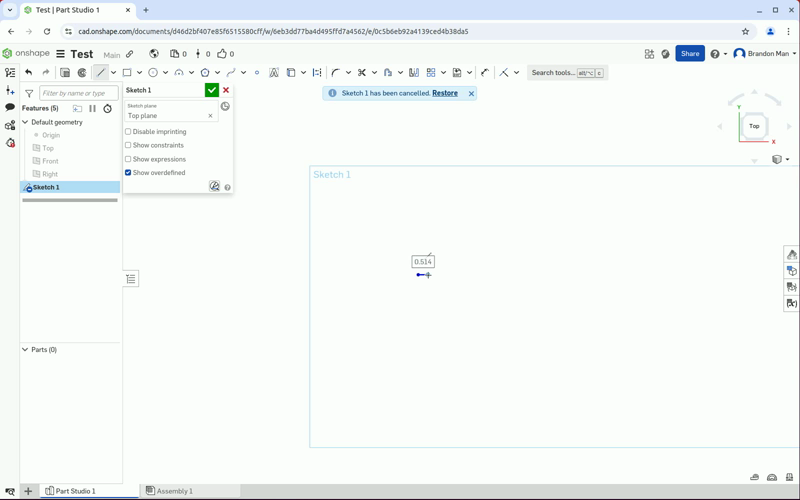
scroll(-6)
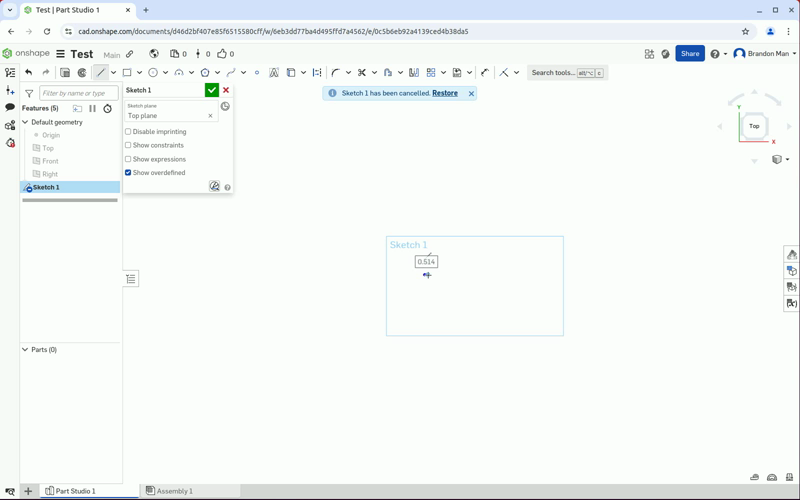
key_up(shift)
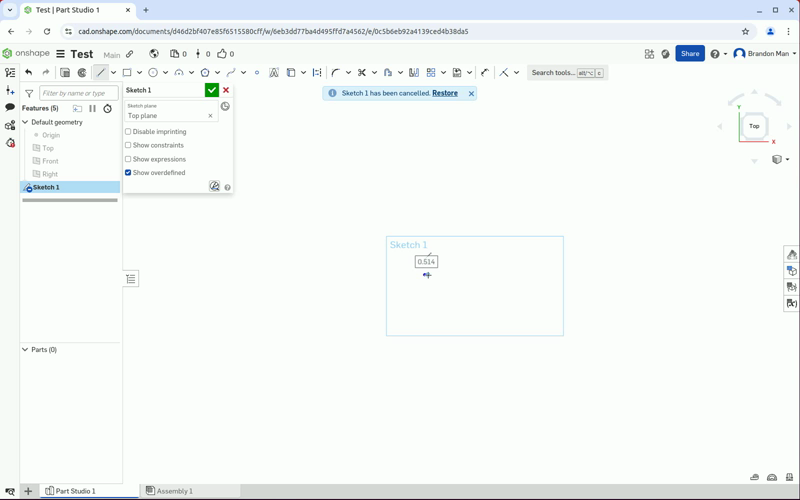
key_down(shift)
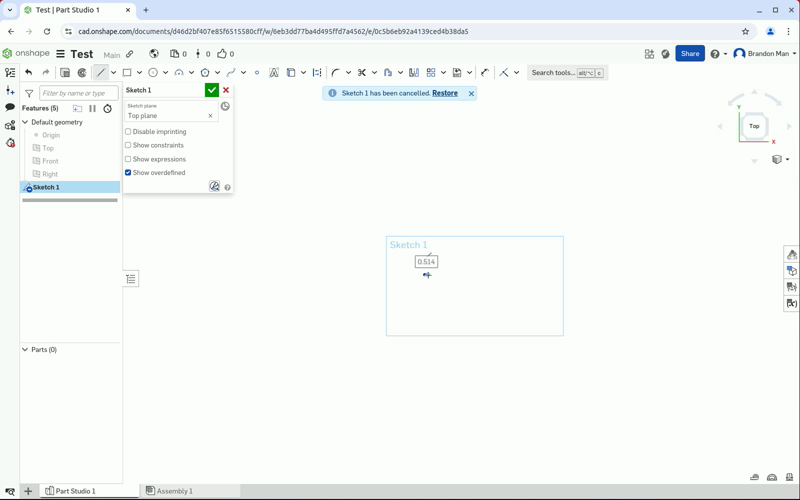
mouse_move(458, 274)
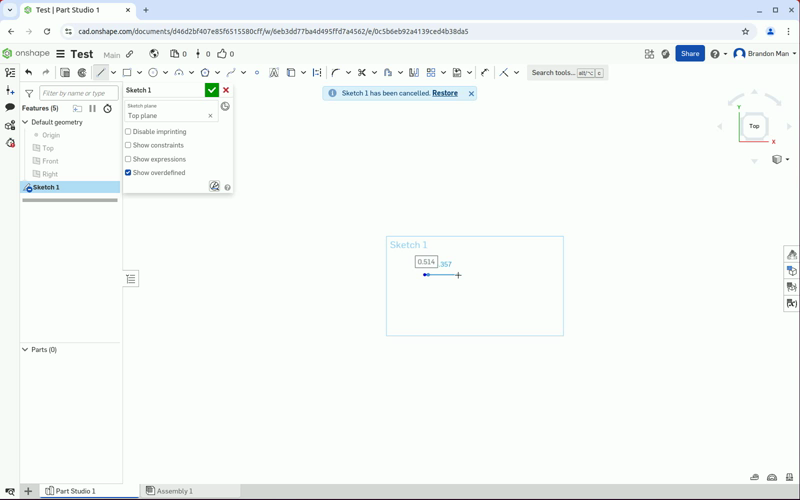
mouse_move(428, 272)
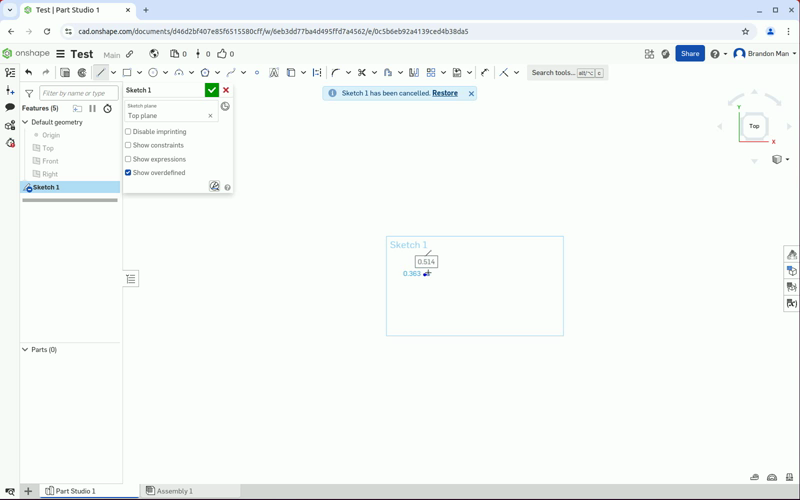
scroll(6)
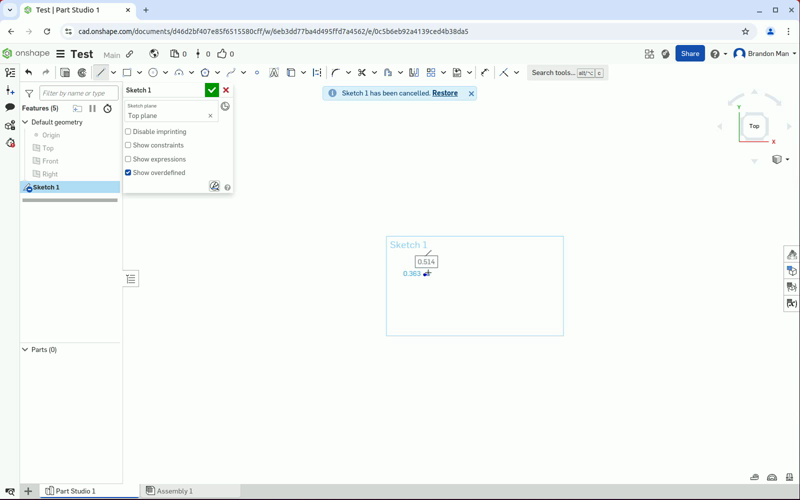
scroll(6)
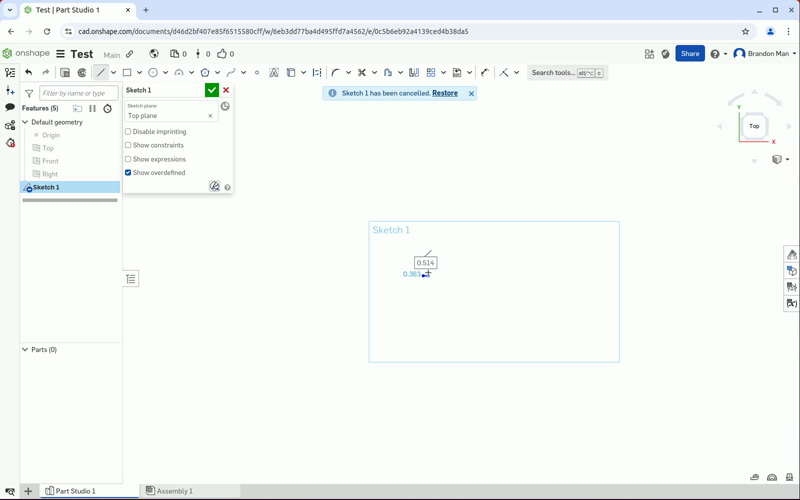
scroll(6)
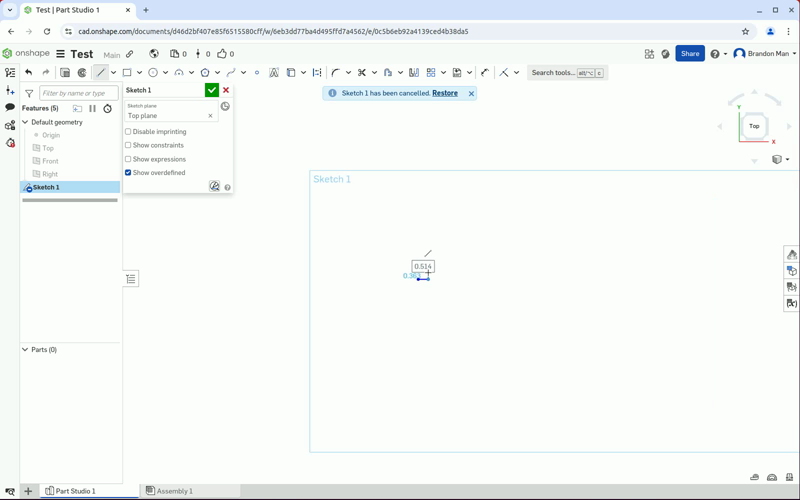
scroll(6)
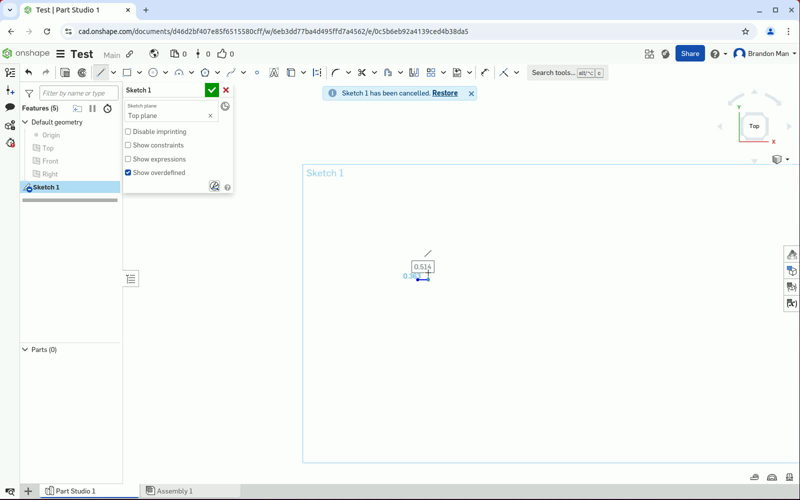
scroll(6)
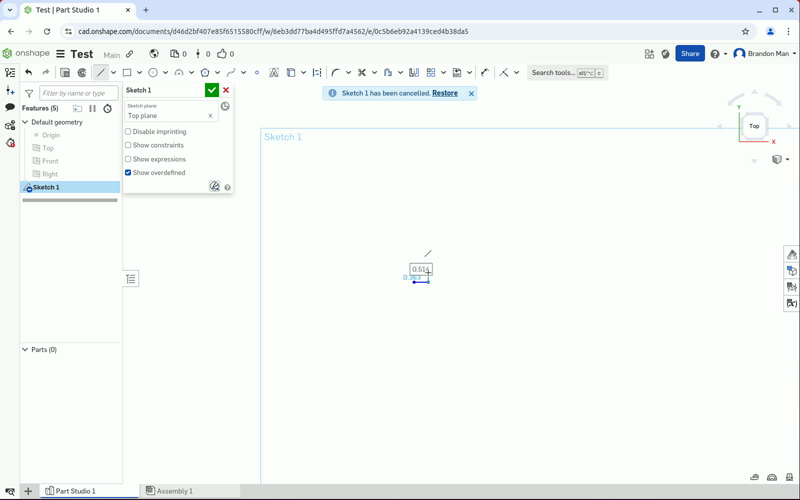
scroll(6)
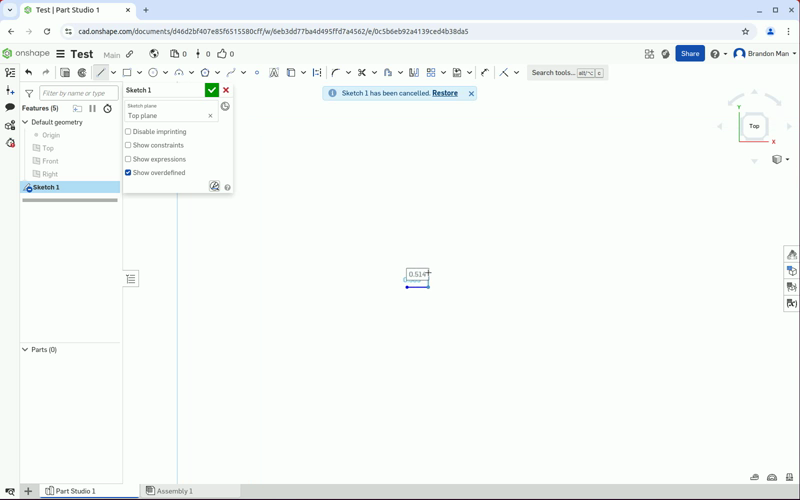
scroll(6)
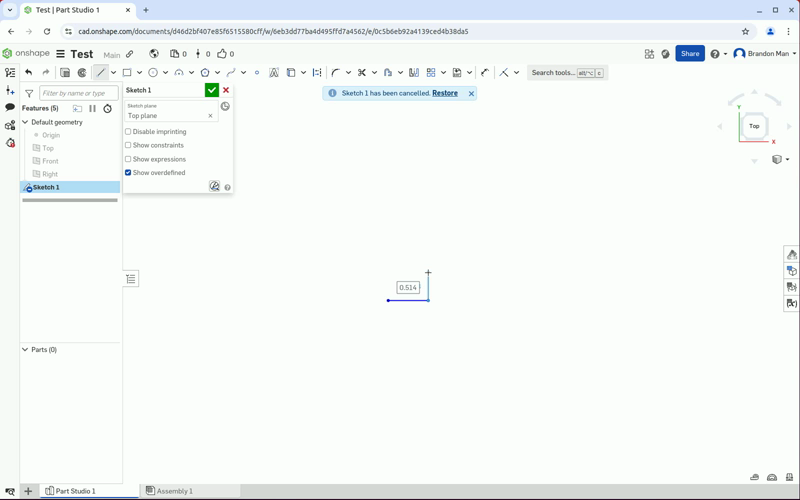
click(428, 272)
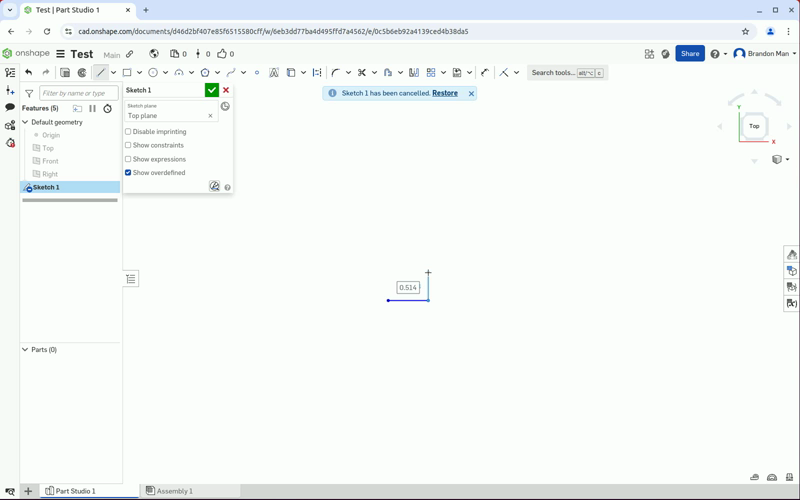
scroll(-6)
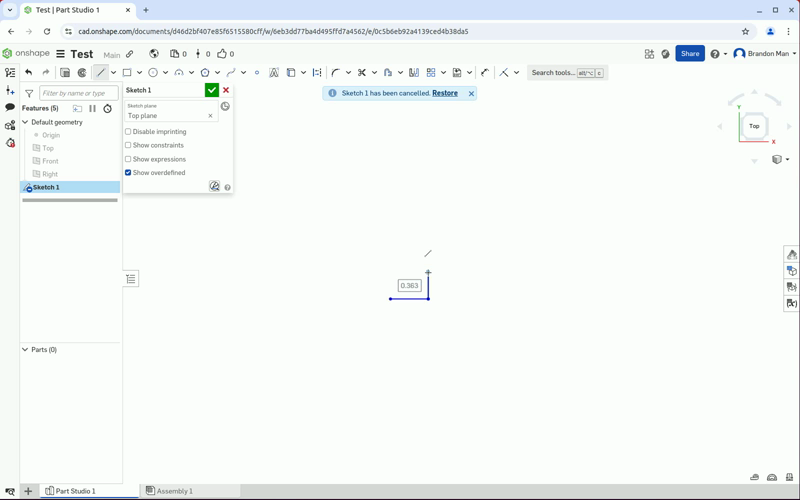
scroll(-6)
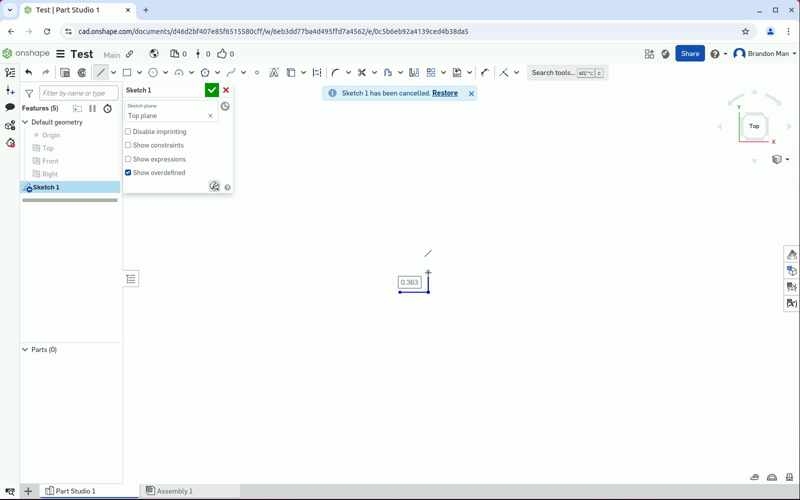
scroll(-6)
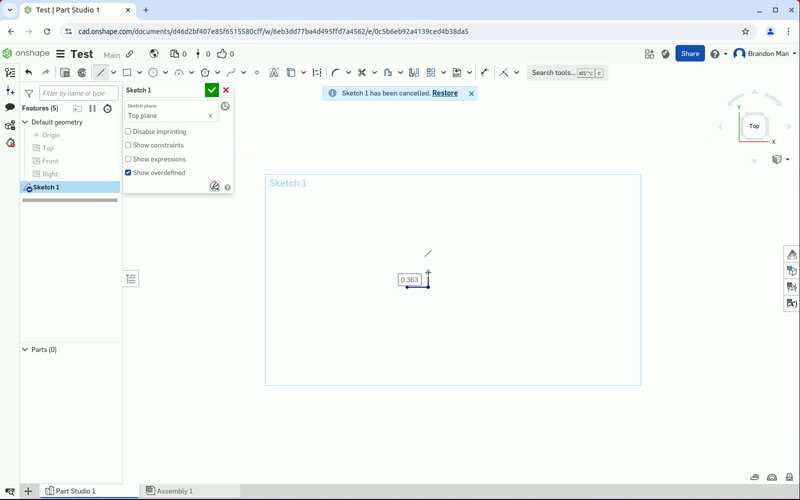
scroll(-6)
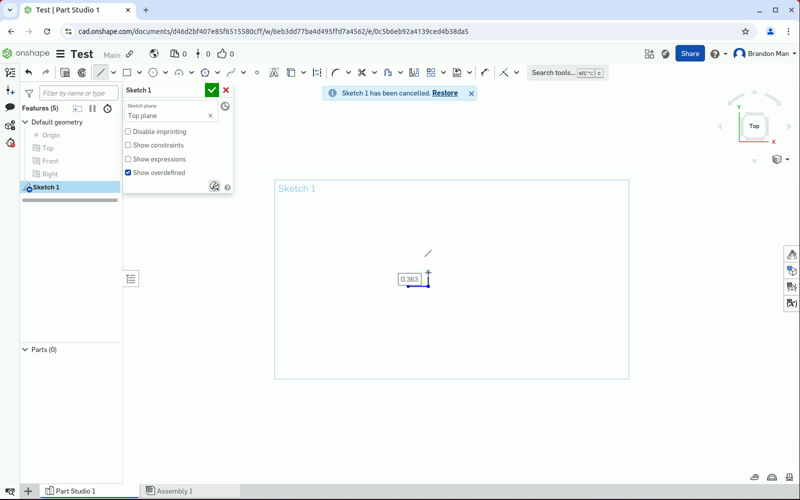
scroll(-6)
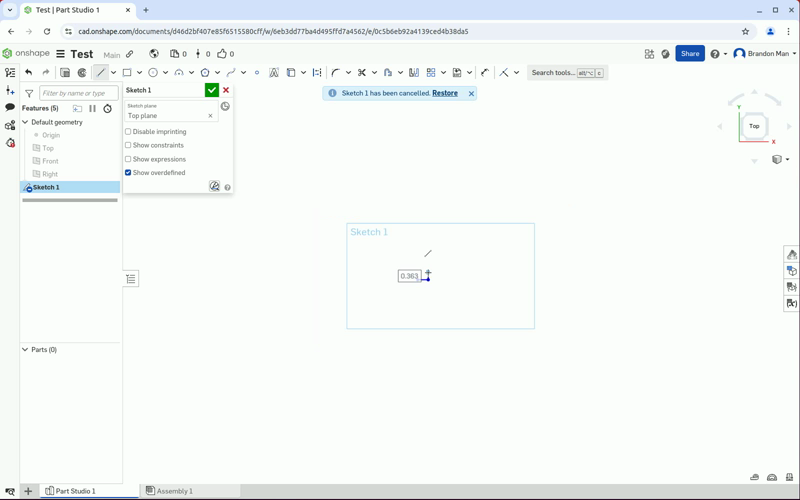
scroll(-6)
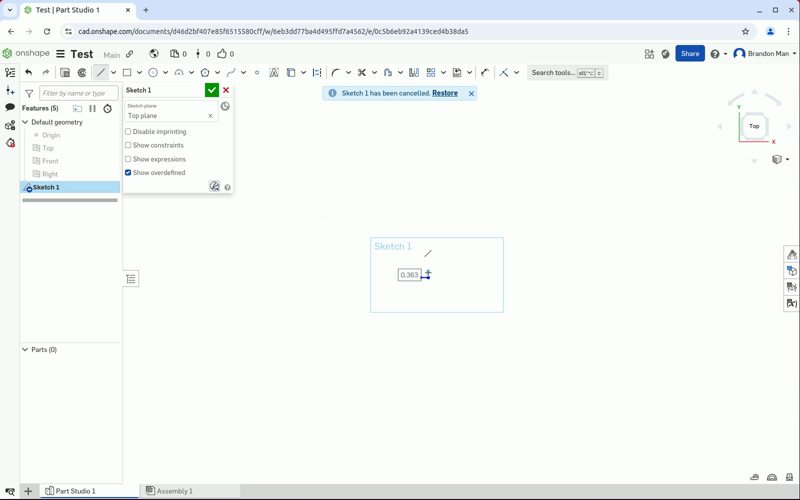
scroll(-6)
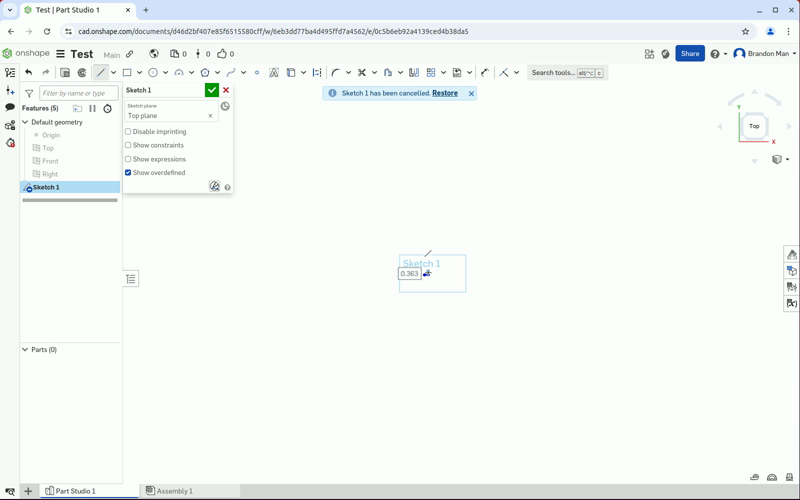
key_up(shift)
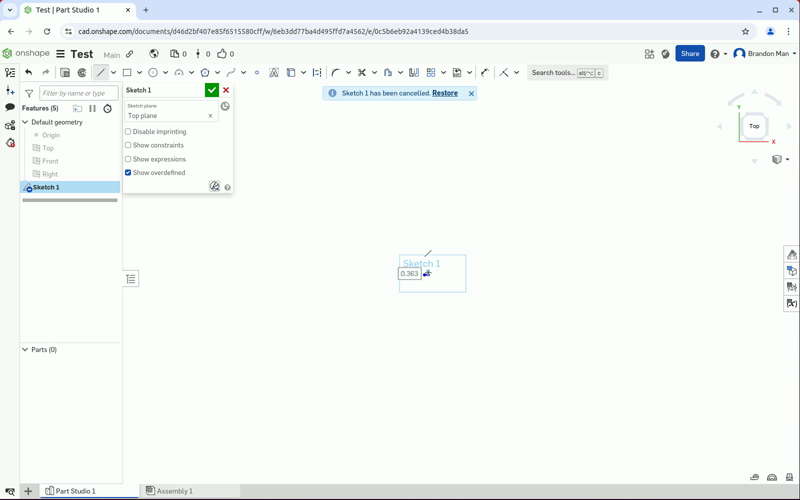
key_down(shift)
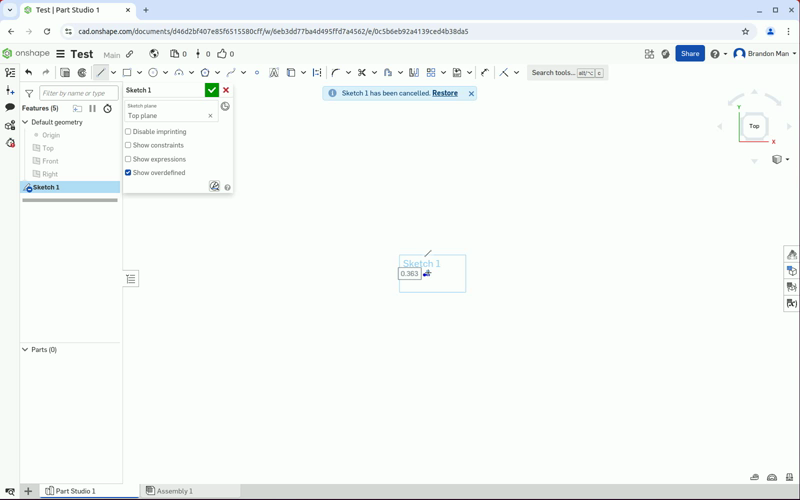
mouse_move(458, 272)
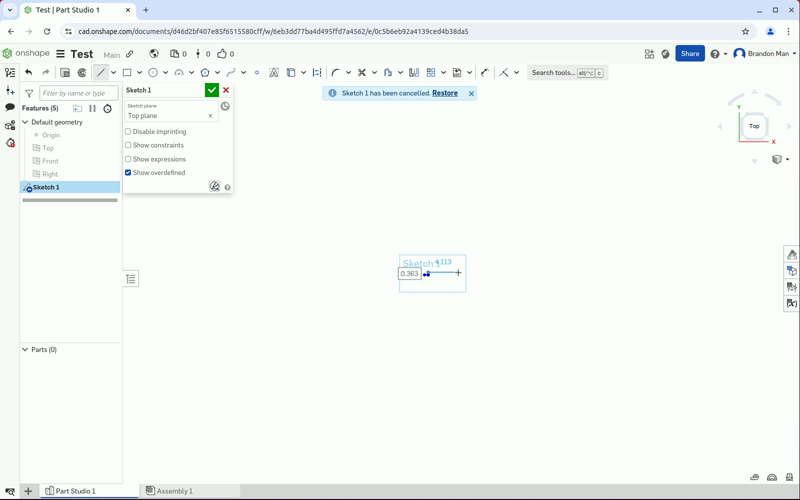
mouse_move(425, 272)
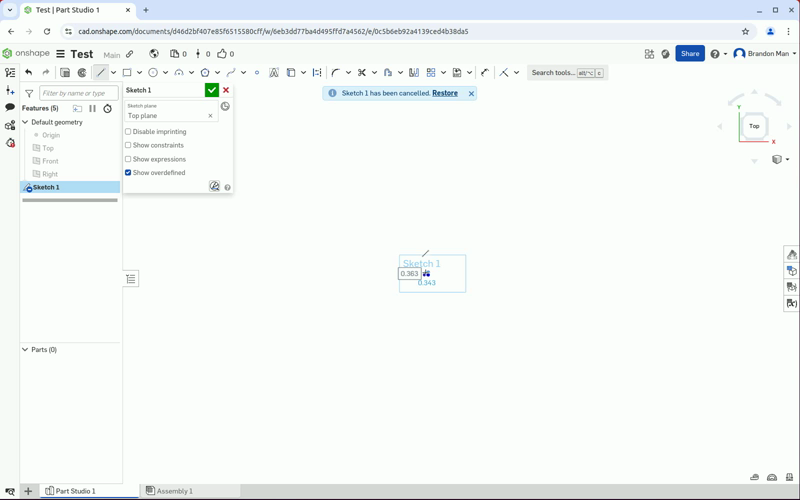
scroll(6)
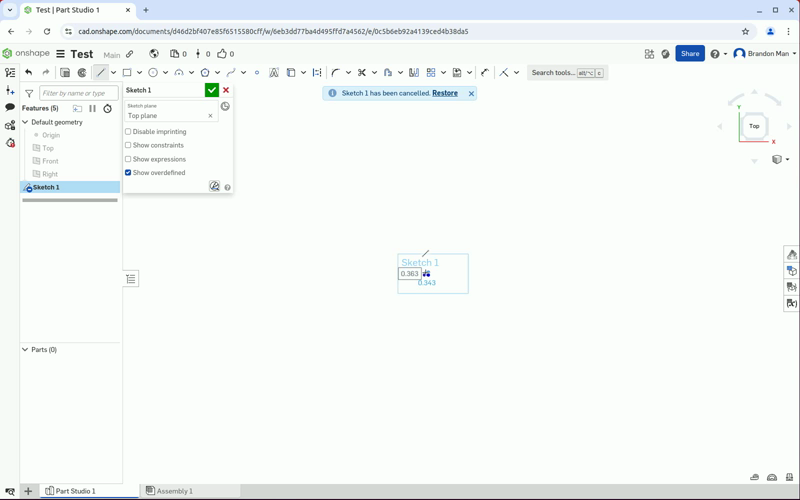
scroll(6)
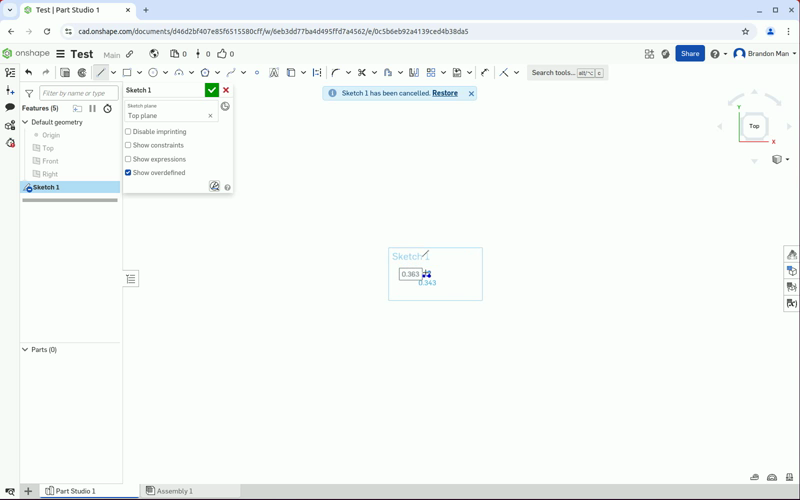
scroll(6)
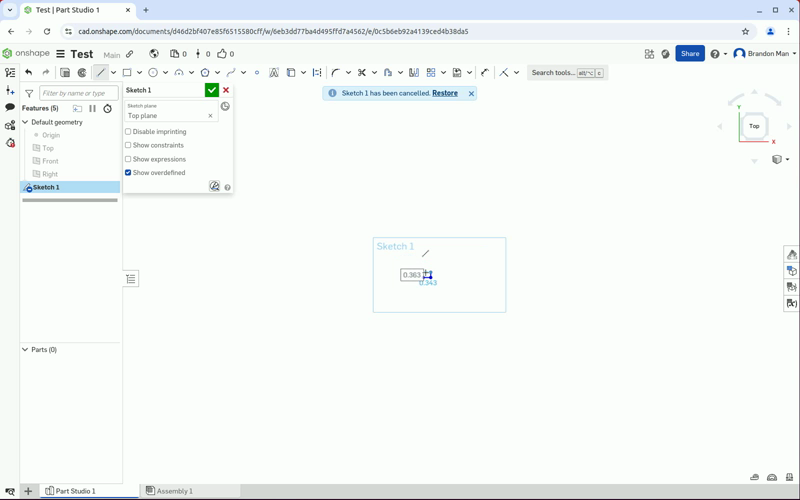
scroll(6)
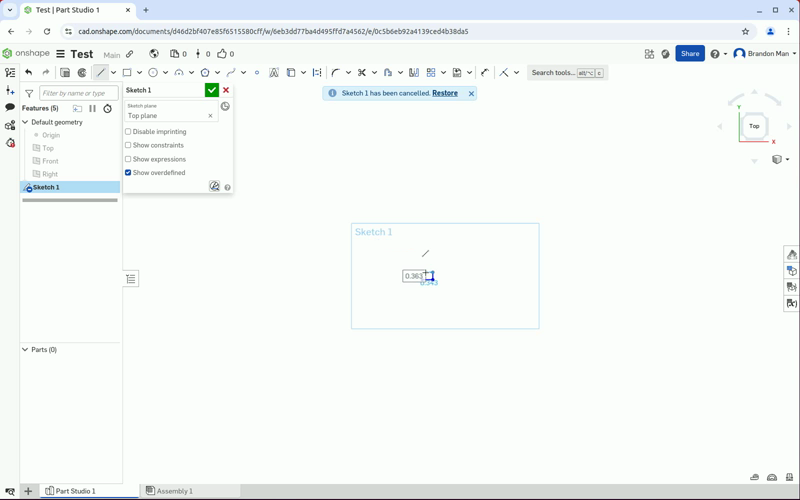
scroll(6)
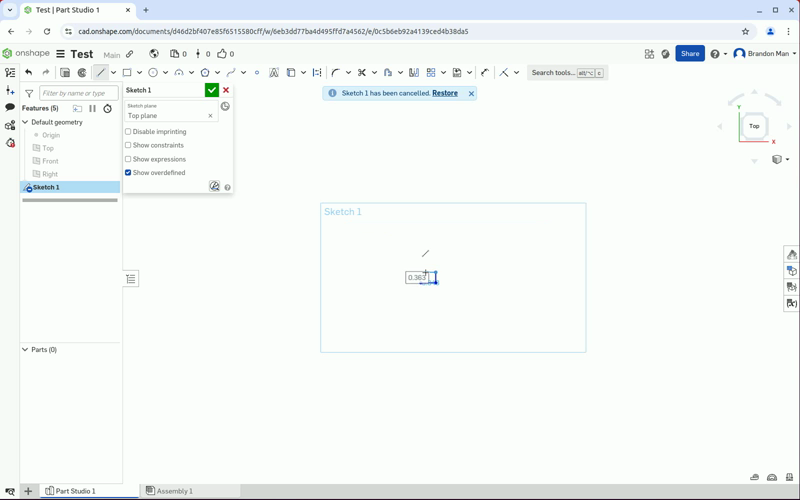
scroll(6)
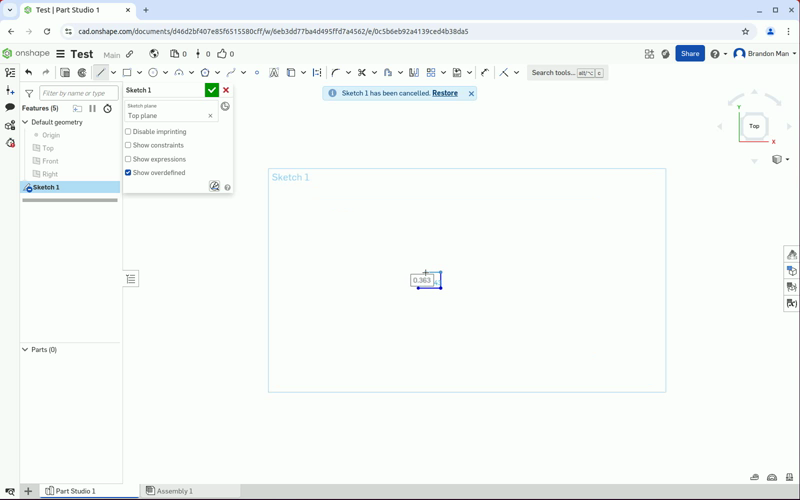
scroll(6)
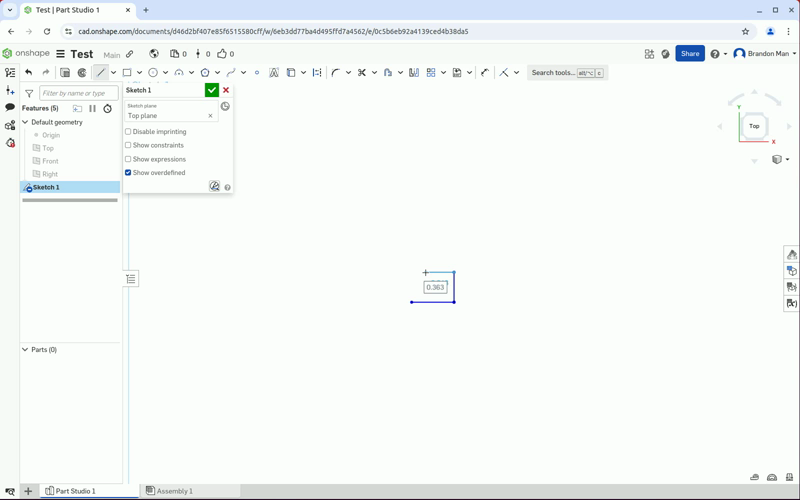
click(425, 272)
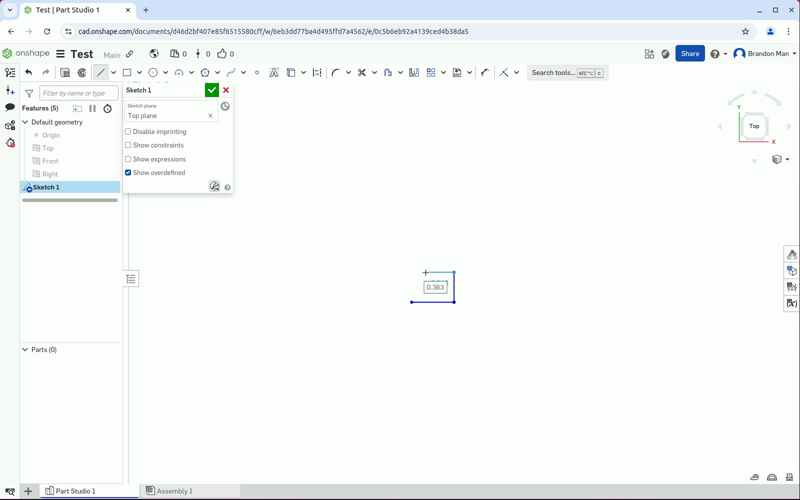
scroll(-6)
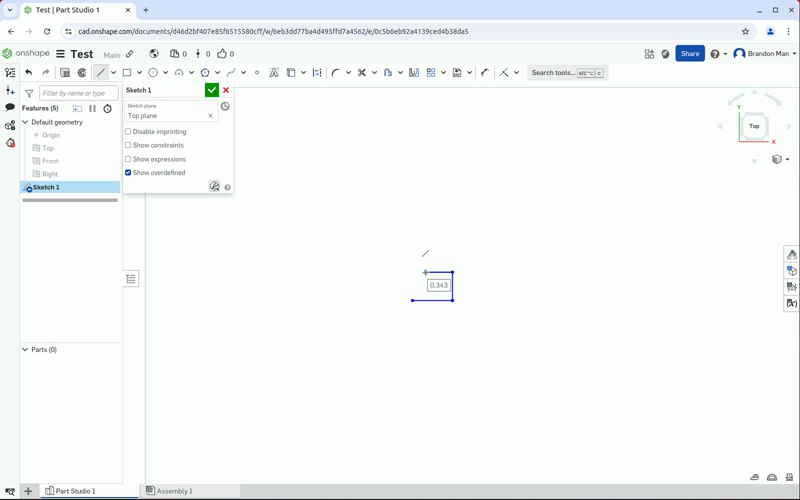
scroll(-6)
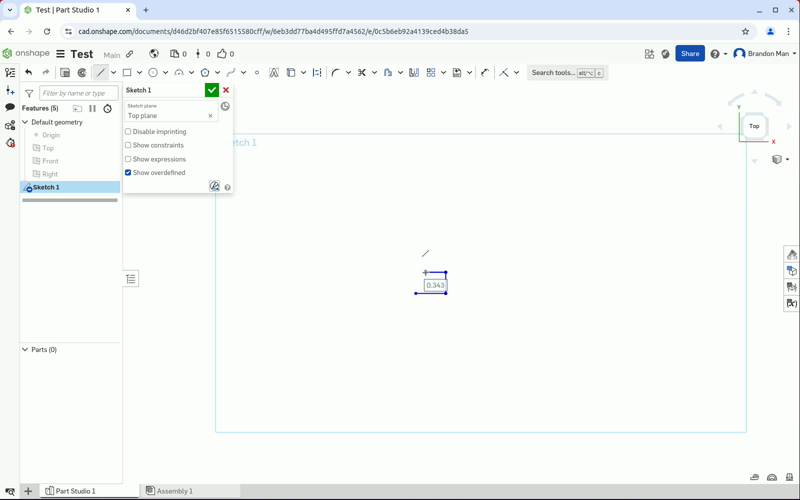
scroll(-6)
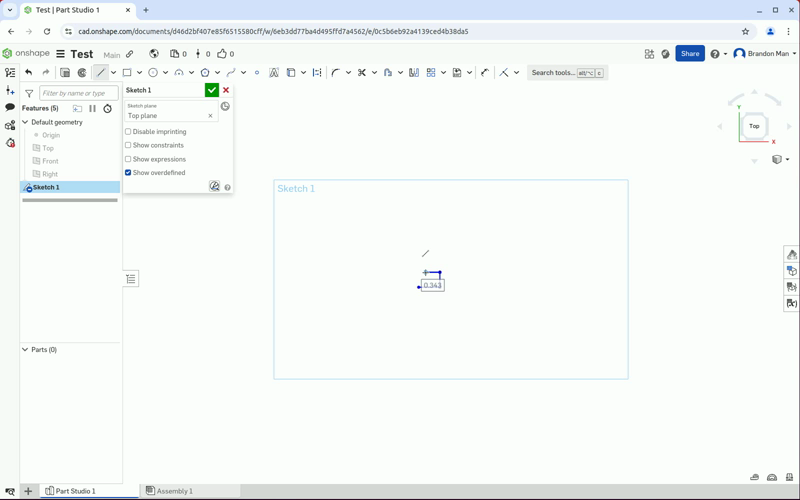
scroll(-6)
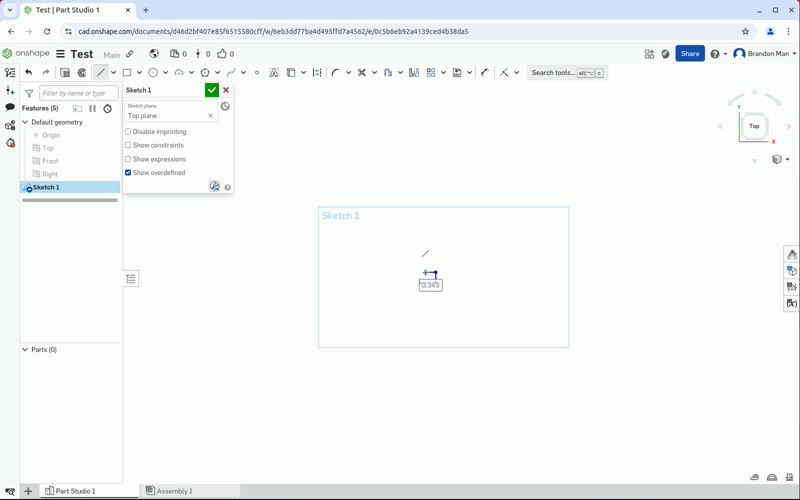
scroll(-6)
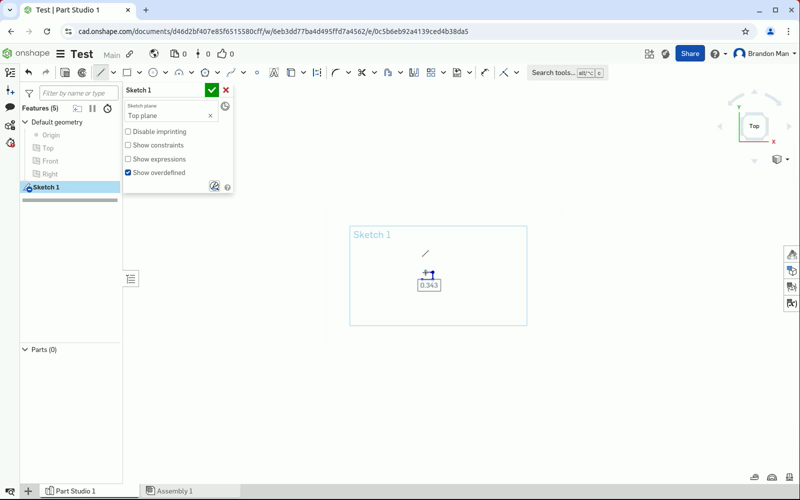
scroll(-6)
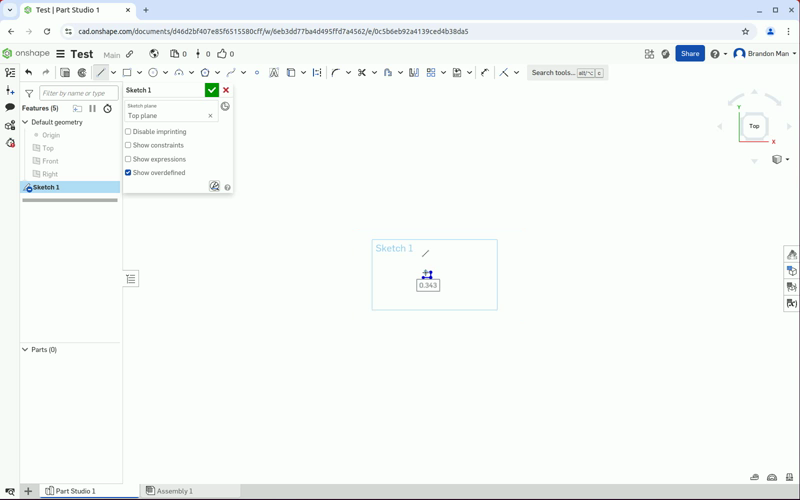
scroll(-6)
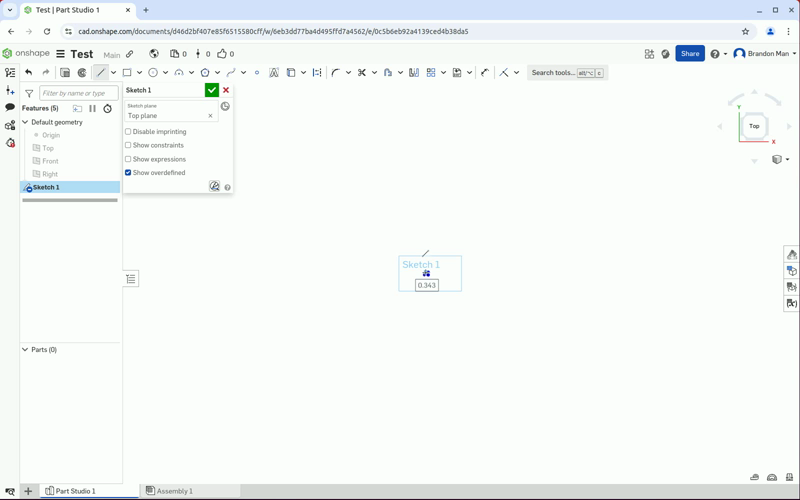
key_up(shift)
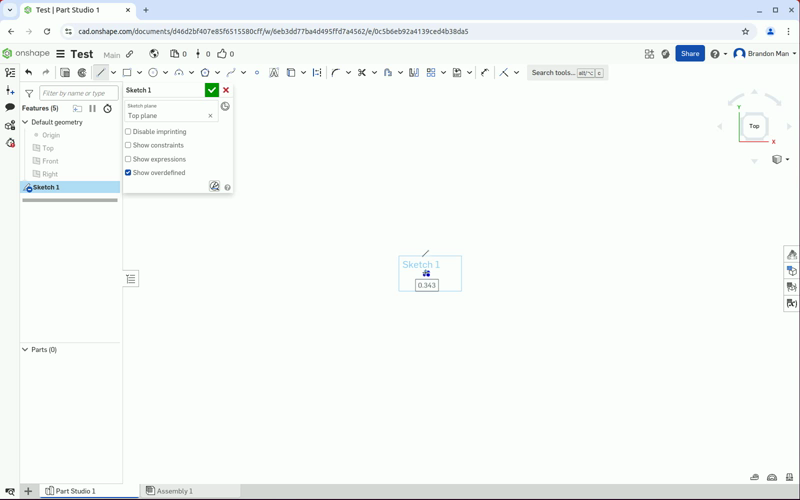
mouse_move(455, 272)
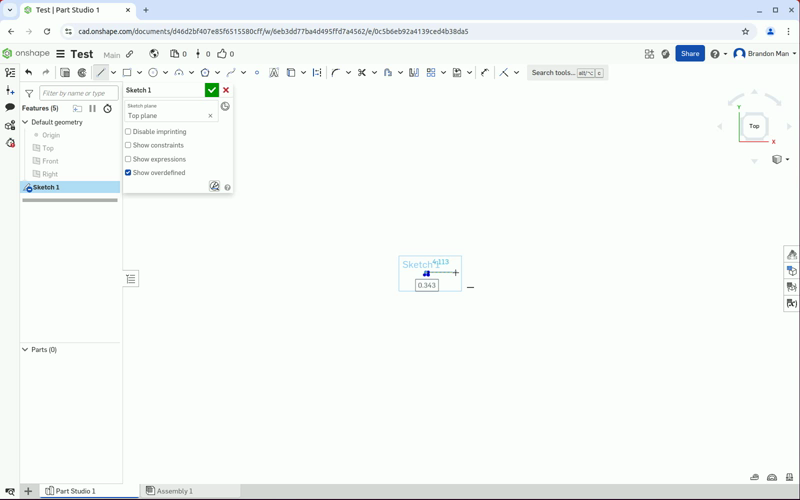
key_down(shift)
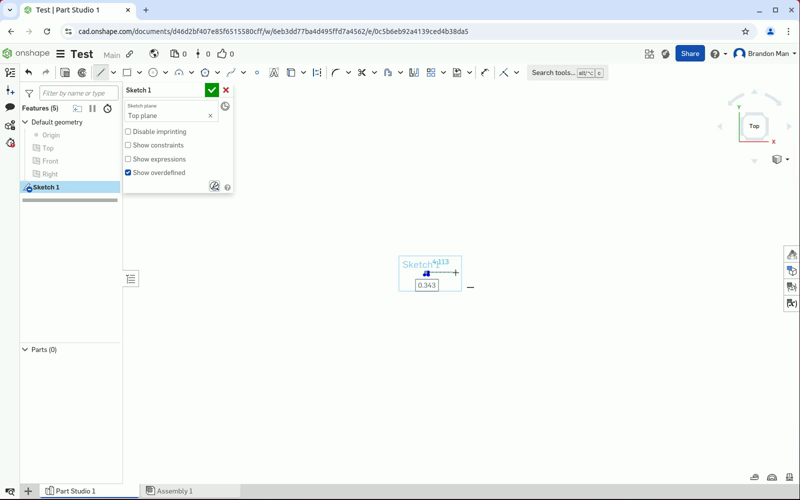
mouse_move(425, 274)
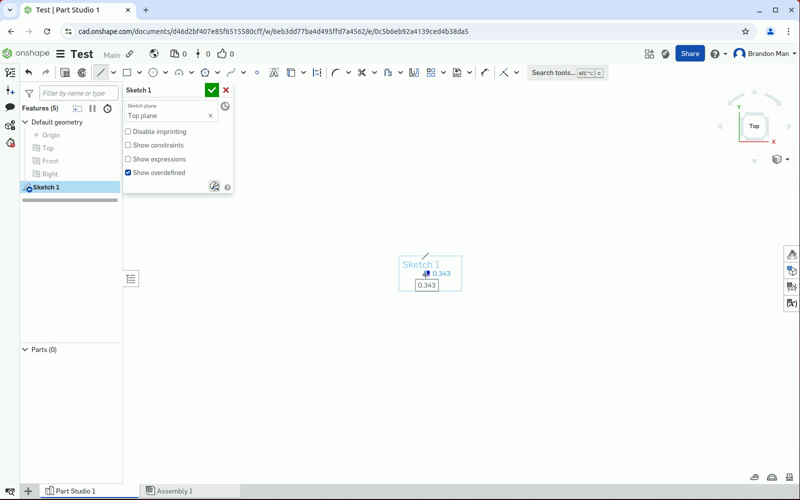
scroll(6)
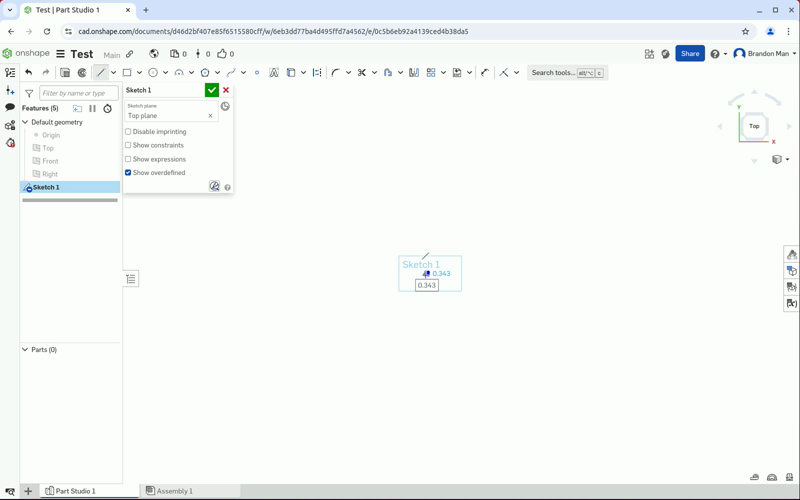
scroll(6)
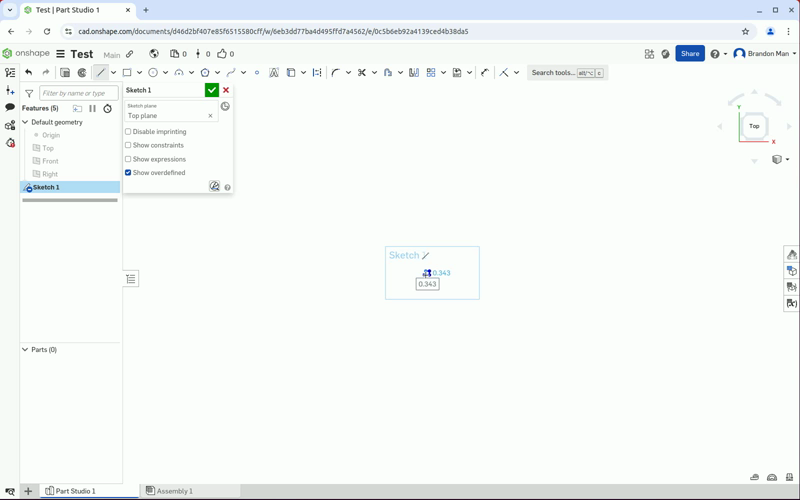
scroll(6)
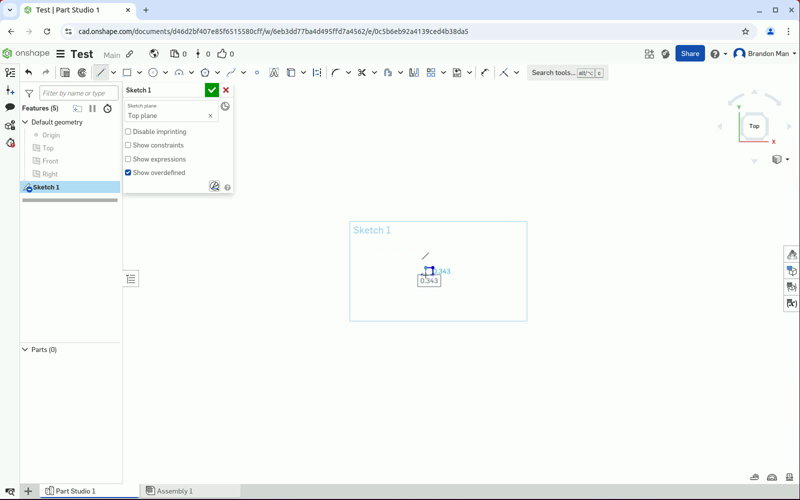
scroll(6)
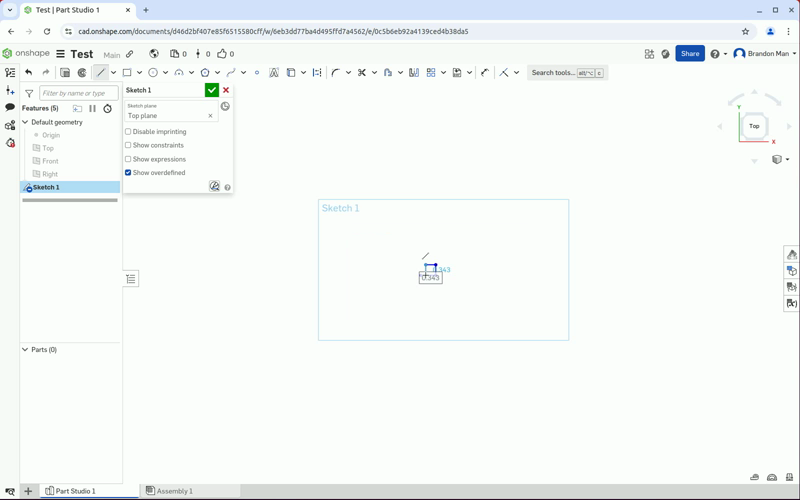
scroll(6)
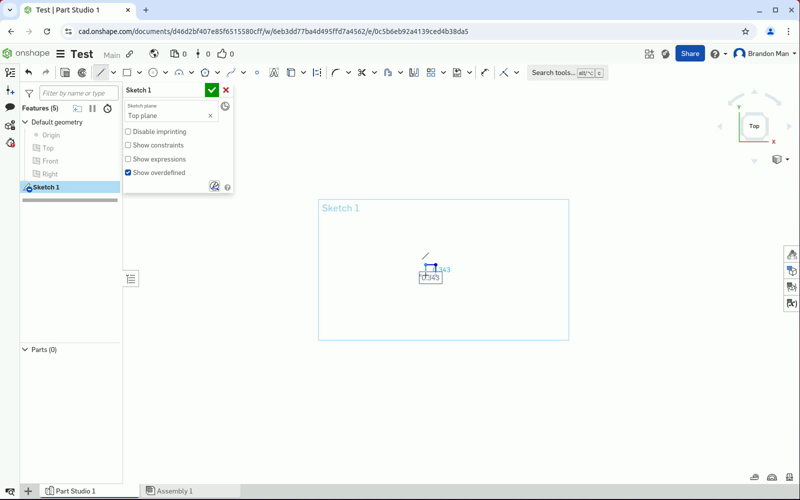
scroll(6)
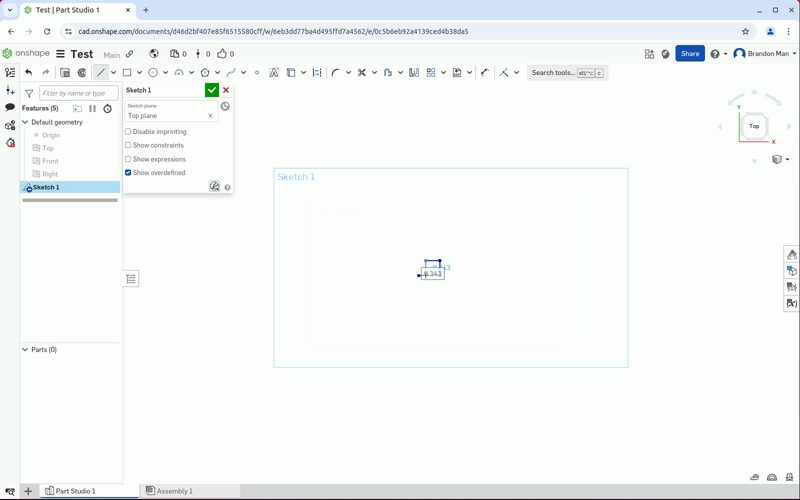
scroll(6)
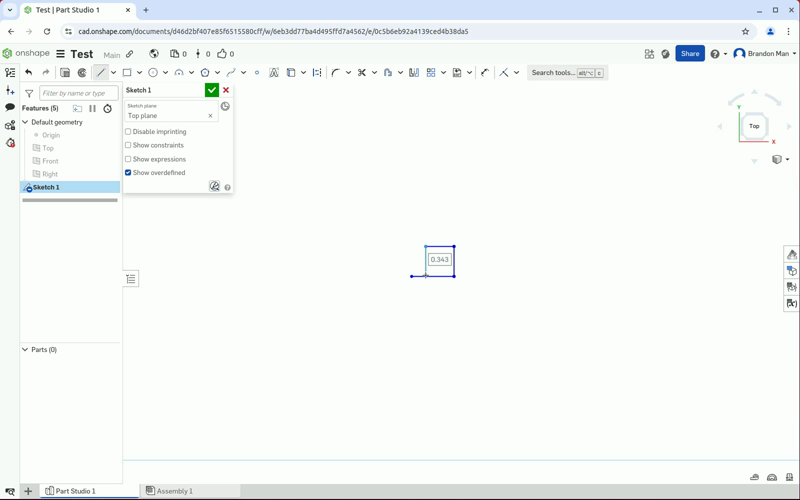
key_up(shift)
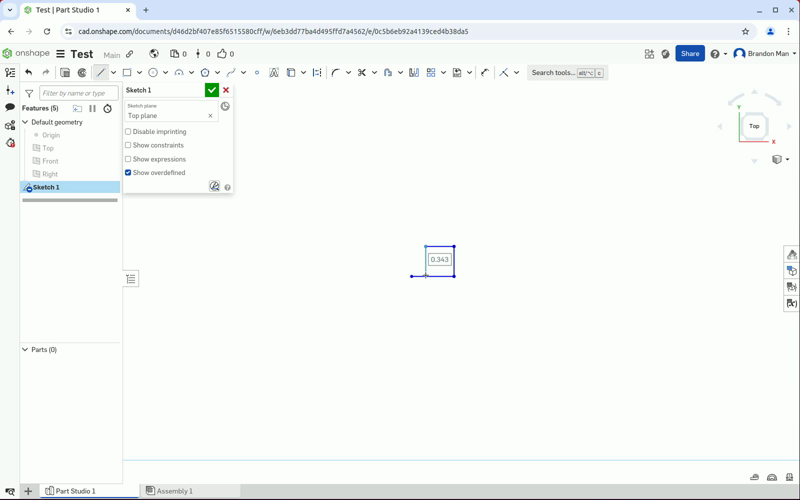
click(425, 274)
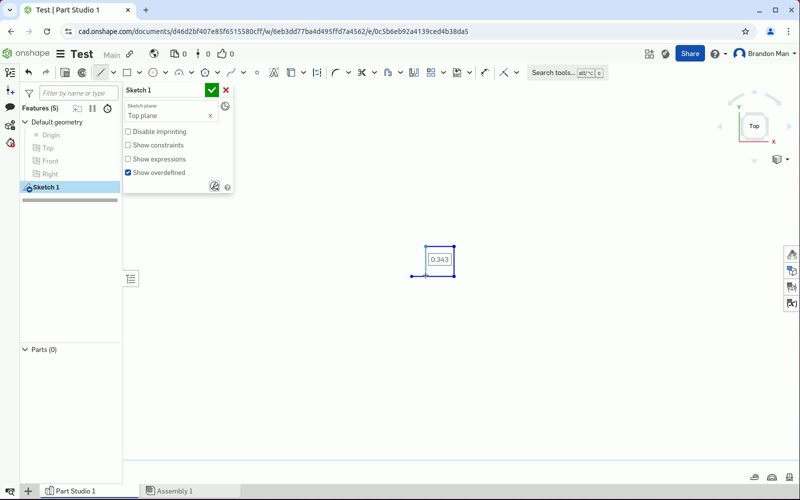
scroll(-6)
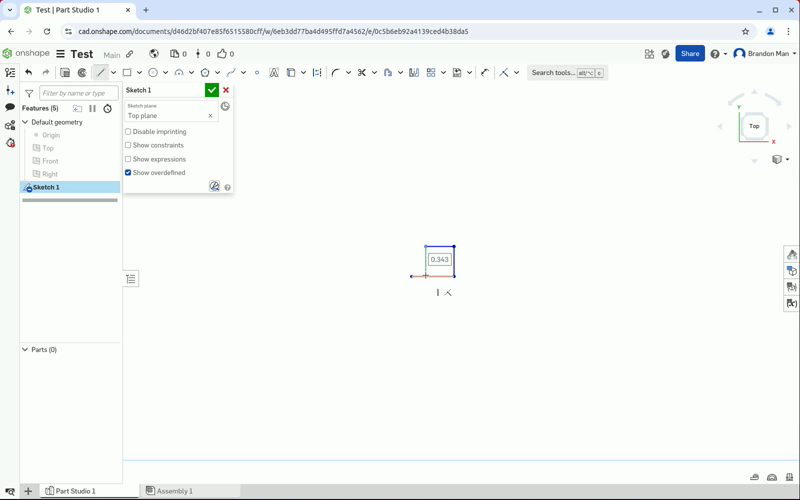
scroll(-6)
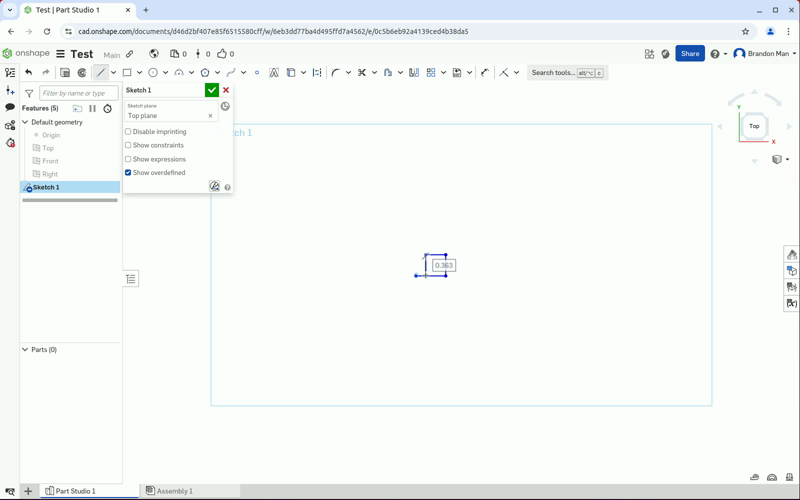
scroll(-6)
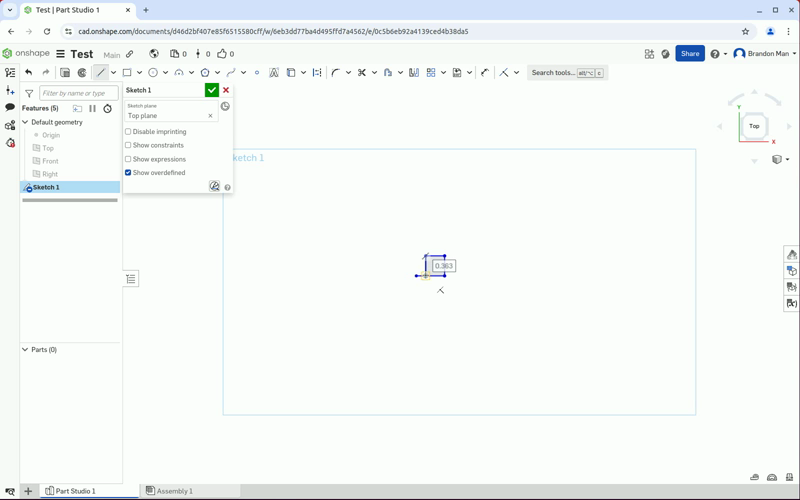
scroll(-6)
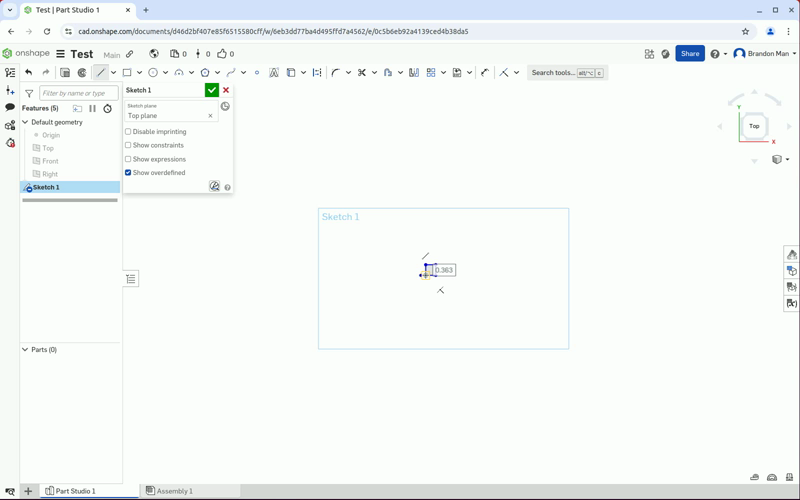
scroll(-6)
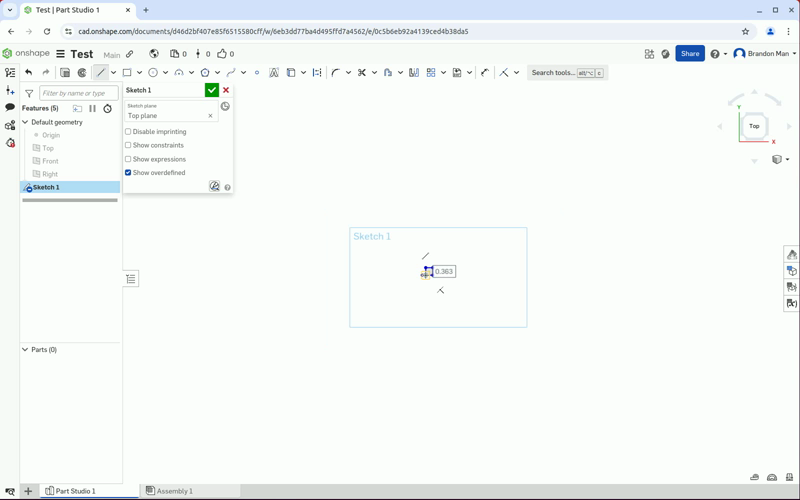
scroll(-6)
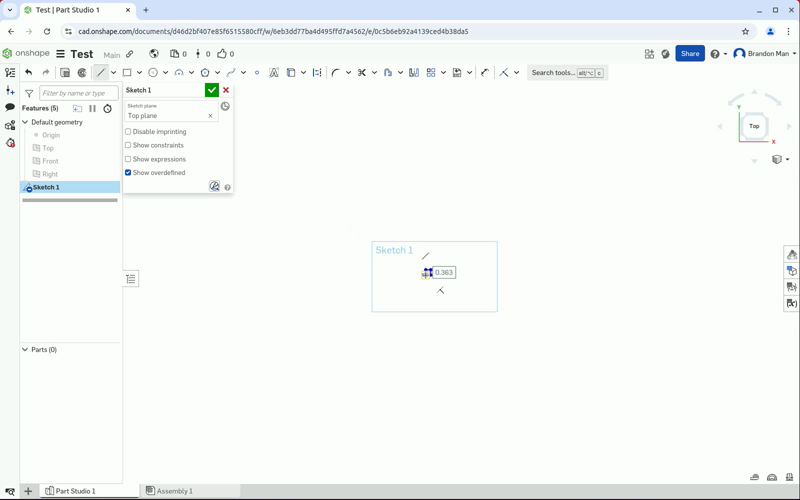
scroll(-6)
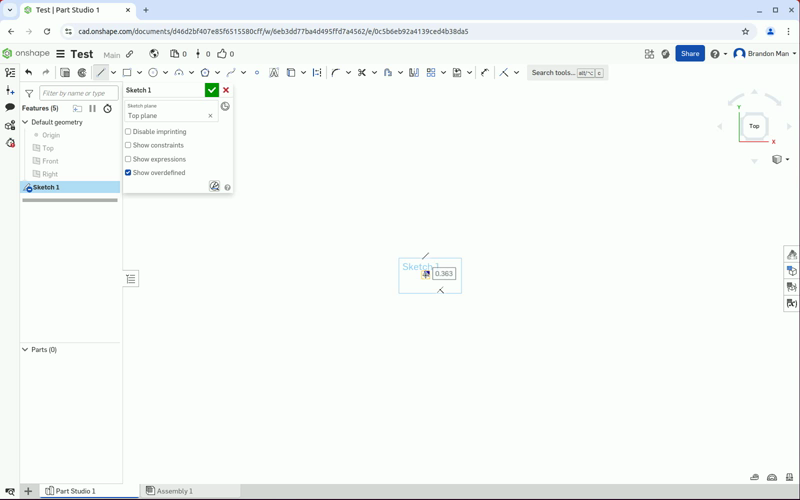
key(esc)
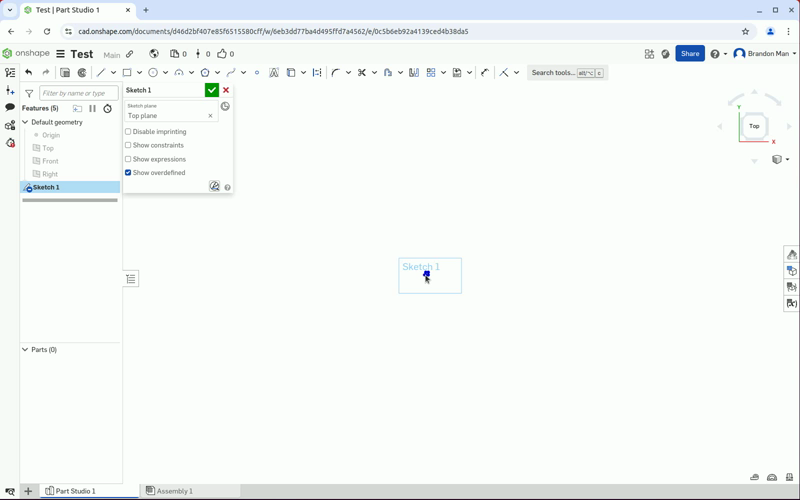
mouse_move(427, 272)
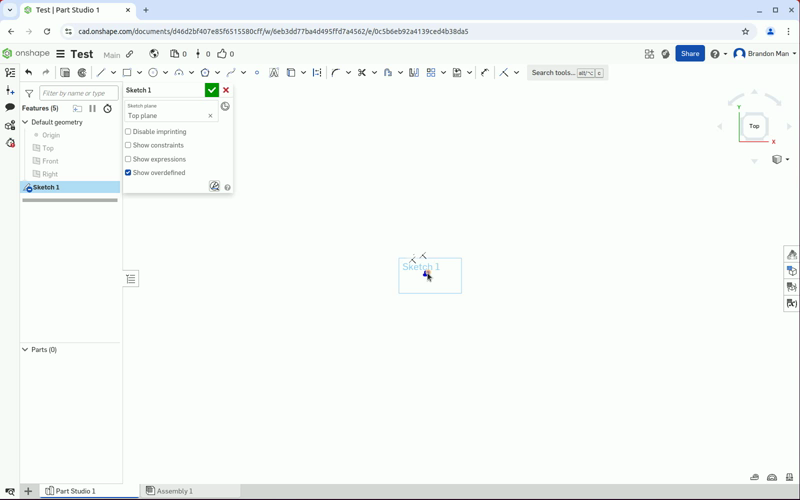
scroll(6)
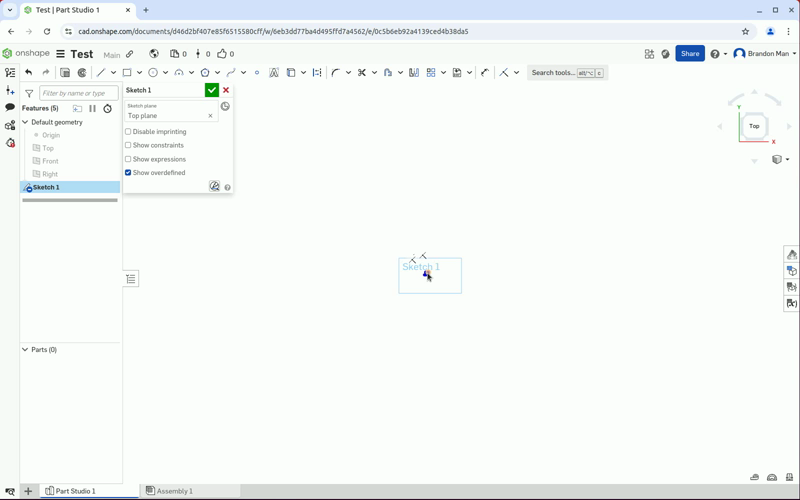
scroll(6)
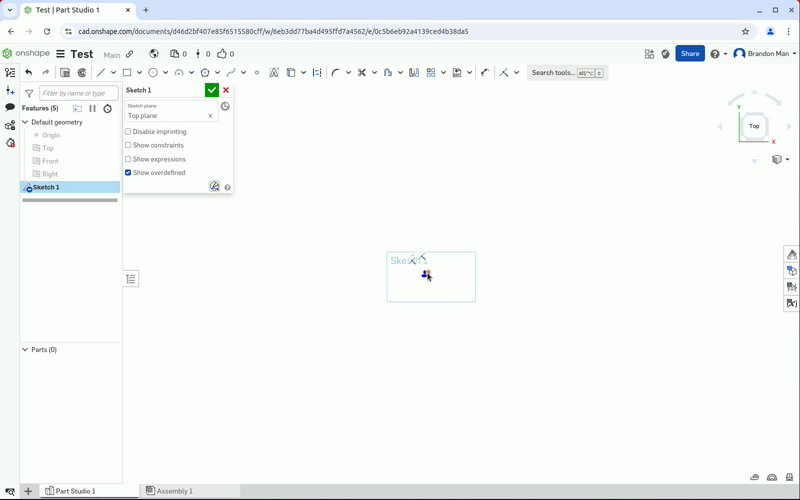
scroll(6)
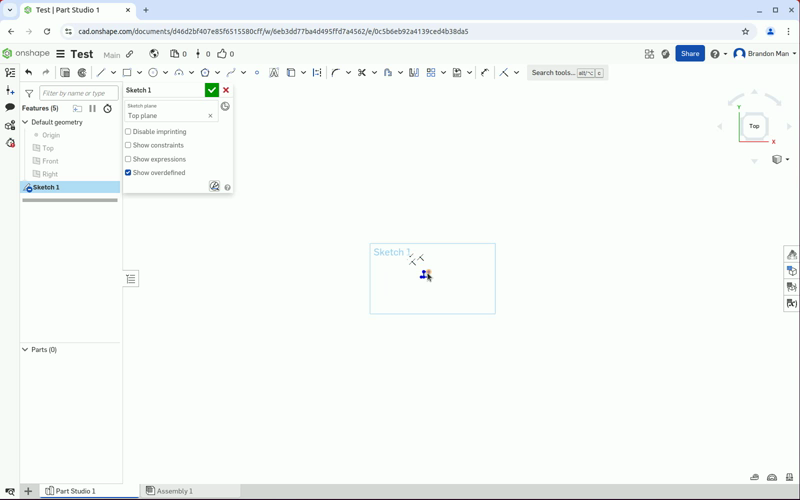
scroll(6)
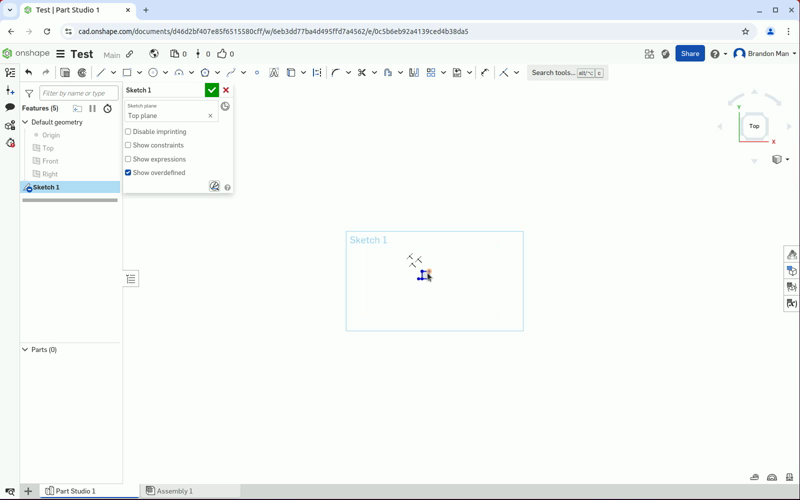
scroll(6)
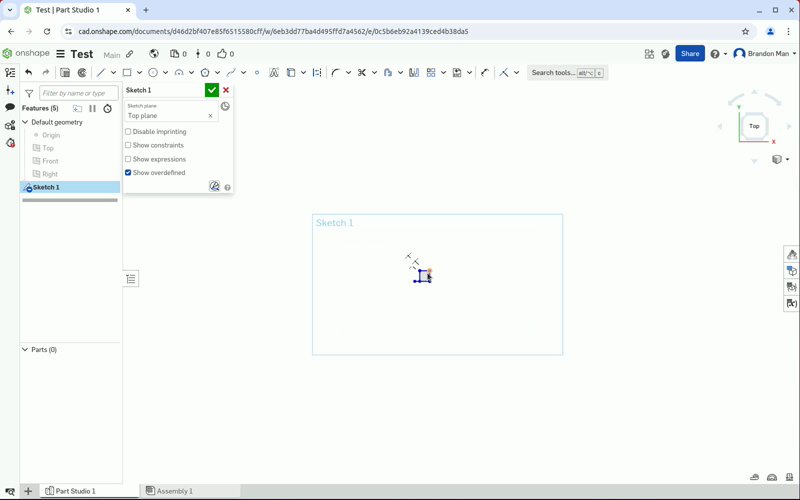
scroll(6)
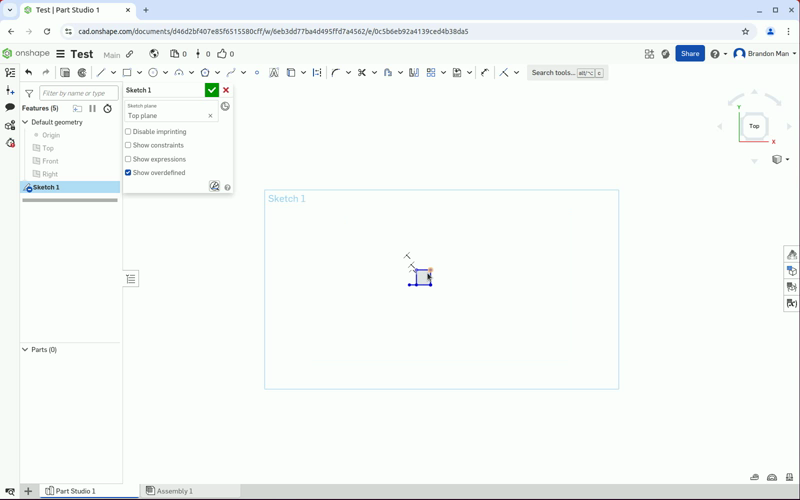
scroll(6)
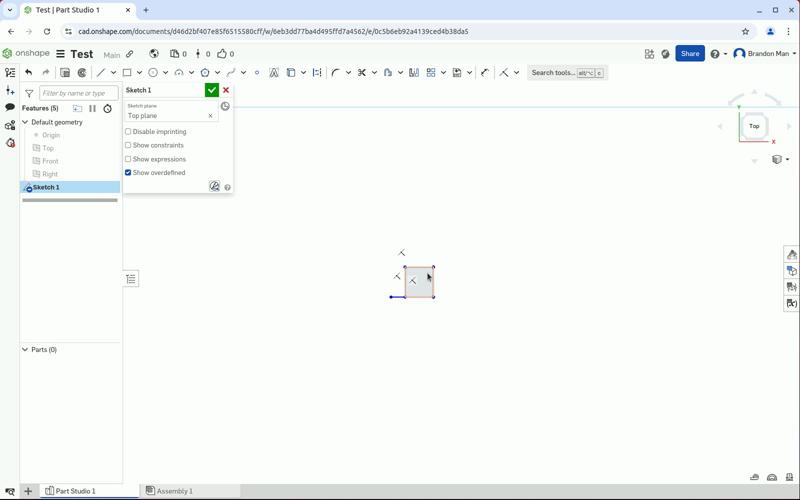
click(427, 272)
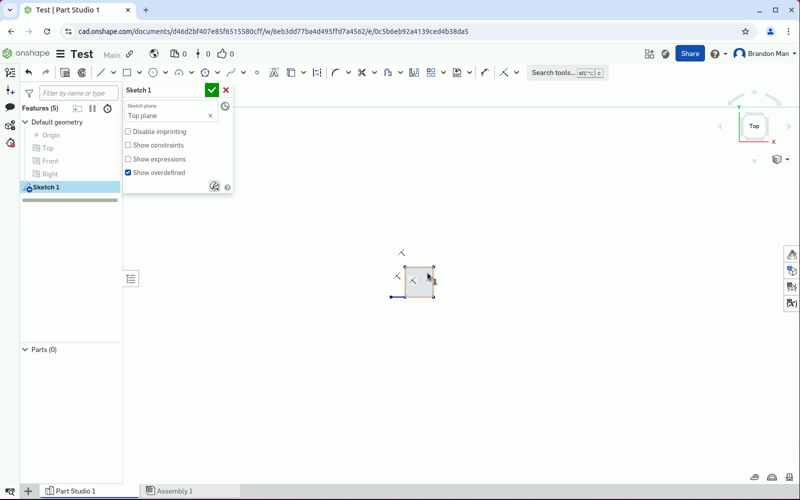
scroll(-6)
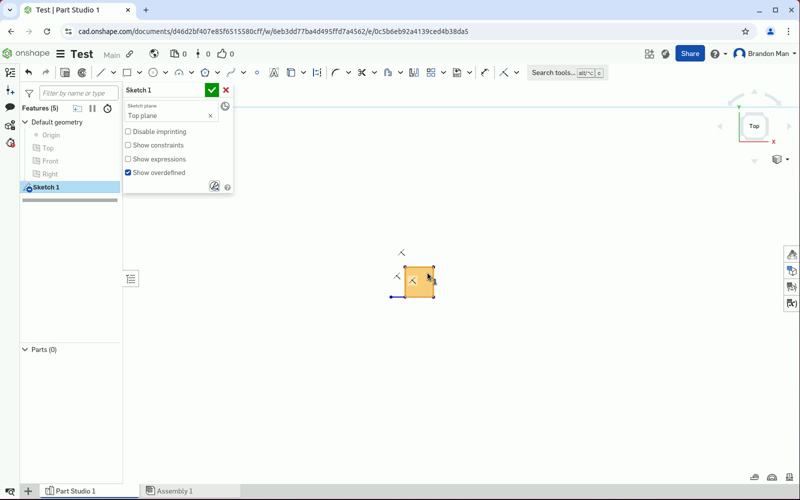
scroll(-6)
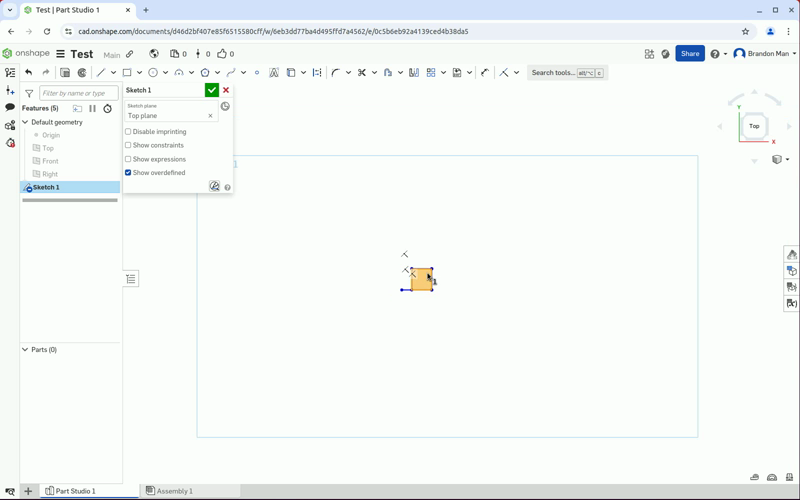
scroll(-6)
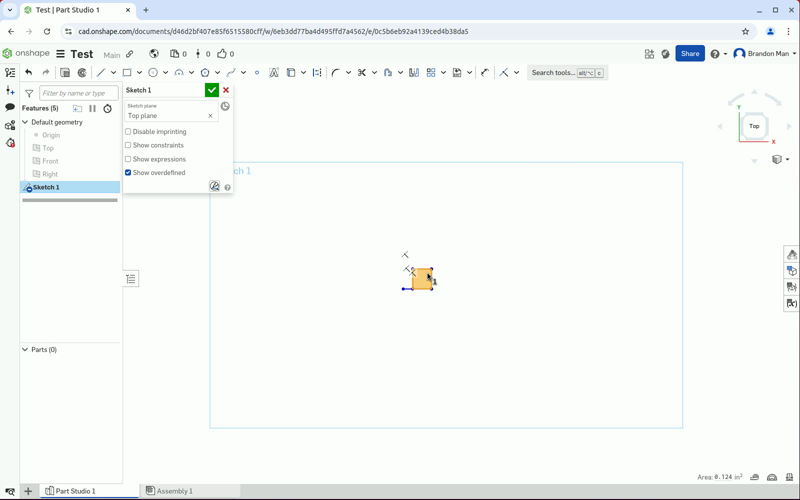
scroll(-6)
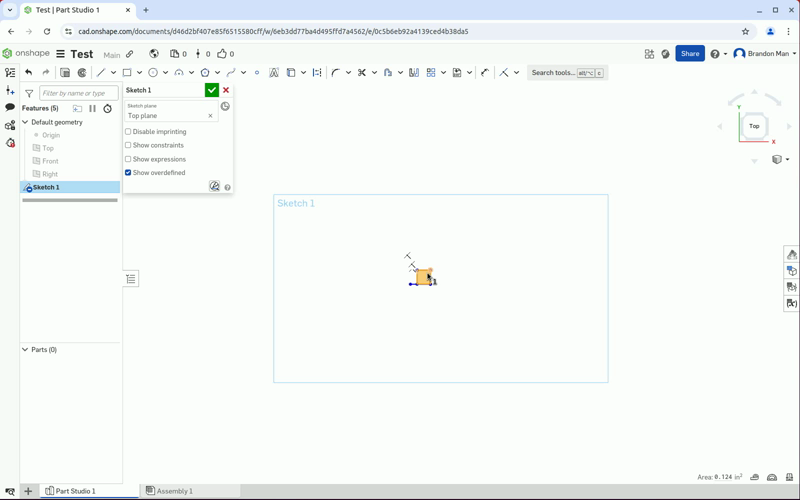
scroll(-6)
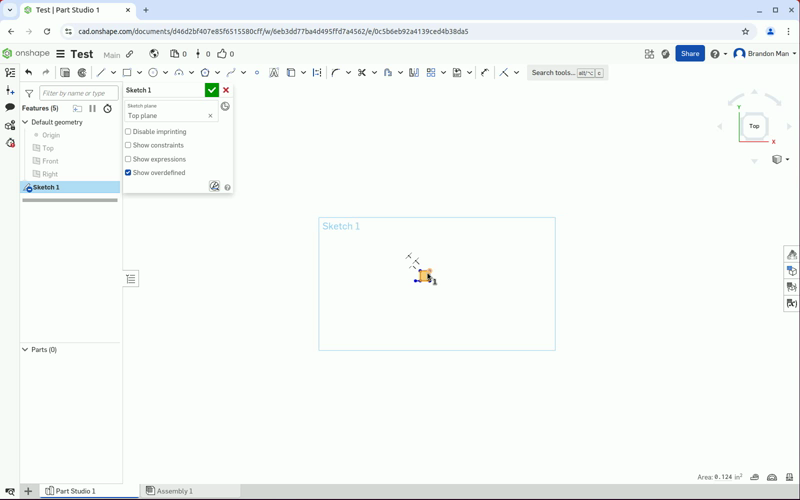
scroll(-6)
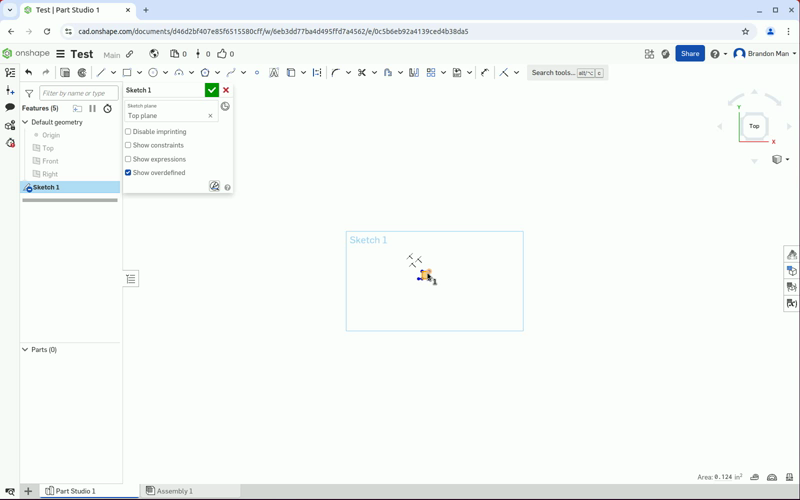
scroll(-6)
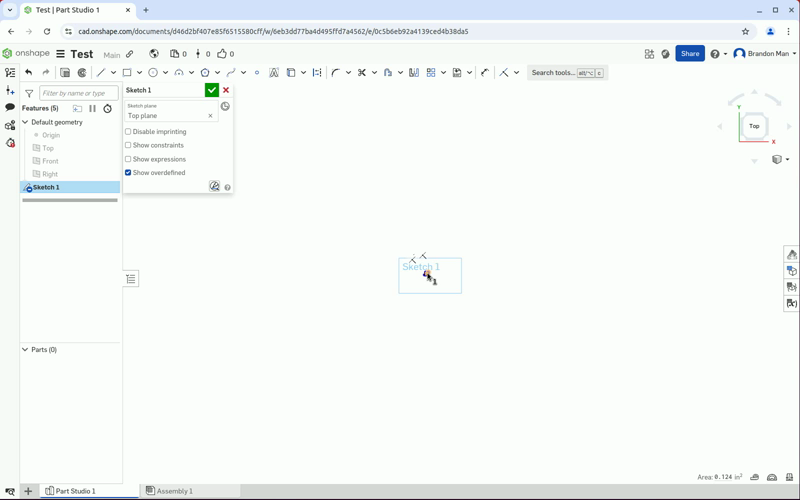
mouse_move(73, 352)
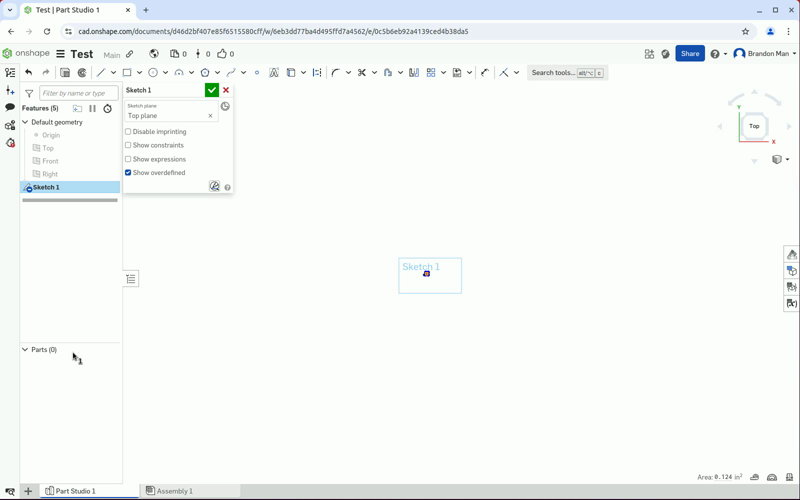
key(shift+y)
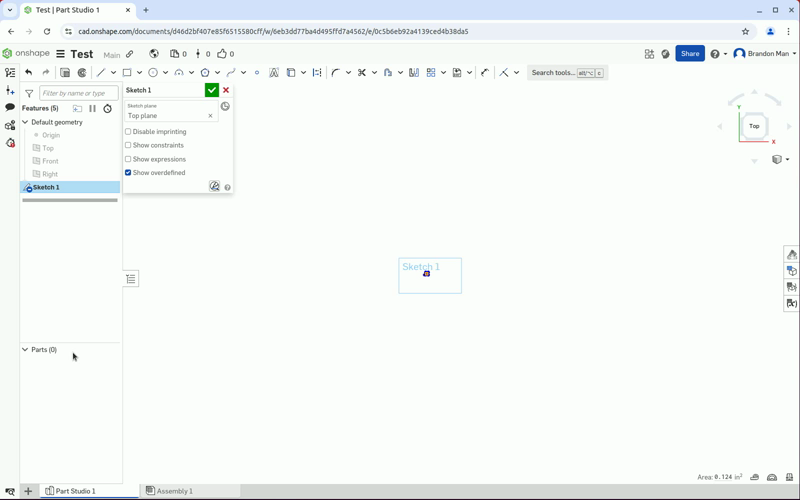
key(shift+e)
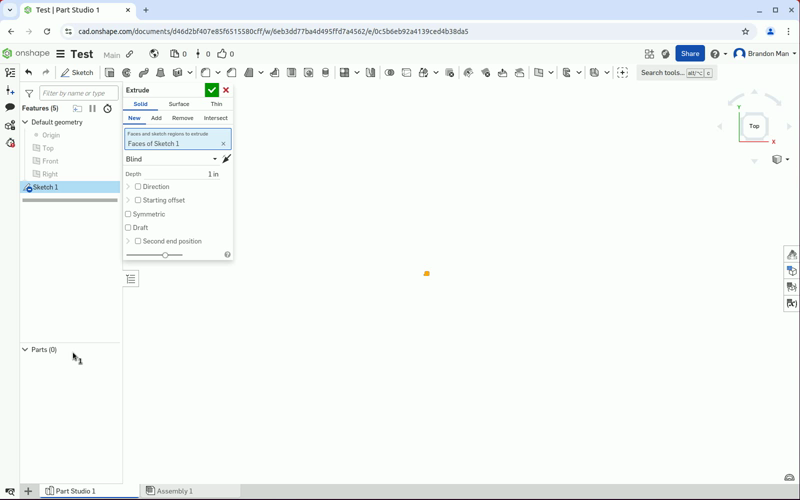
mouse_move(143, 106)
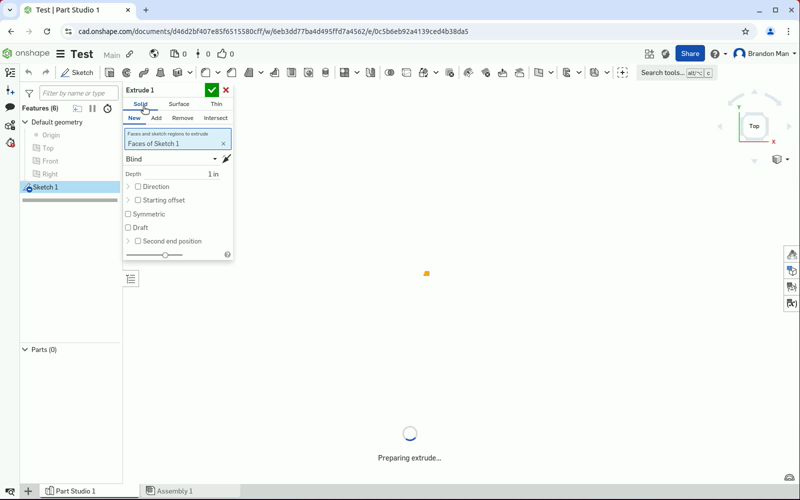
click(143, 106)
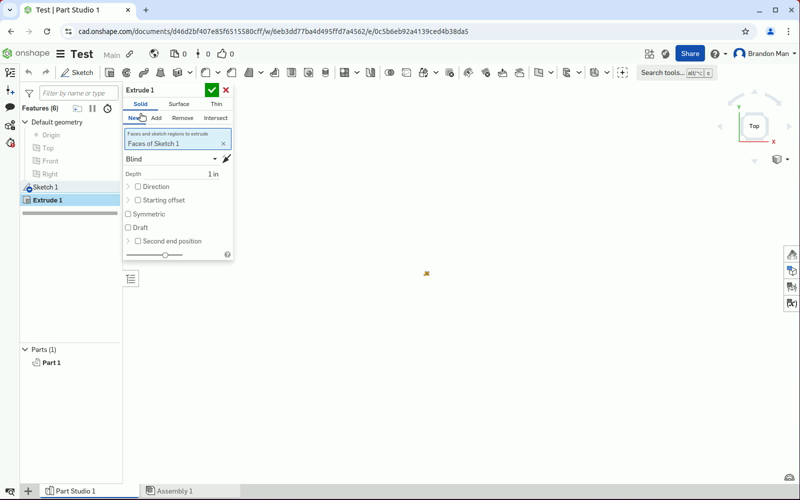
mouse_move(137, 120)
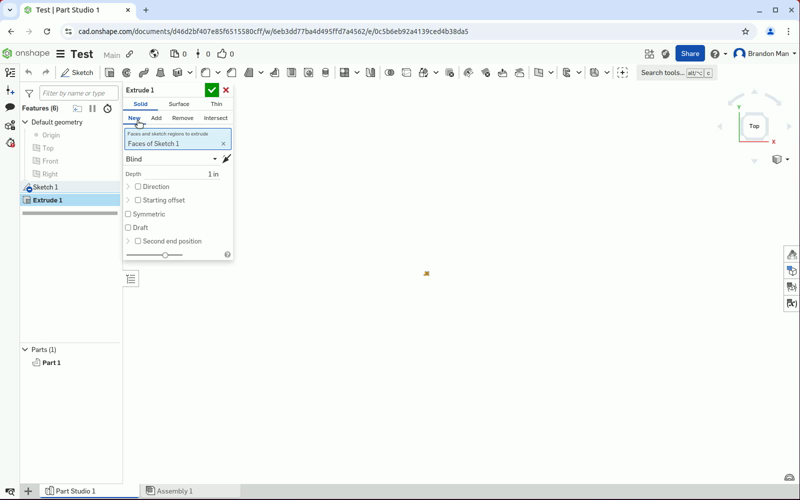
click(137, 120)
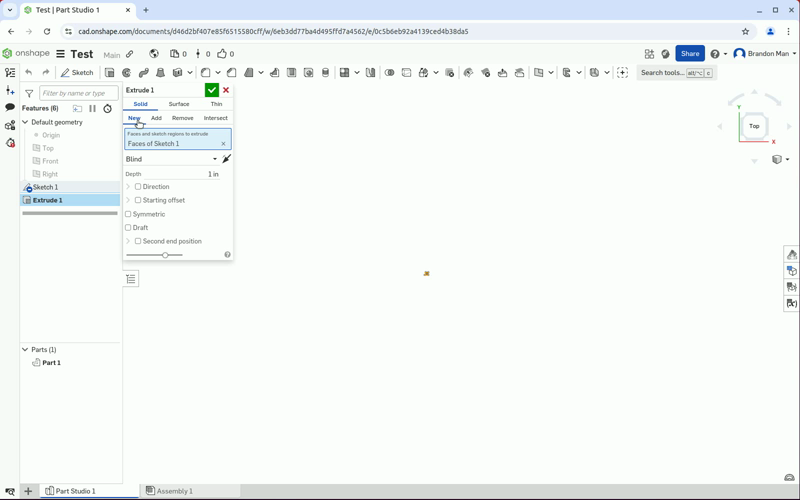
key(tab, 4)
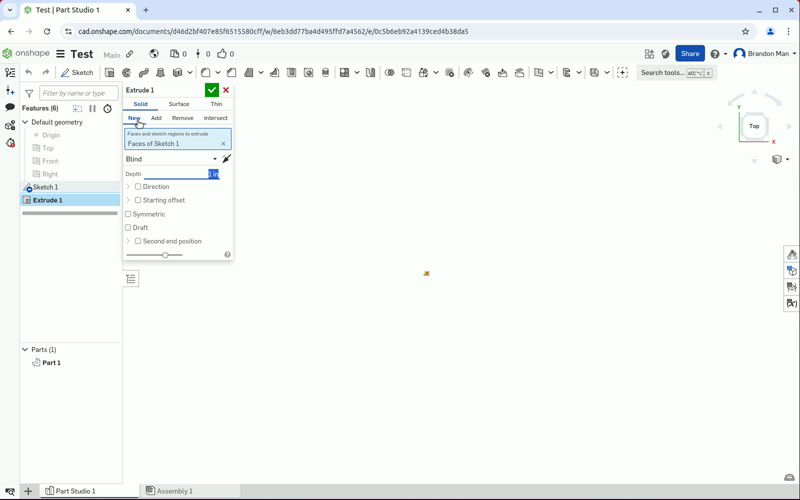
text(13.961)
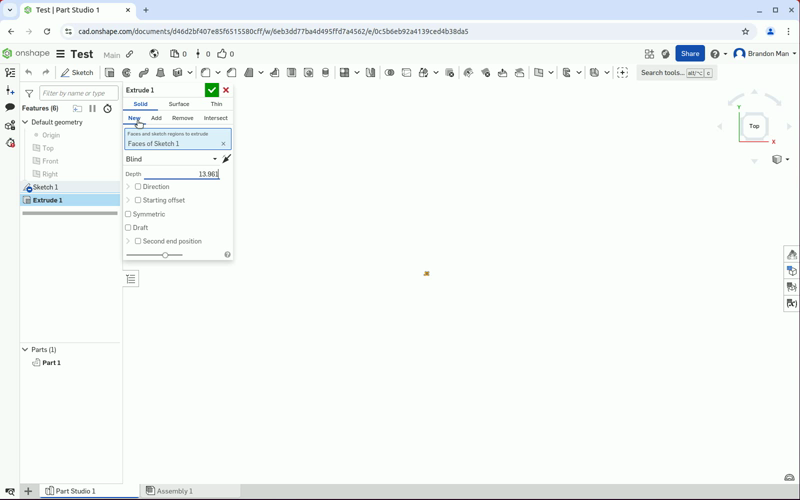
key(enter)
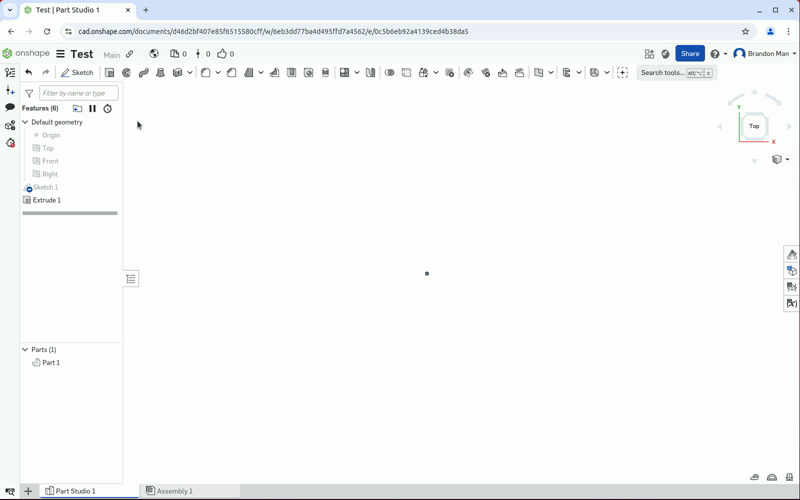
key(shift+h)
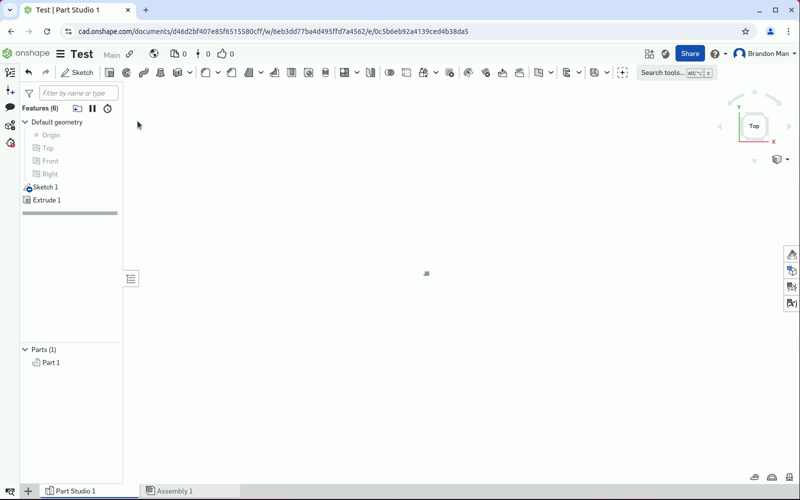
key(shift+h)
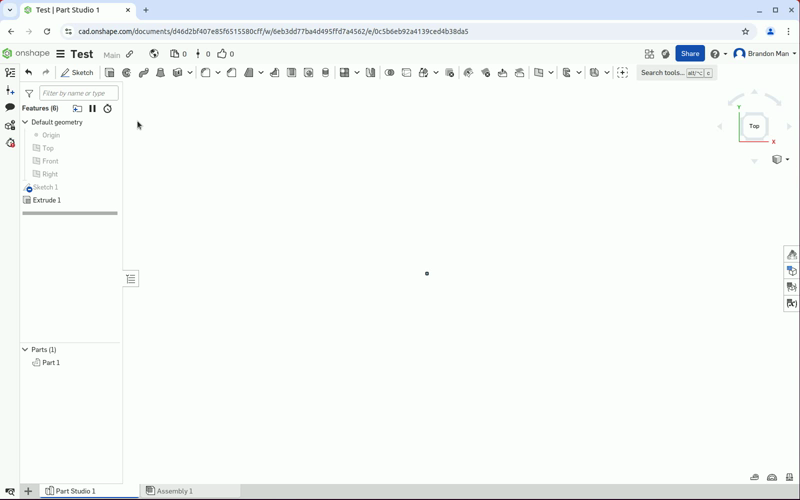
mouse_move(73, 189)
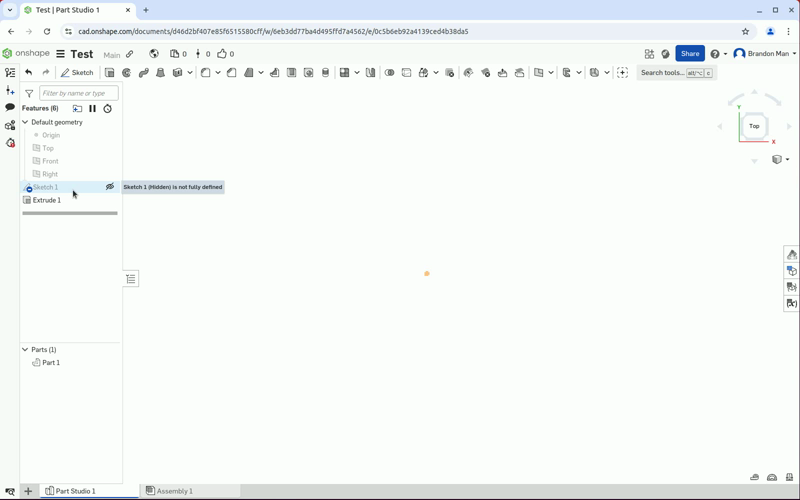
click(73, 189)
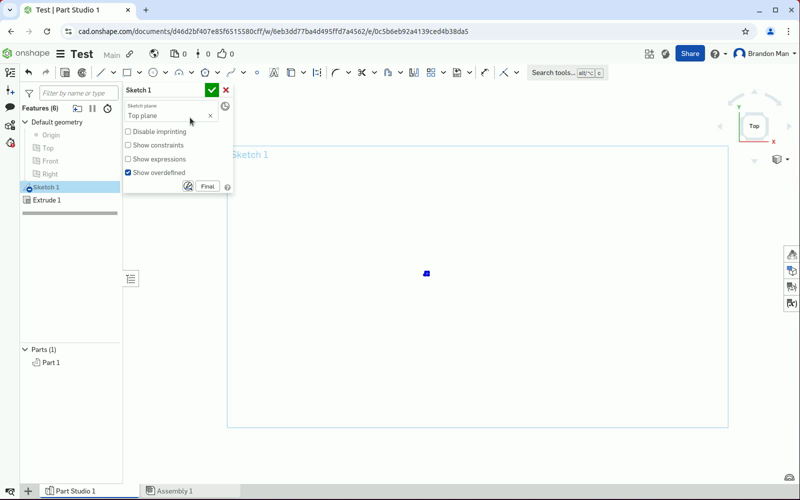
mouse_move(229, 92)
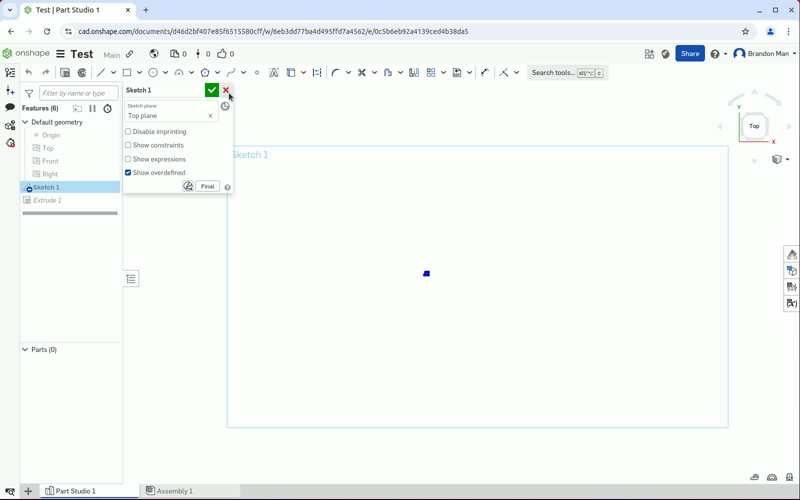
click(229, 92)
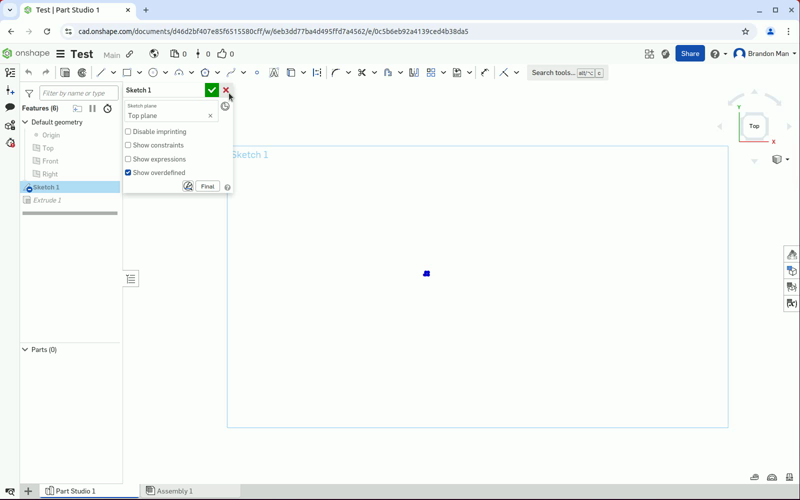
key(shift+s)
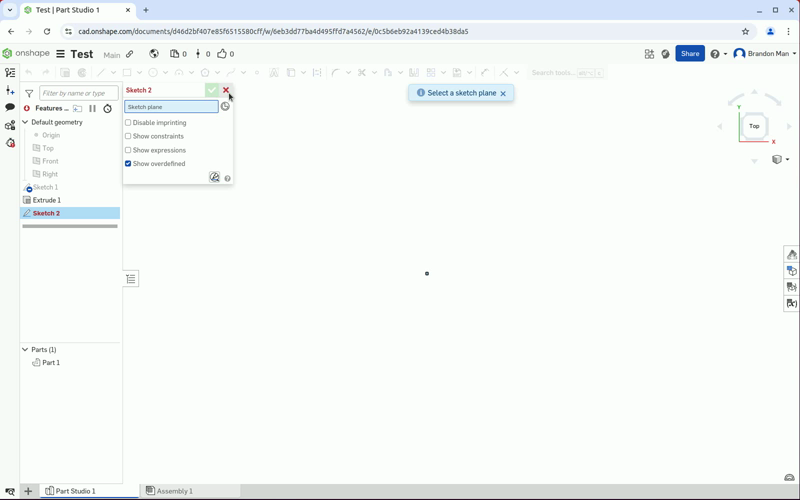
mouse_move(73, 150)
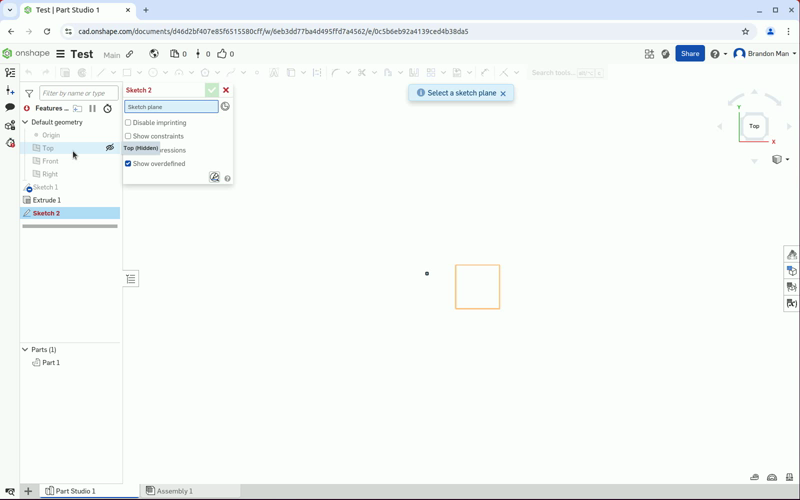
click(73, 150)
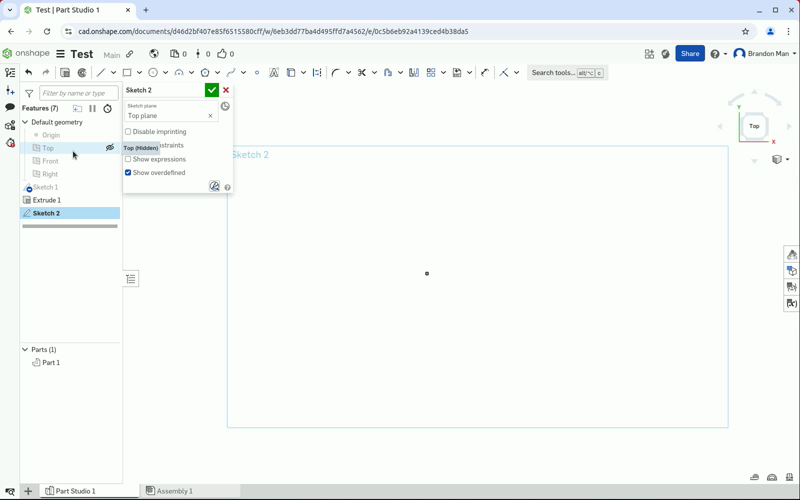
mouse_move(73, 352)
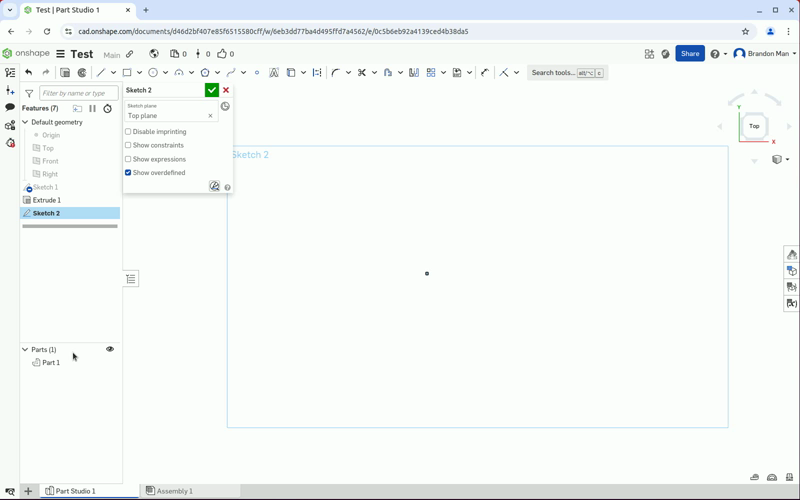
key(y)
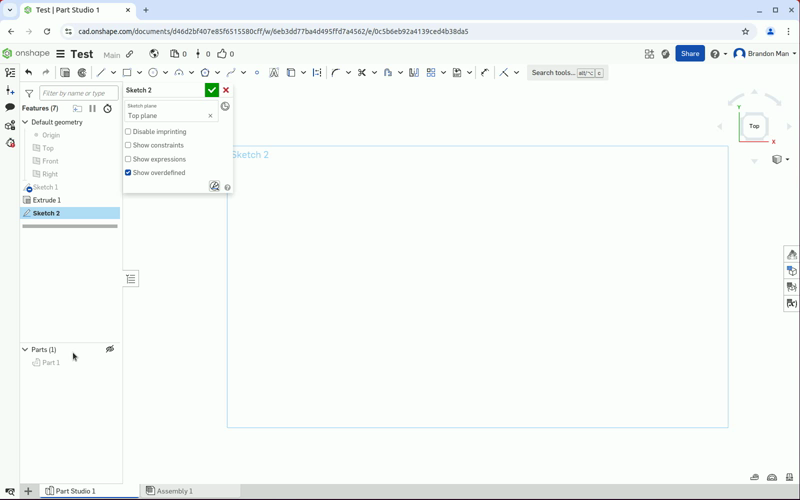
key(l)
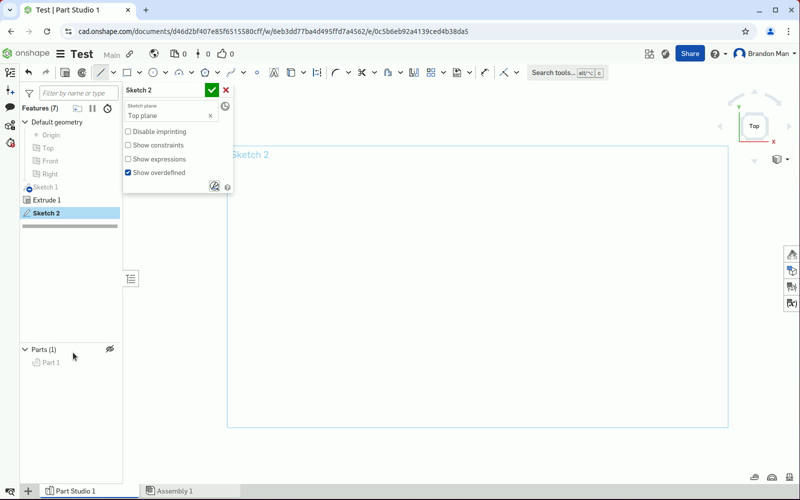
key_down(shift)
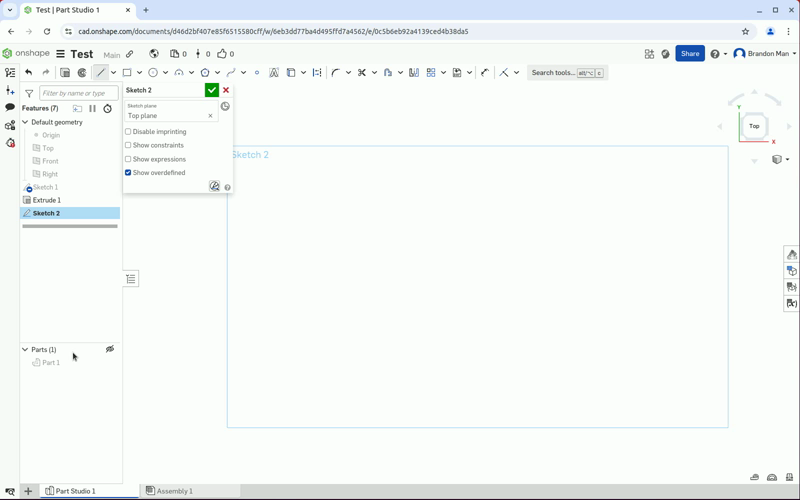
mouse_move(494, 274)
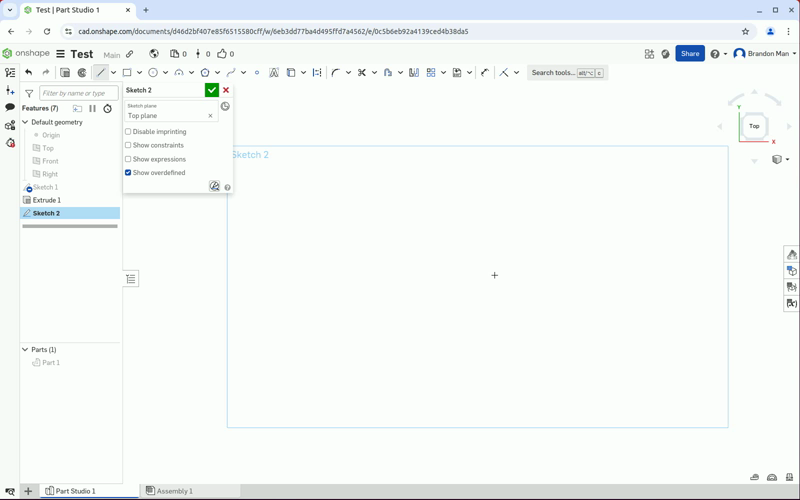
click(494, 274)
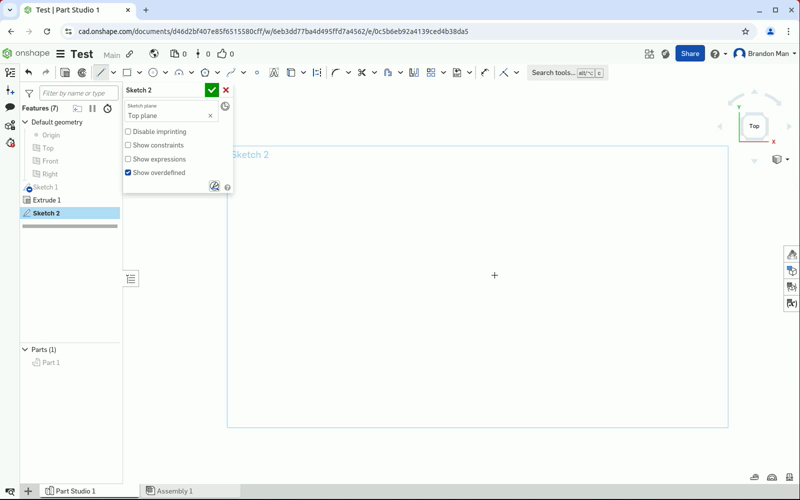
key_up(shift)
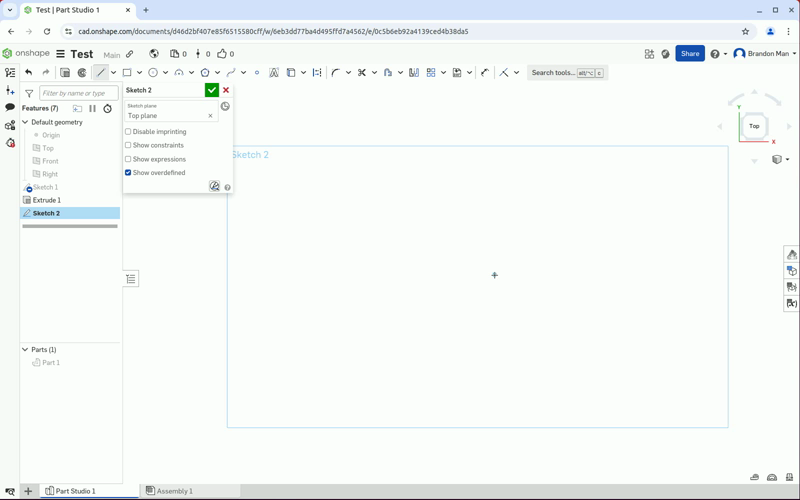
key_down(shift)
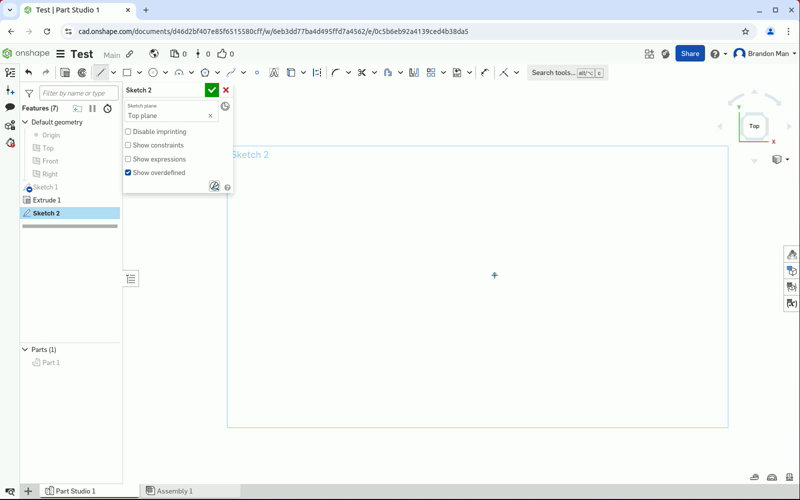
mouse_move(524, 274)
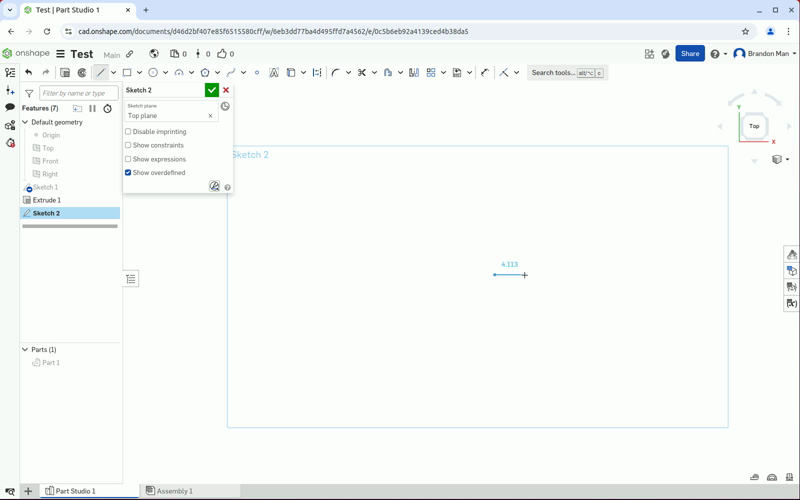
mouse_move(497, 274)
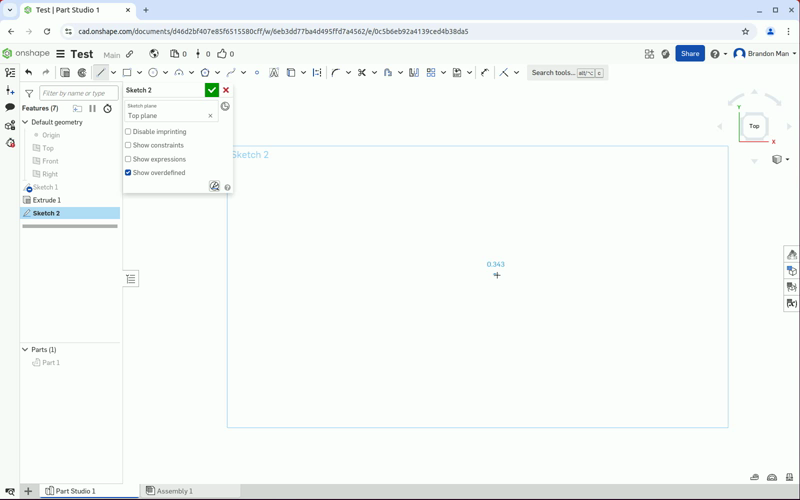
scroll(6)
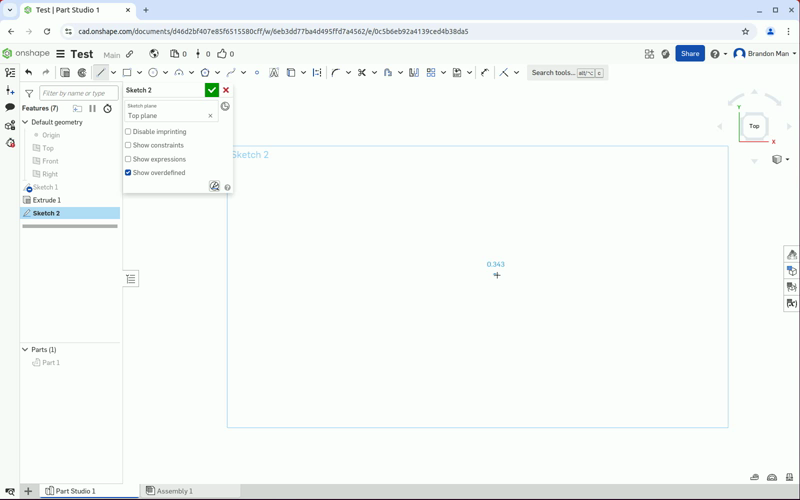
scroll(6)
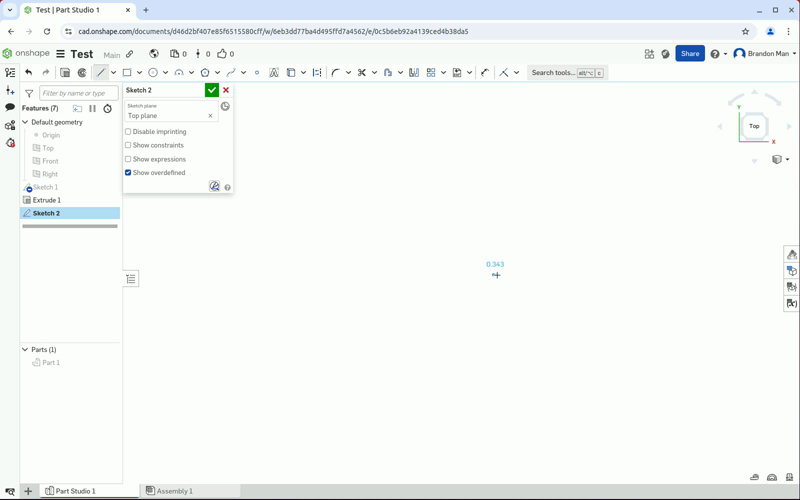
scroll(6)
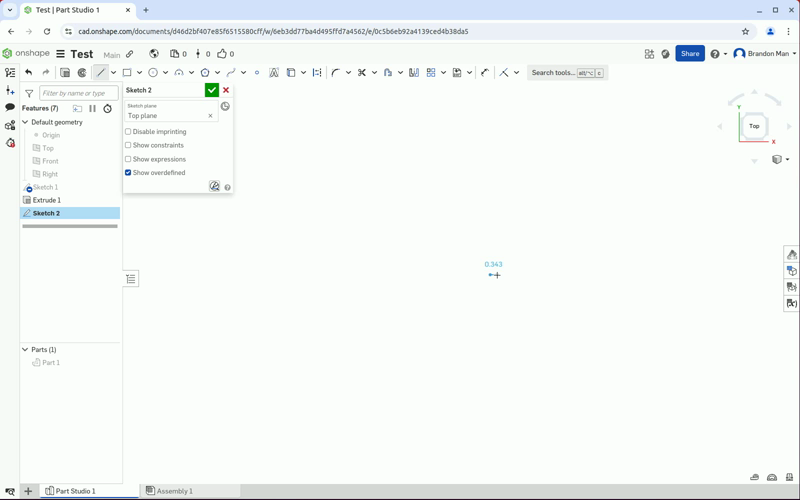
scroll(6)
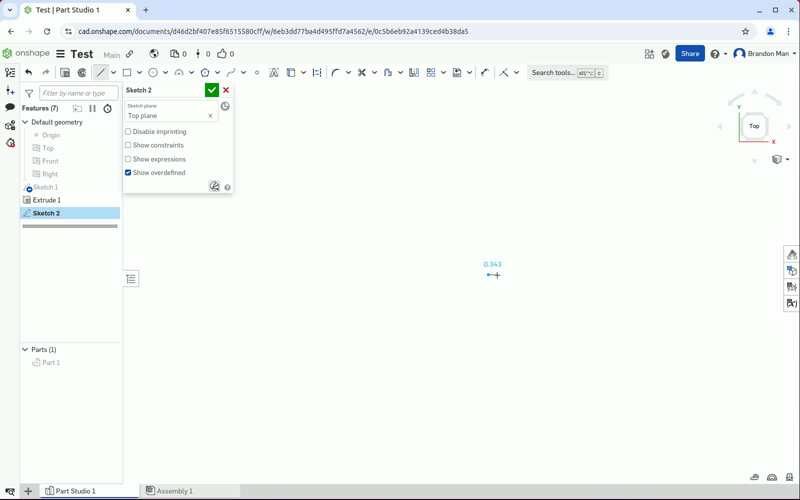
scroll(6)
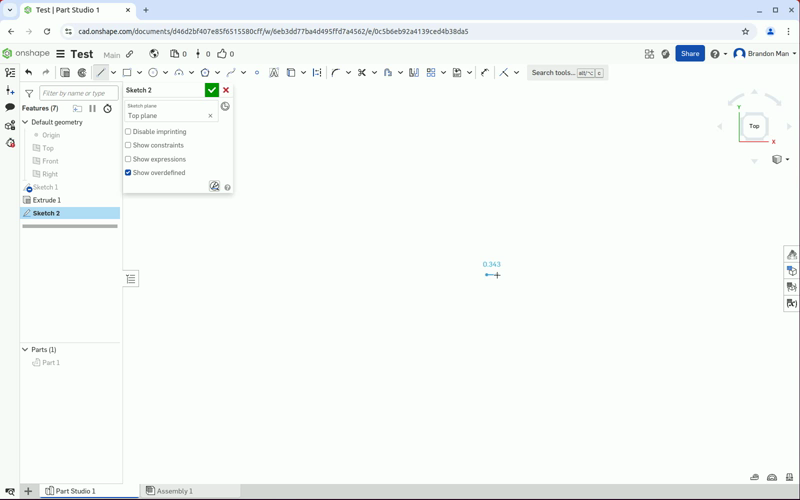
scroll(6)
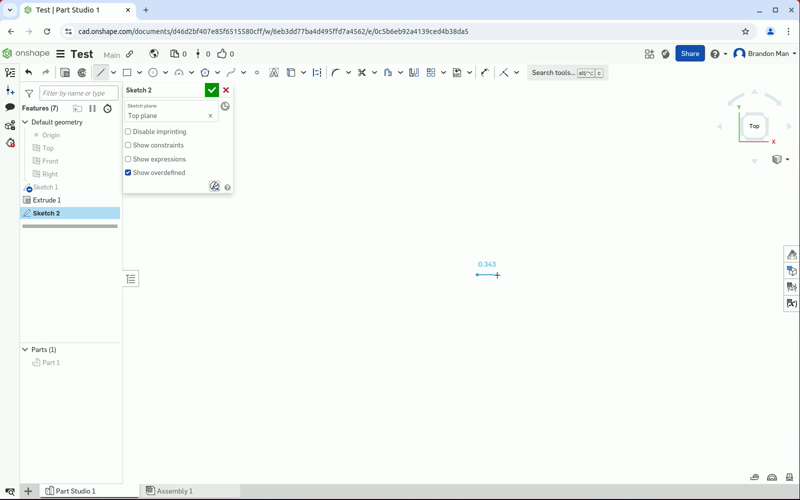
scroll(6)
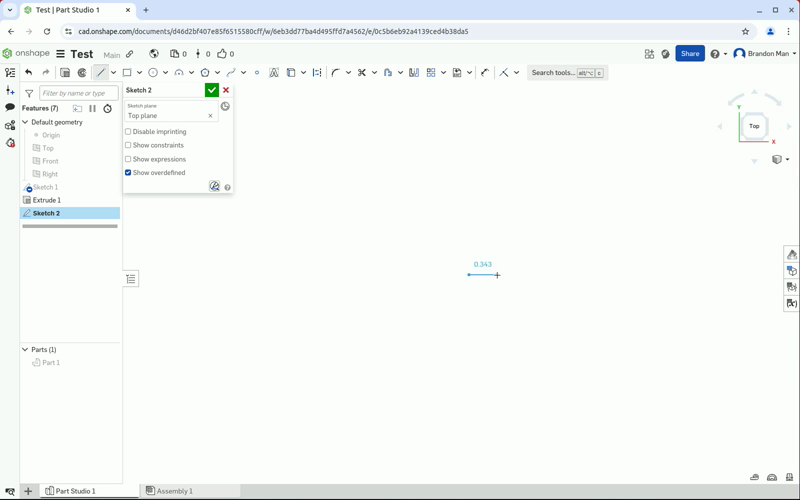
click(497, 274)
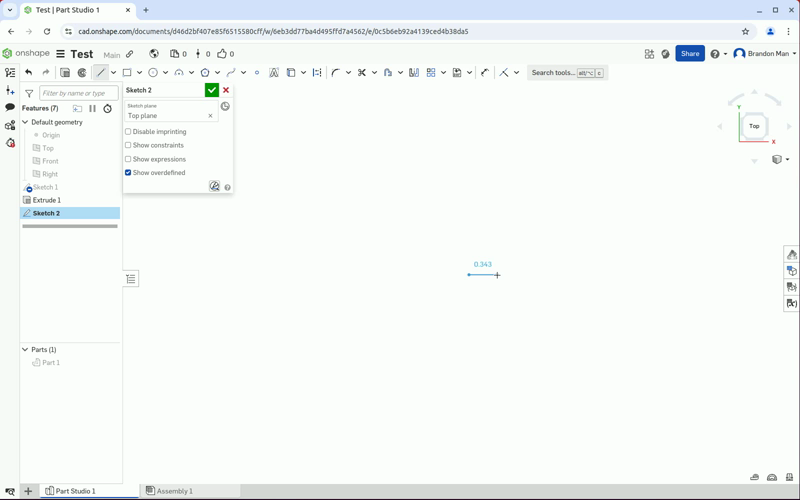
scroll(-6)
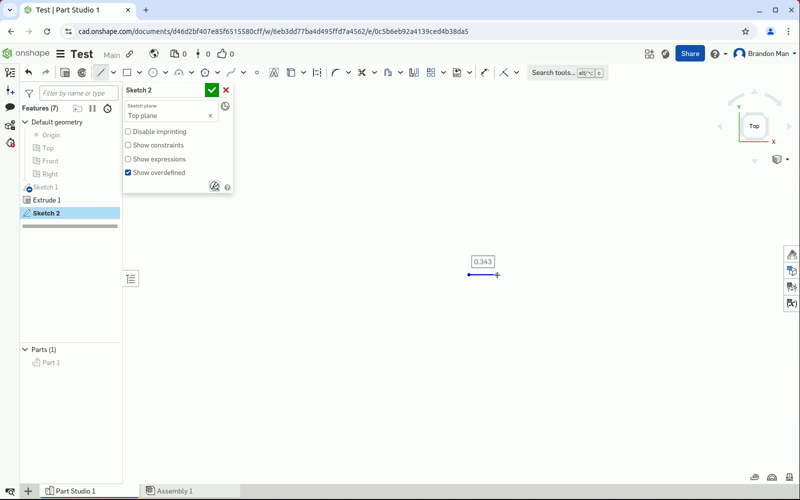
scroll(-6)
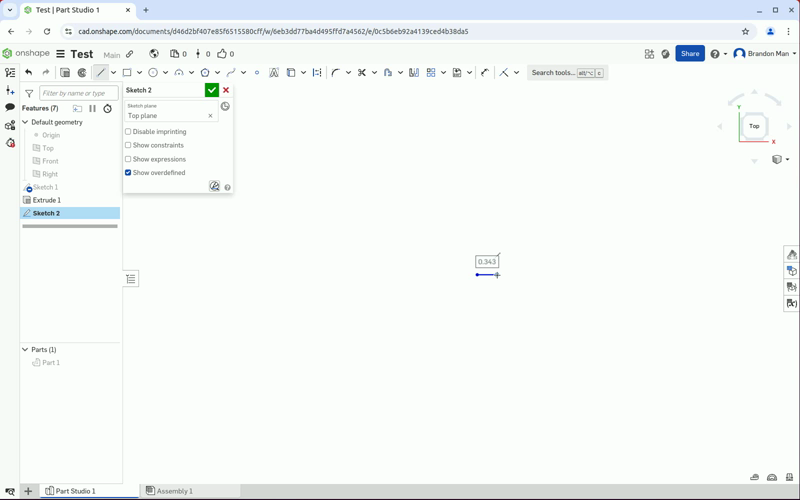
scroll(-6)
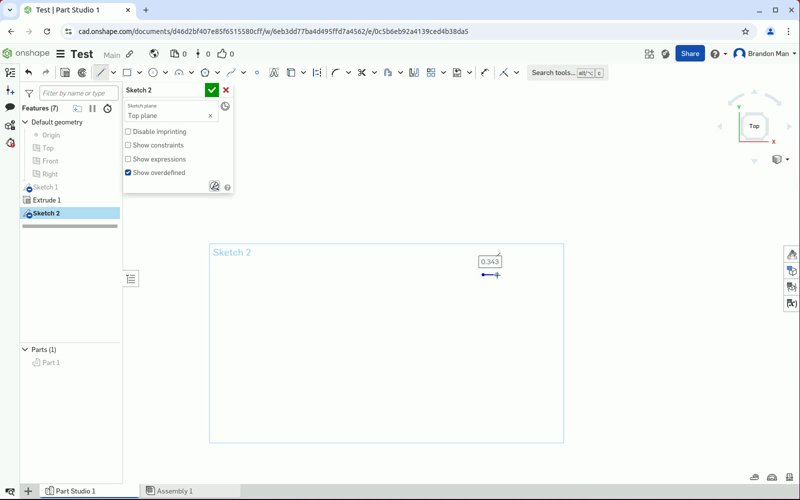
scroll(-6)
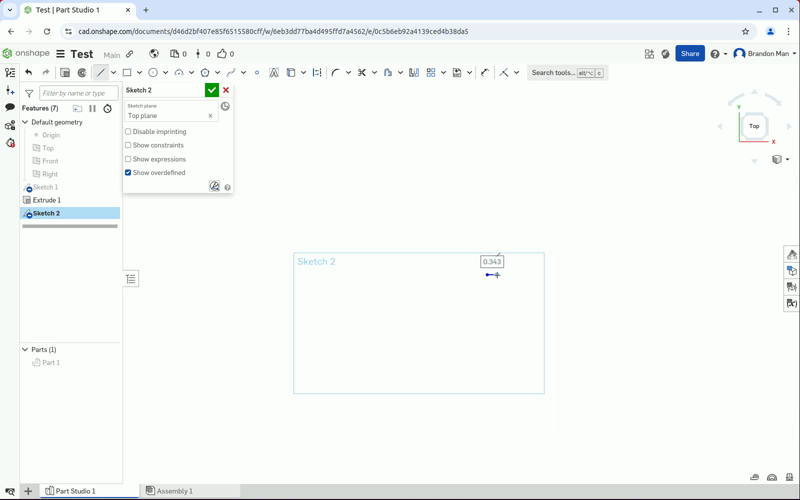
scroll(-6)
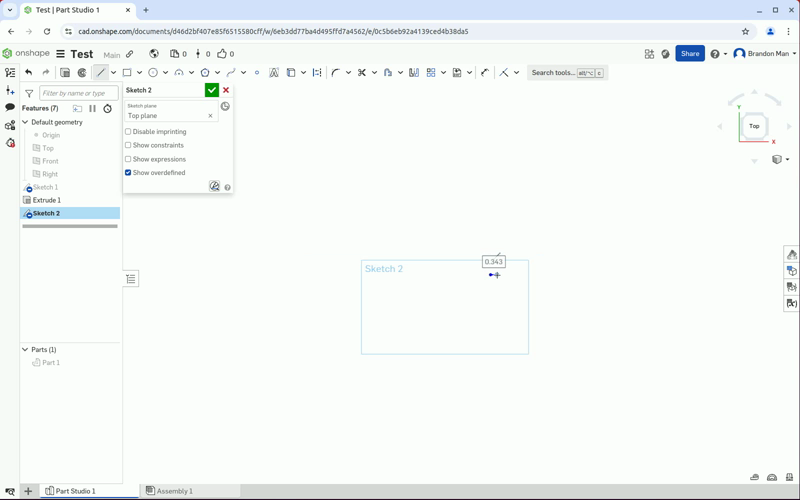
scroll(-6)
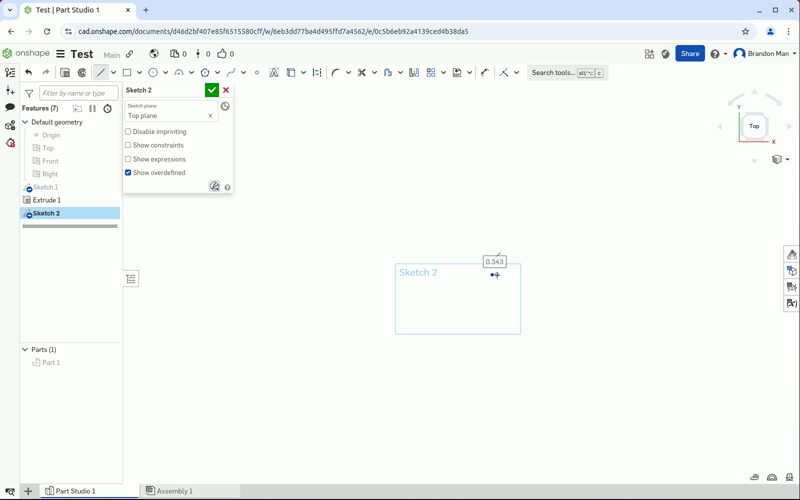
scroll(-6)
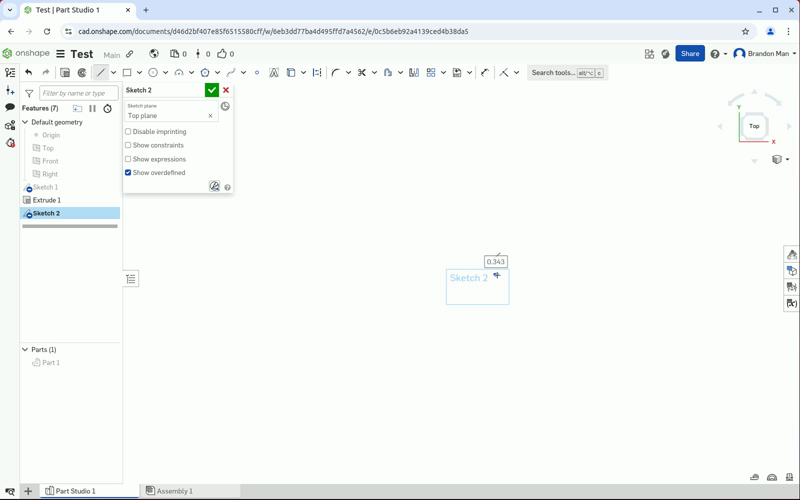
key_up(shift)
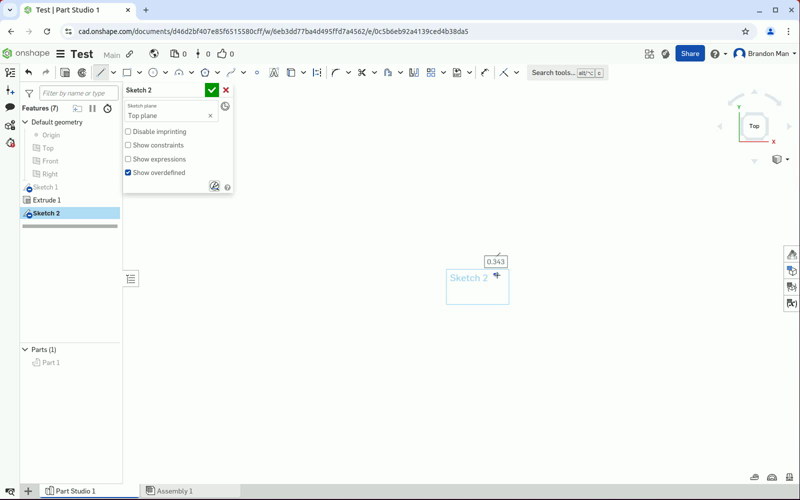
key_down(shift)
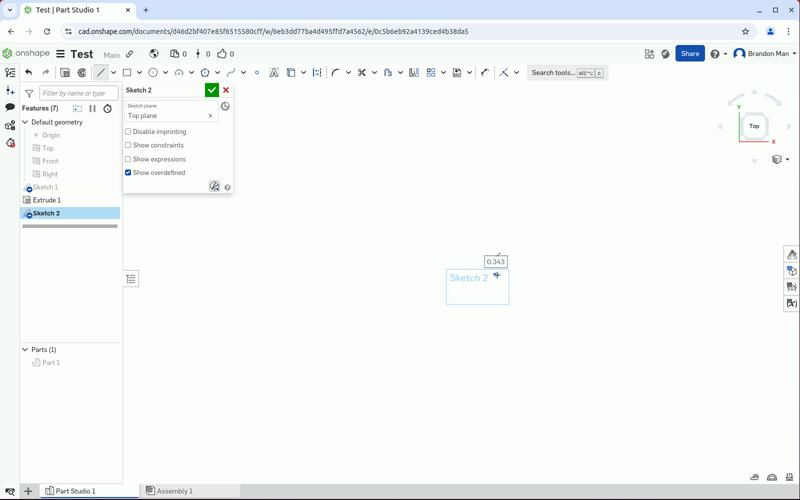
mouse_move(527, 274)
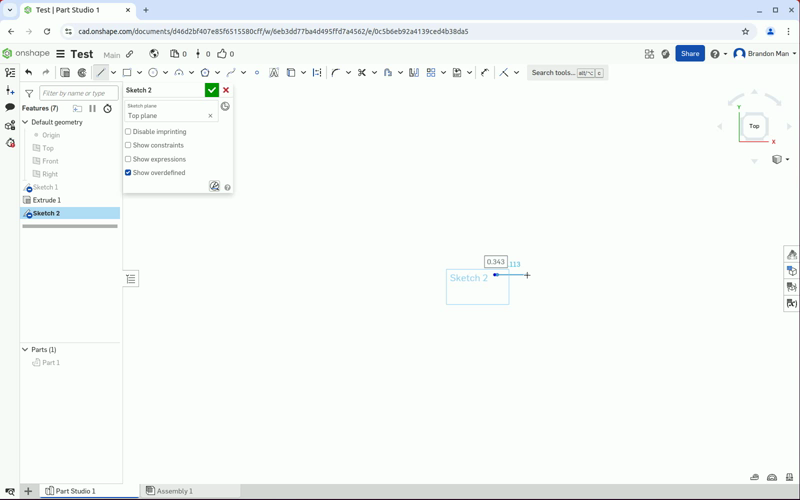
mouse_move(497, 272)
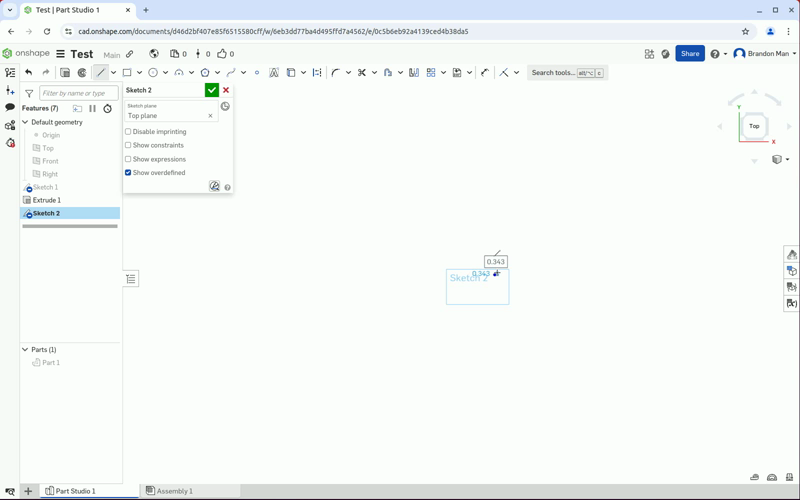
scroll(6)
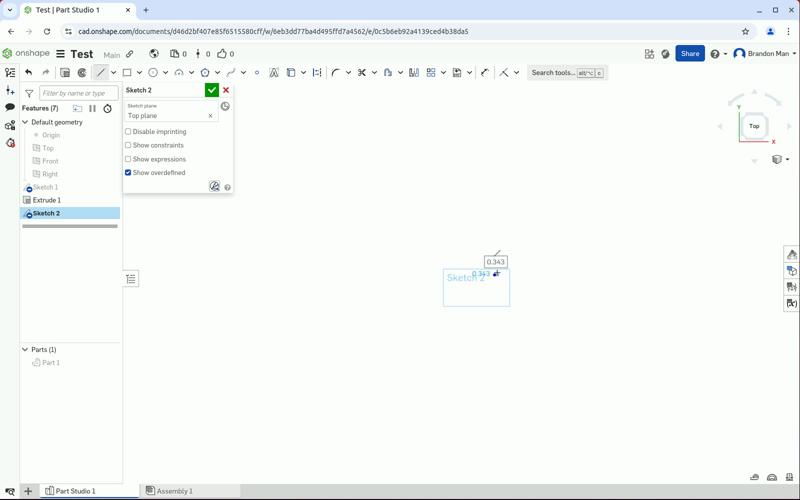
scroll(6)
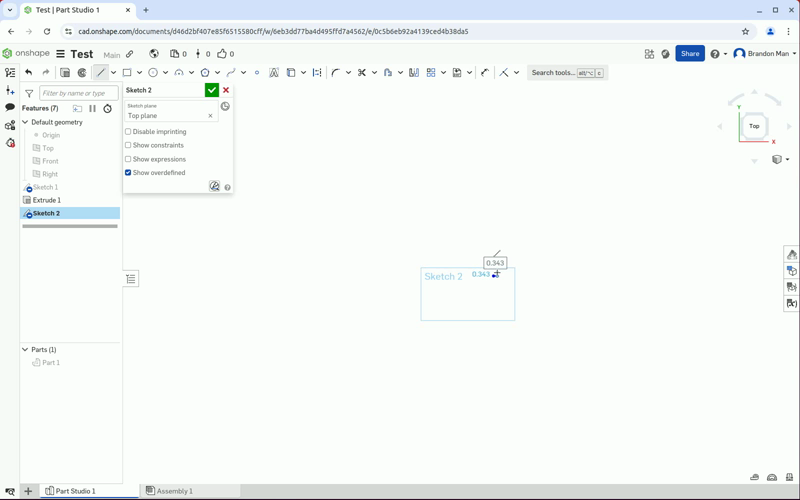
scroll(6)
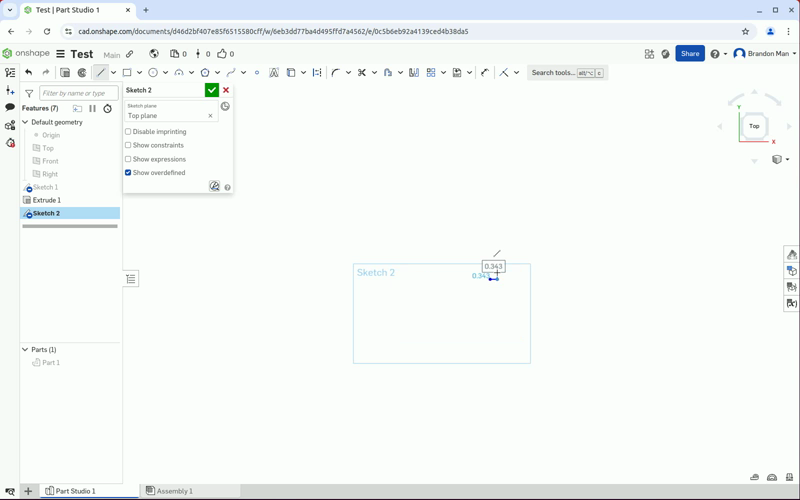
scroll(6)
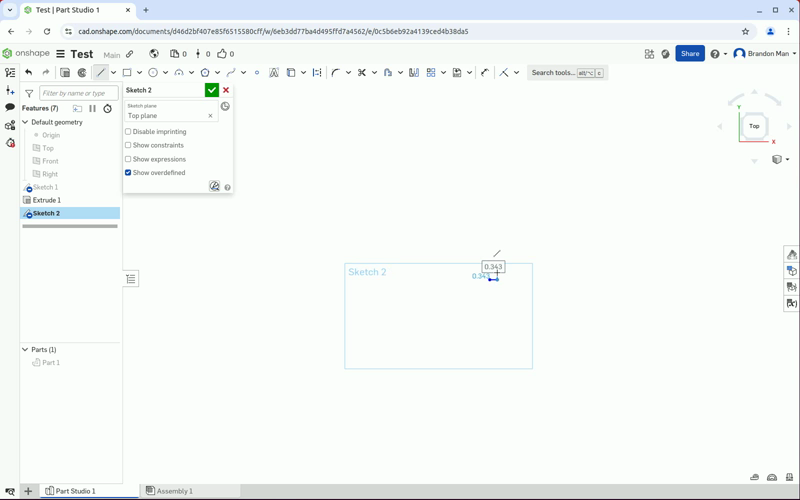
scroll(6)
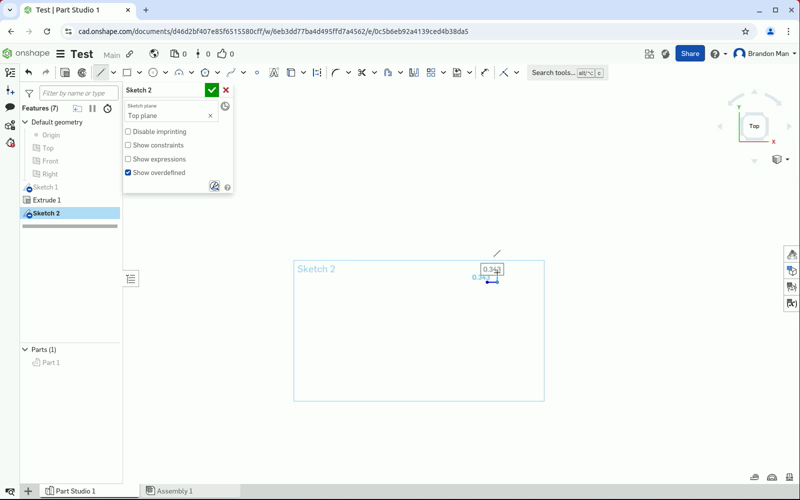
scroll(6)
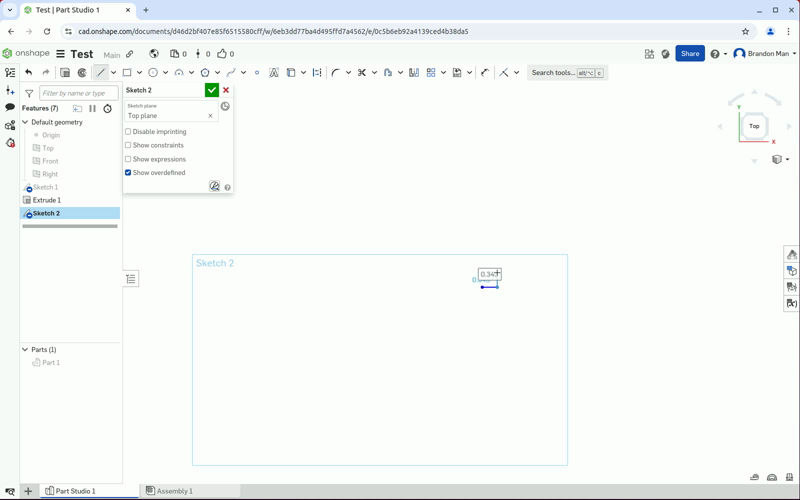
scroll(6)
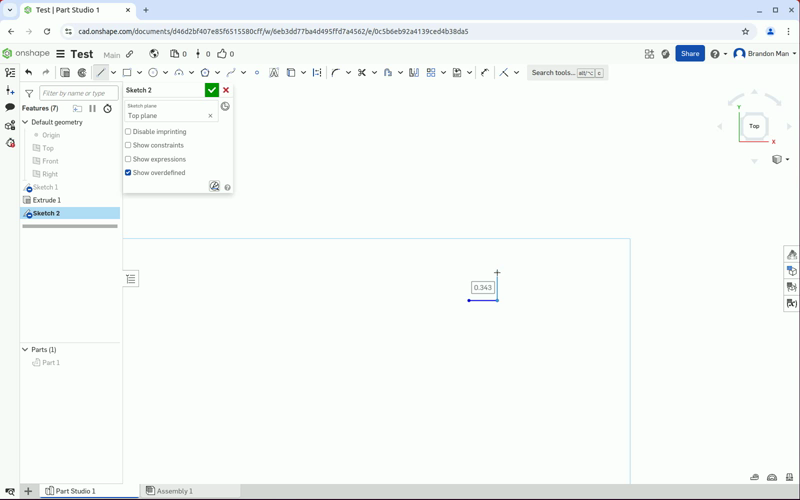
click(497, 272)
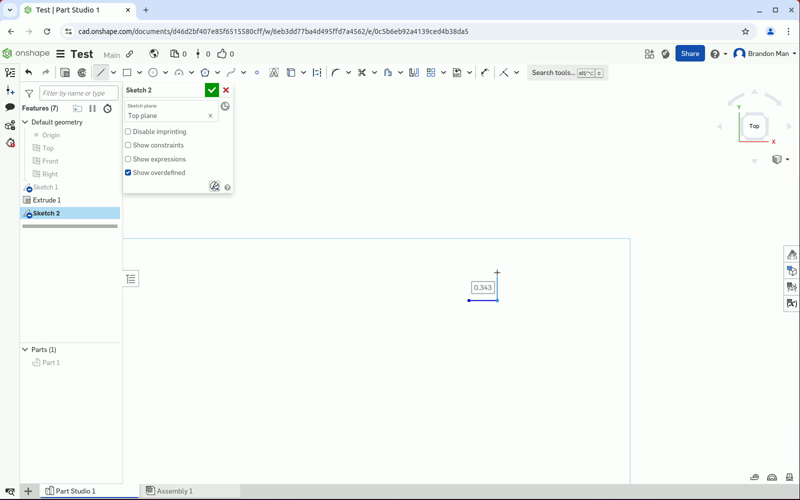
scroll(-6)
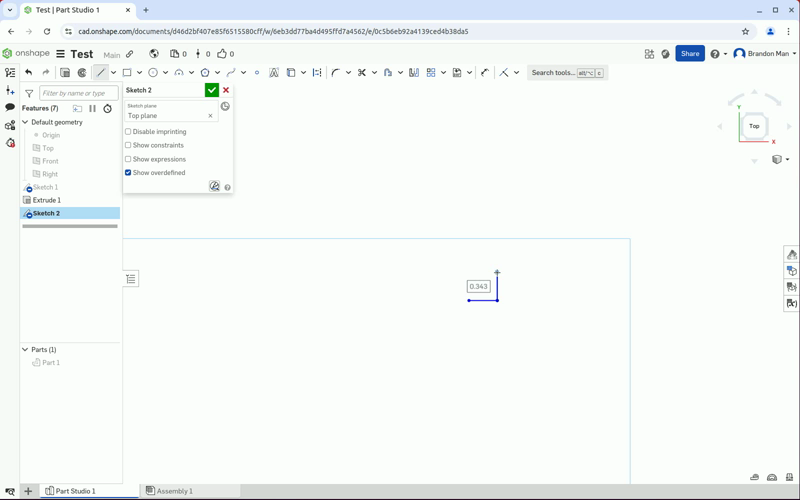
scroll(-6)
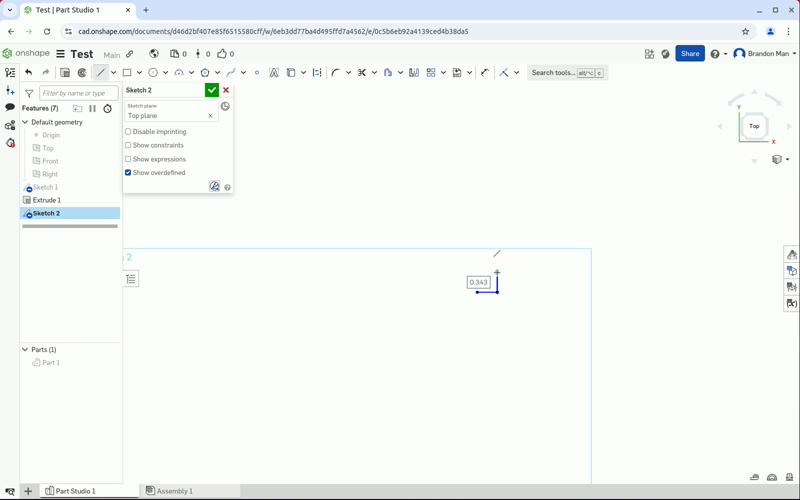
scroll(-6)
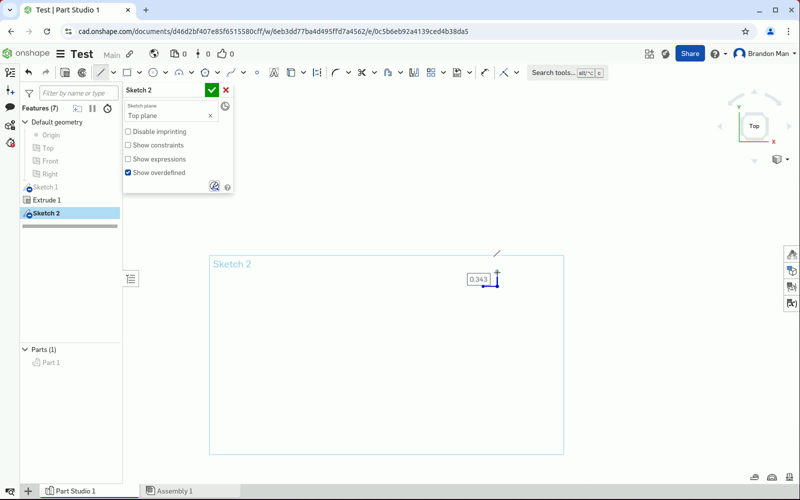
scroll(-6)
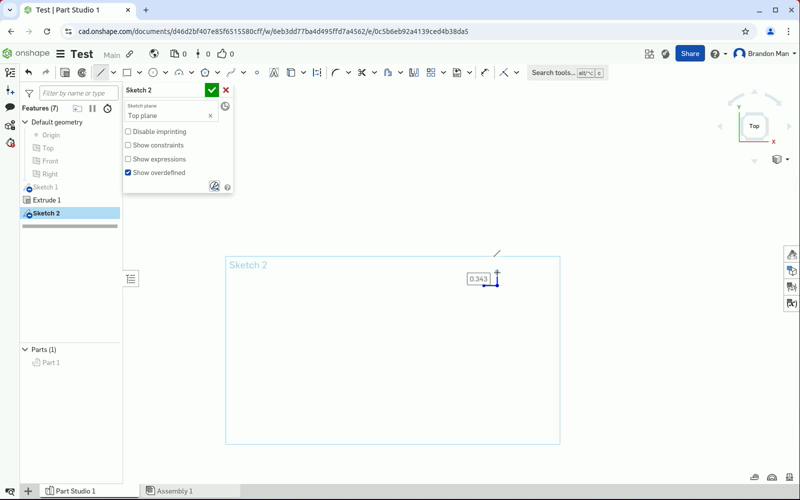
scroll(-6)
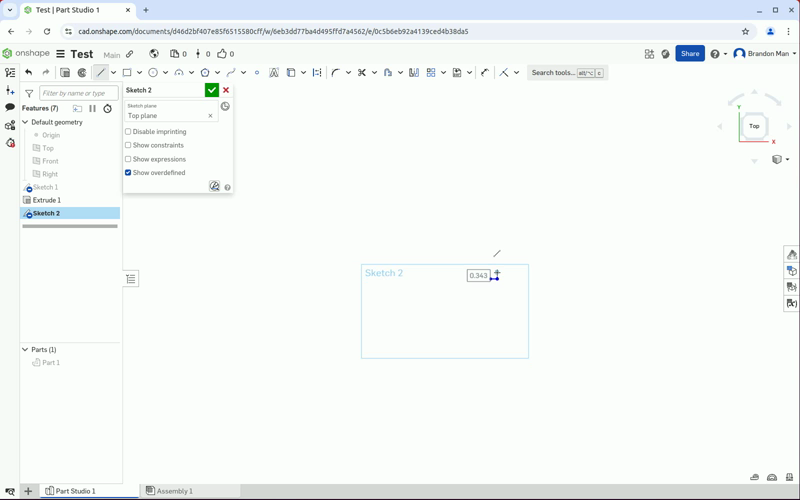
scroll(-6)
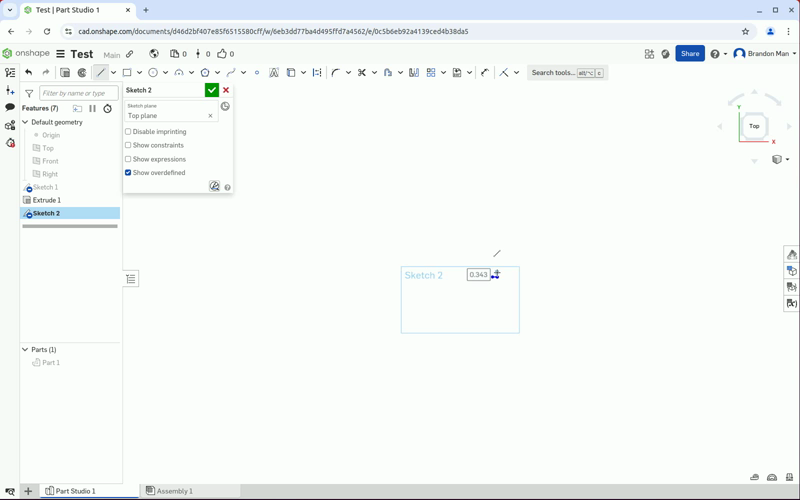
scroll(-6)
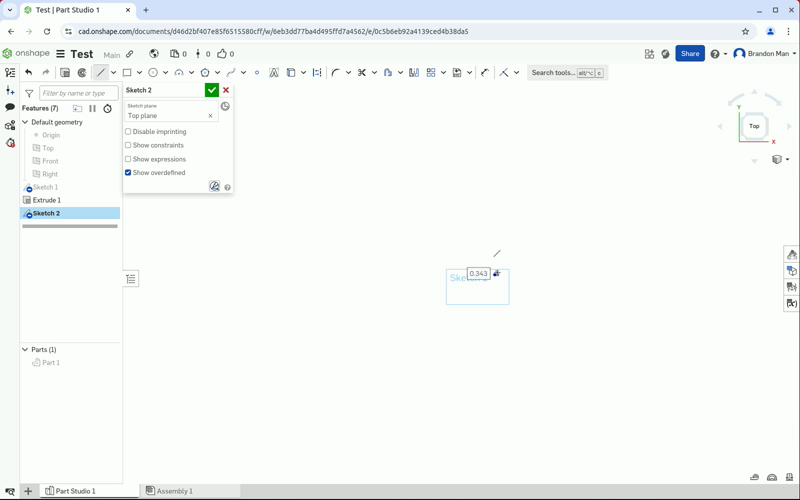
key_up(shift)
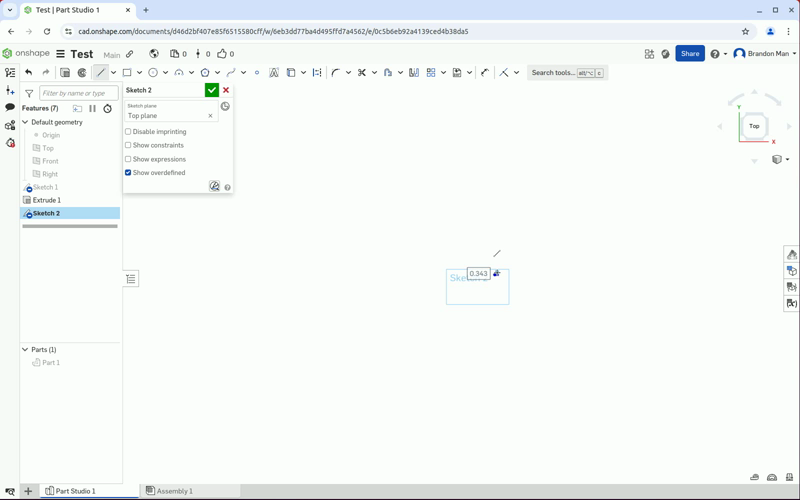
key_down(shift)
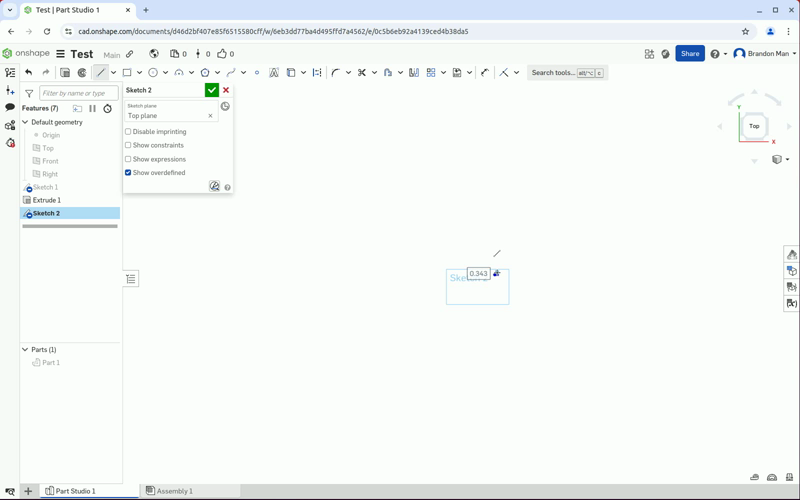
mouse_move(527, 272)
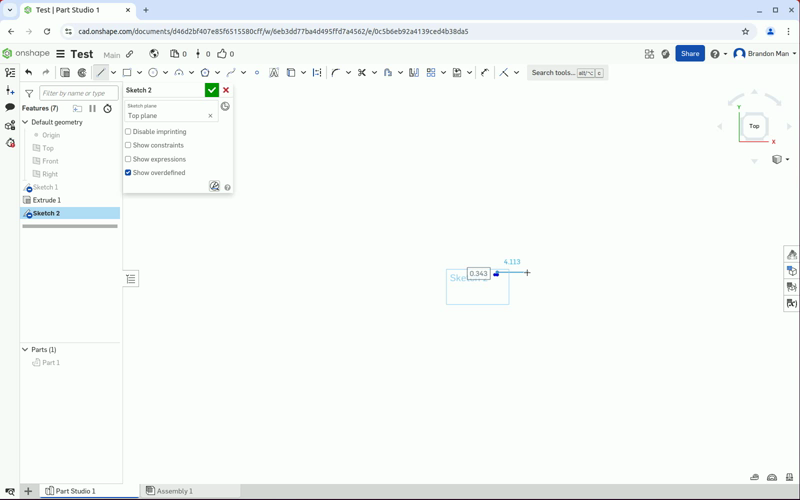
mouse_move(494, 272)
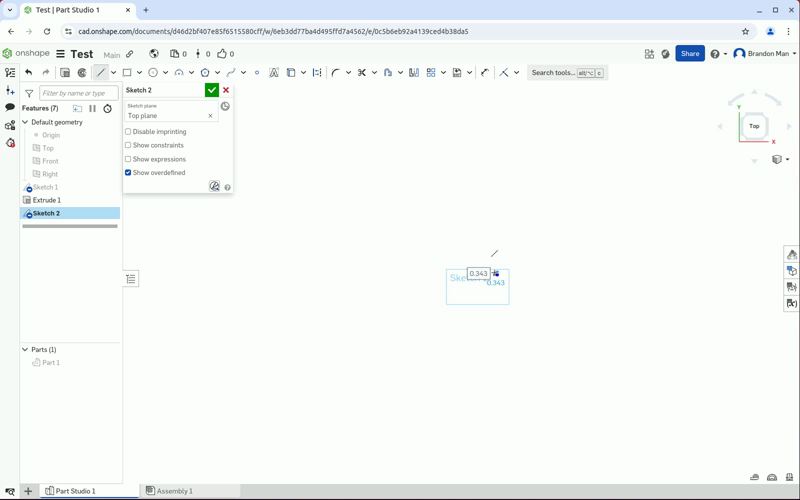
scroll(6)
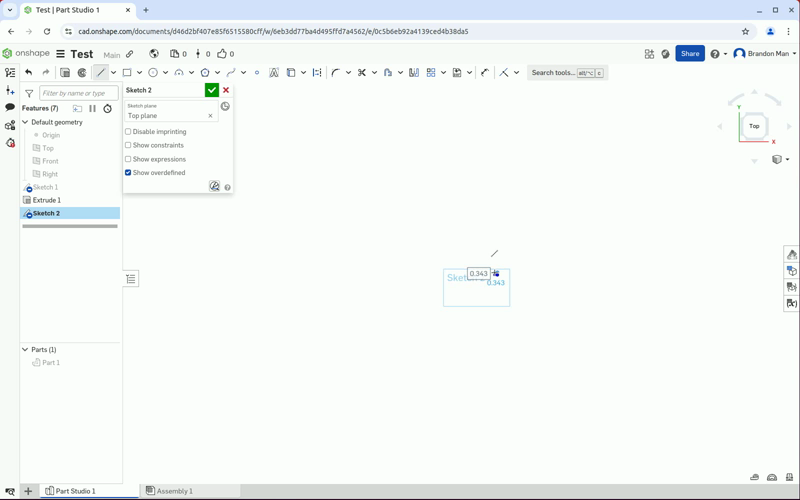
scroll(6)
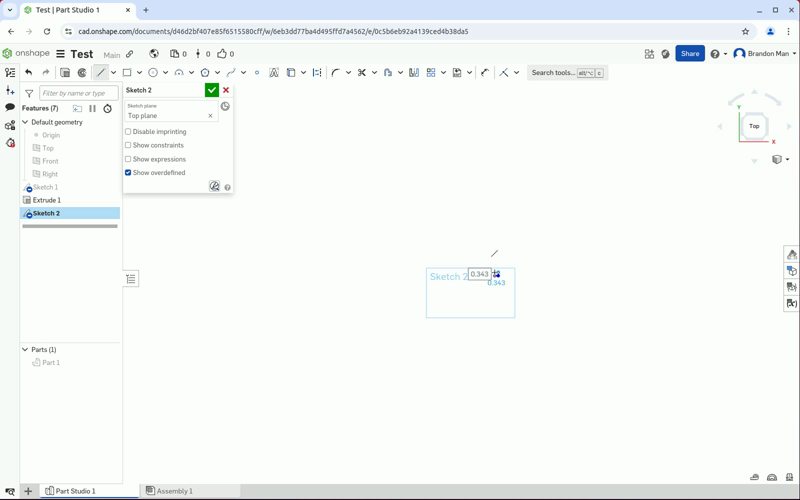
scroll(6)
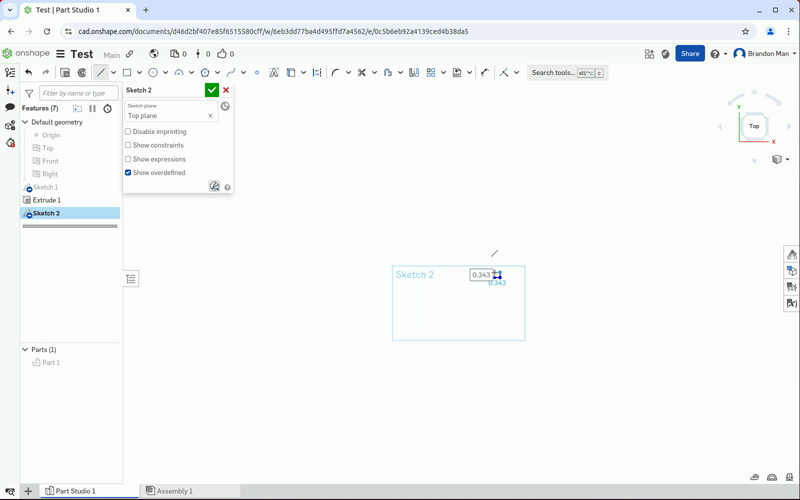
scroll(6)
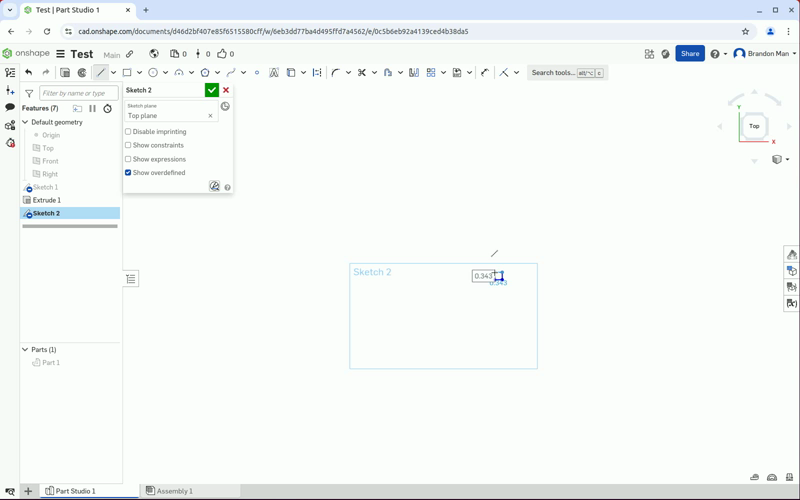
scroll(6)
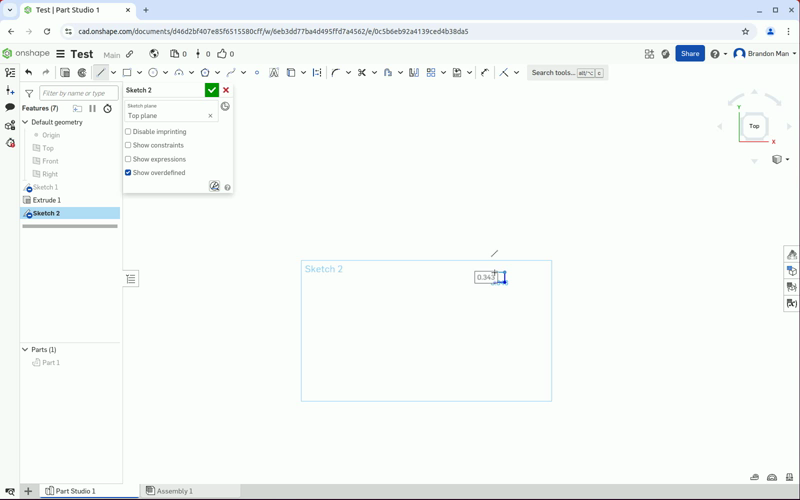
scroll(6)
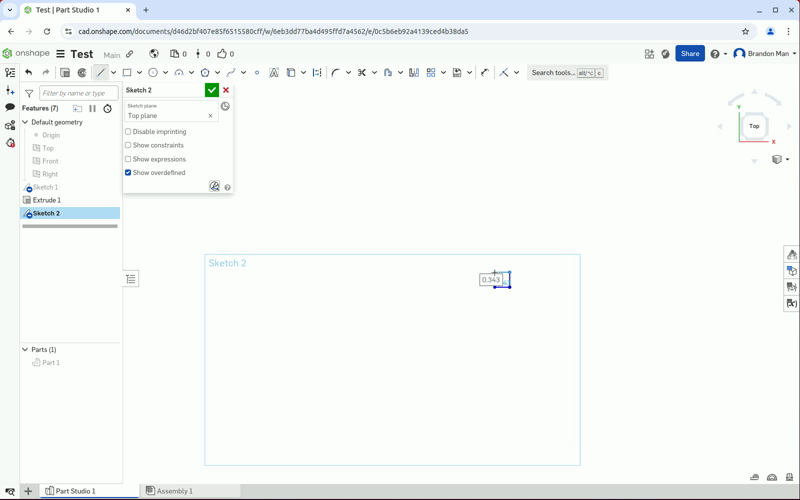
scroll(6)
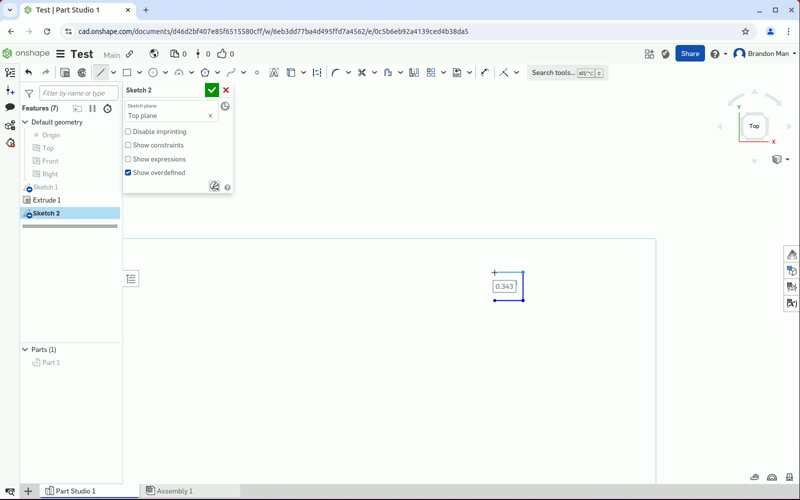
click(494, 272)
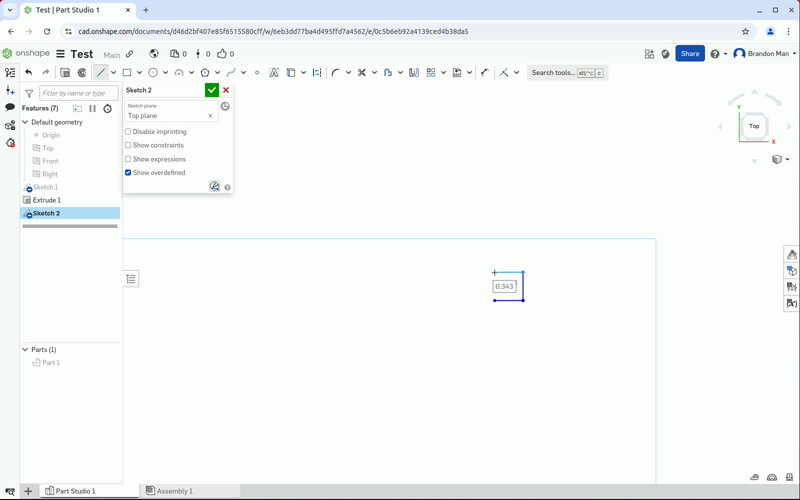
scroll(-6)
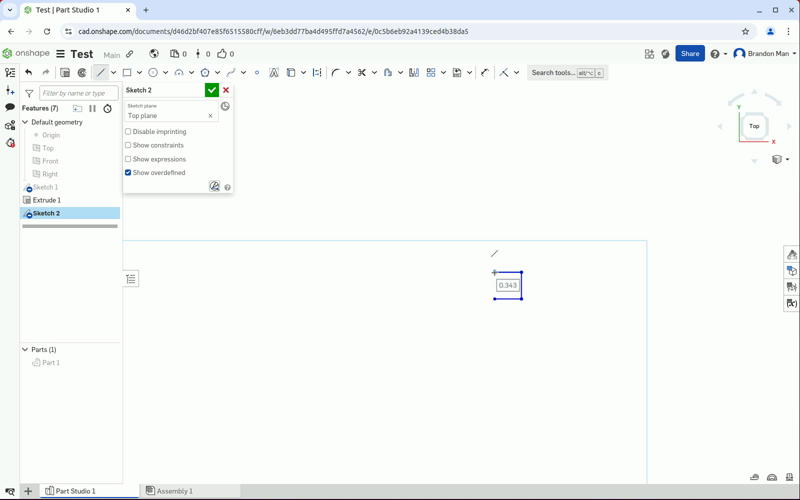
scroll(-6)
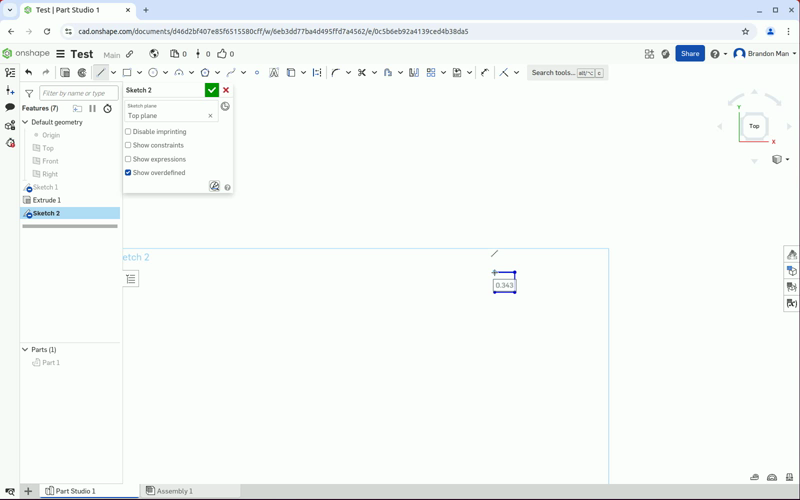
scroll(-6)
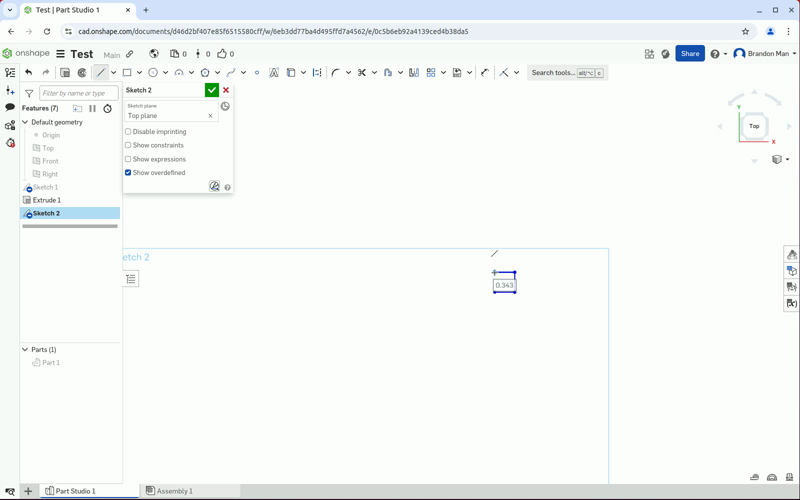
scroll(-6)
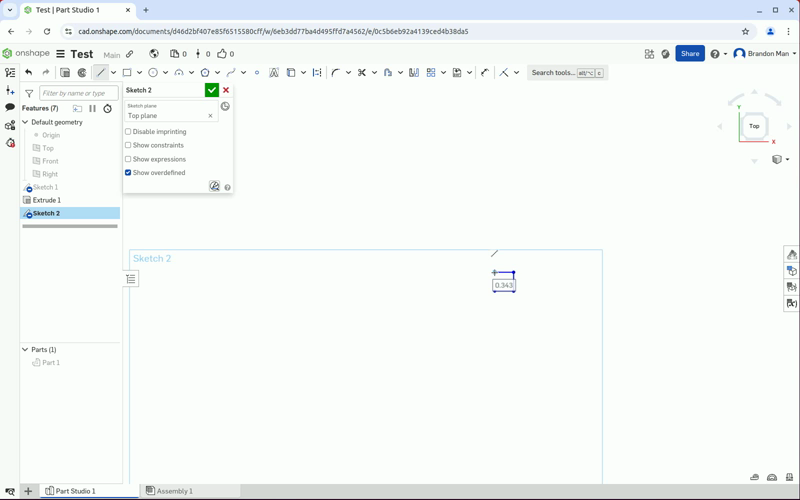
scroll(-6)
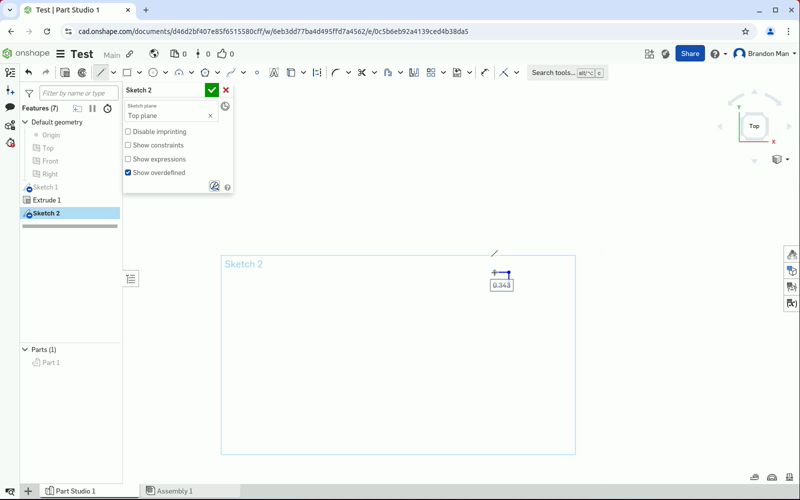
scroll(-6)
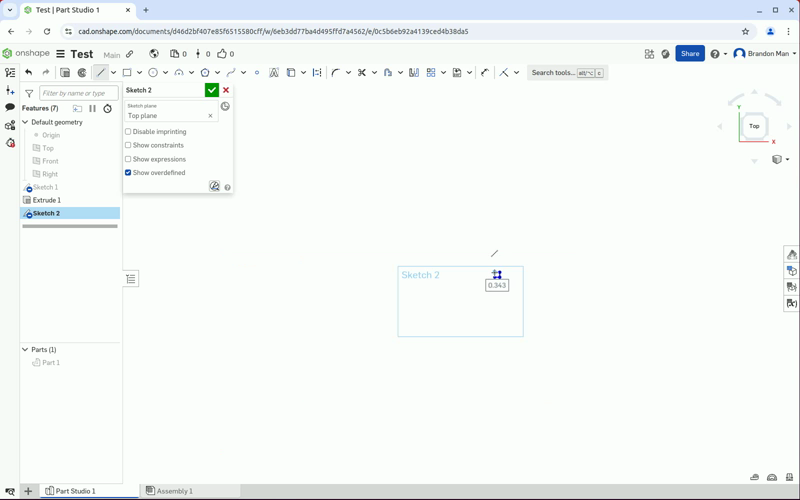
scroll(-6)
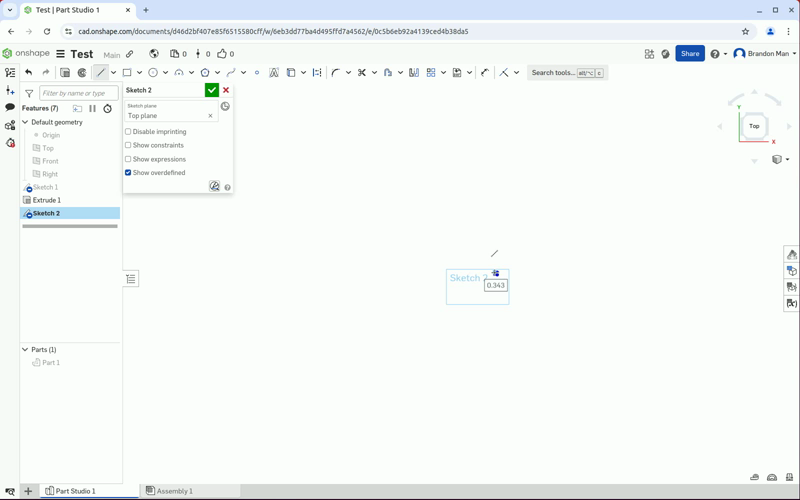
key_up(shift)
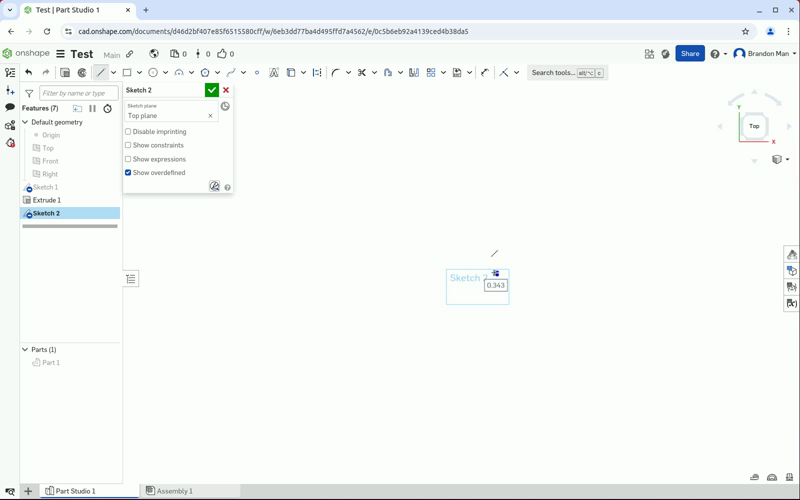
mouse_move(524, 272)
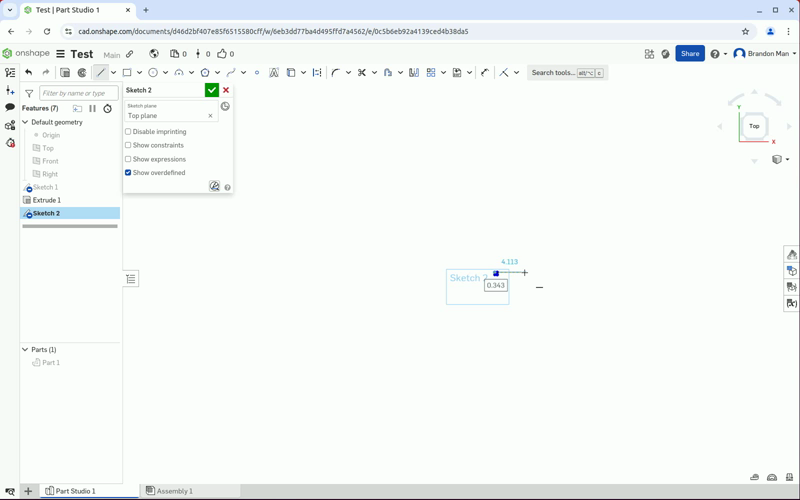
key_down(shift)
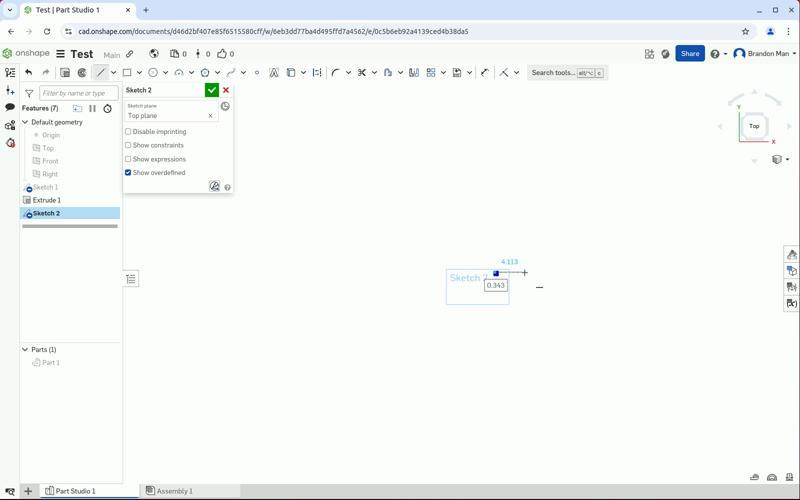
mouse_move(494, 274)
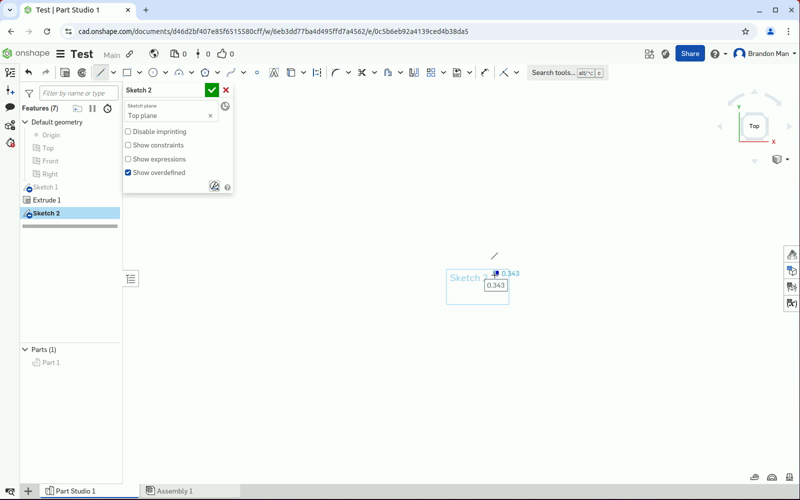
scroll(6)
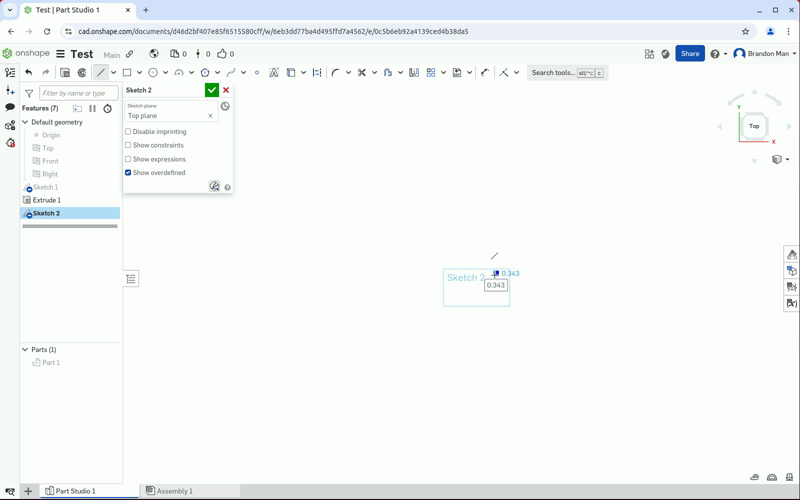
scroll(6)
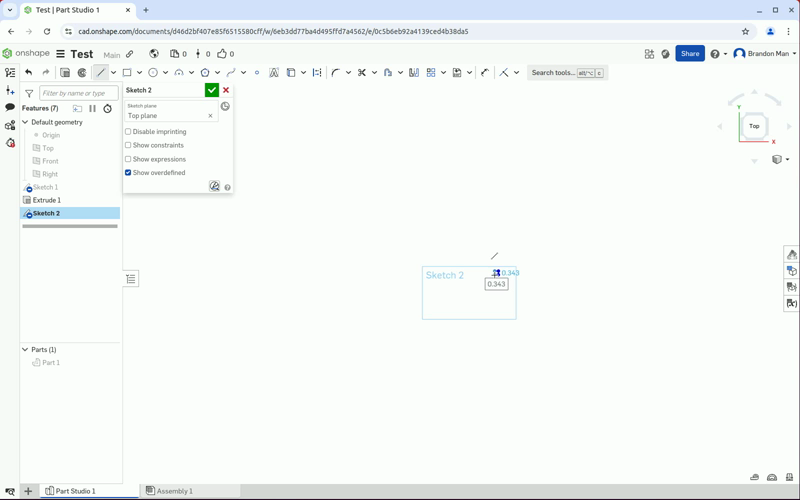
scroll(6)
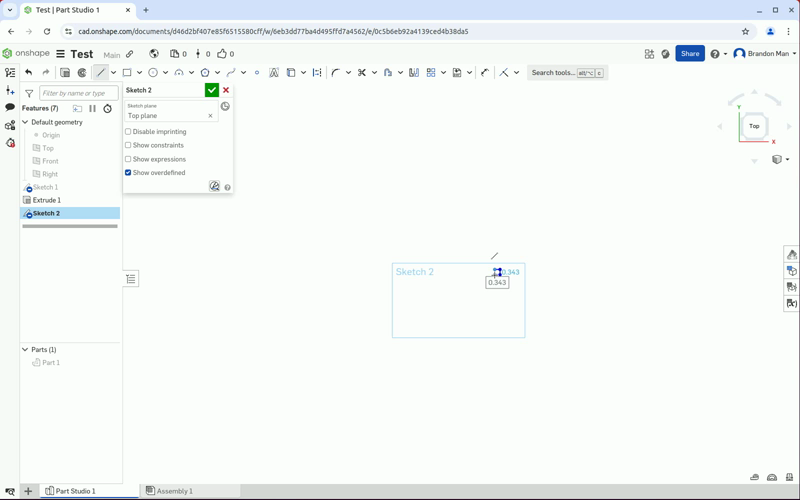
scroll(6)
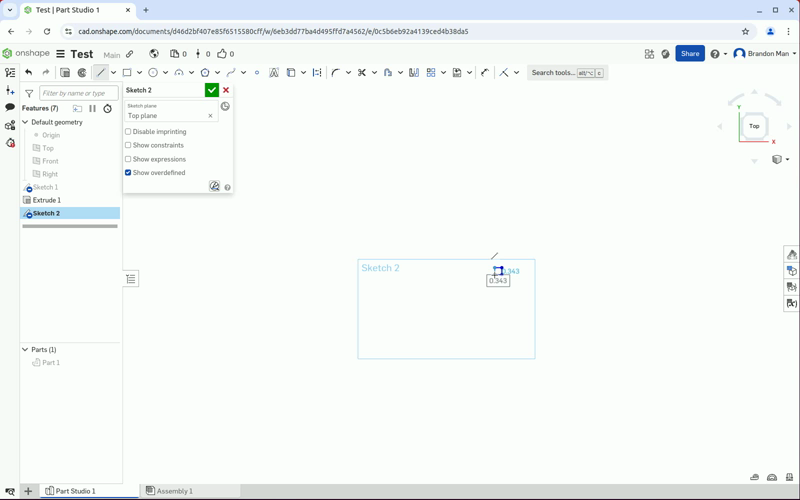
scroll(6)
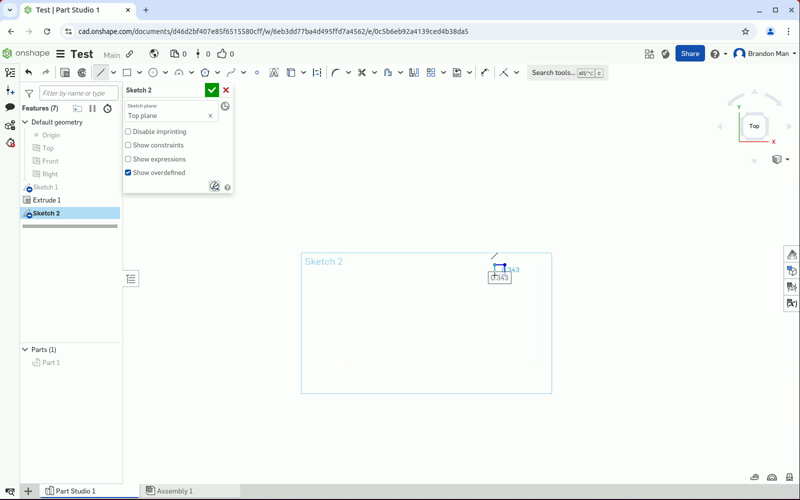
scroll(6)
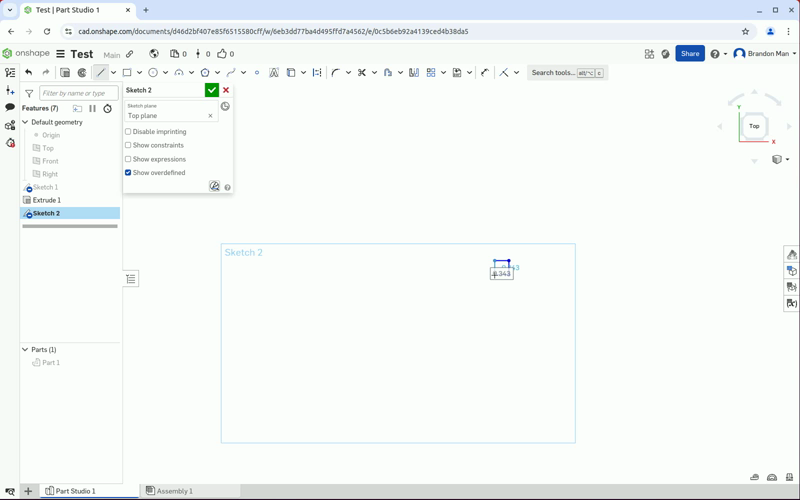
scroll(6)
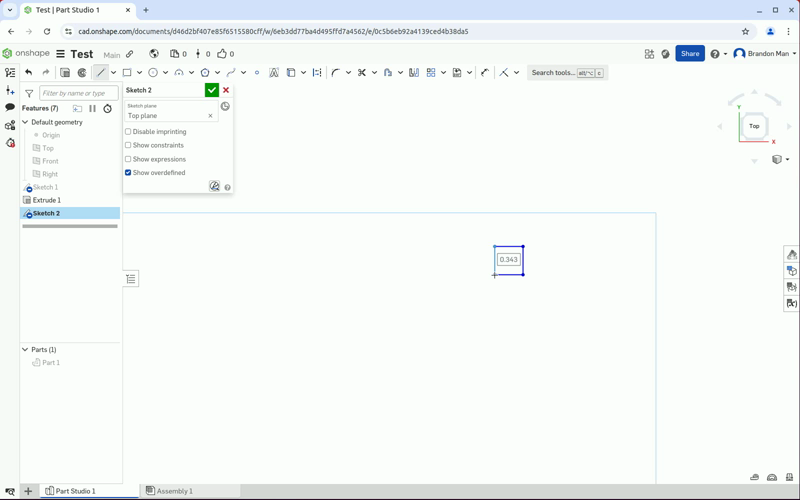
key_up(shift)
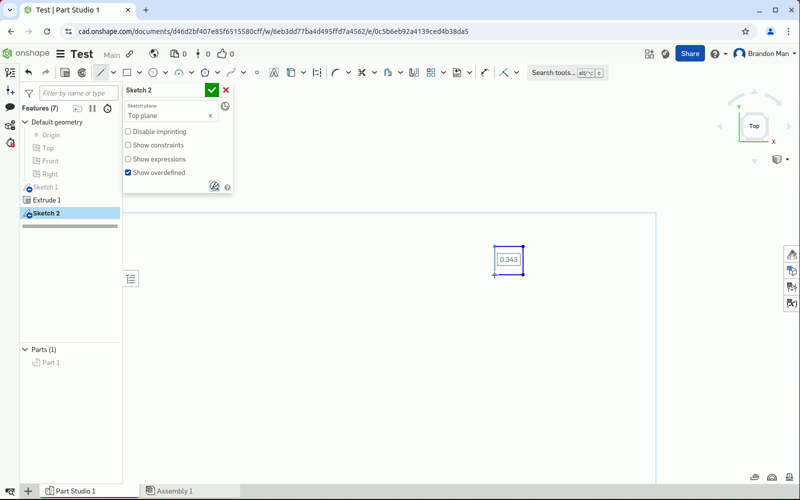
click(494, 274)
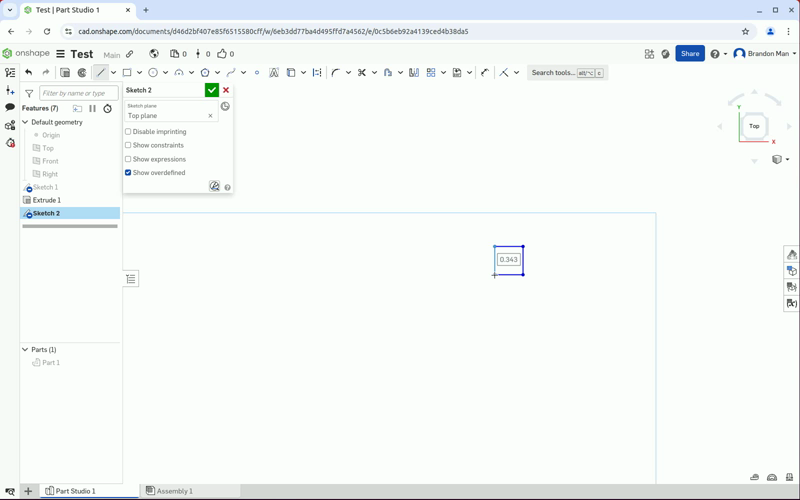
scroll(-6)
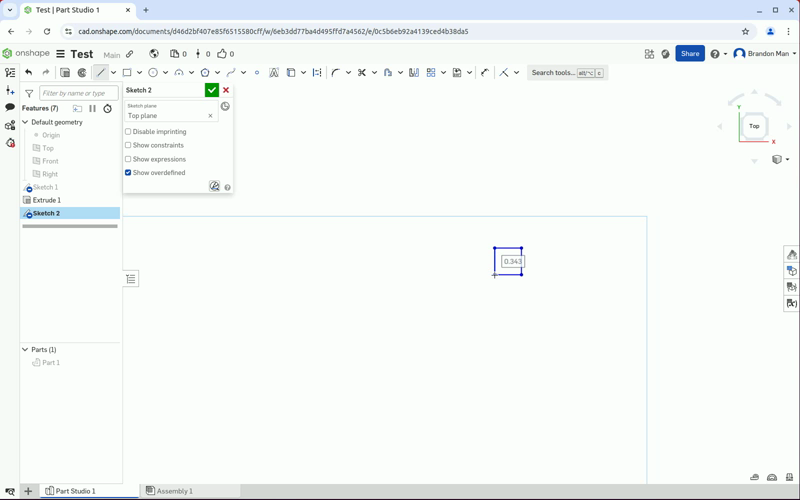
scroll(-6)
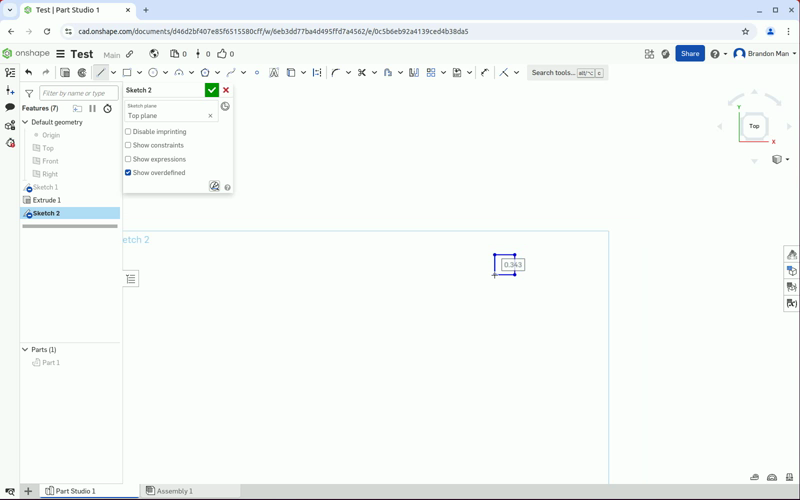
scroll(-6)
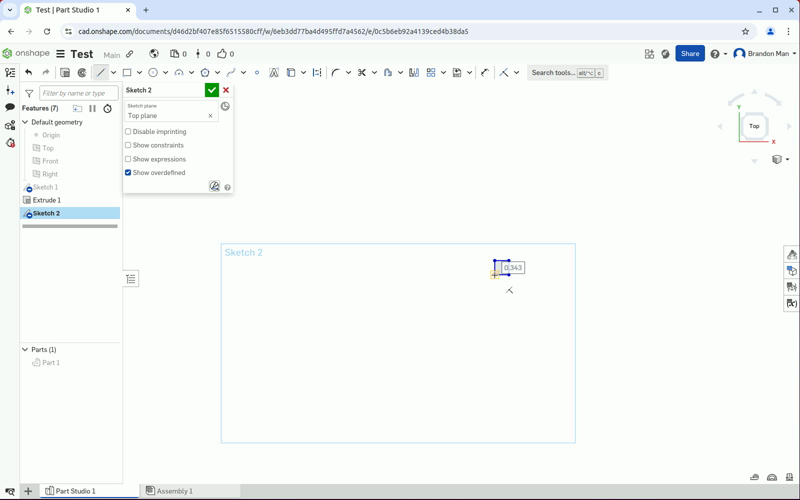
scroll(-6)
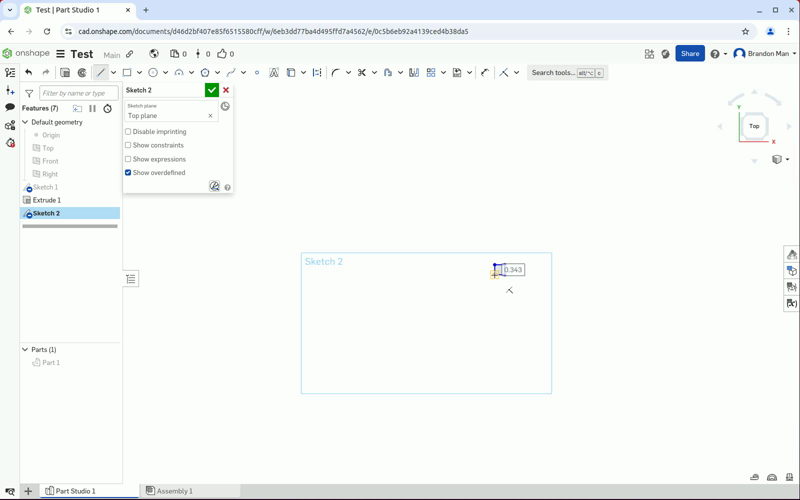
scroll(-6)
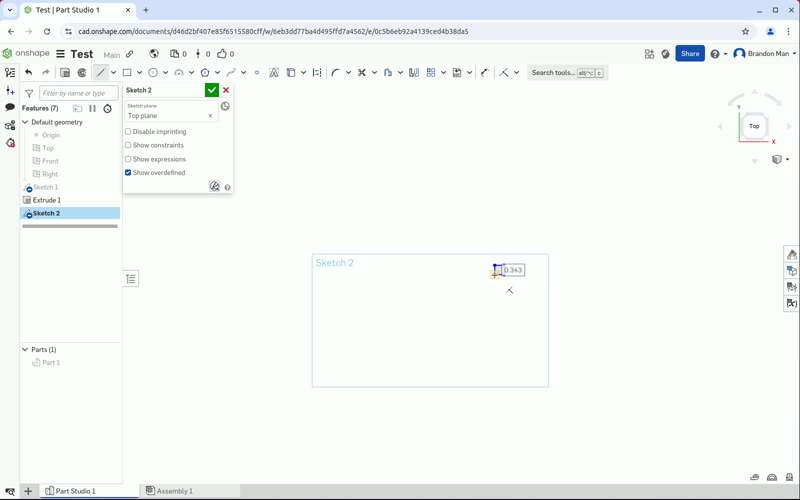
scroll(-6)
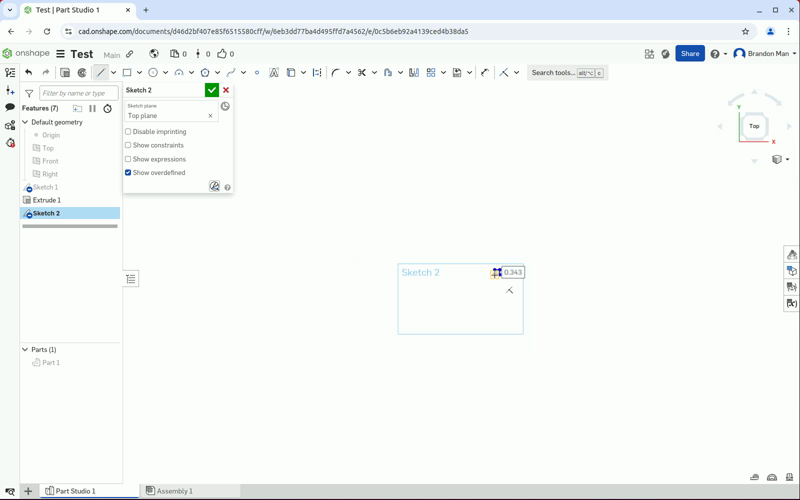
scroll(-6)
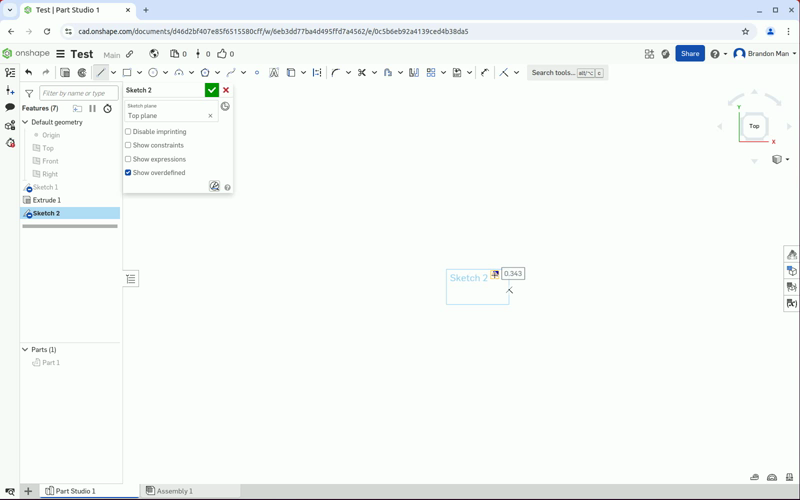
key(esc)
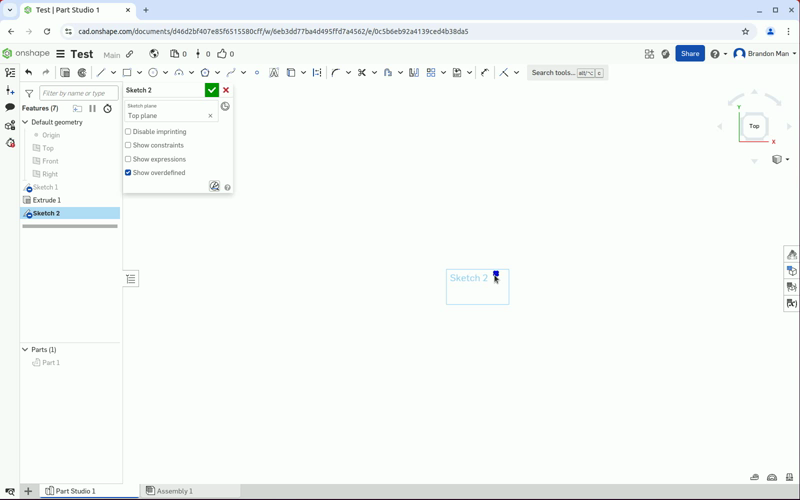
mouse_move(495, 273)
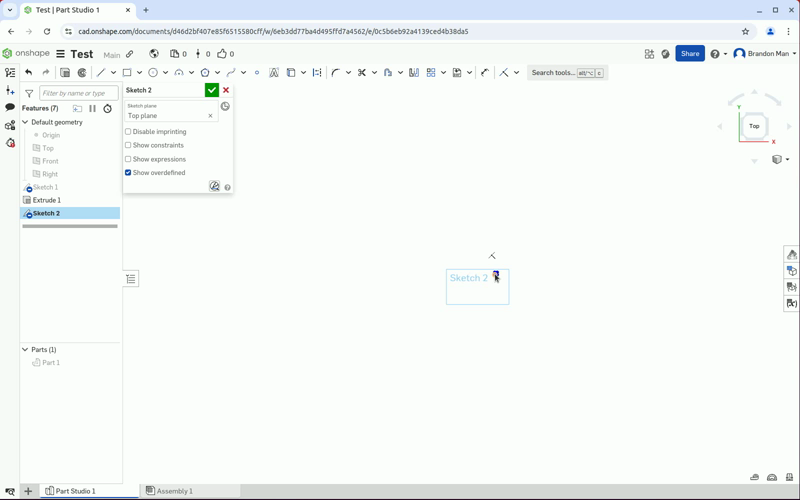
scroll(6)
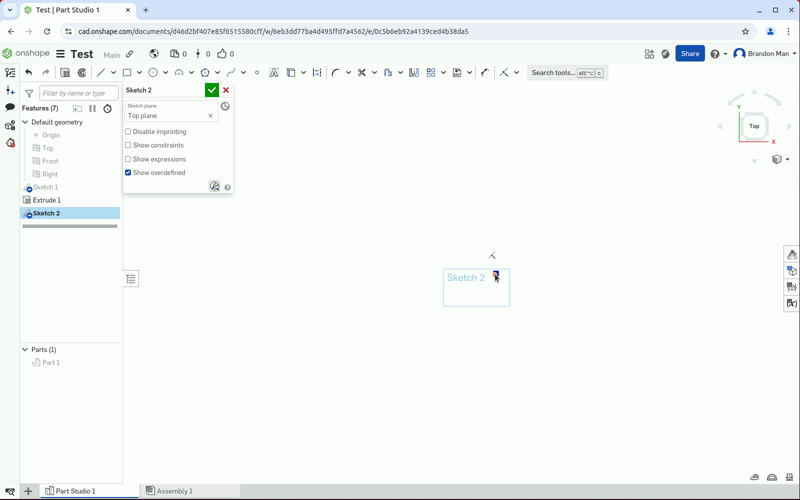
scroll(6)
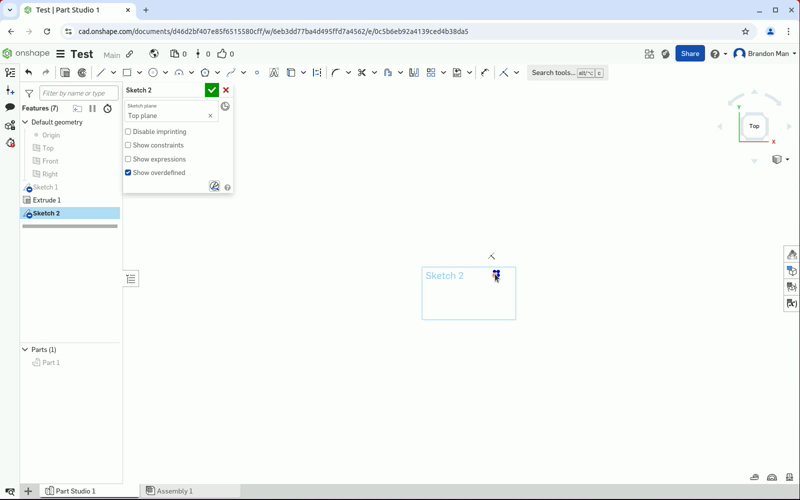
scroll(6)
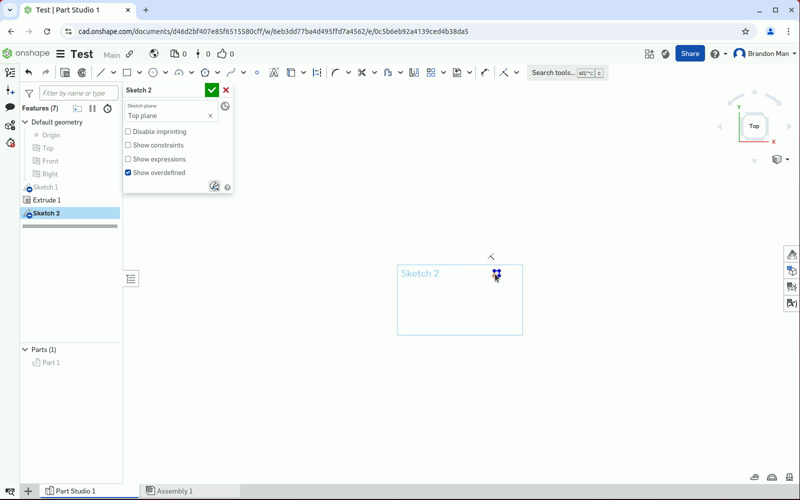
scroll(6)
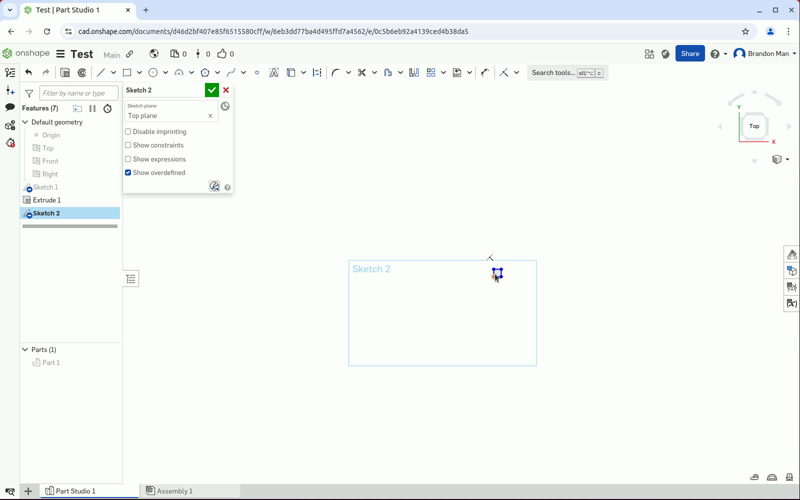
scroll(6)
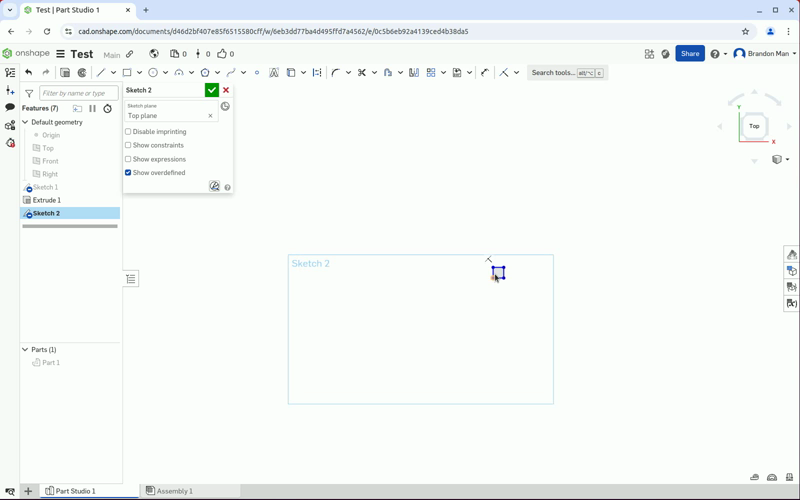
scroll(6)
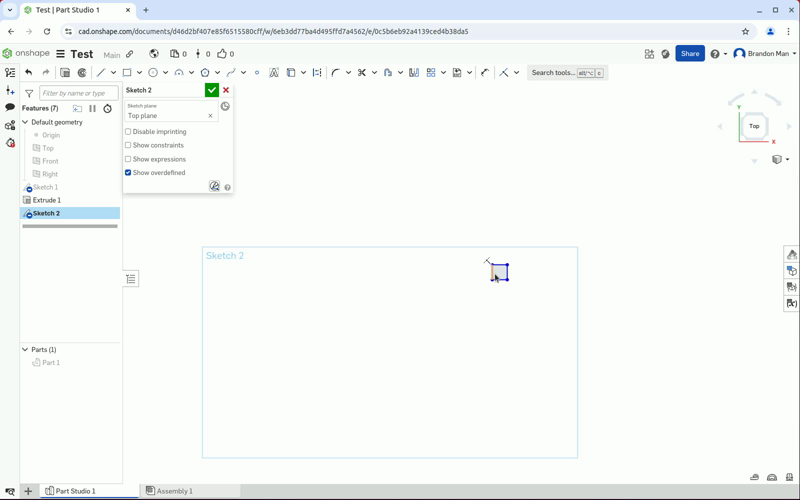
scroll(6)
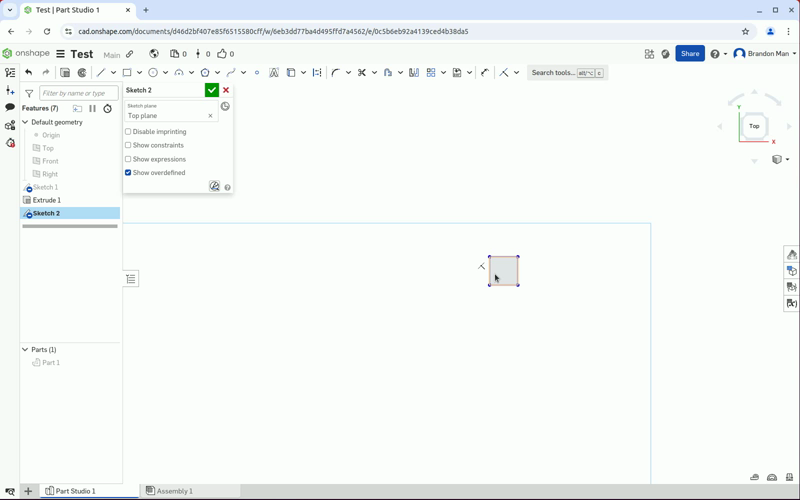
click(495, 273)
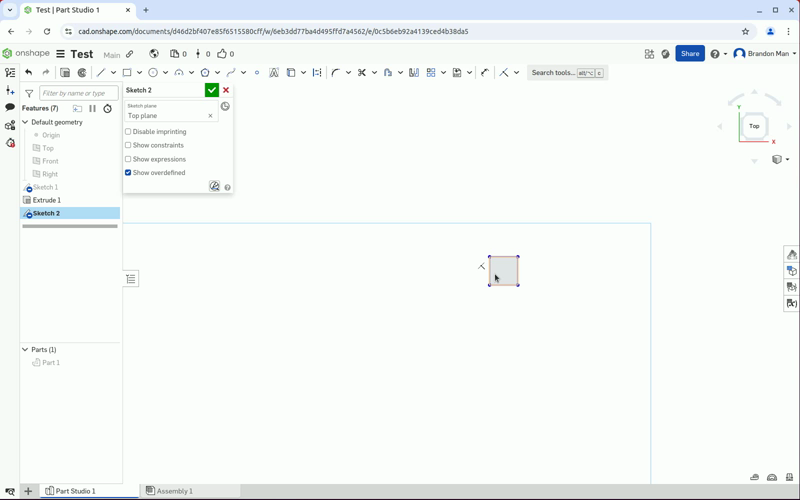
scroll(-6)
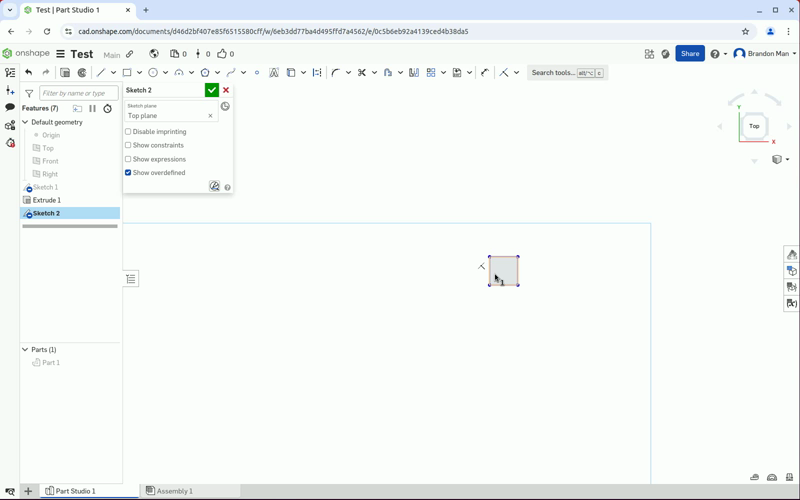
scroll(-6)
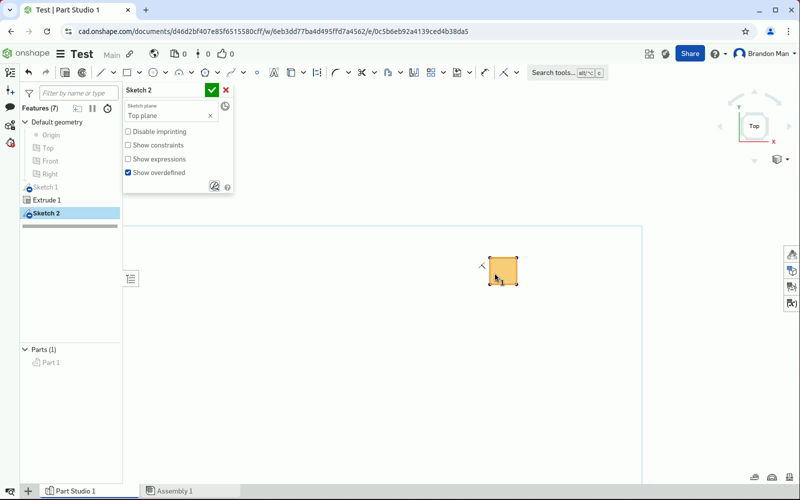
scroll(-6)
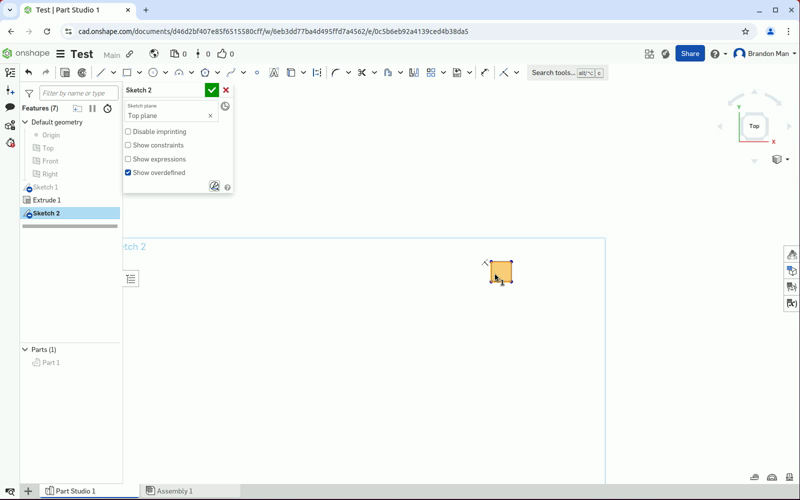
scroll(-6)
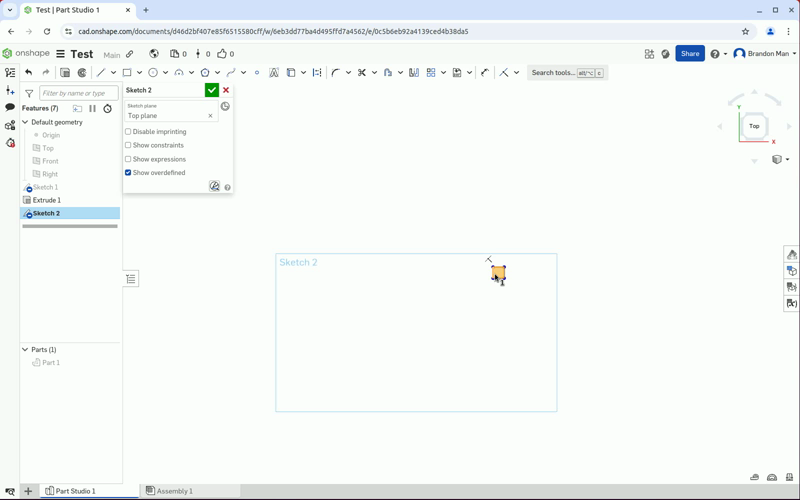
scroll(-6)
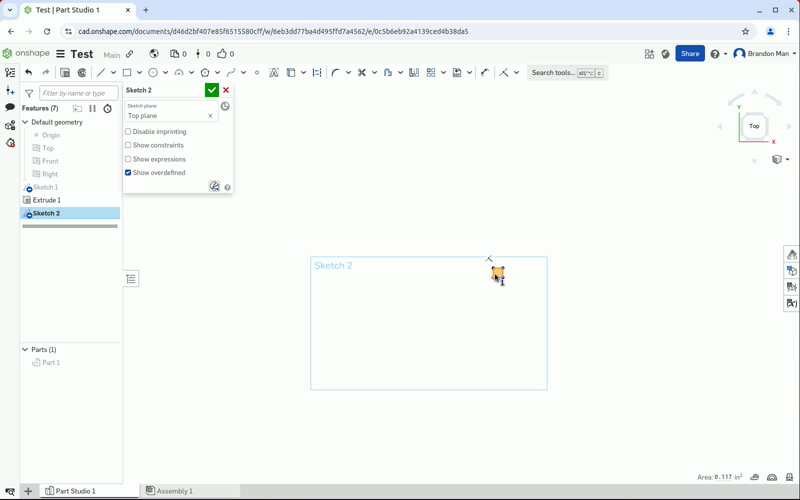
scroll(-6)
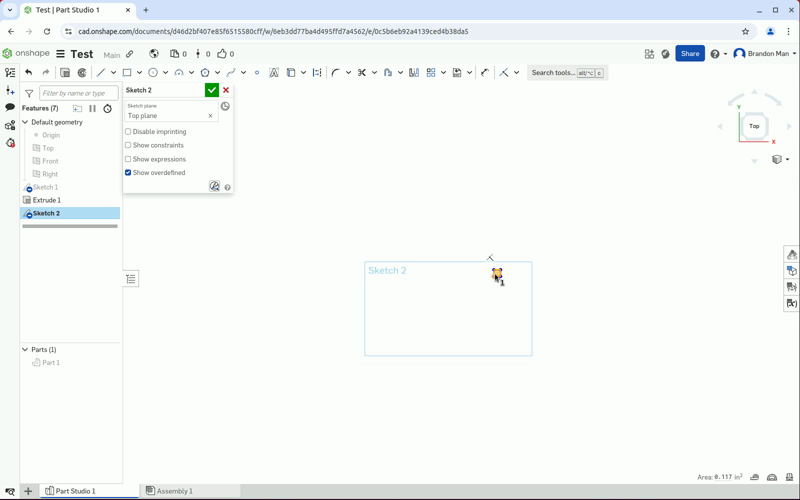
scroll(-6)
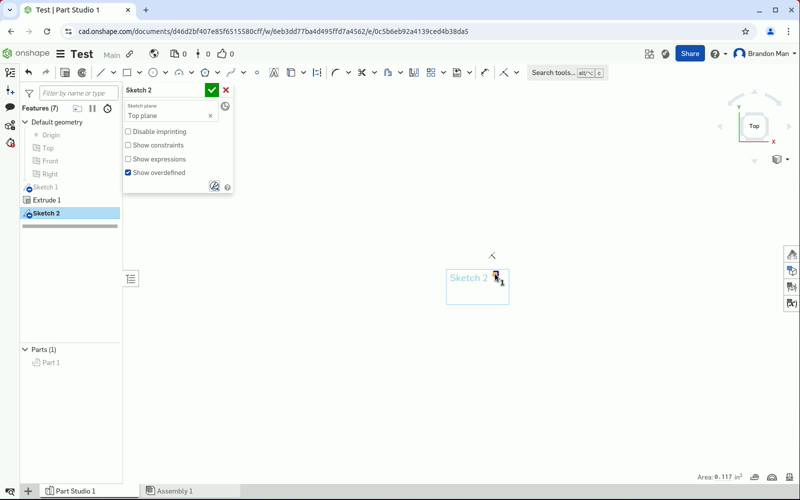
mouse_move(73, 352)
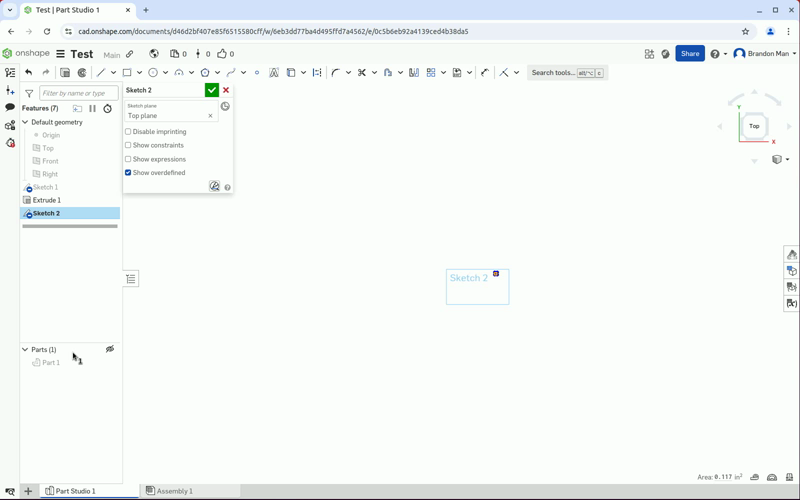
key(shift+y)
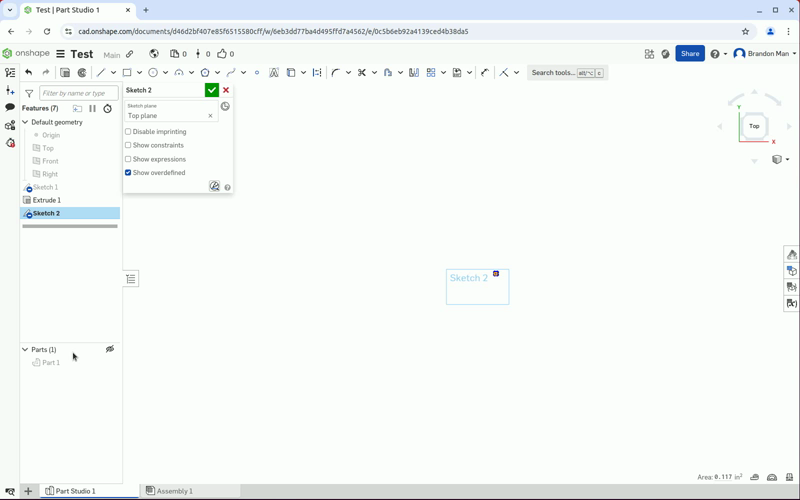
key(shift+e)
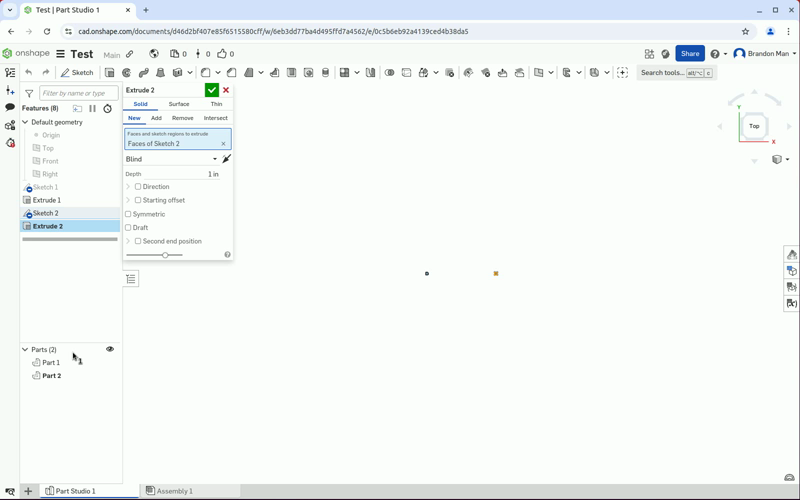
mouse_move(143, 106)
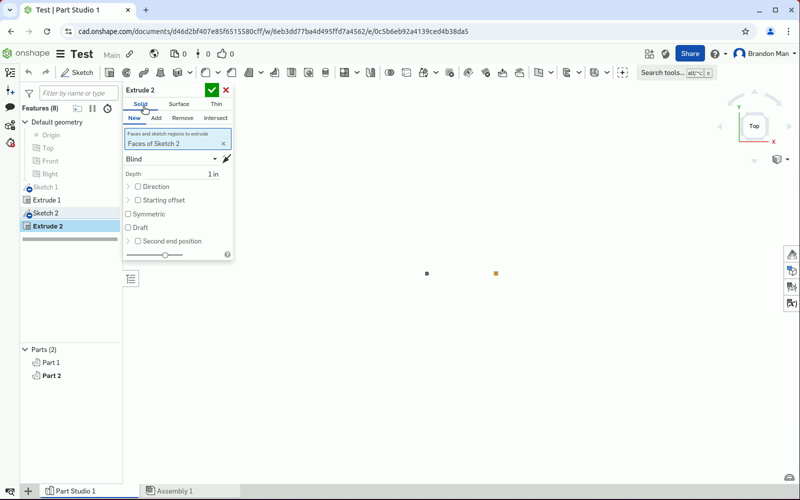
click(143, 106)
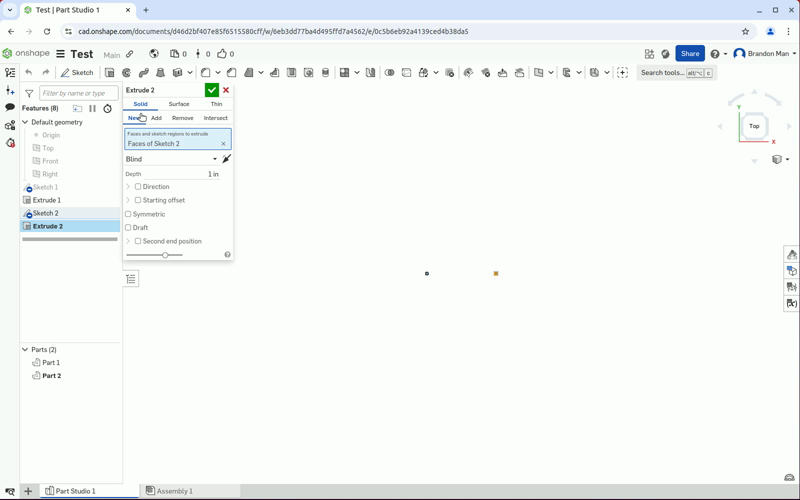
mouse_move(137, 120)
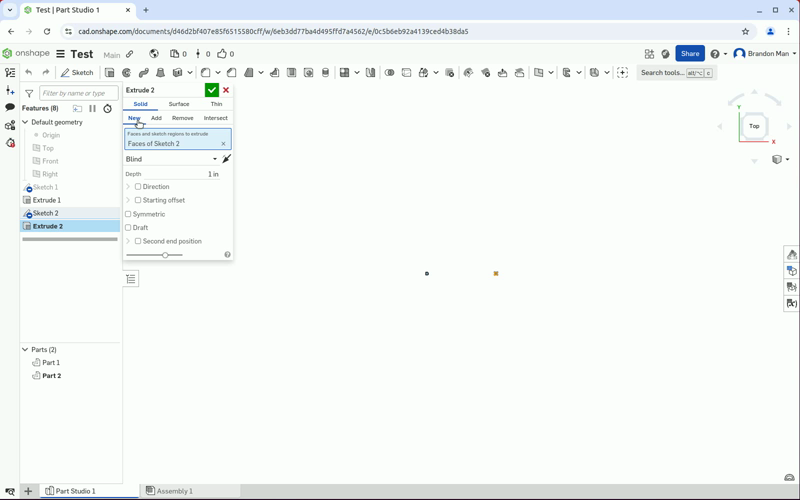
click(137, 120)
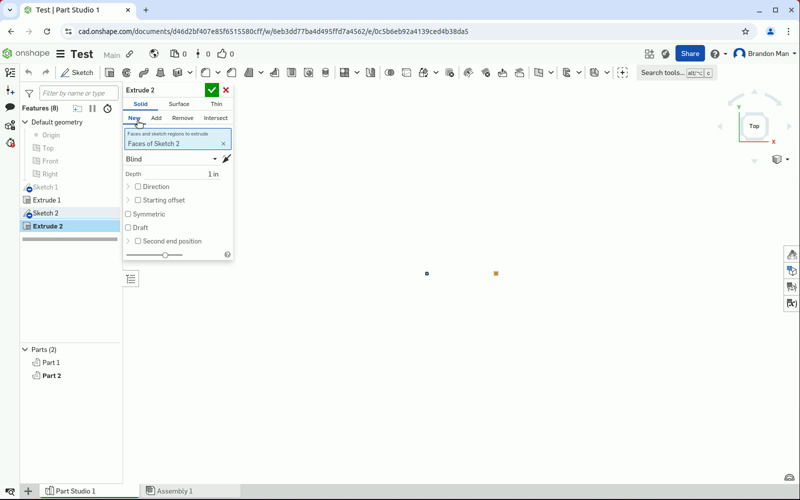
key(tab, 4)
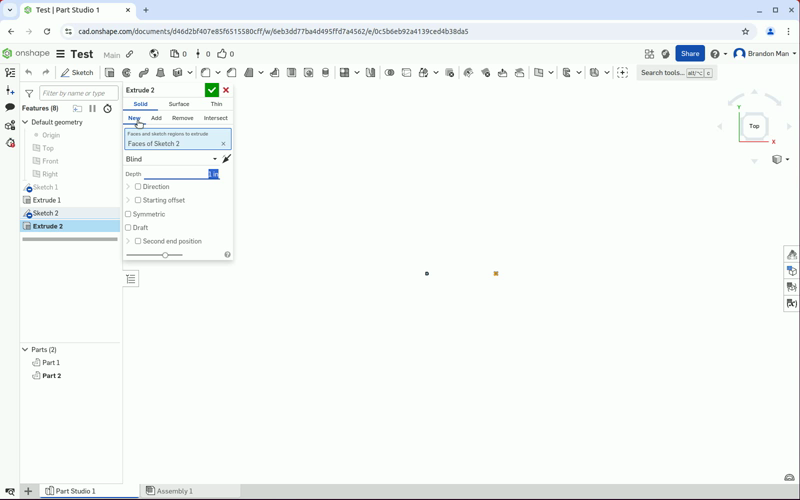
text(13.961)
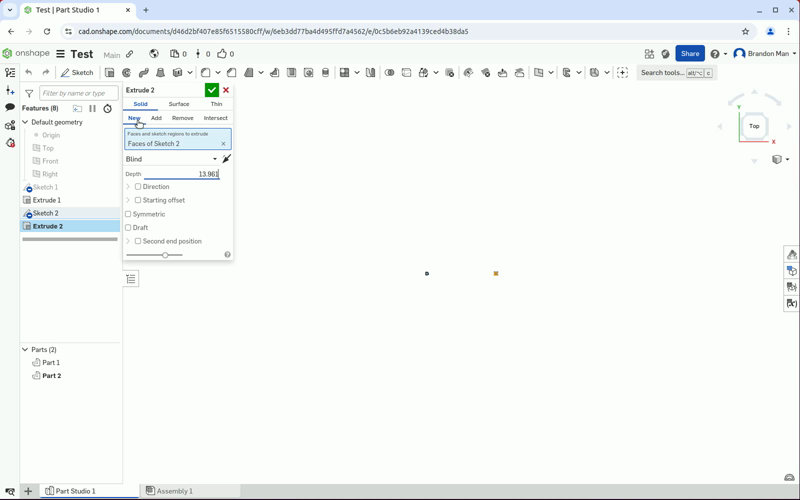
key(enter)
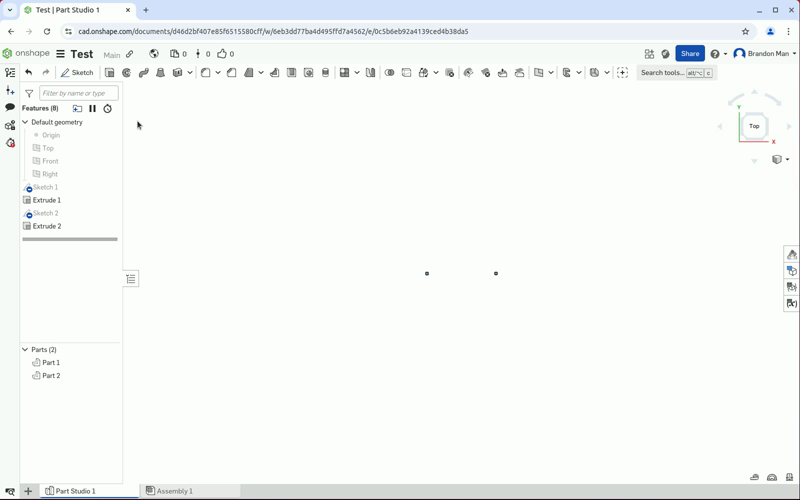
key(shift+h)
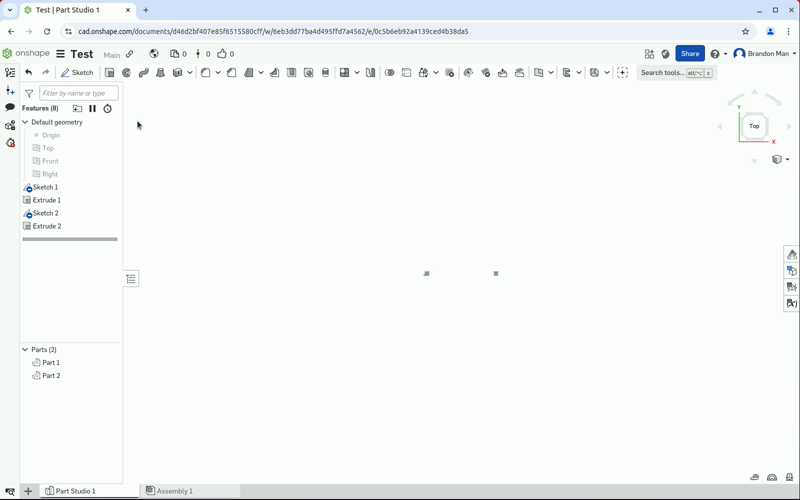
key(shift+h)
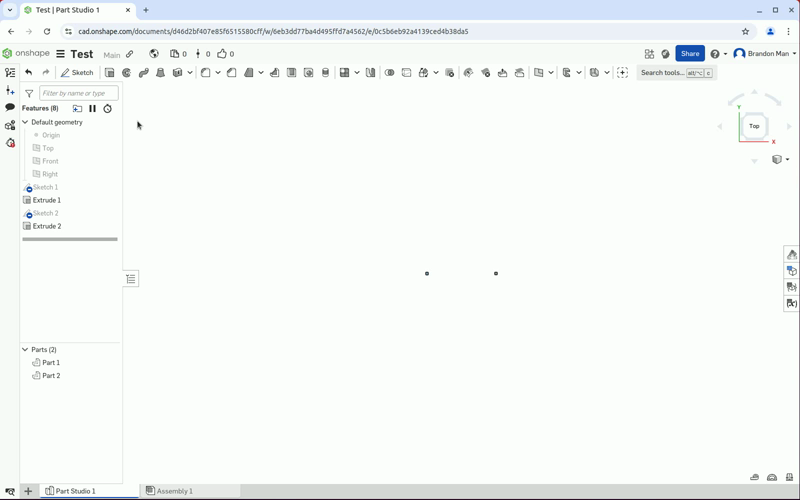
mouse_move(73, 189)
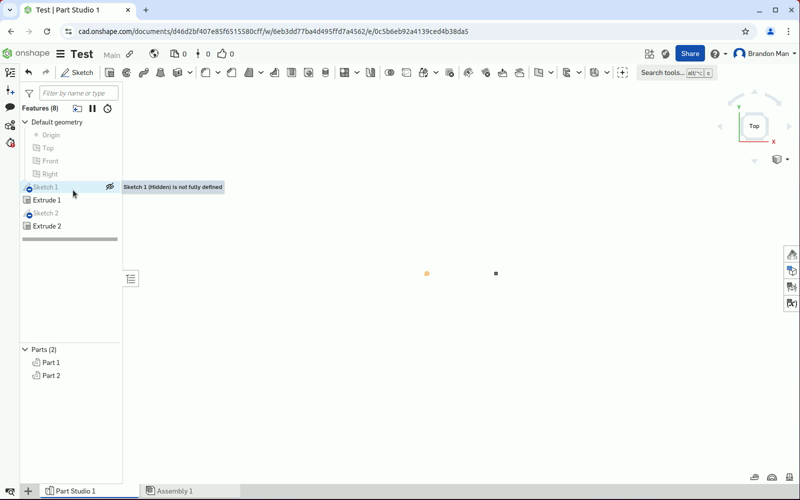
click(73, 189)
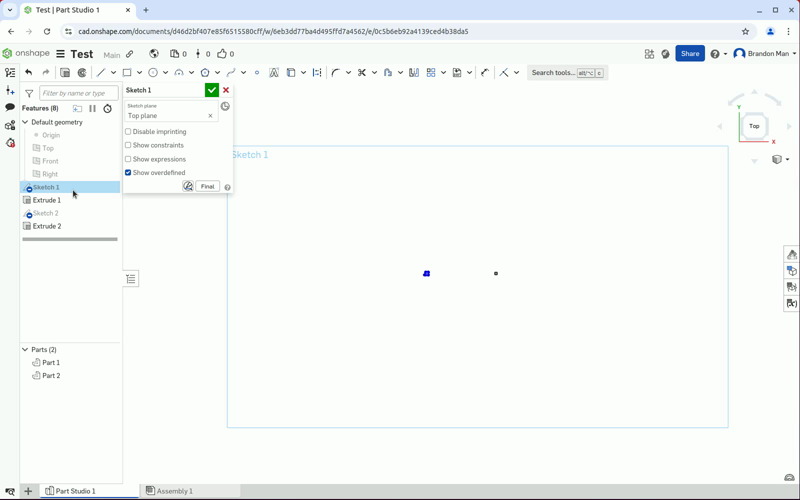
mouse_move(229, 92)
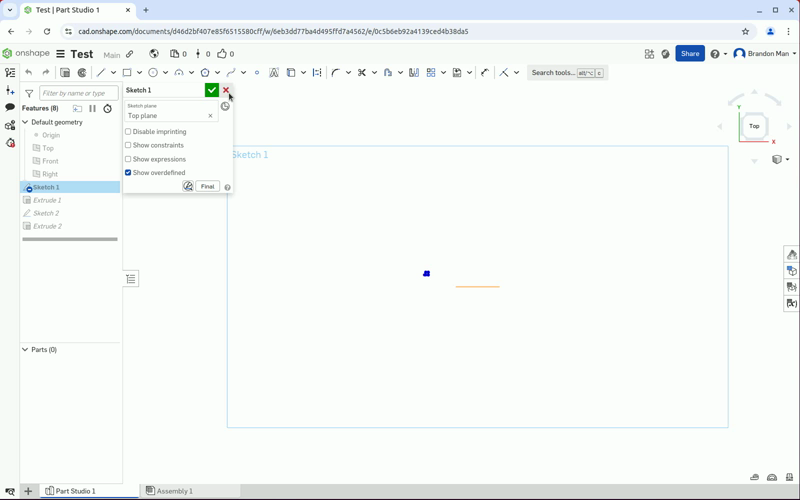
click(229, 92)
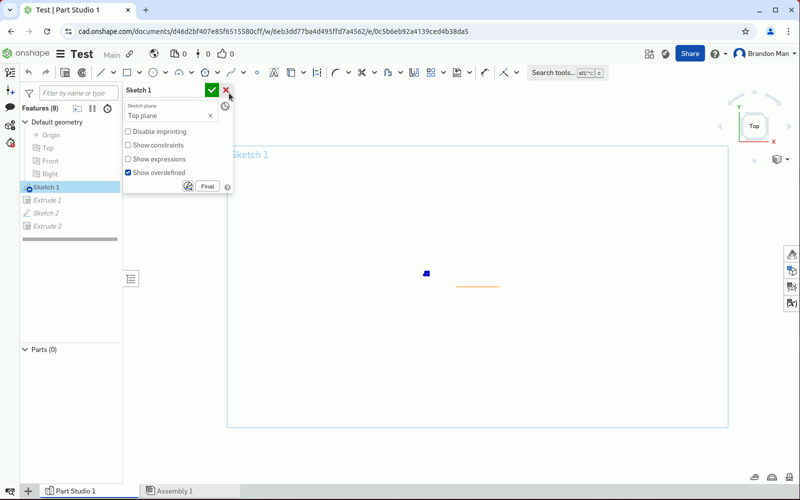
key(shift+s)
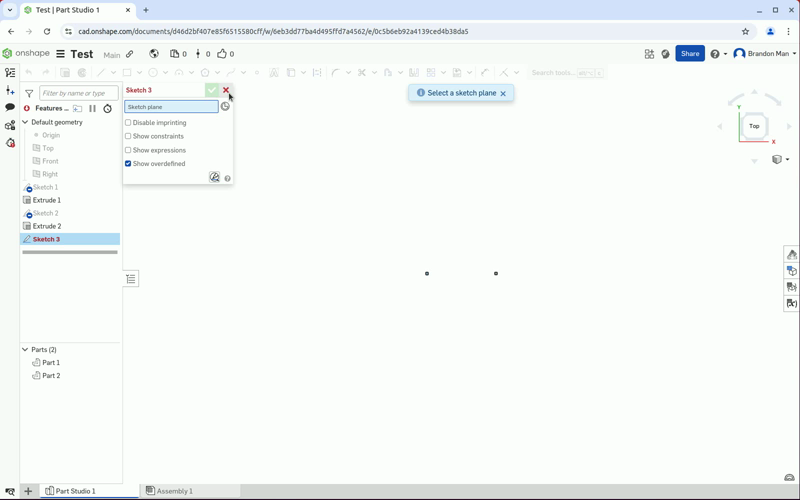
mouse_move(73, 150)
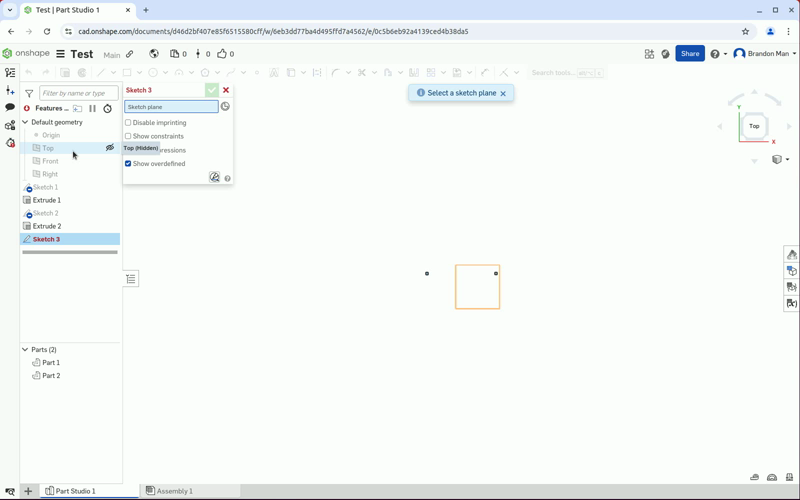
click(73, 150)
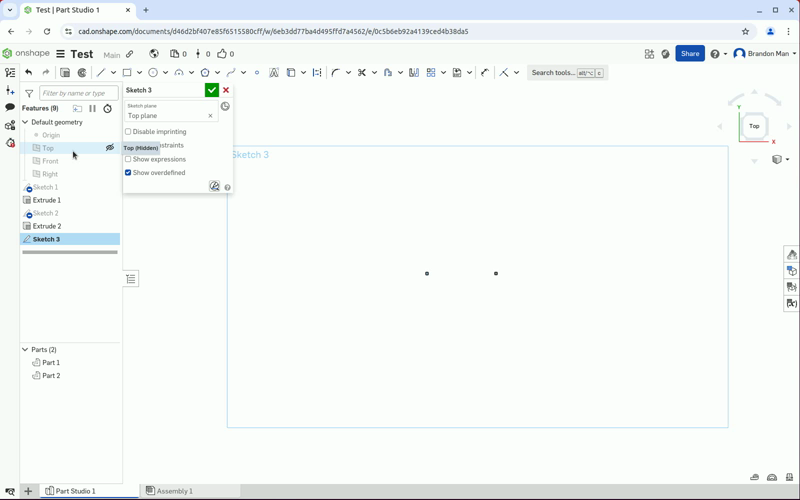
mouse_move(73, 352)
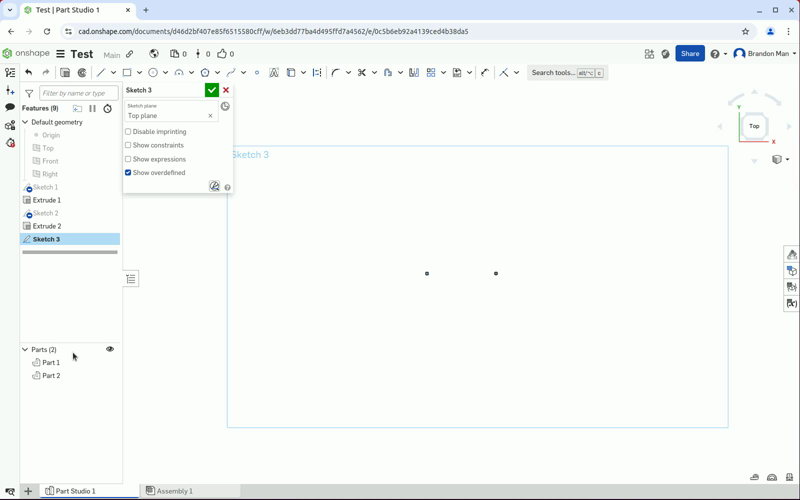
key(y)
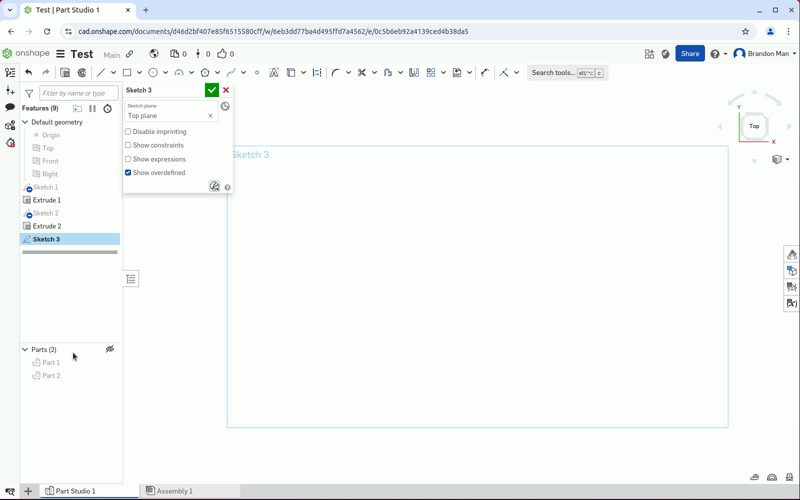
key(l)
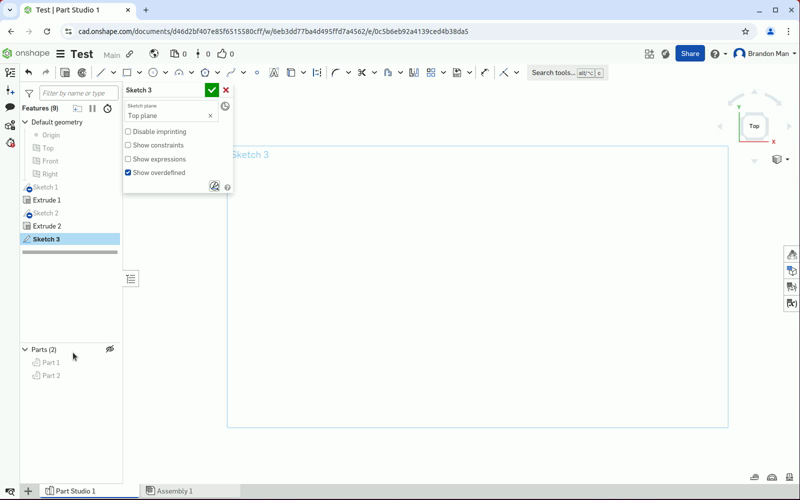
key_down(shift)
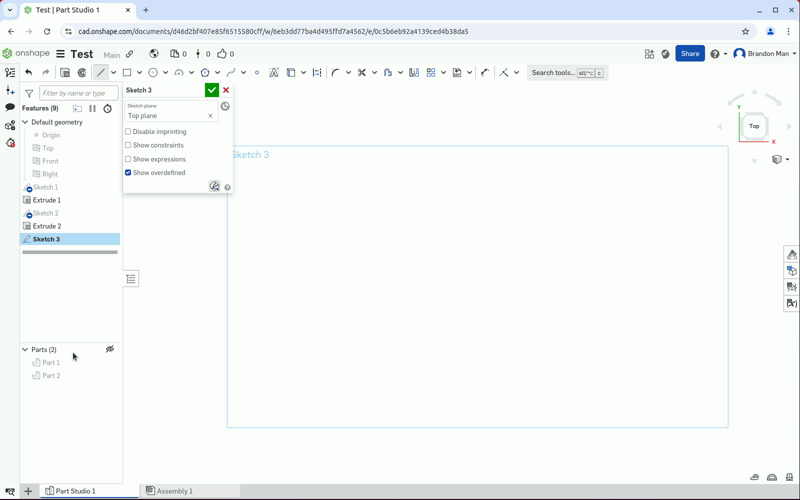
mouse_move(425, 292)
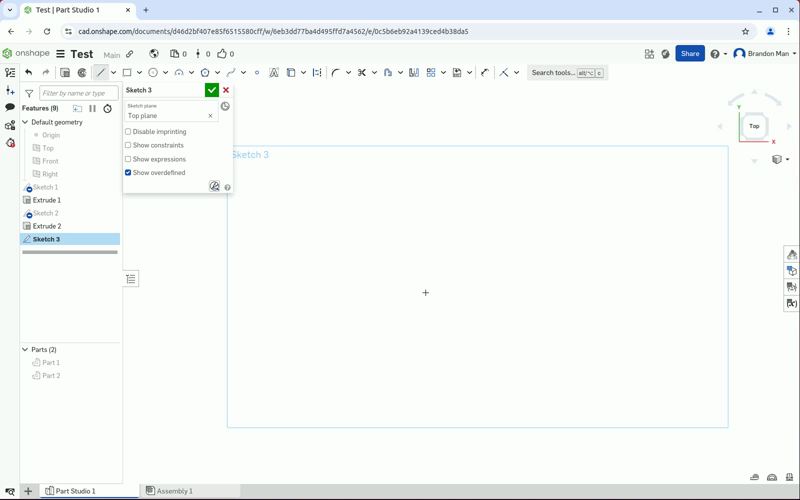
click(425, 292)
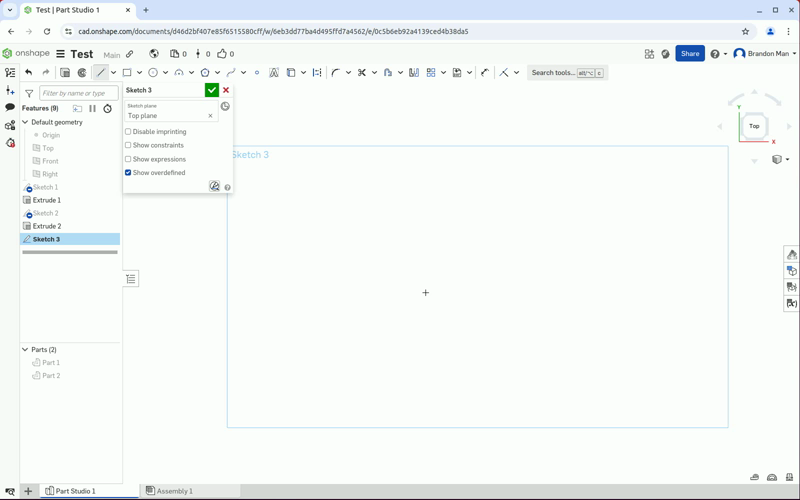
key_up(shift)
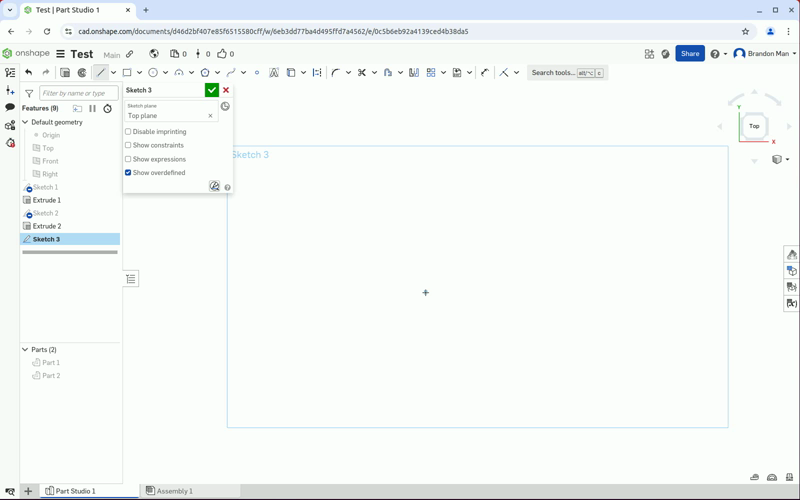
key_down(shift)
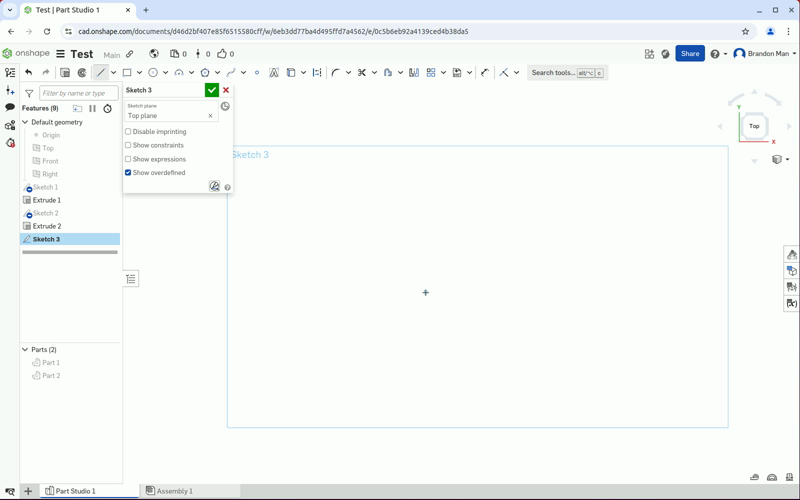
mouse_move(455, 292)
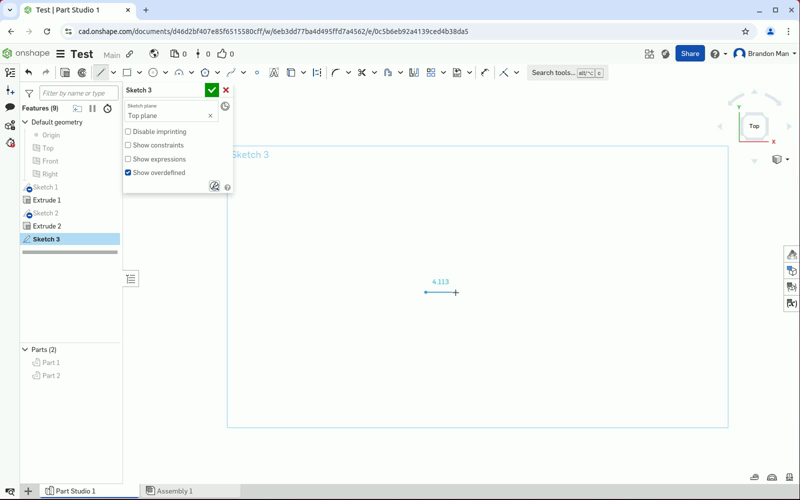
mouse_move(428, 292)
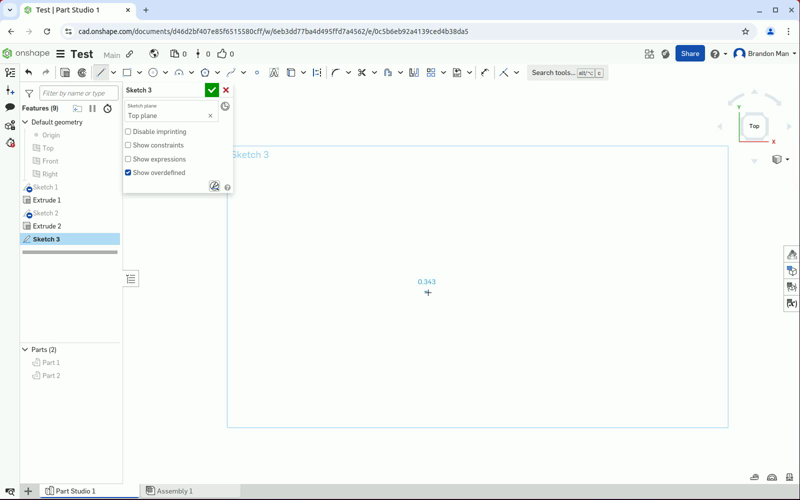
scroll(6)
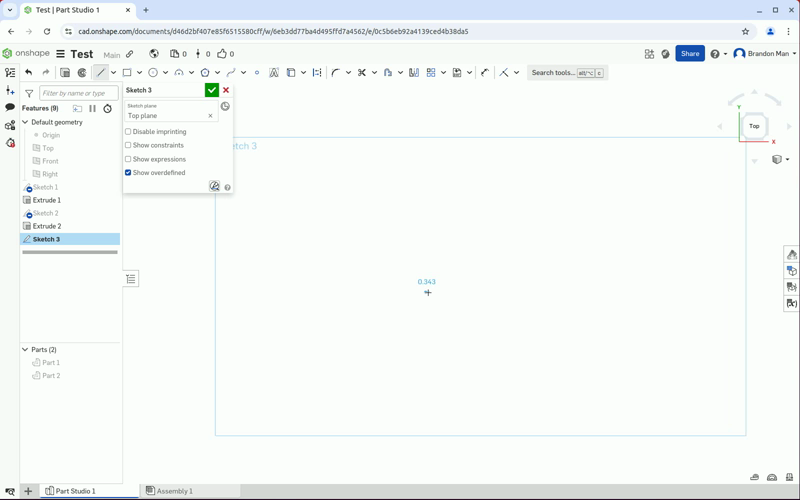
scroll(6)
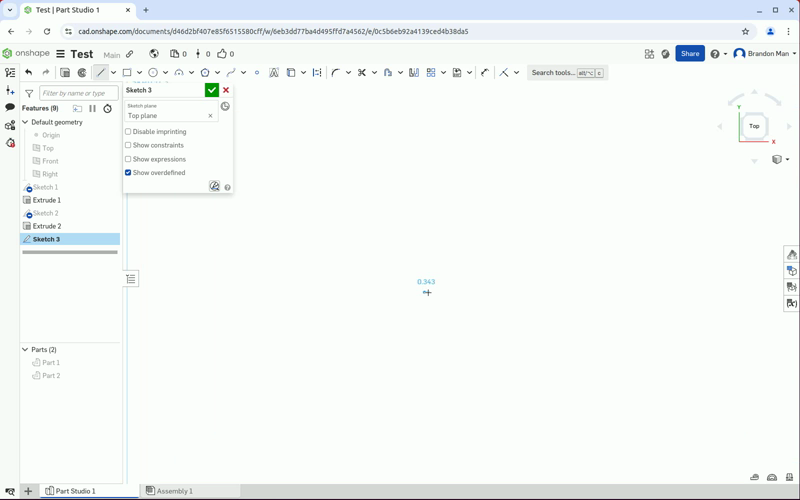
scroll(6)
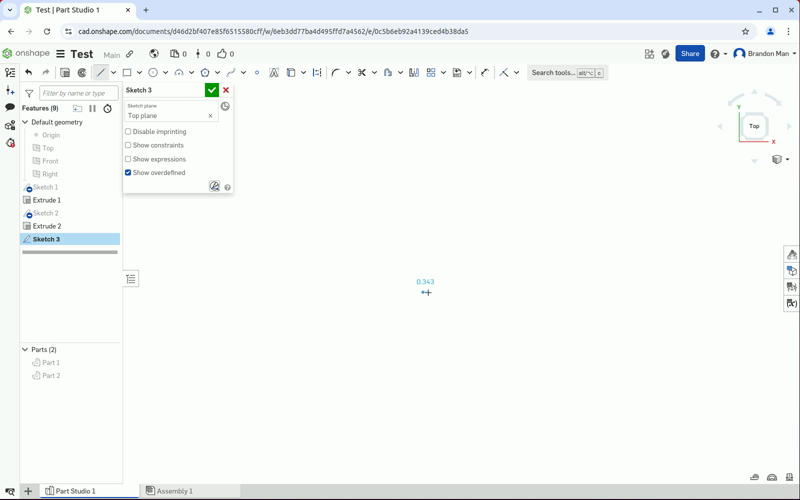
scroll(6)
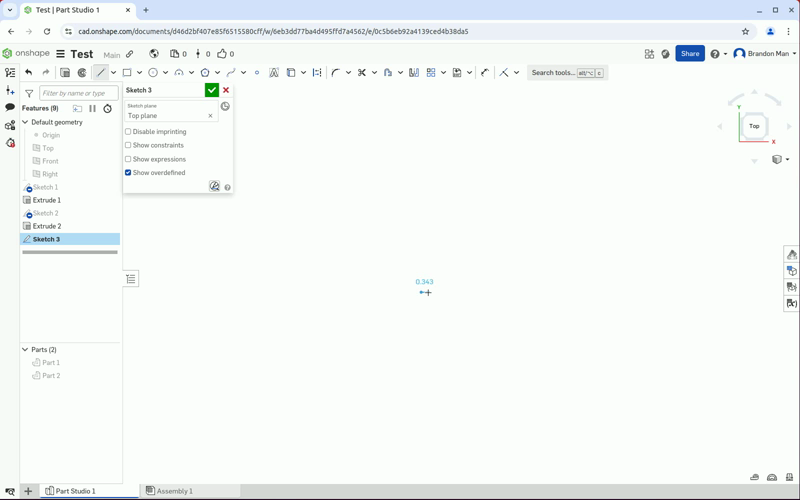
scroll(6)
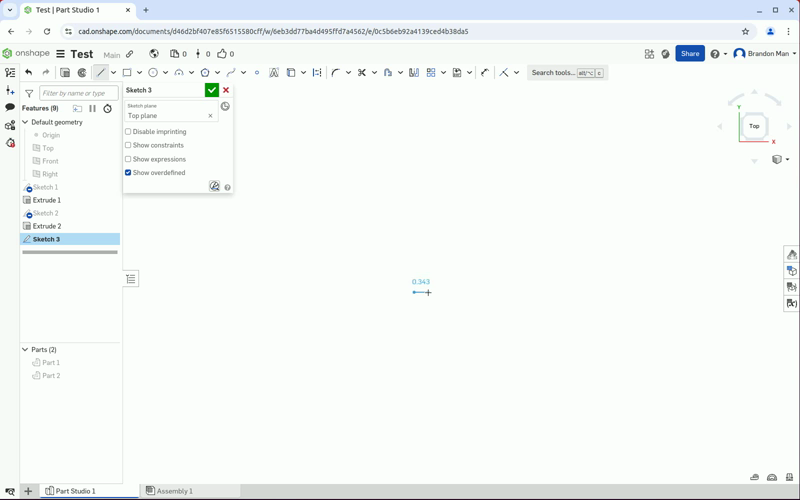
scroll(6)
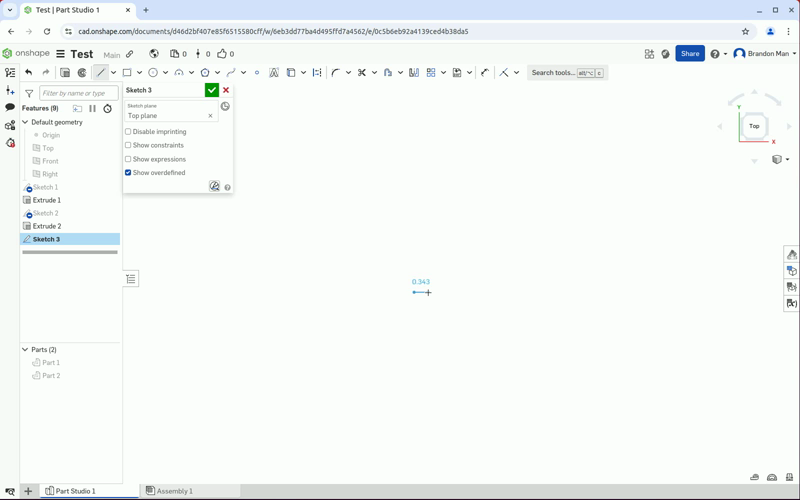
scroll(6)
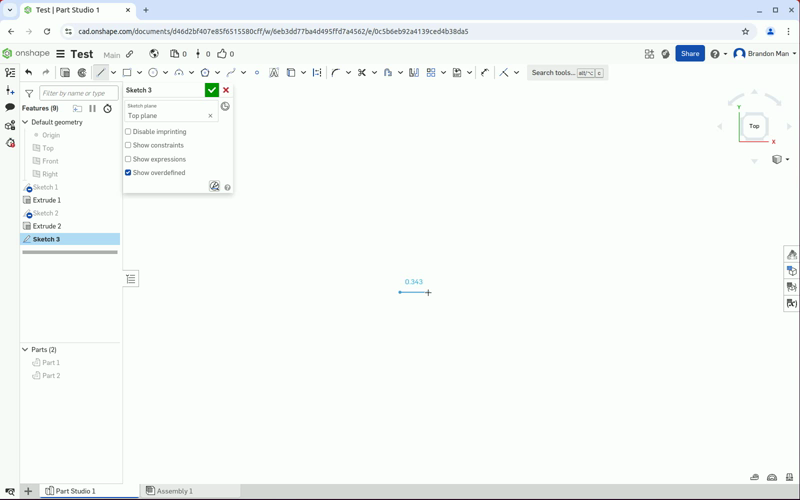
click(428, 292)
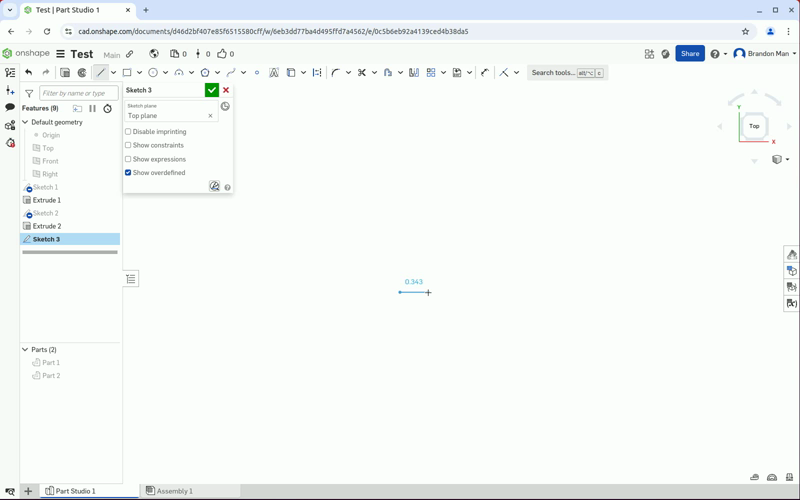
scroll(-6)
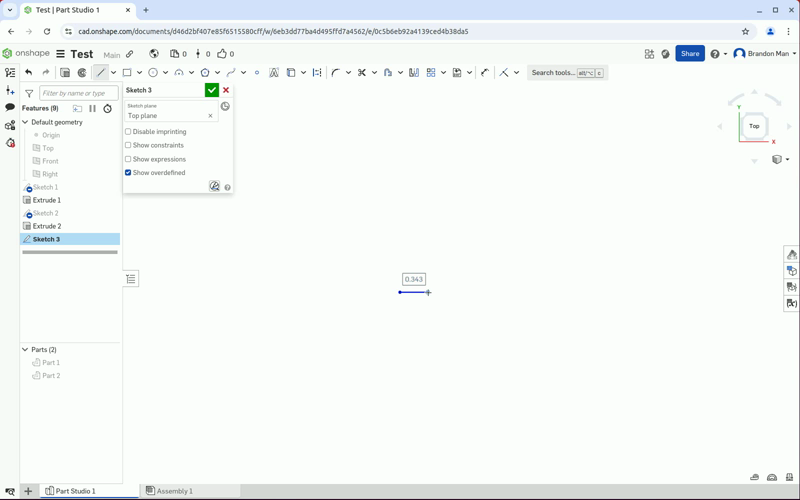
scroll(-6)
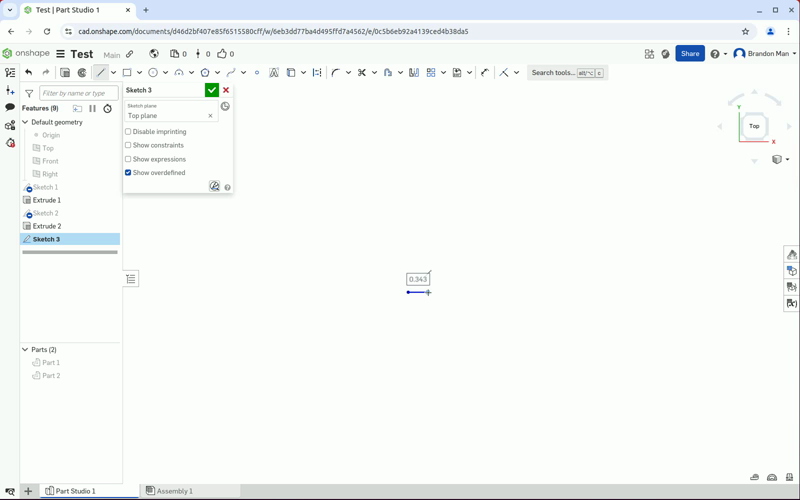
scroll(-6)
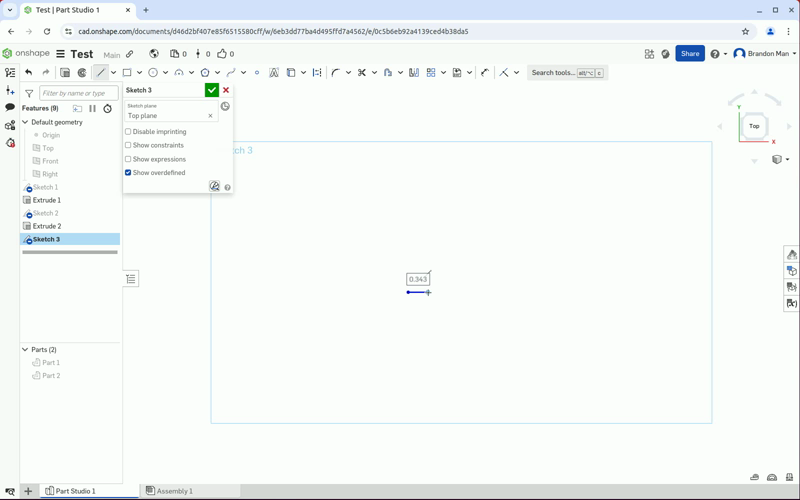
scroll(-6)
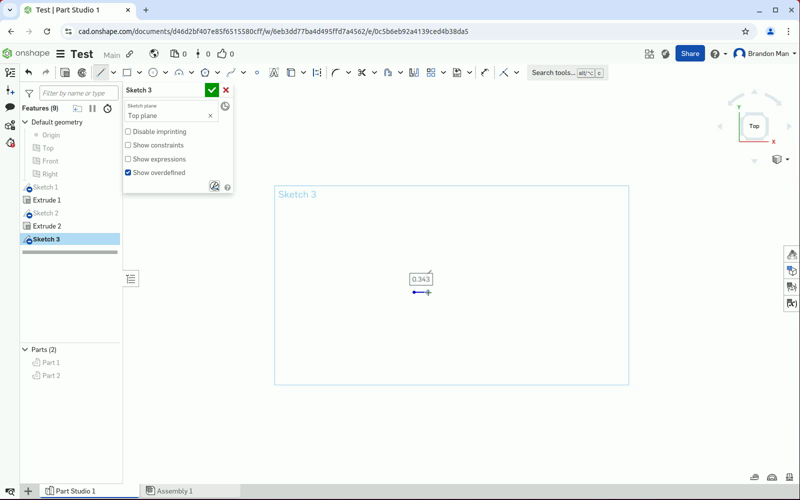
scroll(-6)
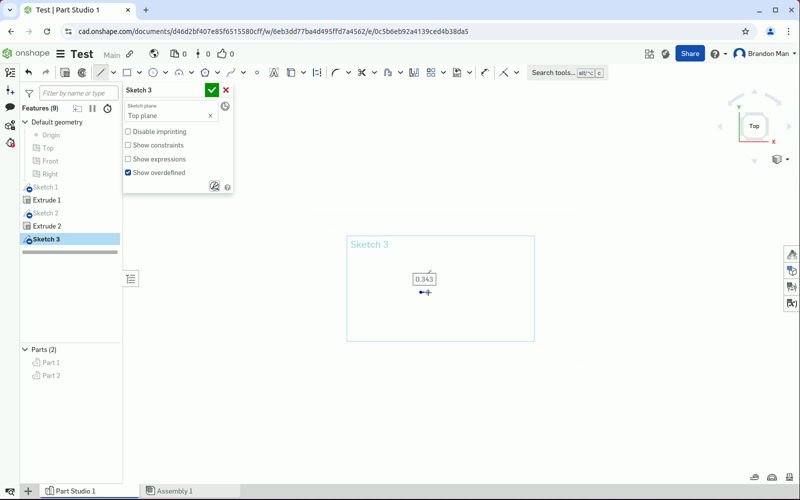
scroll(-6)
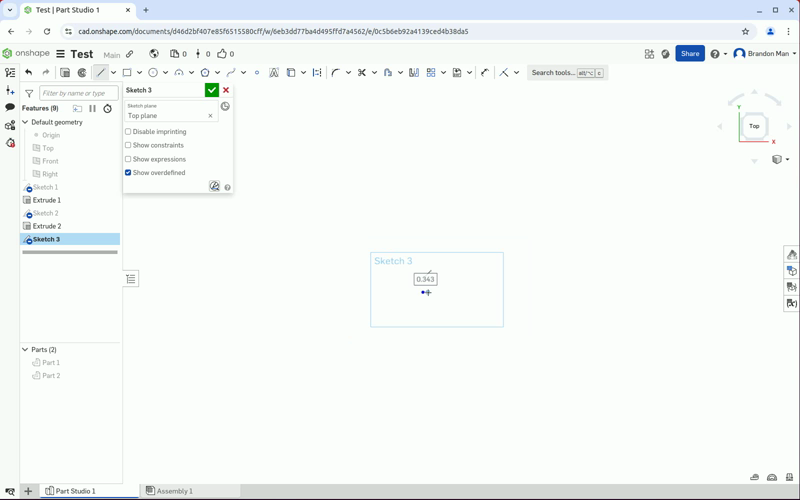
scroll(-6)
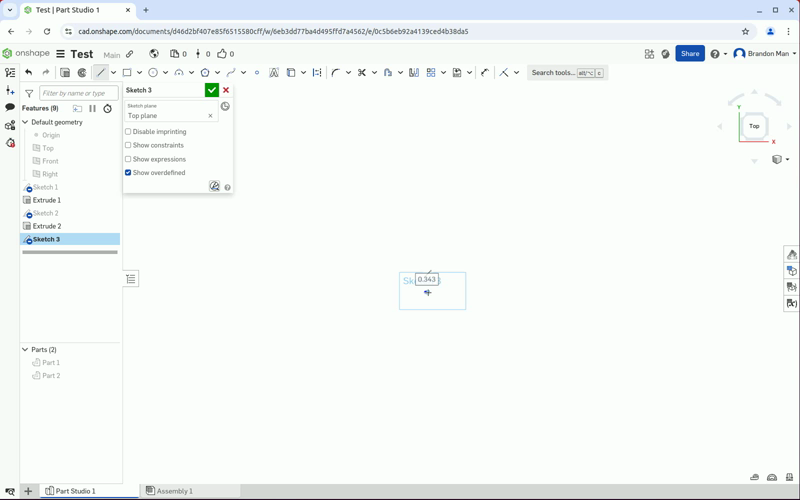
key_up(shift)
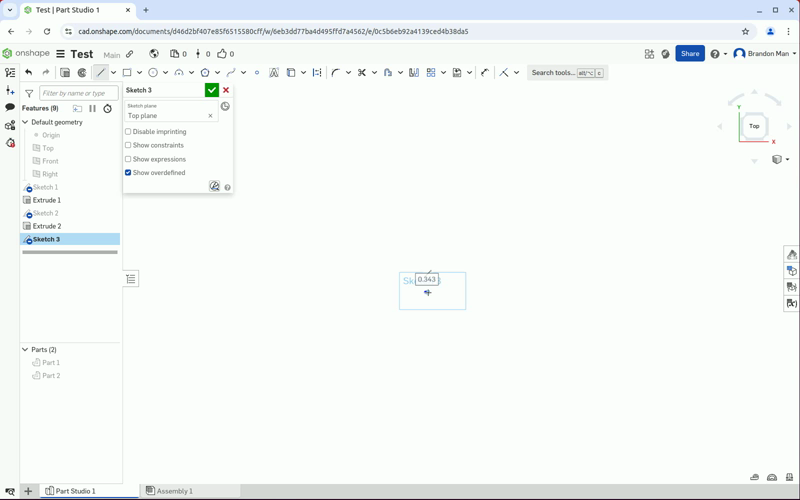
key_down(shift)
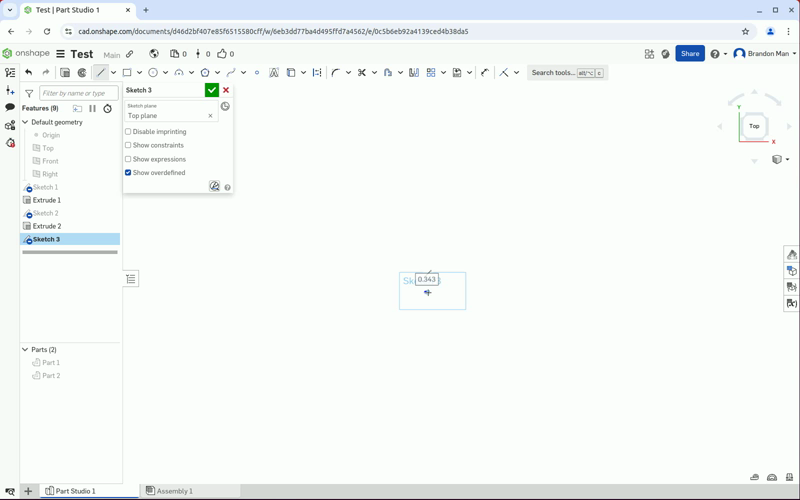
mouse_move(458, 292)
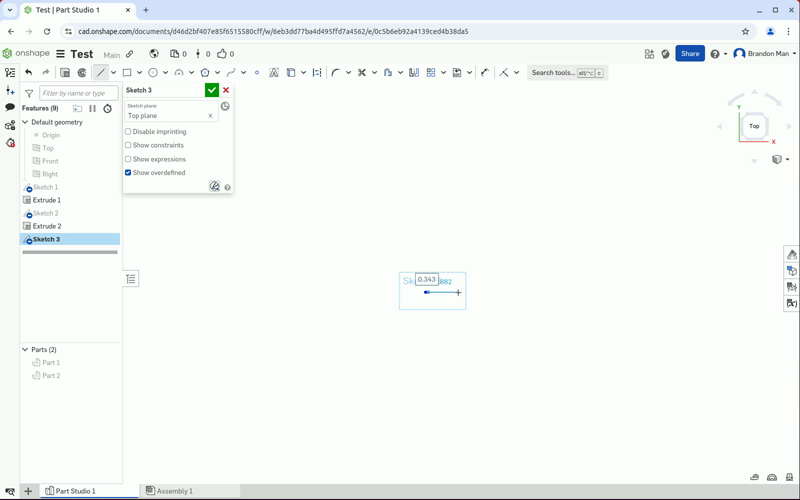
mouse_move(428, 289)
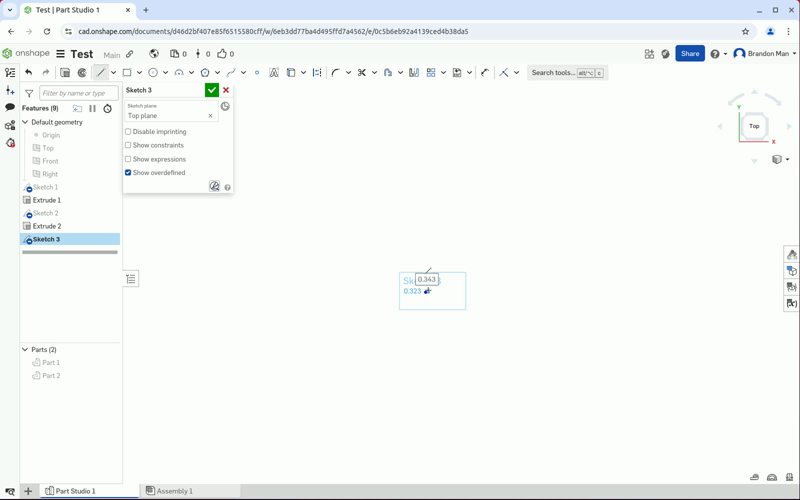
scroll(6)
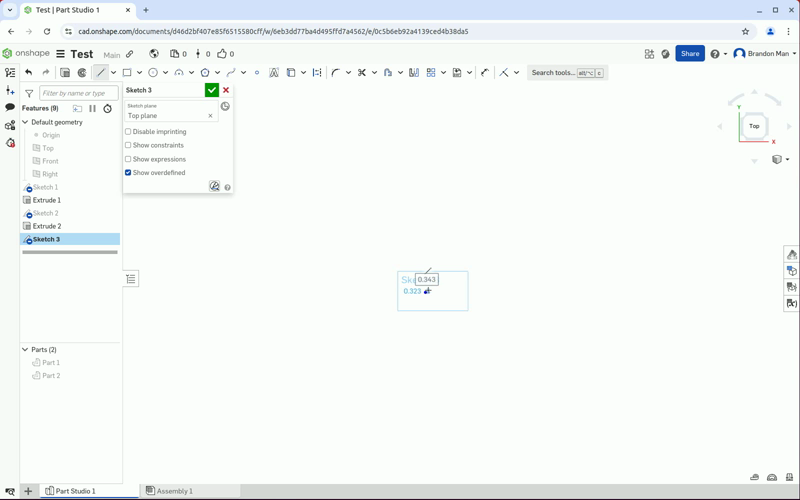
scroll(6)
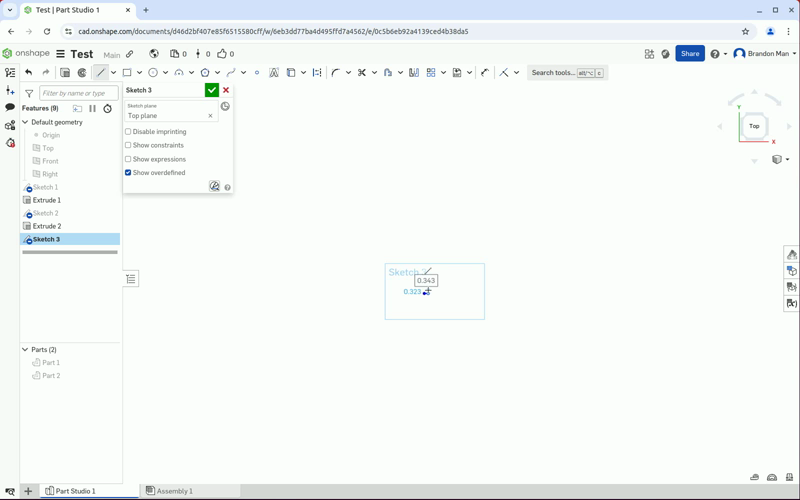
scroll(6)
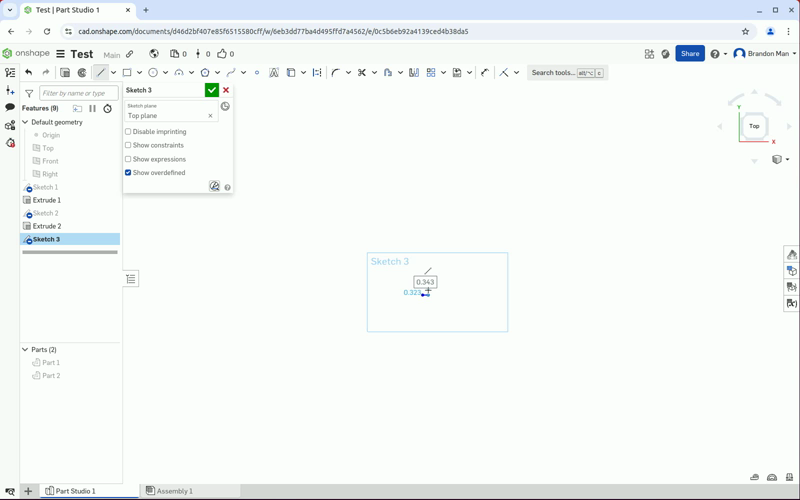
scroll(6)
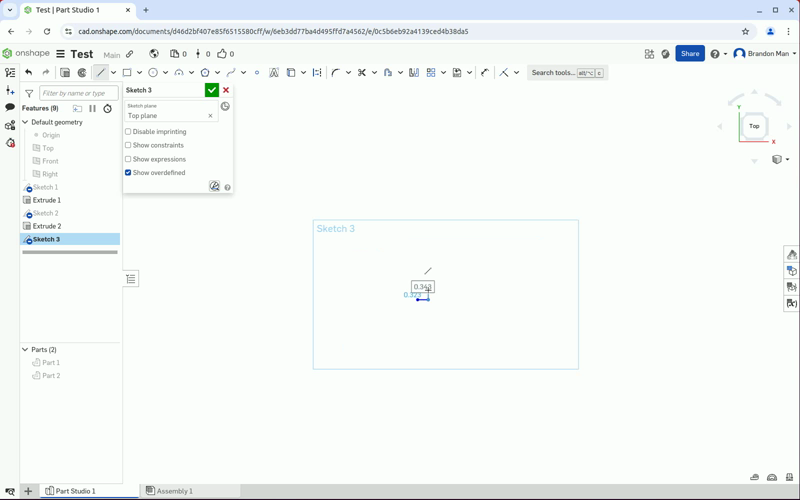
scroll(6)
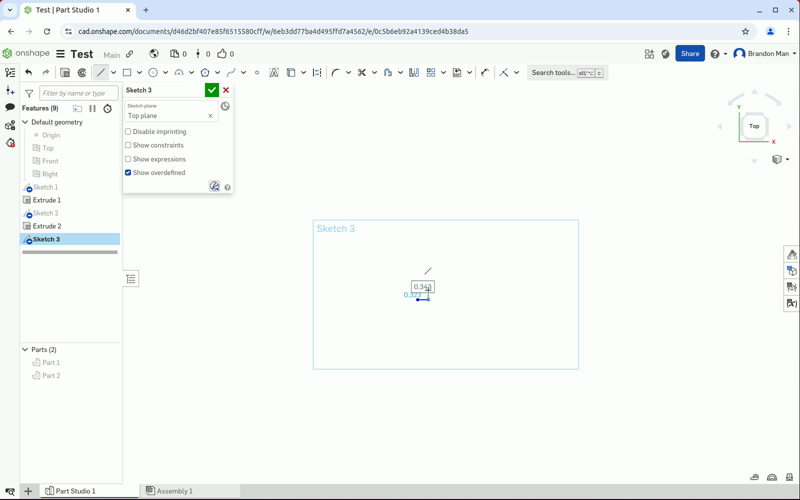
scroll(6)
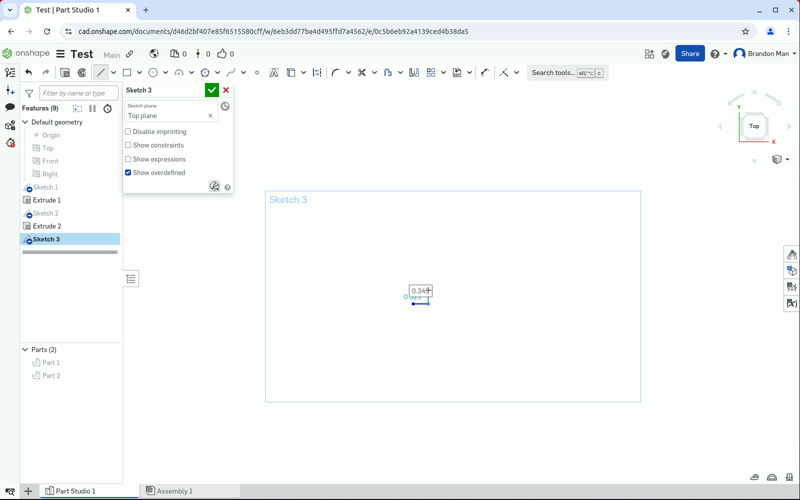
scroll(6)
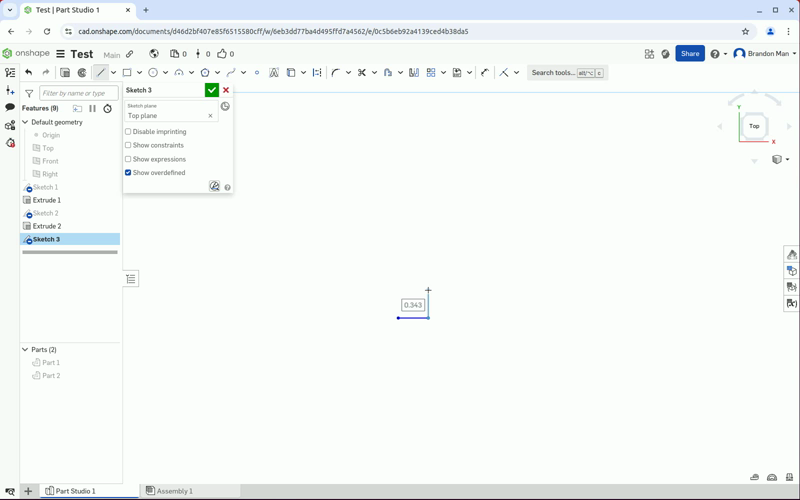
click(428, 289)
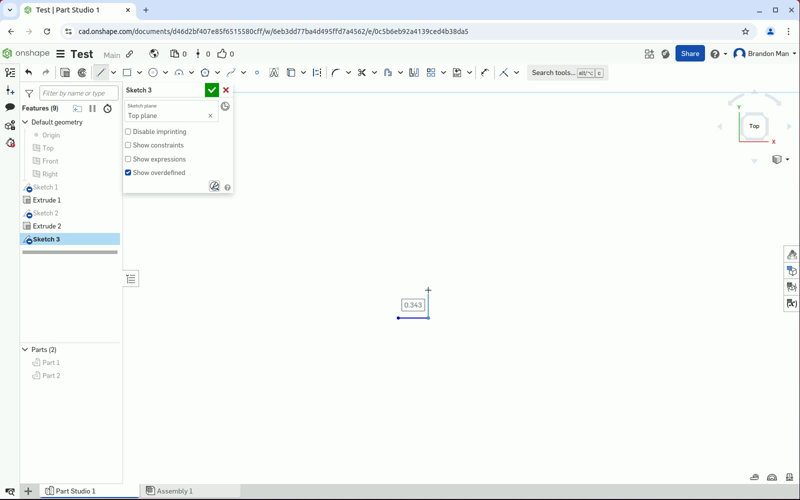
scroll(-6)
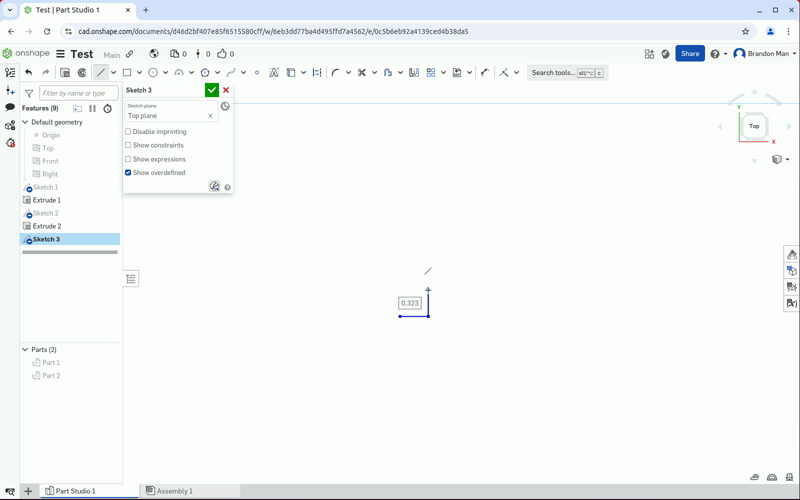
scroll(-6)
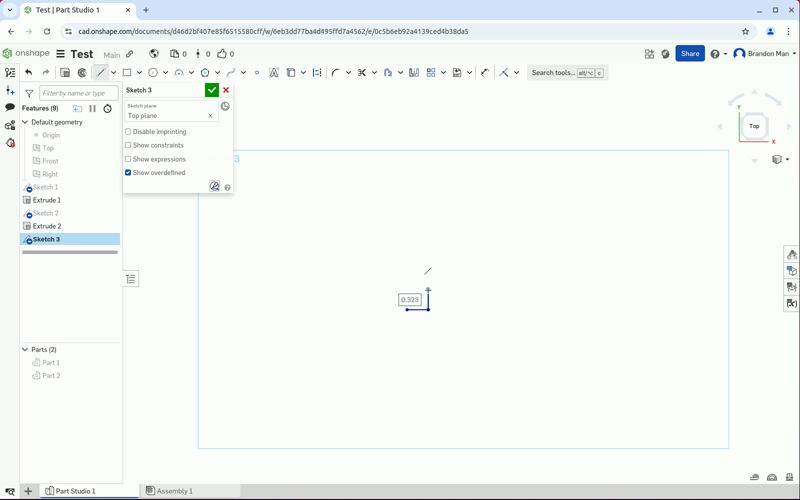
scroll(-6)
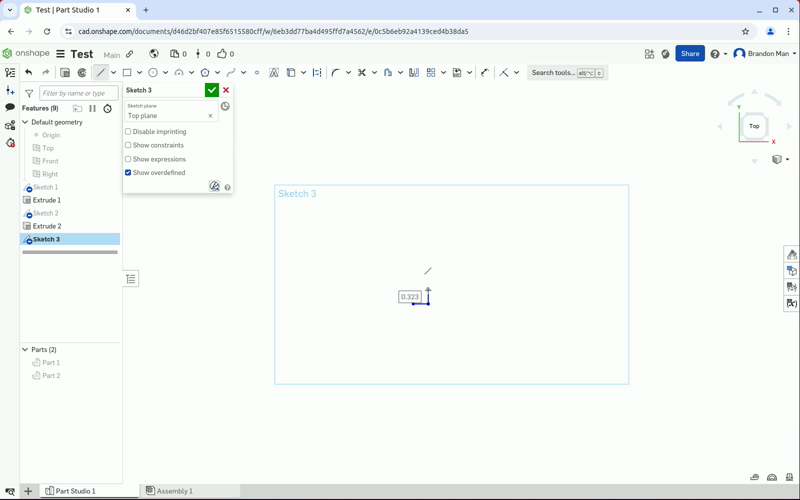
scroll(-6)
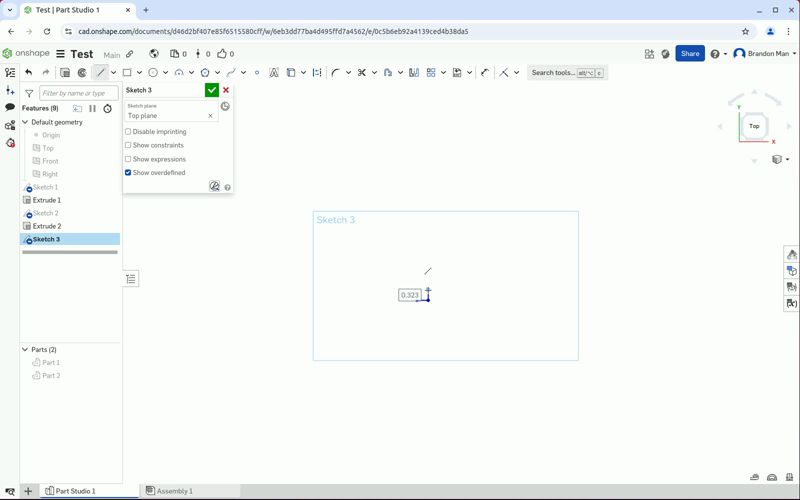
scroll(-6)
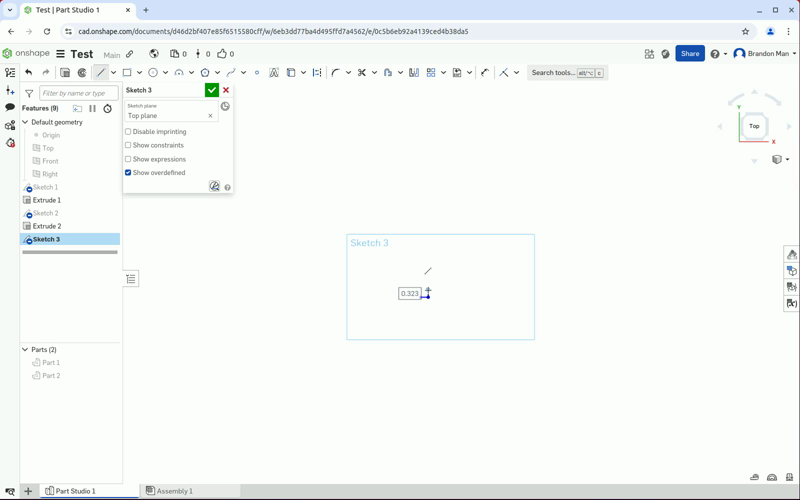
scroll(-6)
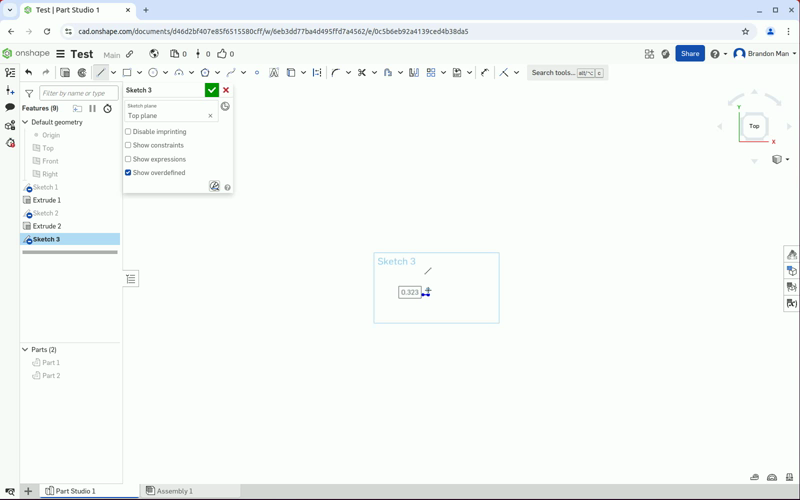
scroll(-6)
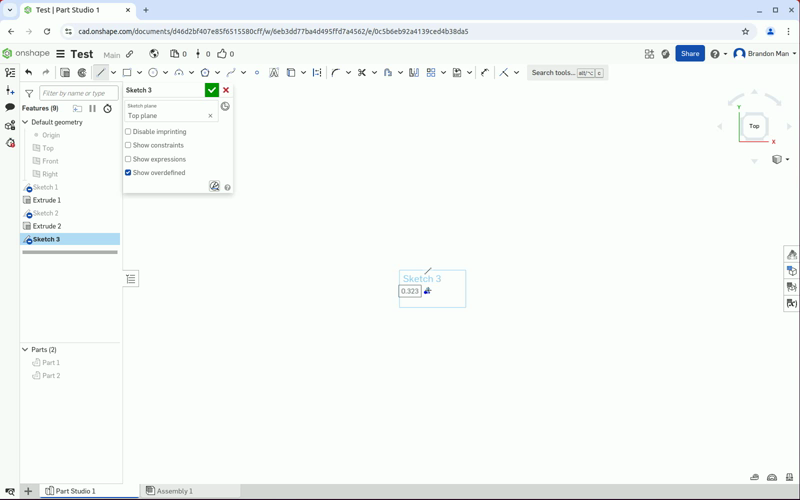
key_up(shift)
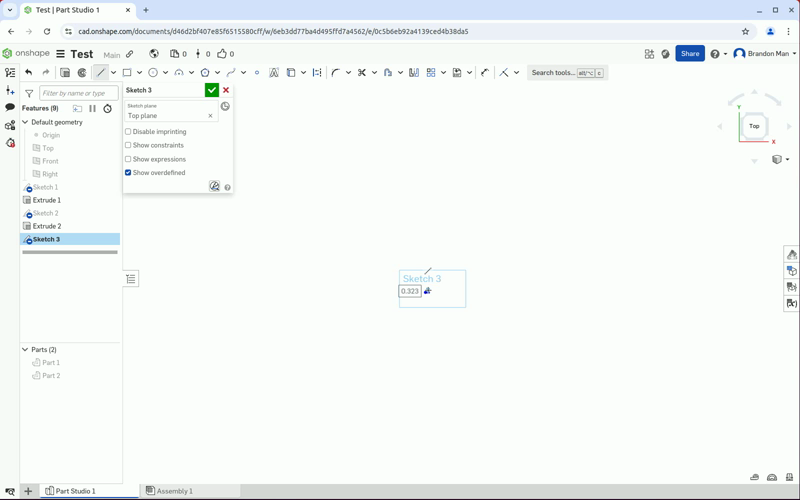
key_down(shift)
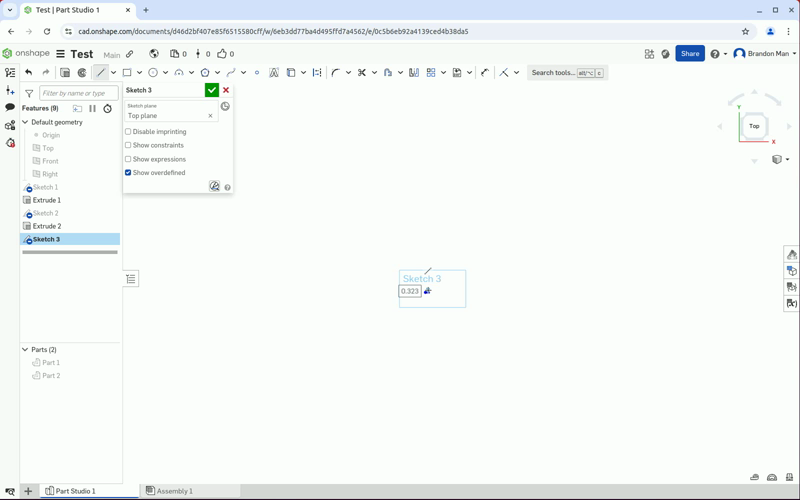
mouse_move(458, 289)
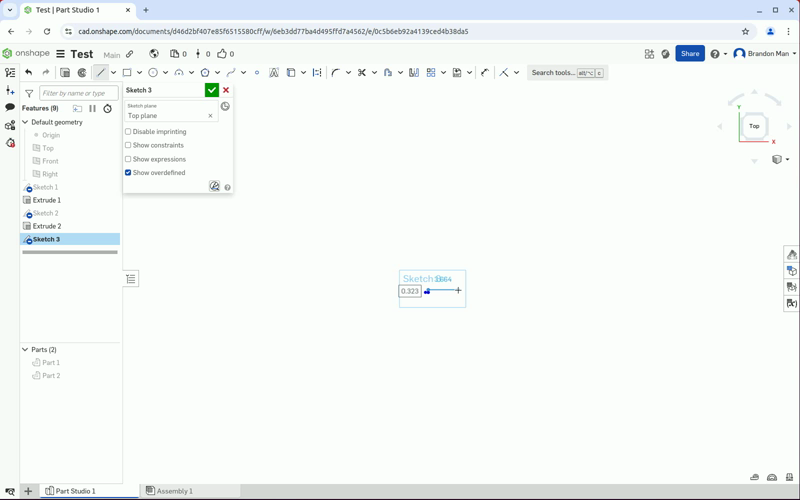
mouse_move(425, 289)
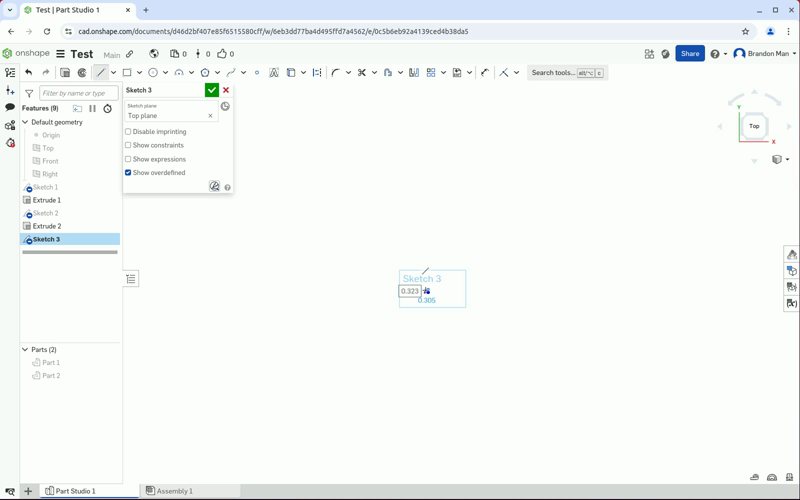
scroll(6)
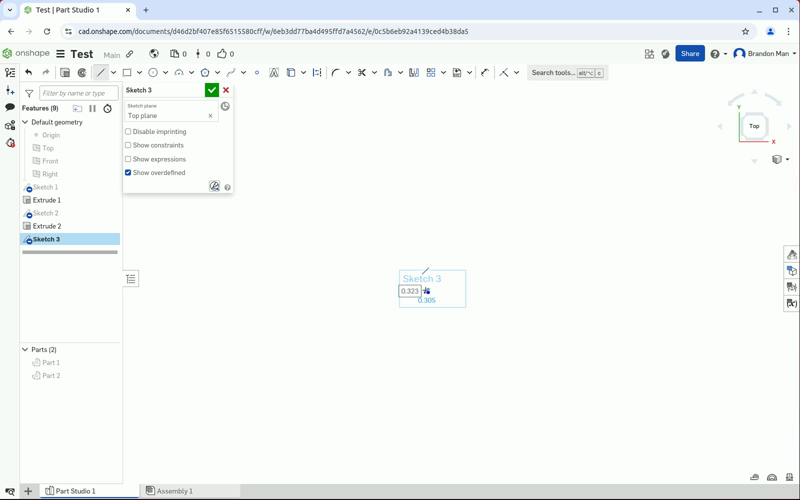
scroll(6)
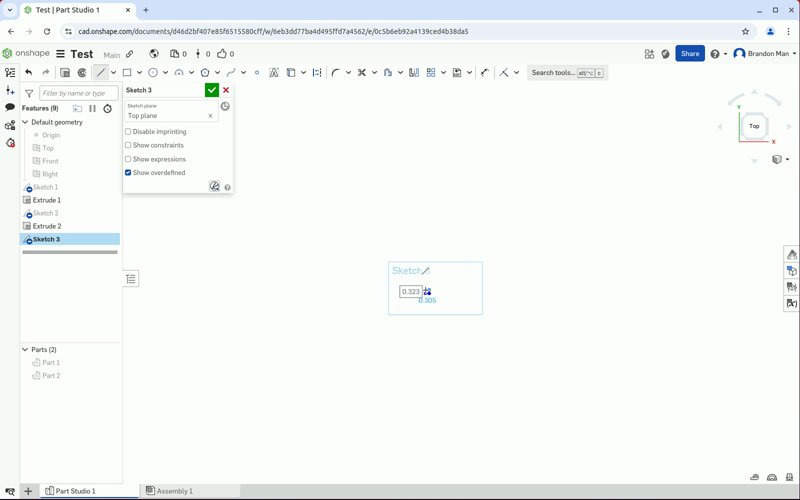
scroll(6)
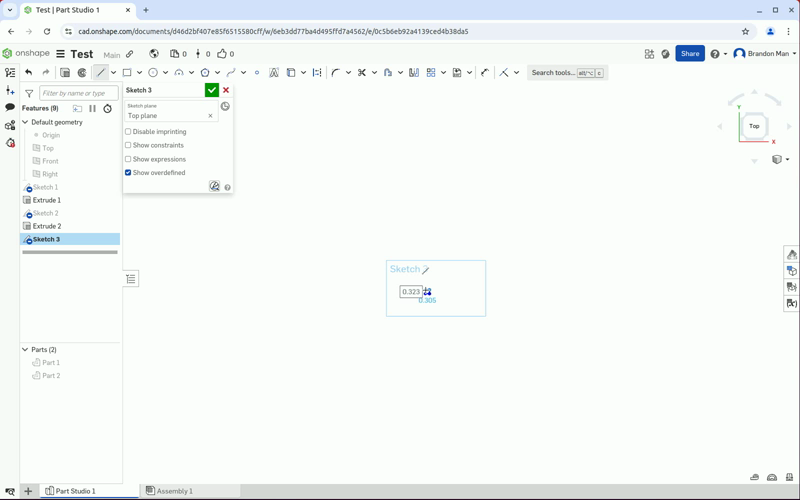
scroll(6)
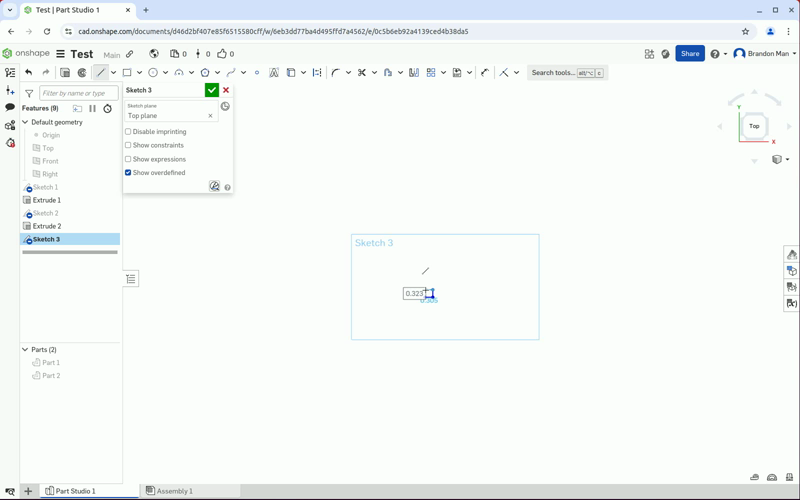
scroll(6)
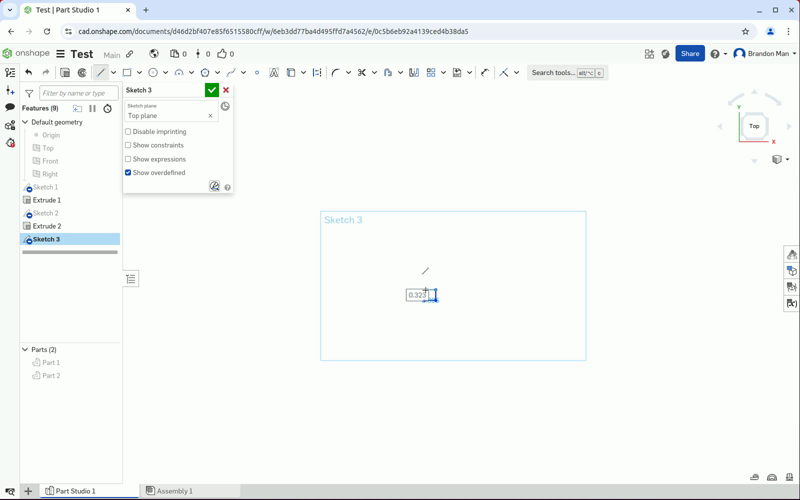
scroll(6)
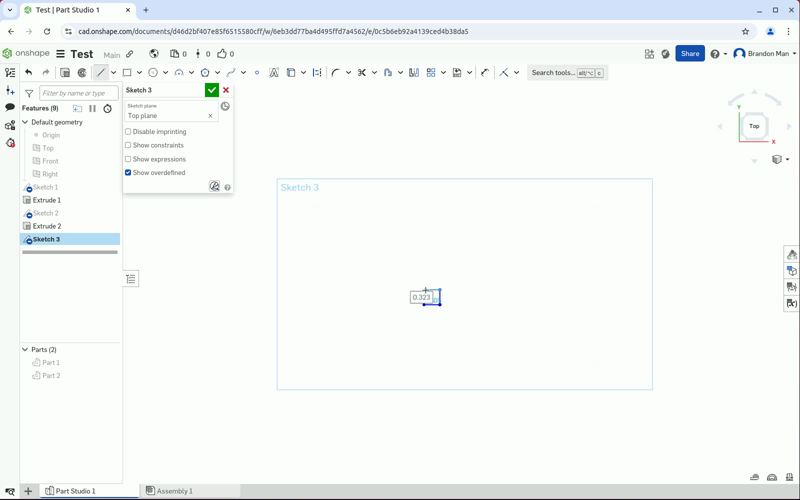
scroll(6)
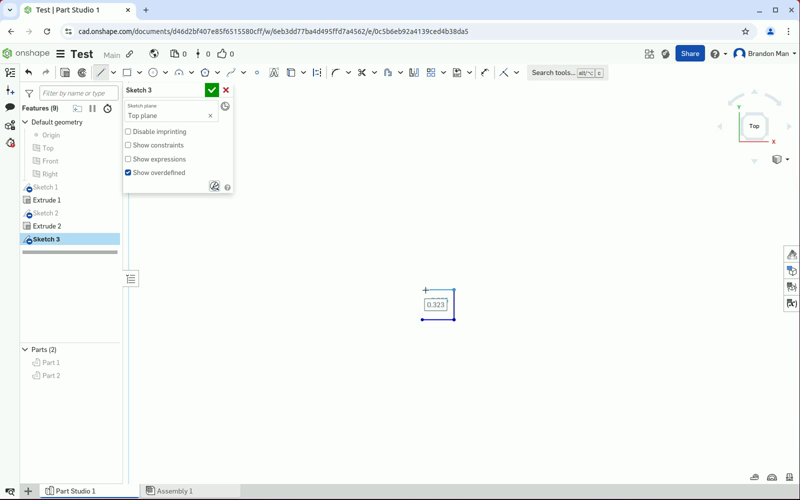
click(425, 289)
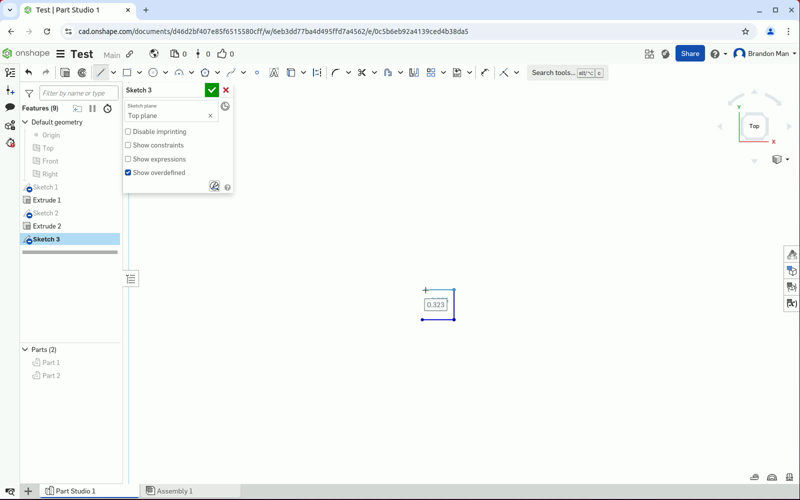
scroll(-6)
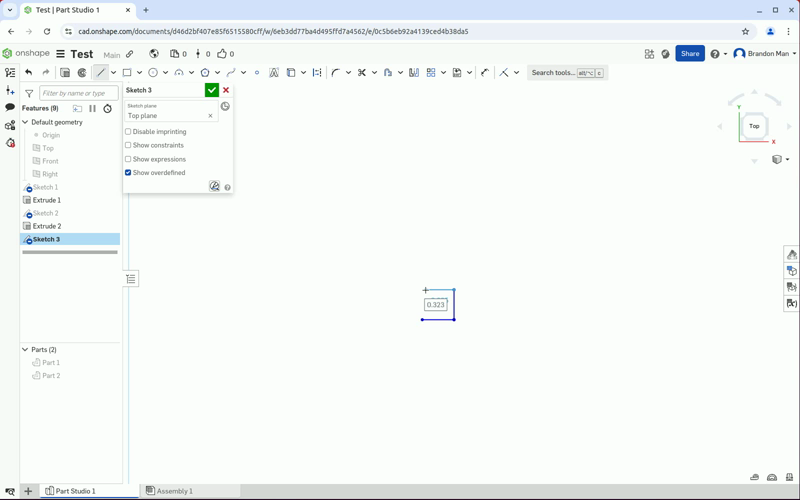
scroll(-6)
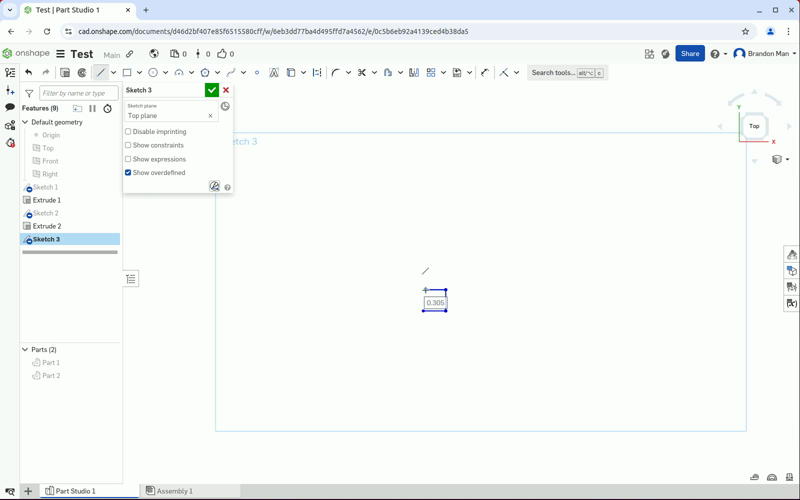
scroll(-6)
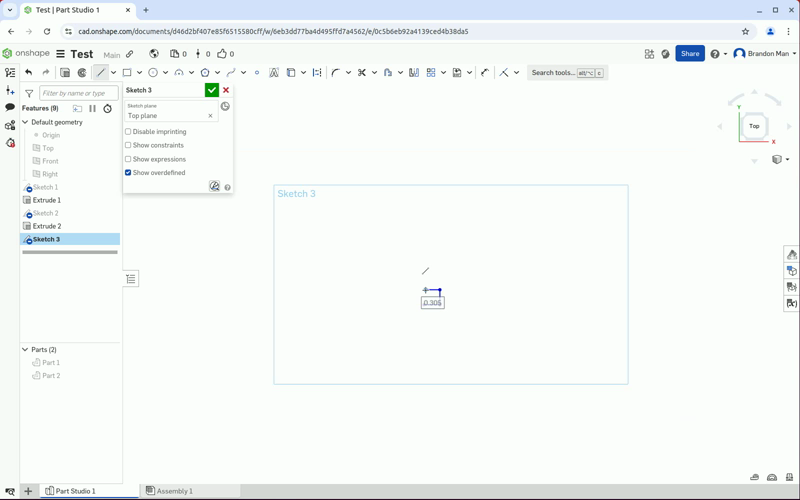
scroll(-6)
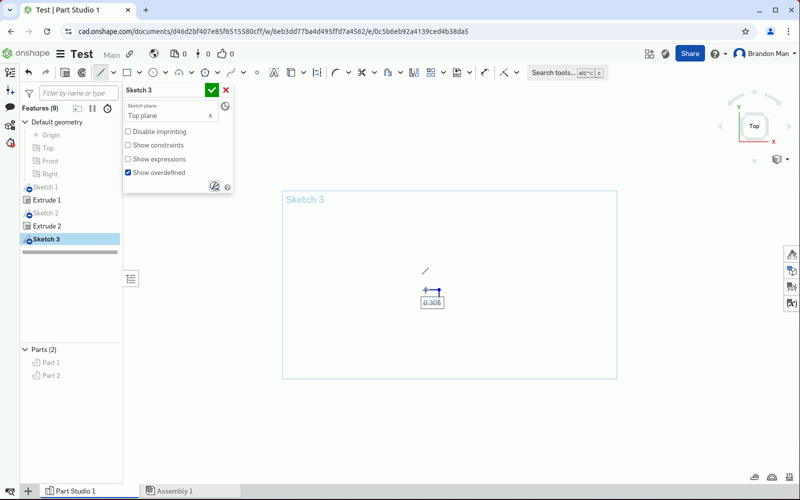
scroll(-6)
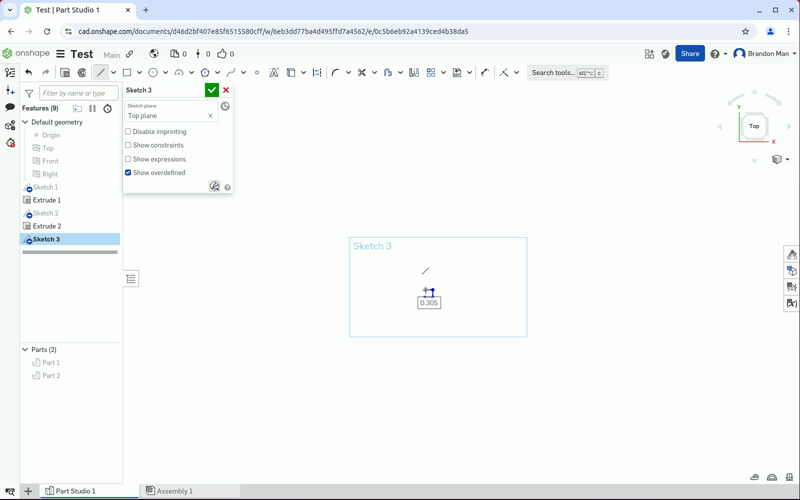
scroll(-6)
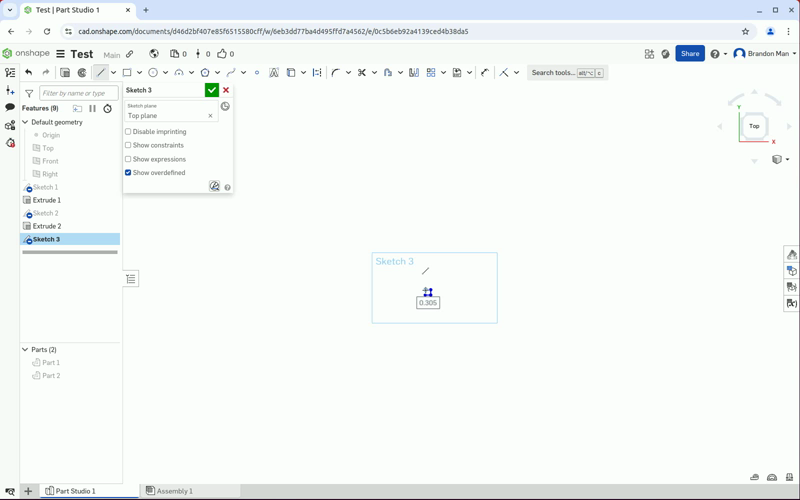
scroll(-6)
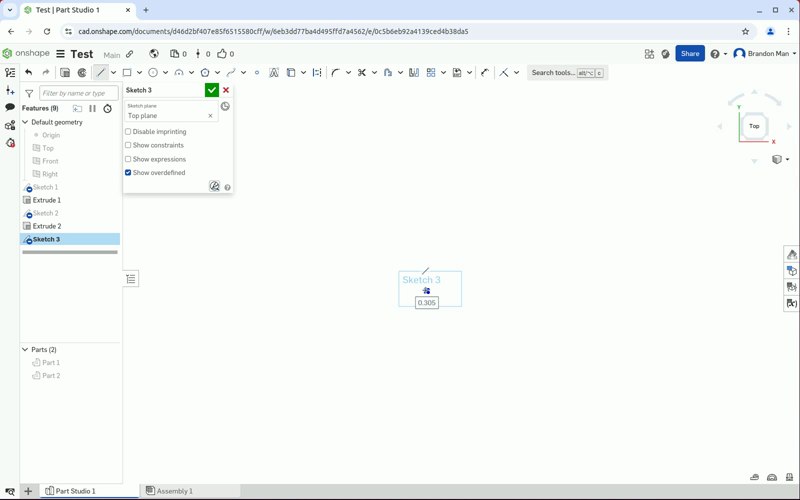
key_up(shift)
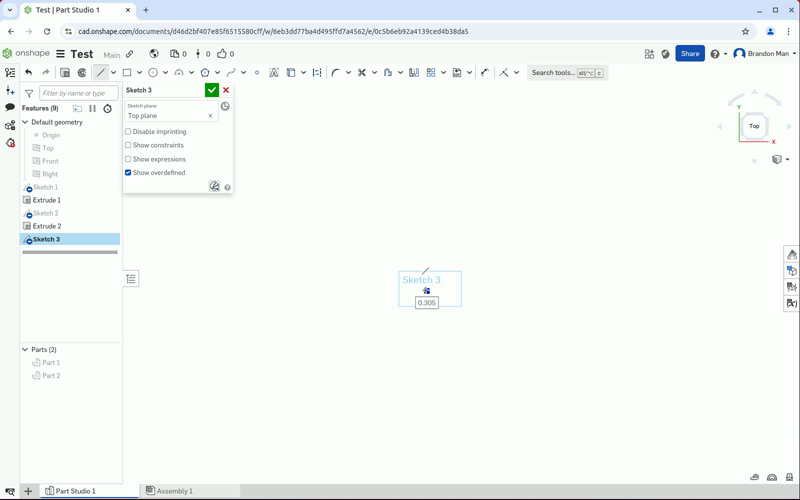
mouse_move(455, 289)
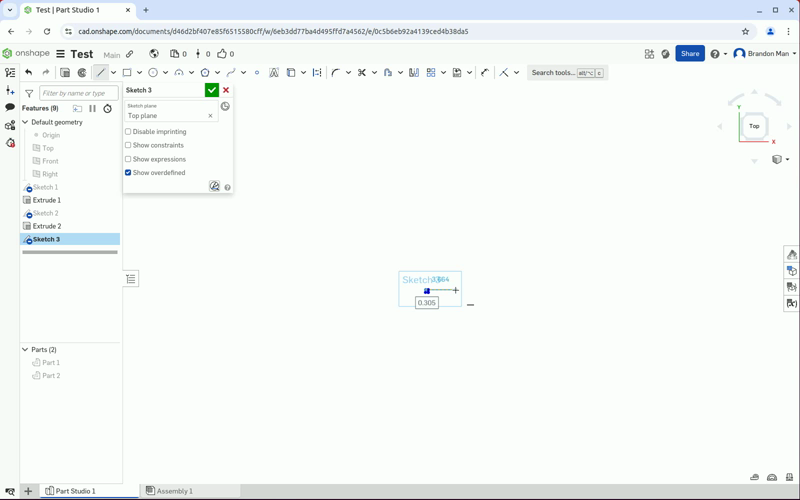
key_down(shift)
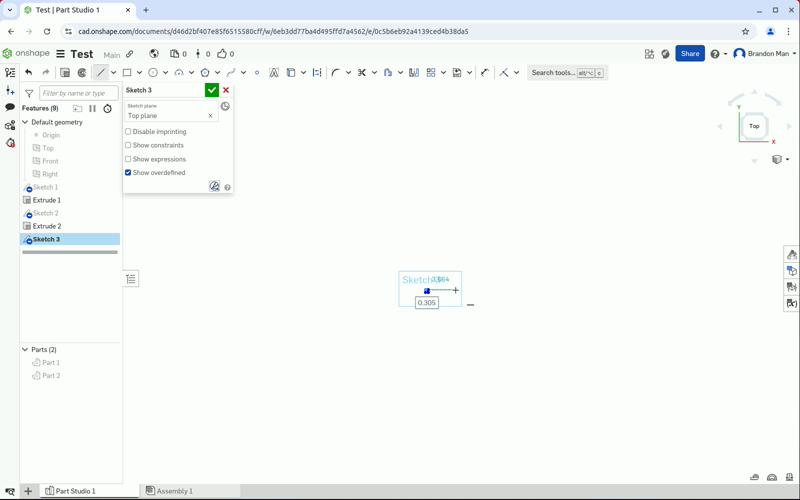
mouse_move(425, 292)
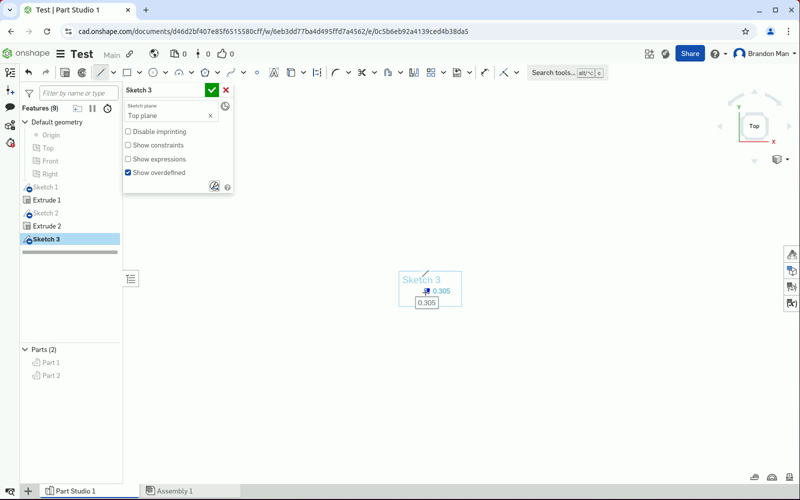
scroll(6)
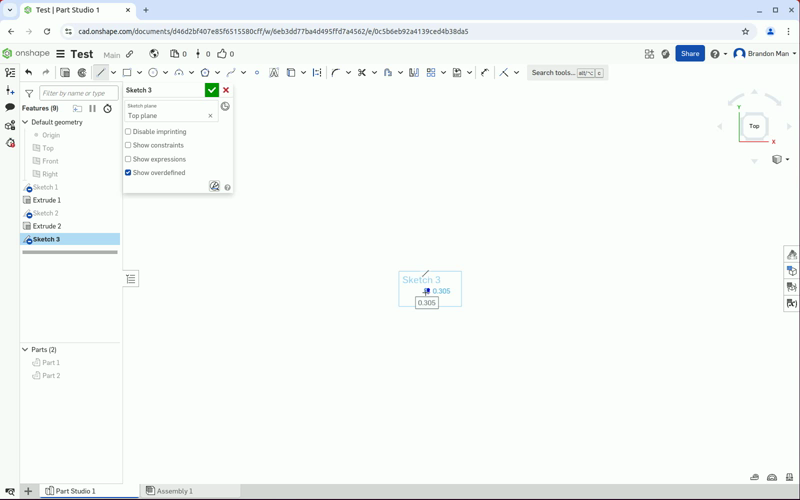
scroll(6)
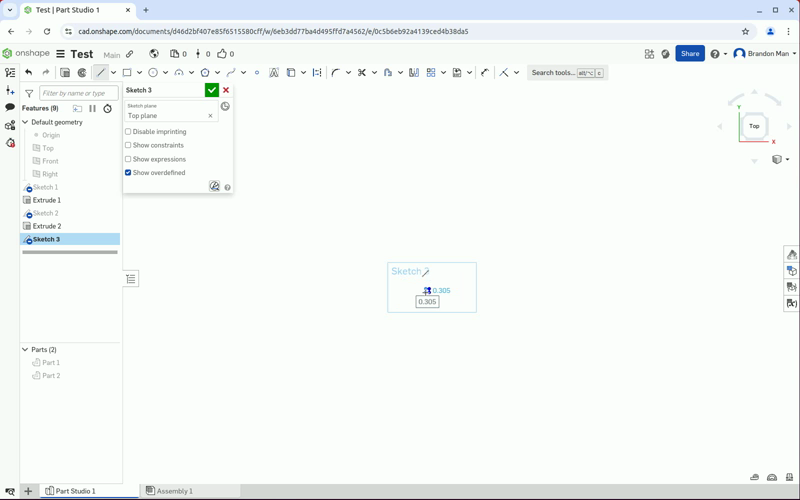
scroll(6)
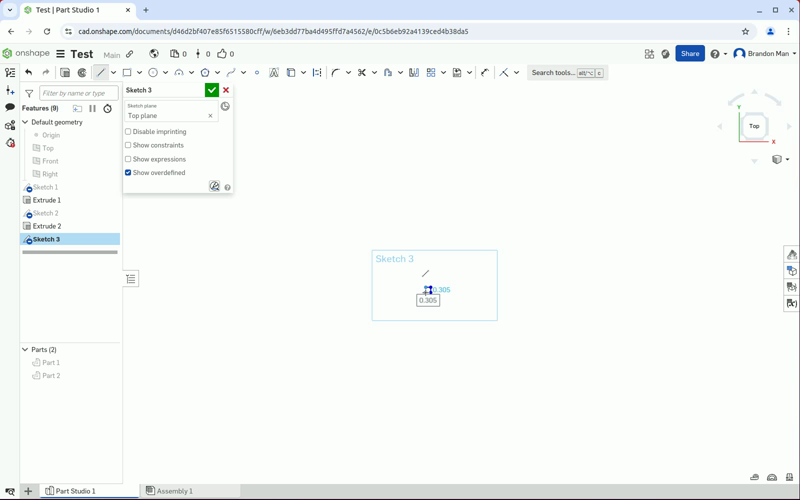
scroll(6)
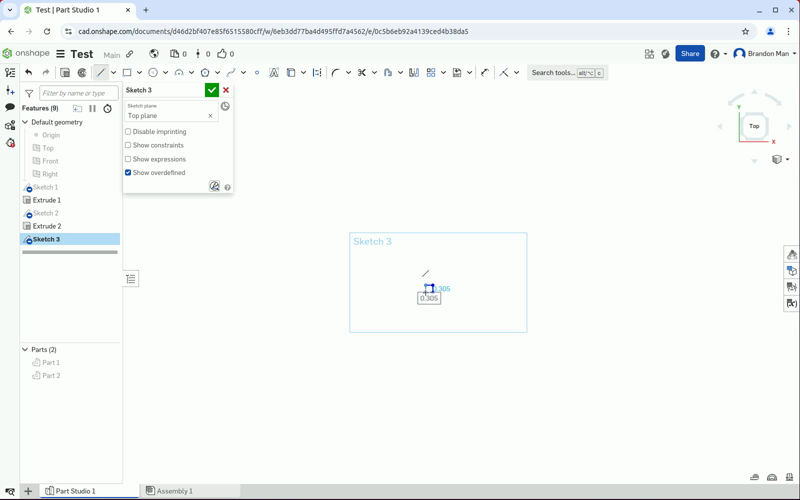
scroll(6)
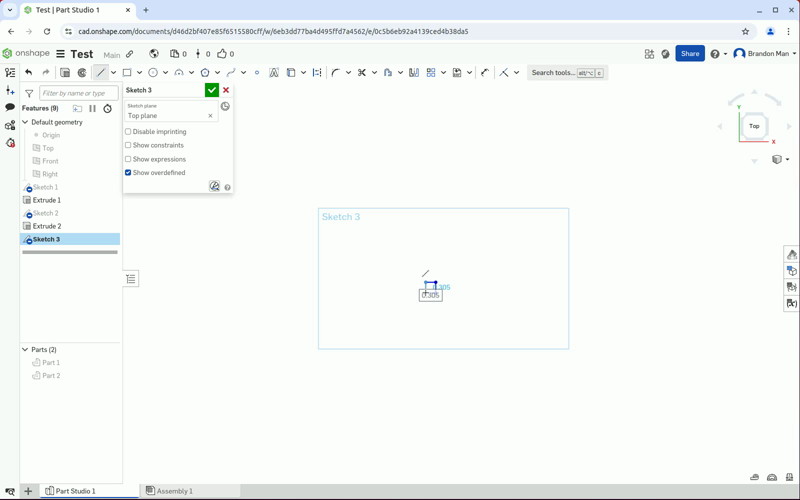
scroll(6)
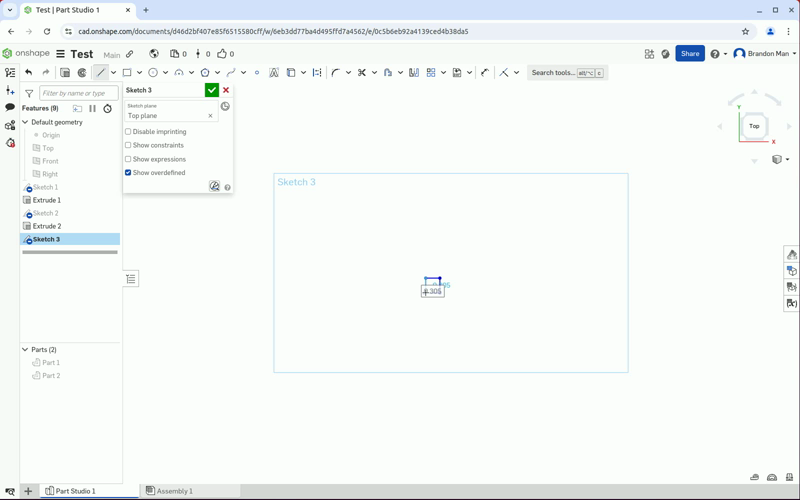
scroll(6)
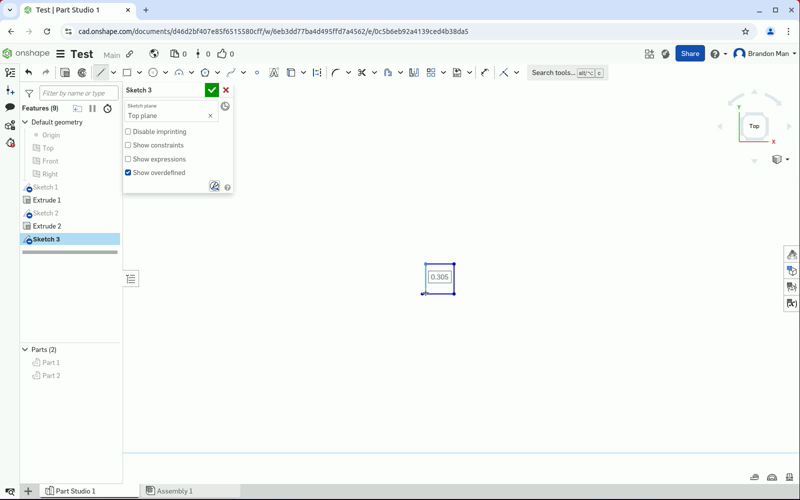
key_up(shift)
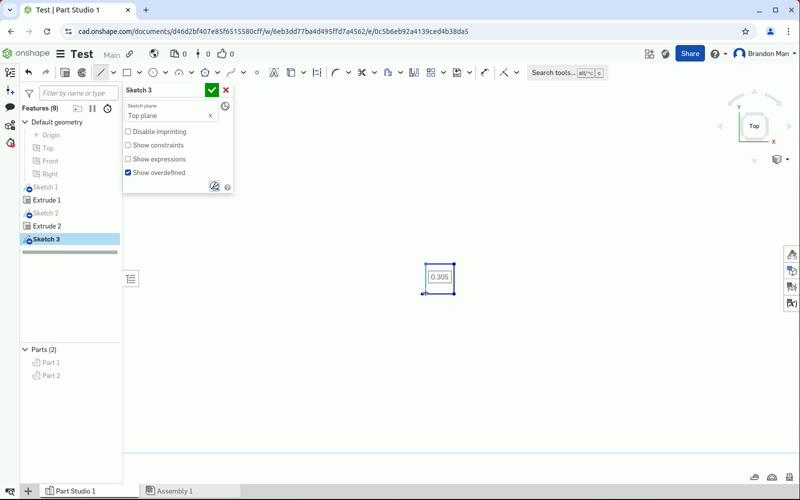
click(425, 292)
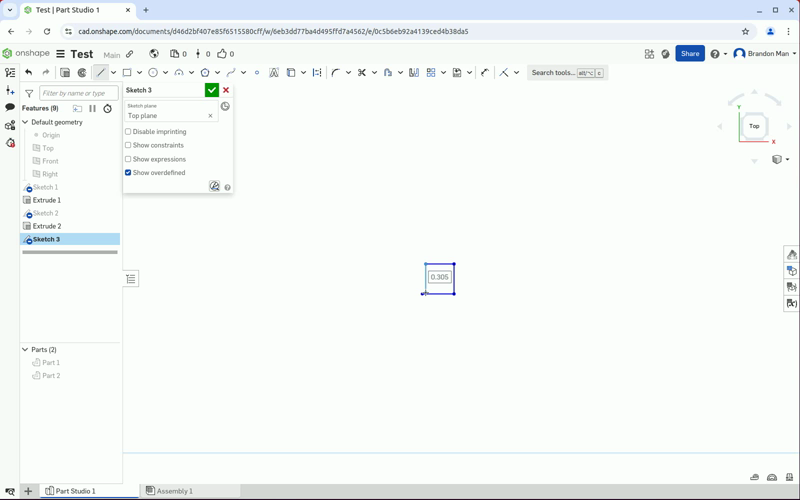
scroll(-6)
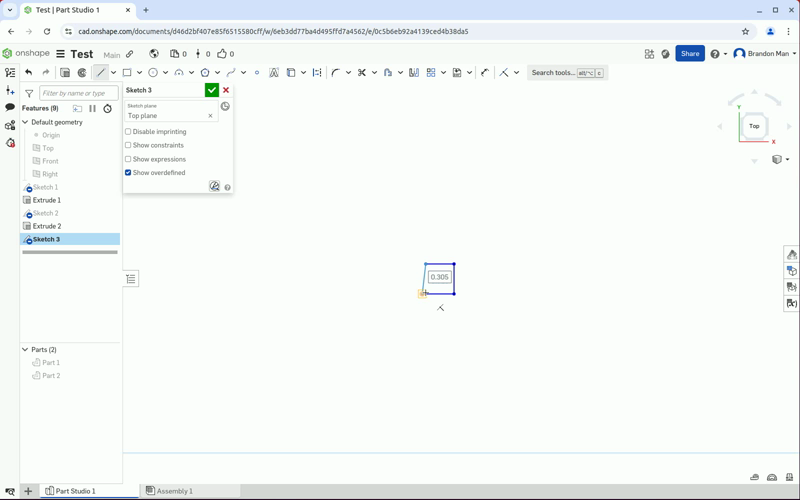
scroll(-6)
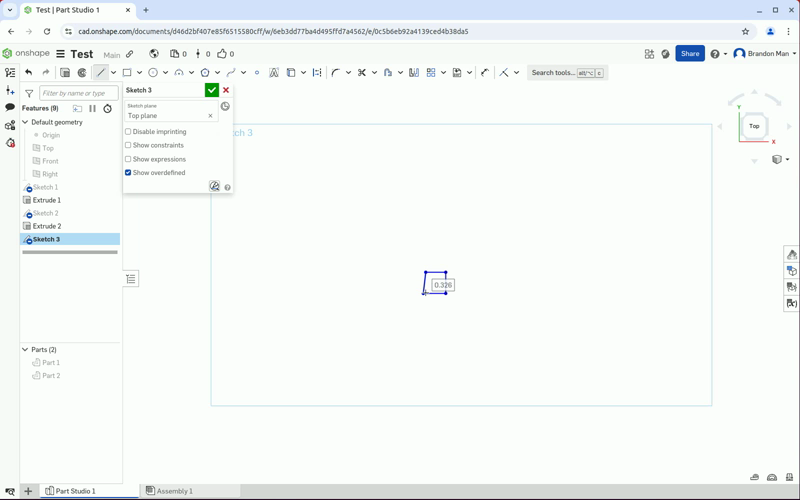
scroll(-6)
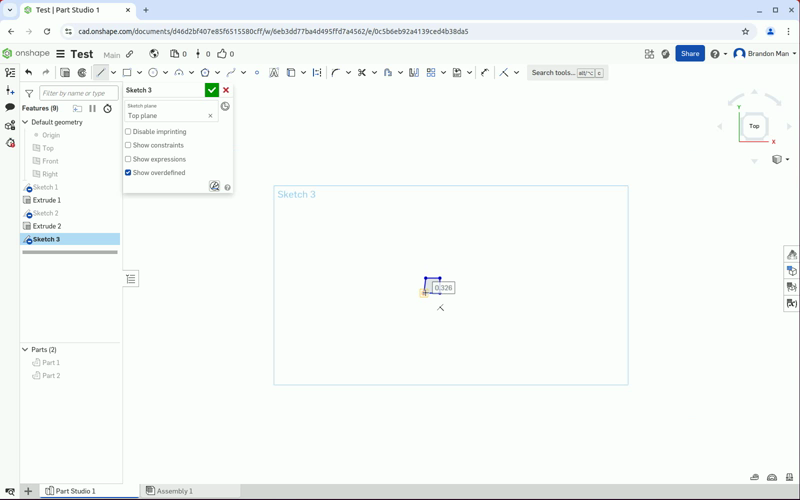
scroll(-6)
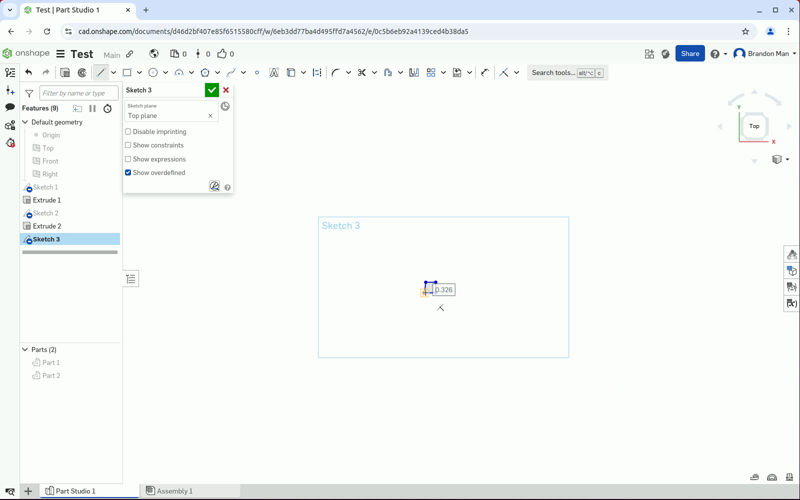
scroll(-6)
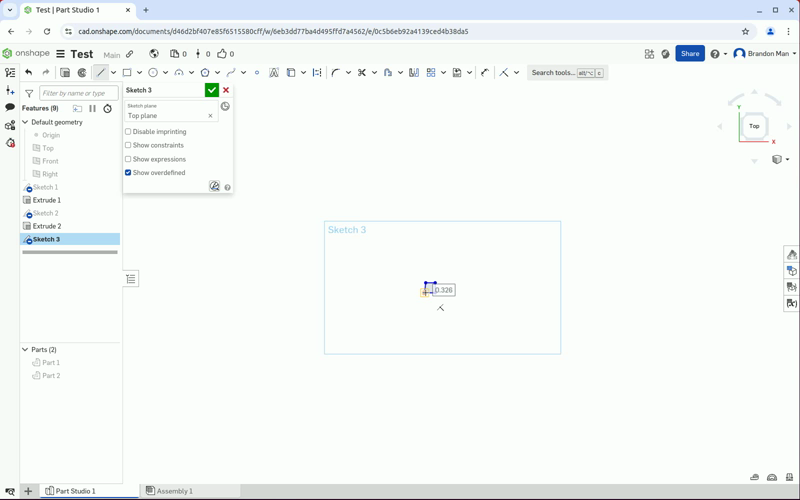
scroll(-6)
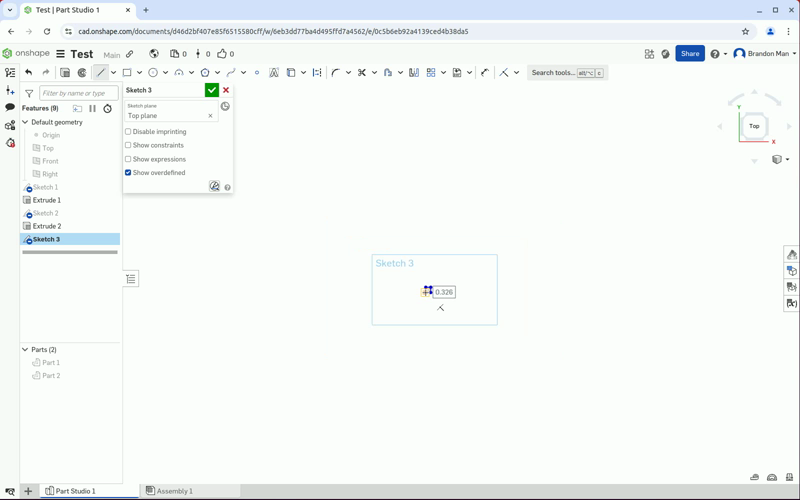
scroll(-6)
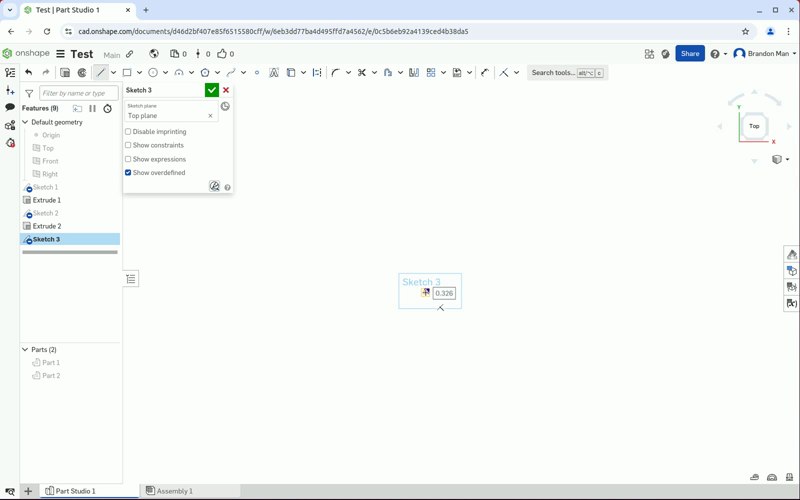
key(esc)
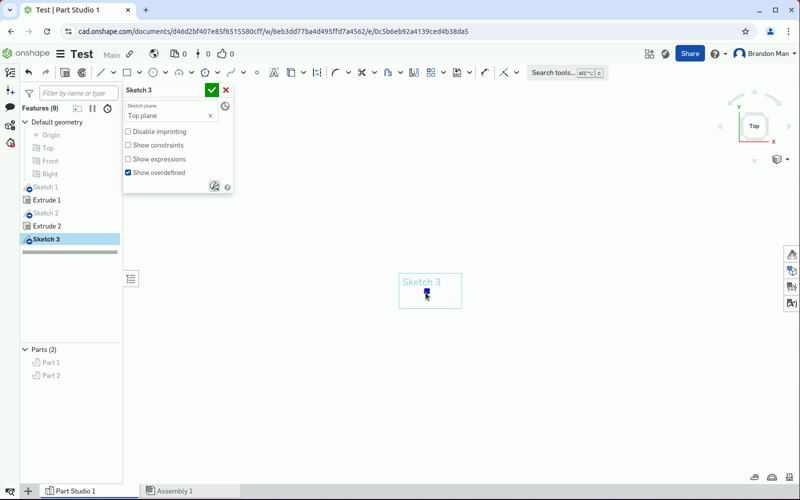
mouse_move(425, 290)
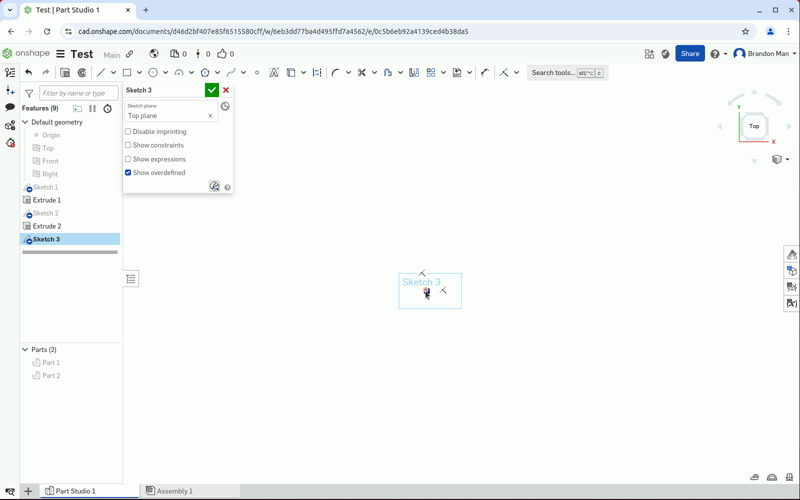
scroll(6)
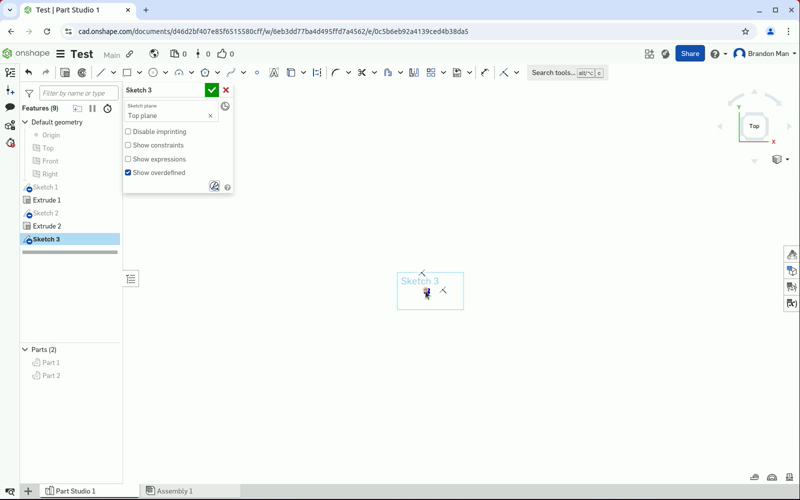
scroll(6)
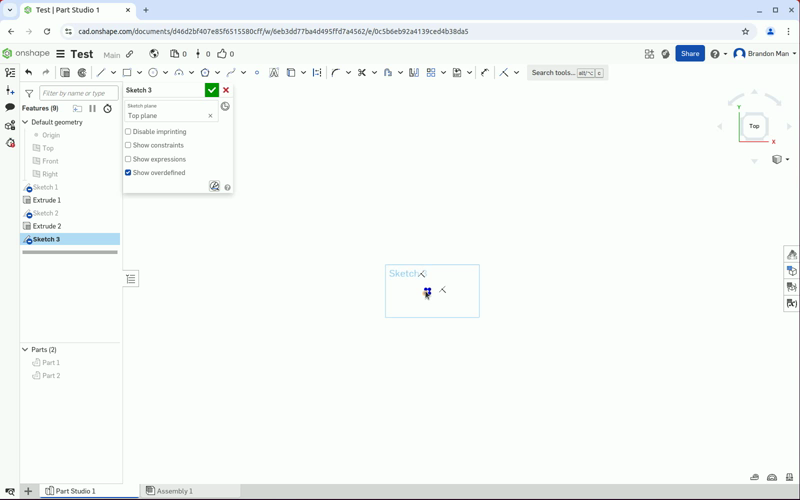
scroll(6)
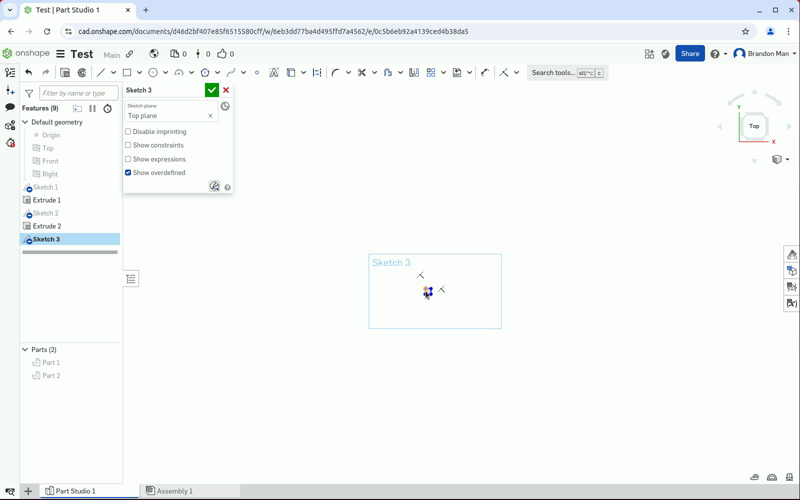
scroll(6)
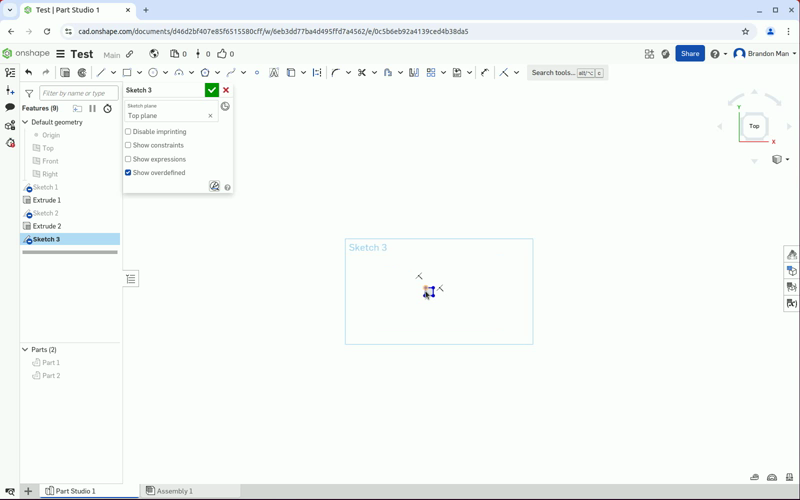
scroll(6)
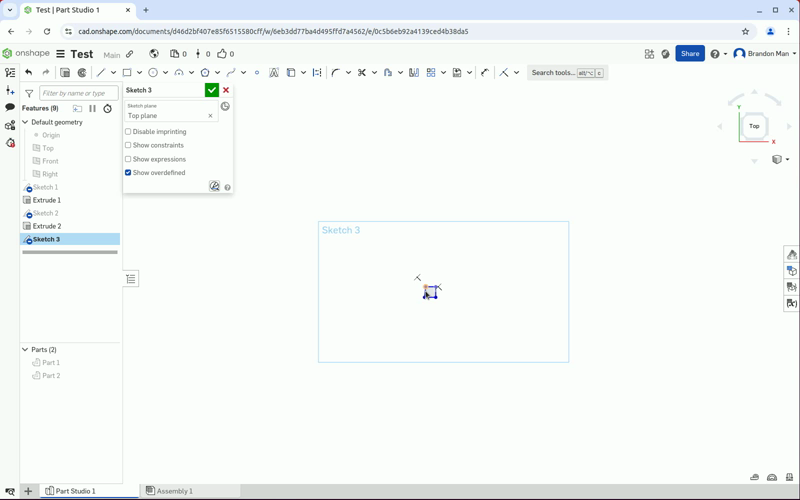
scroll(6)
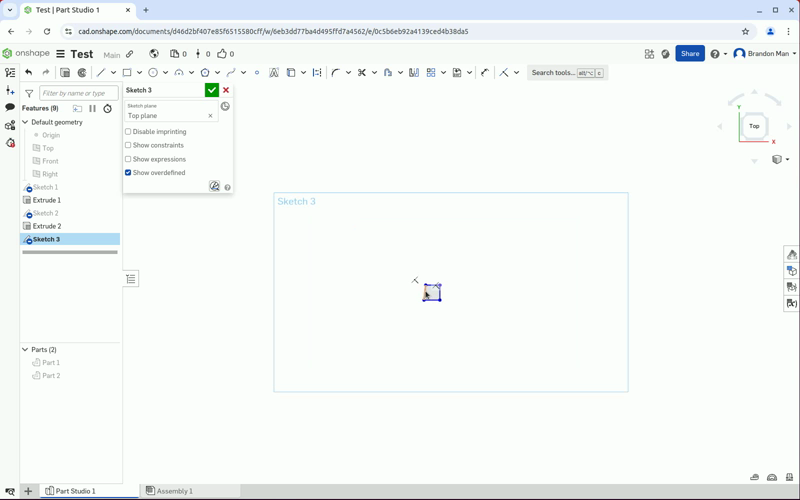
scroll(6)
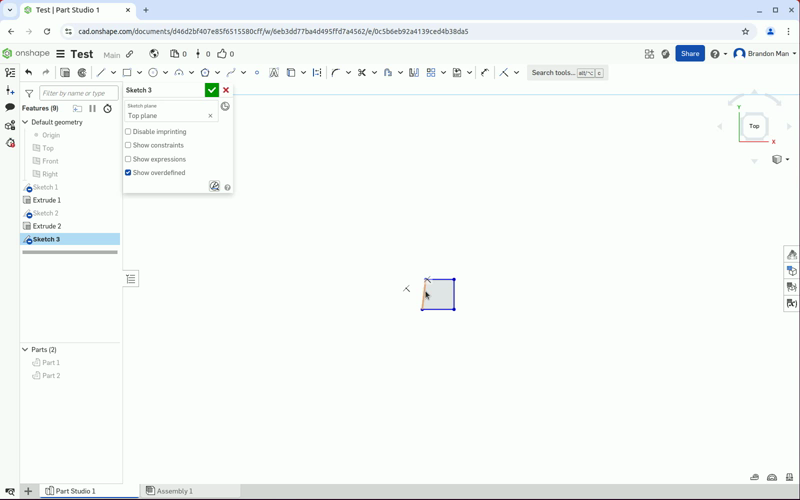
click(425, 290)
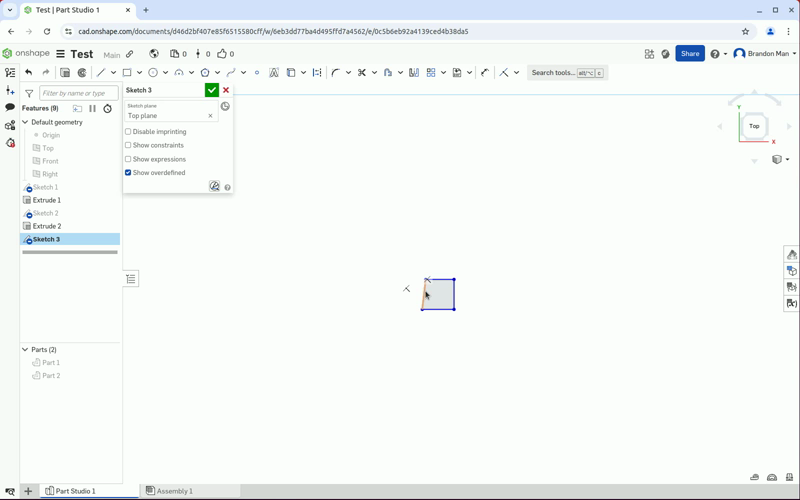
scroll(-6)
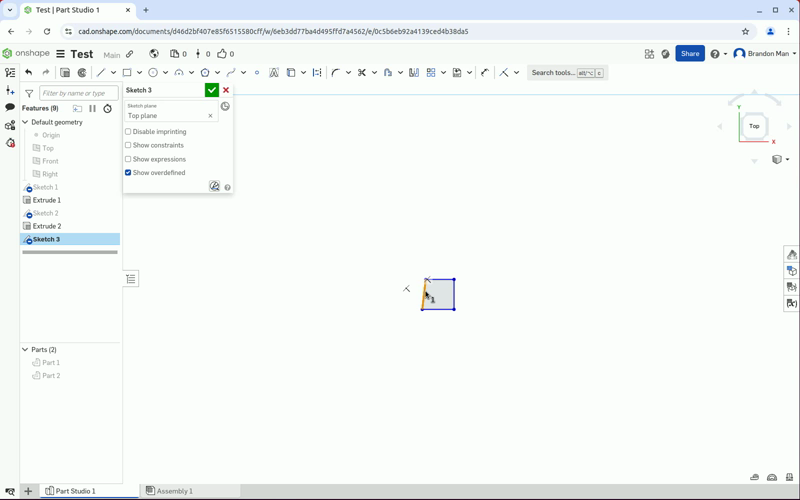
scroll(-6)
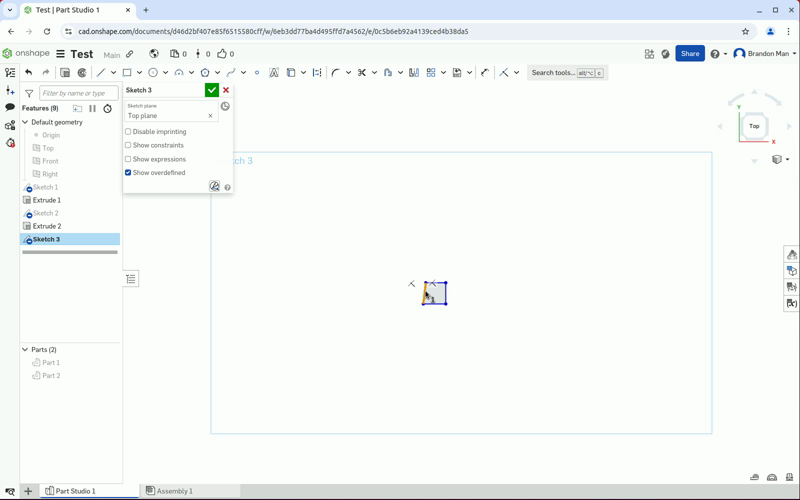
scroll(-6)
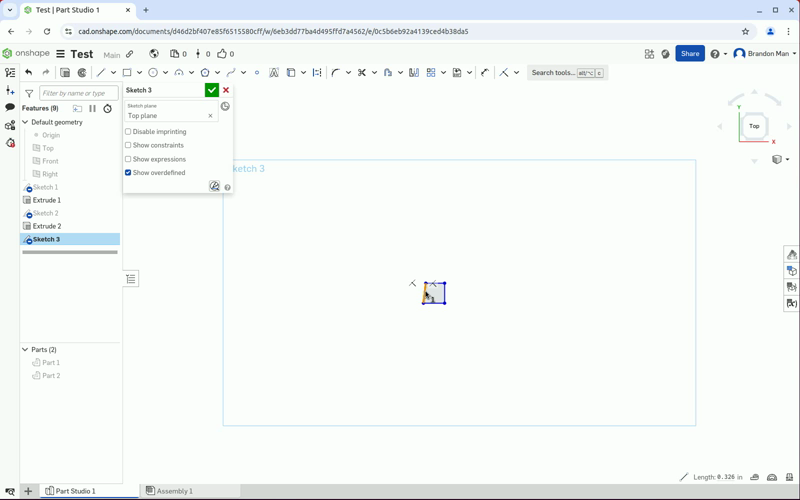
scroll(-6)
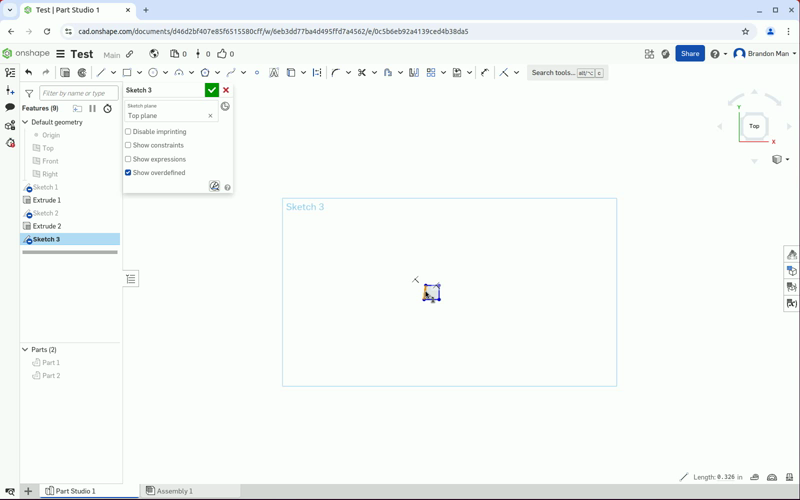
scroll(-6)
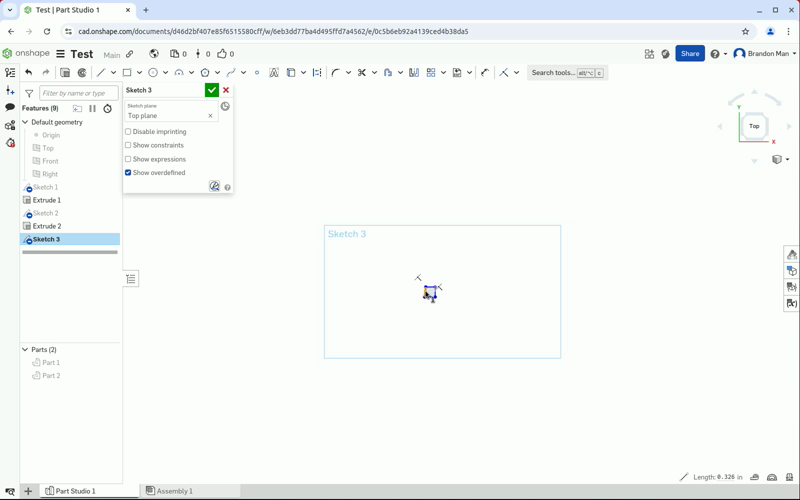
scroll(-6)
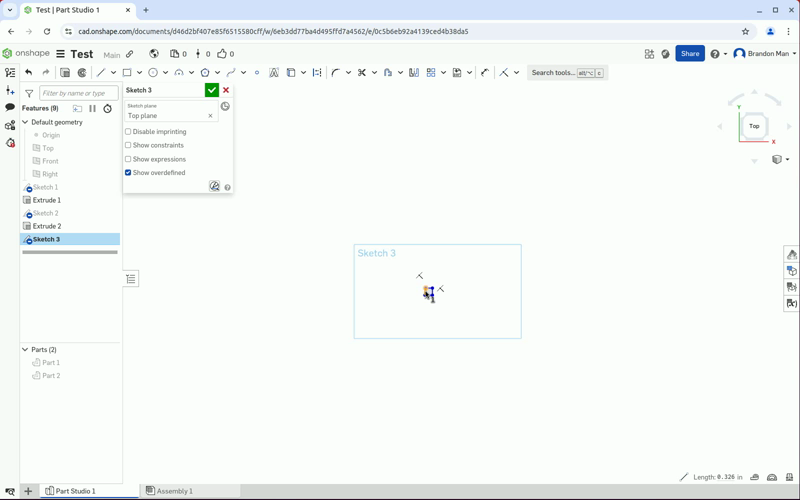
scroll(-6)
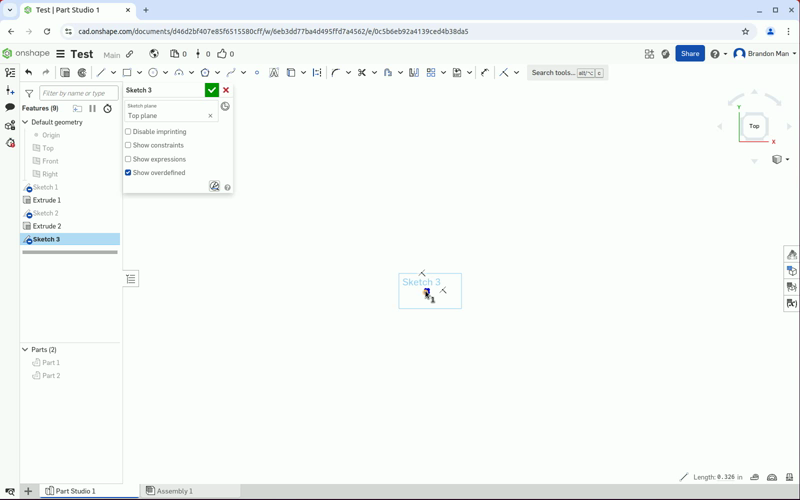
mouse_move(73, 352)
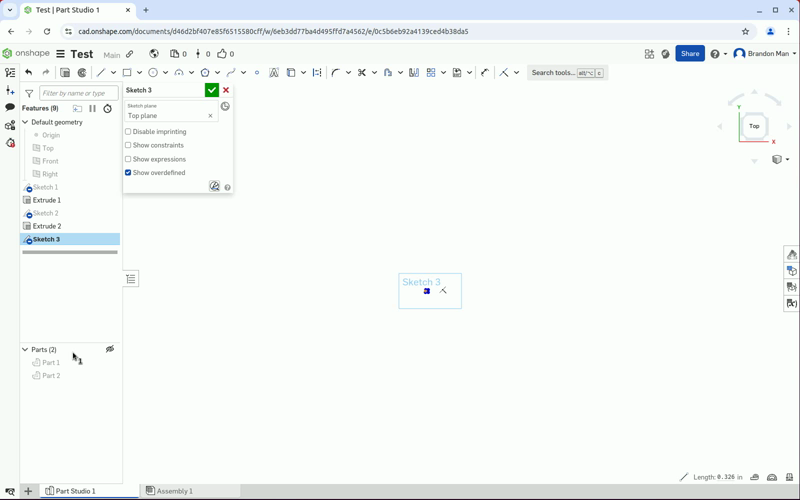
key(shift+y)
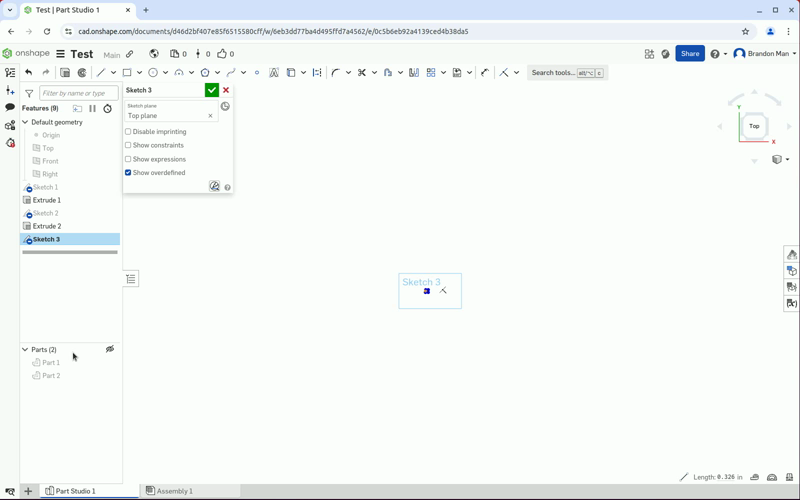
key(shift+e)
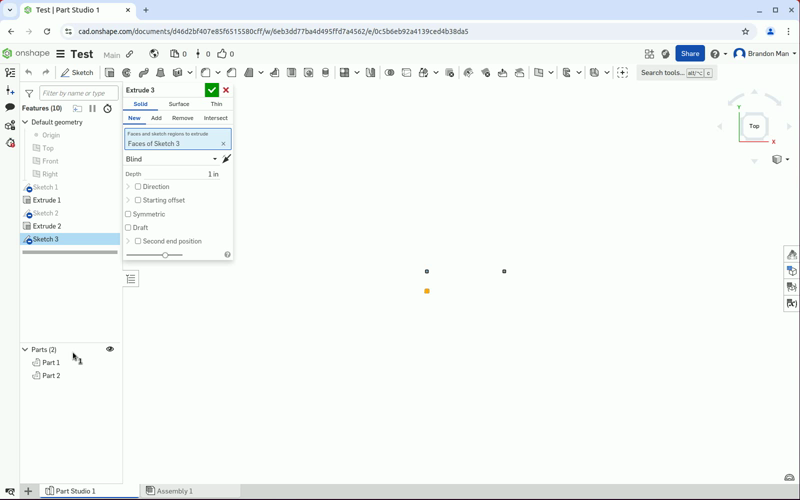
mouse_move(143, 106)
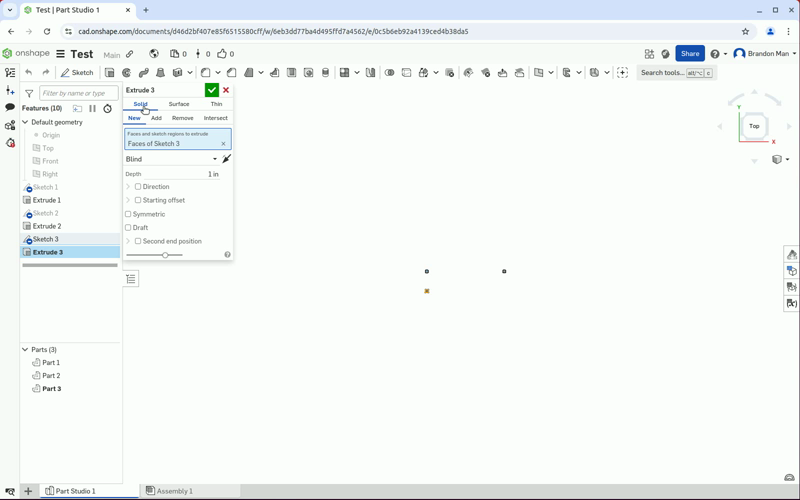
click(143, 106)
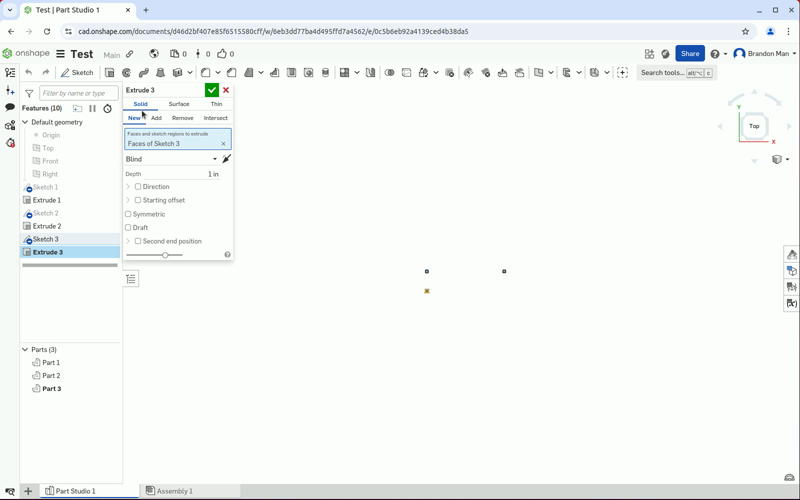
mouse_move(137, 120)
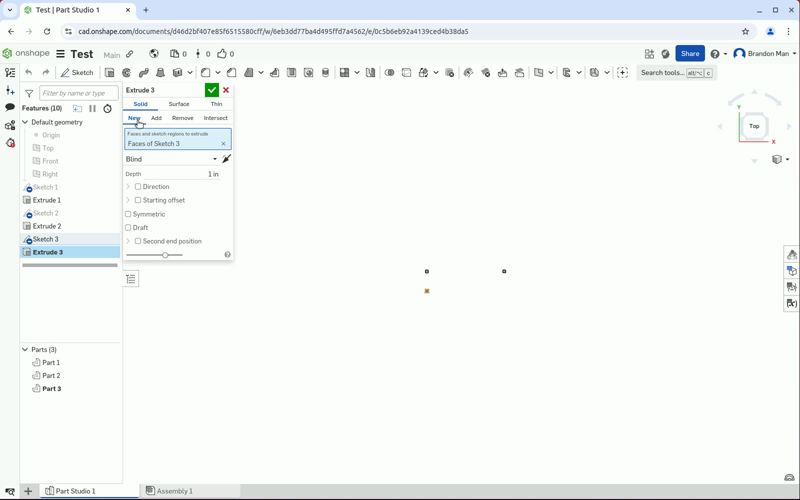
click(137, 120)
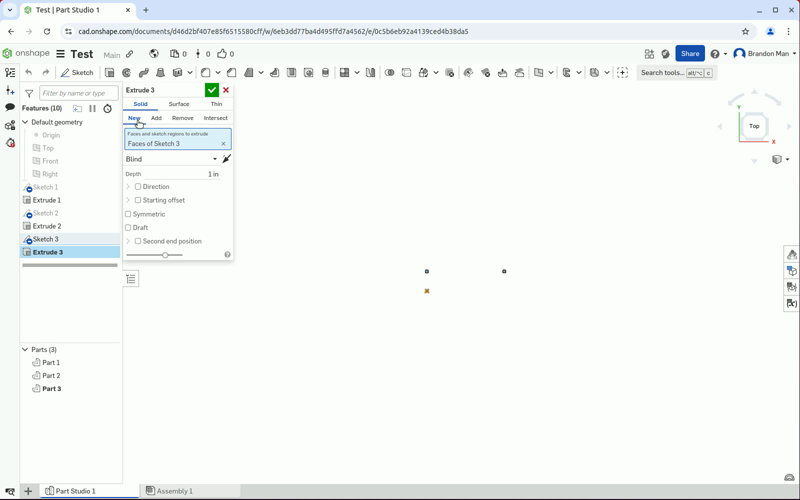
key(tab, 4)
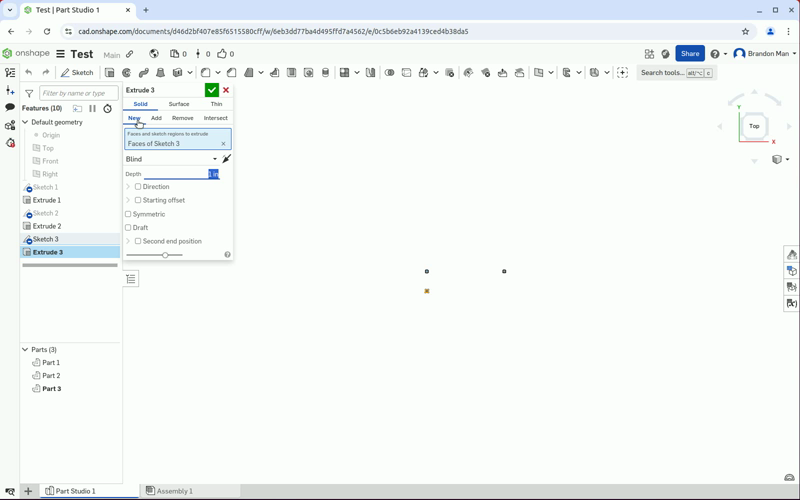
text(13.961)
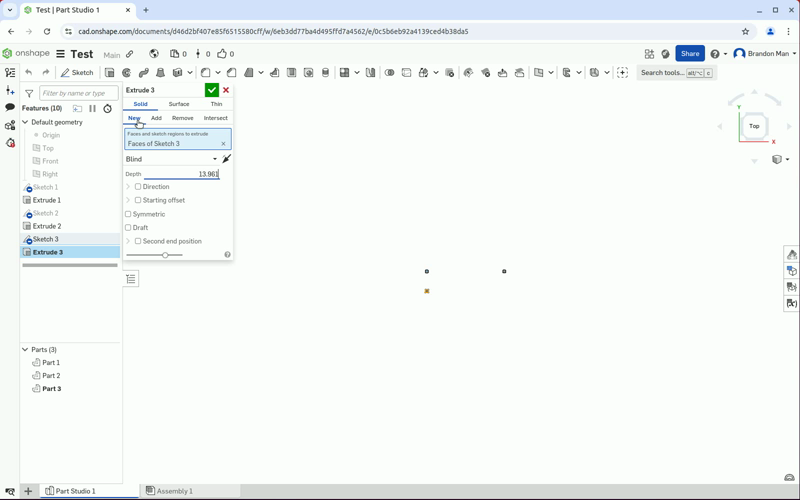
key(enter)
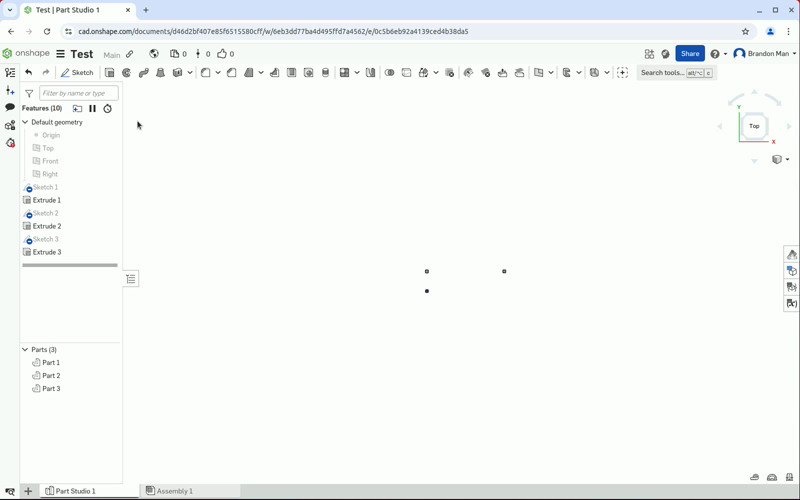
key(shift+h)
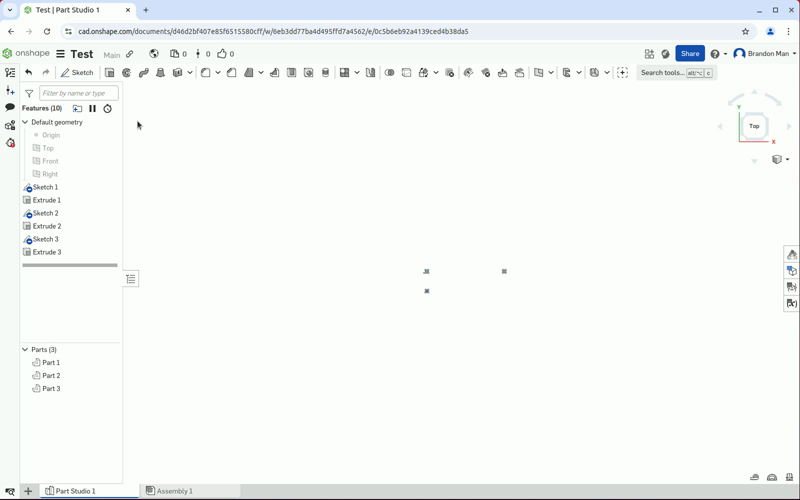
key(shift+h)
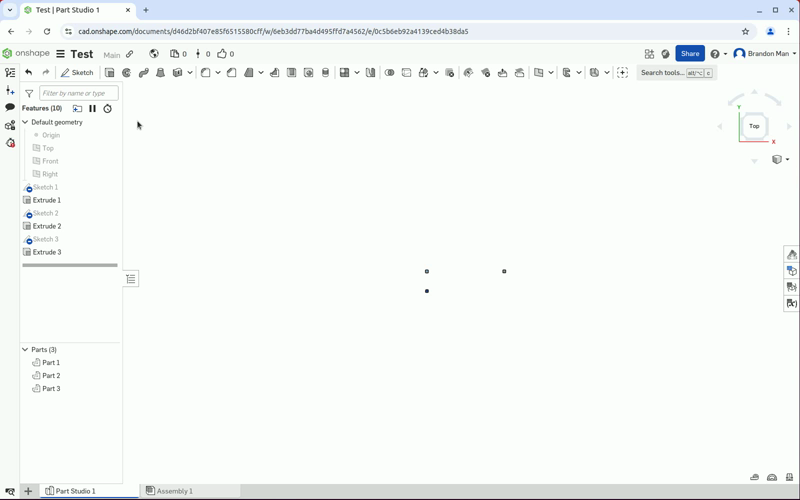
mouse_move(73, 189)
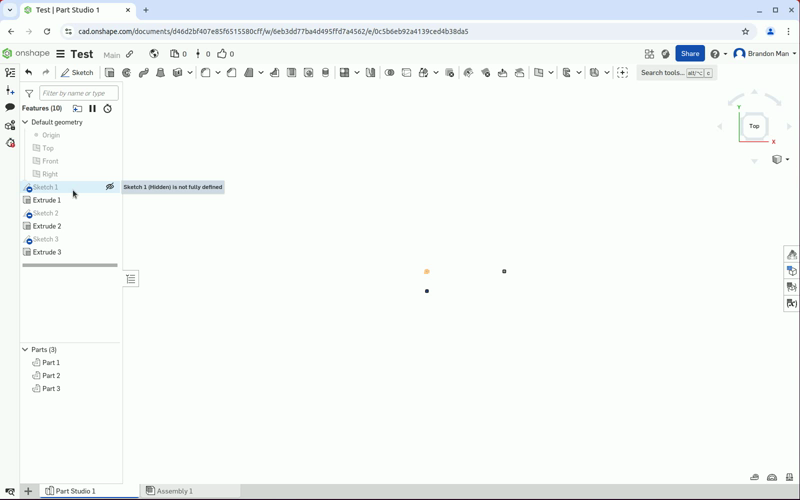
click(73, 189)
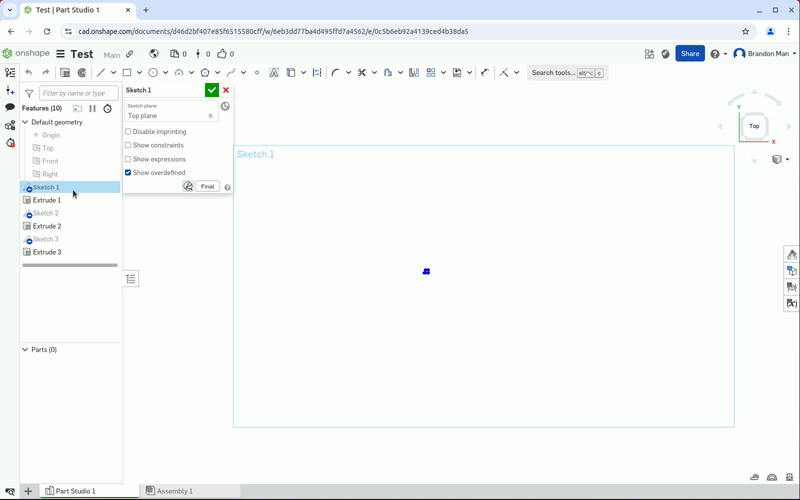
mouse_move(229, 92)
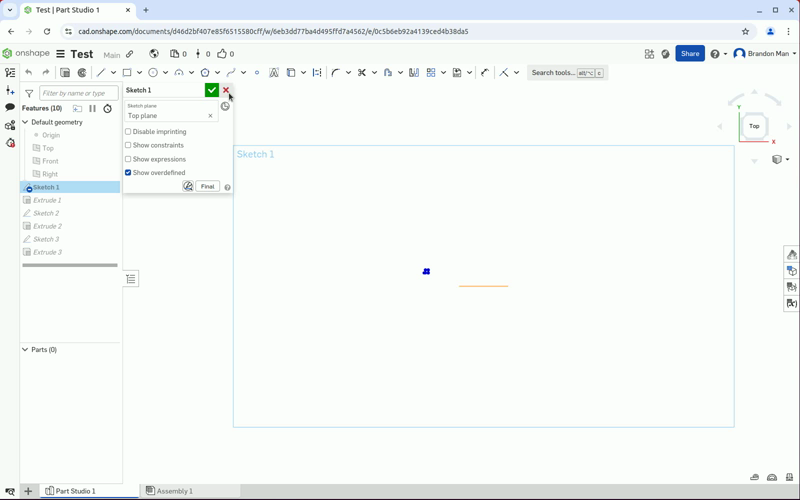
click(229, 92)
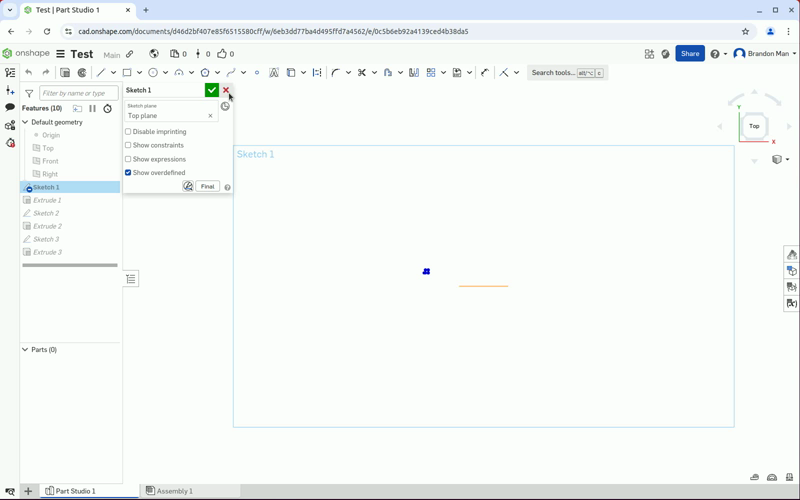
key(shift+s)
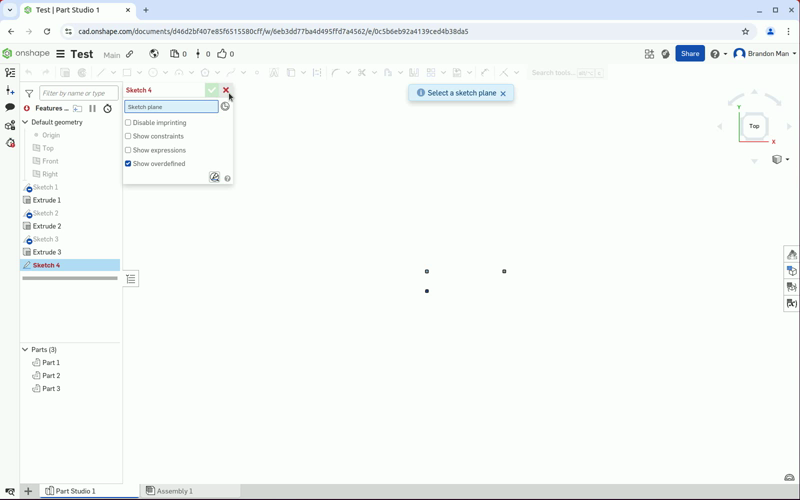
mouse_move(73, 150)
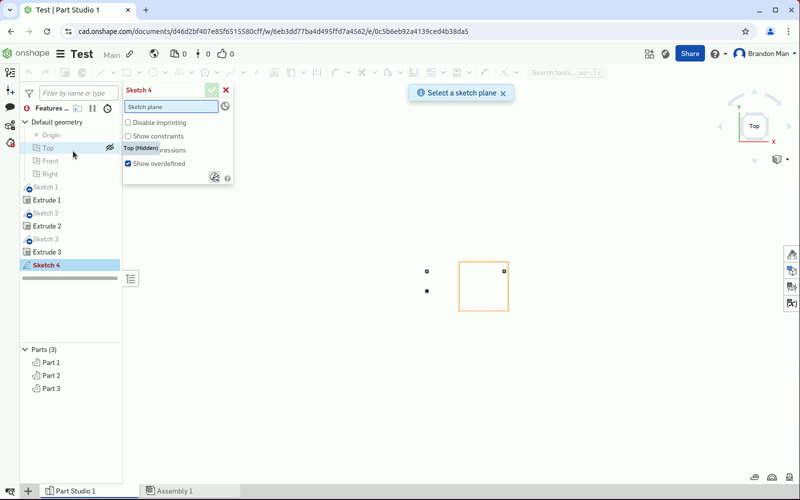
click(73, 150)
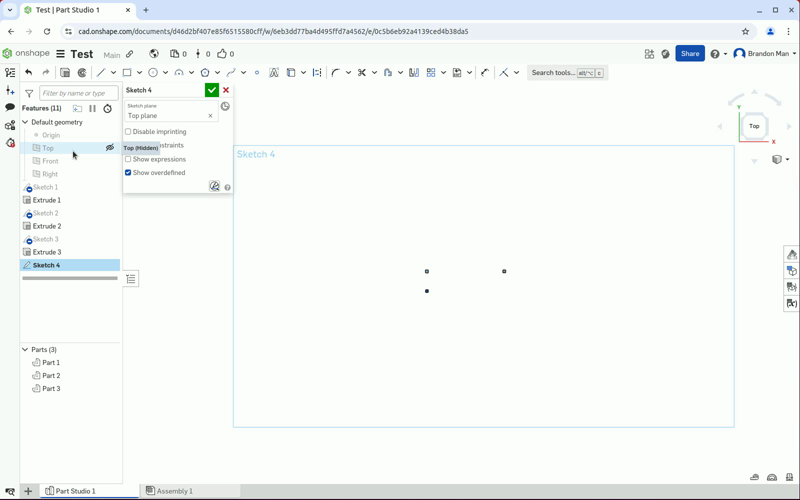
mouse_move(73, 352)
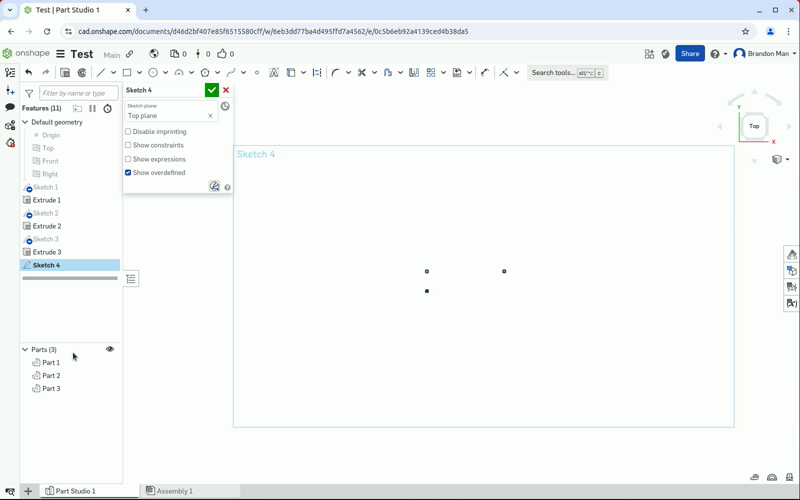
key(y)
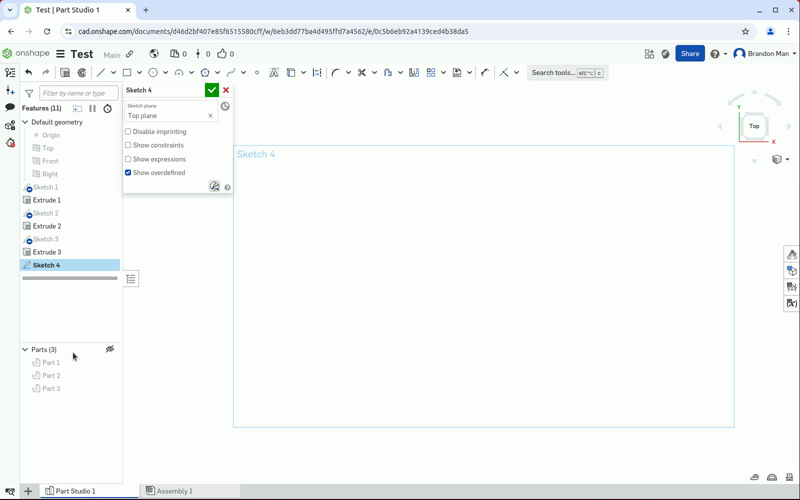
key(l)
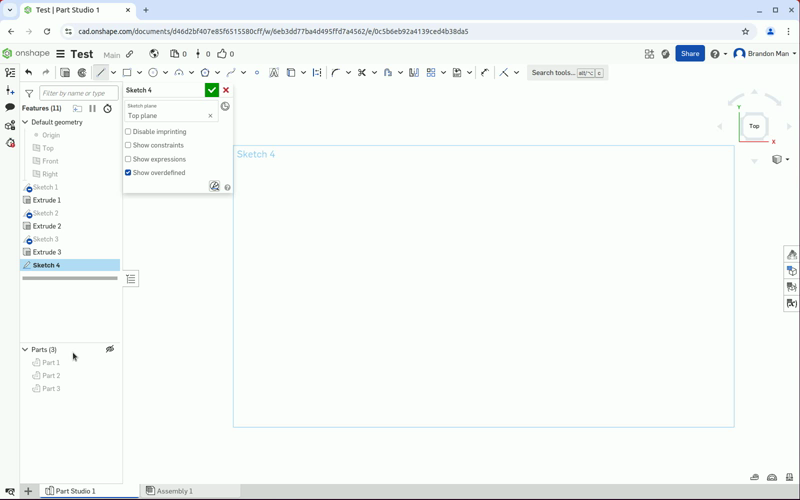
key_down(shift)
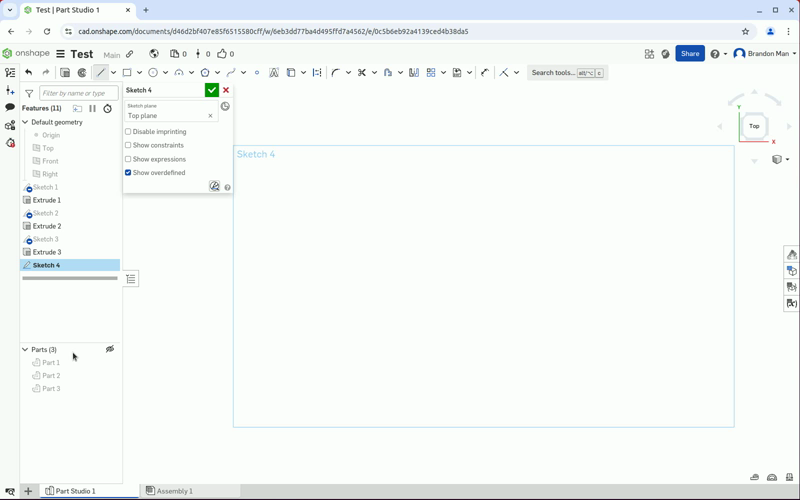
mouse_move(494, 292)
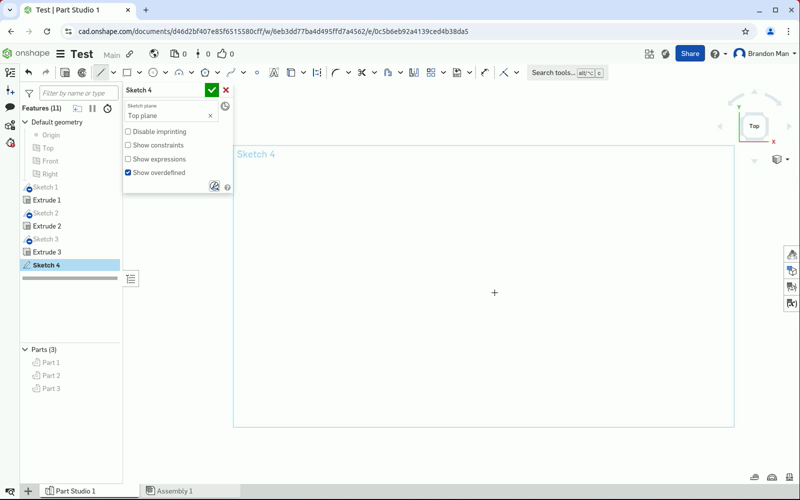
click(494, 292)
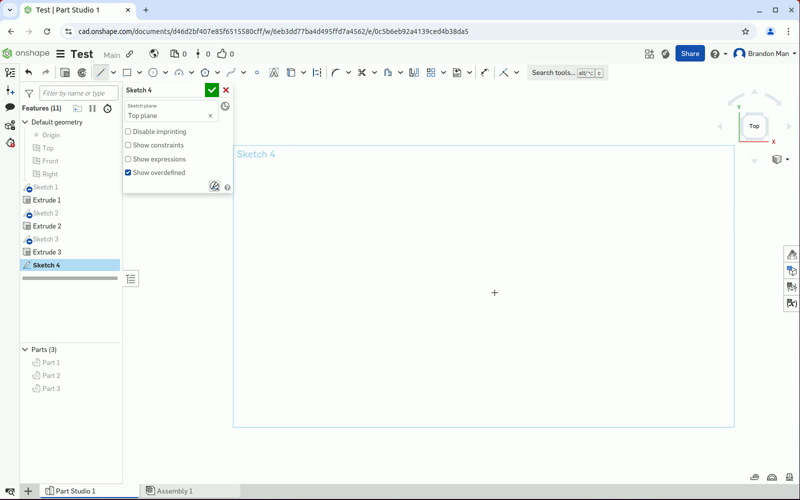
key_up(shift)
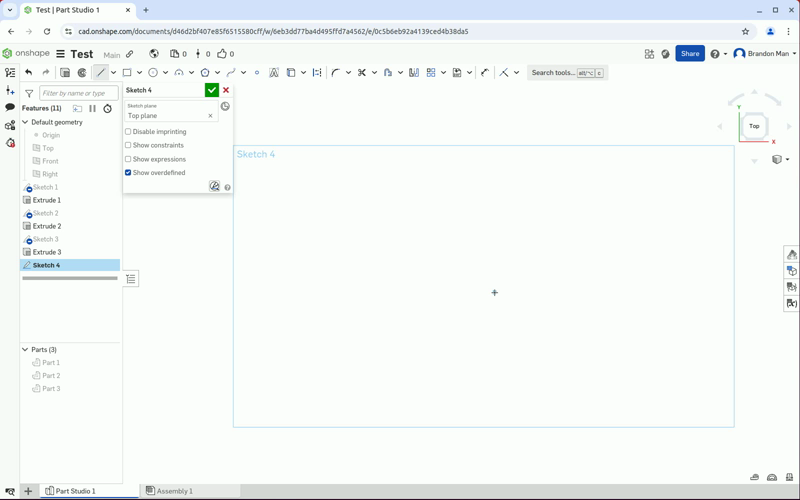
key_down(shift)
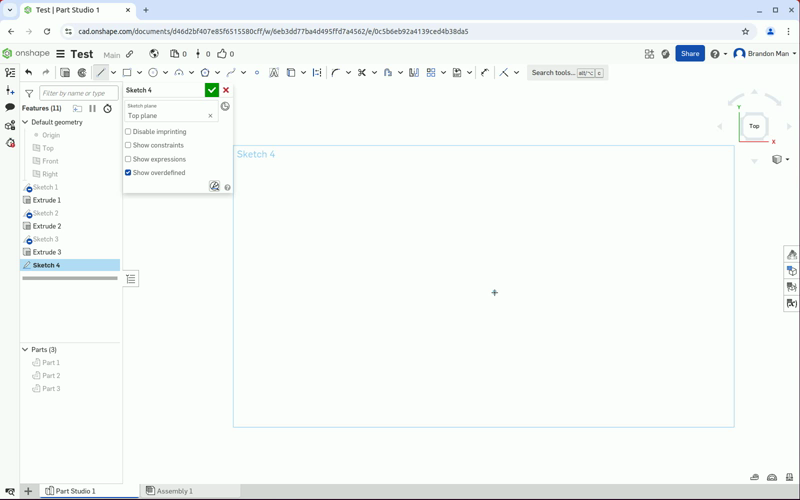
mouse_move(524, 292)
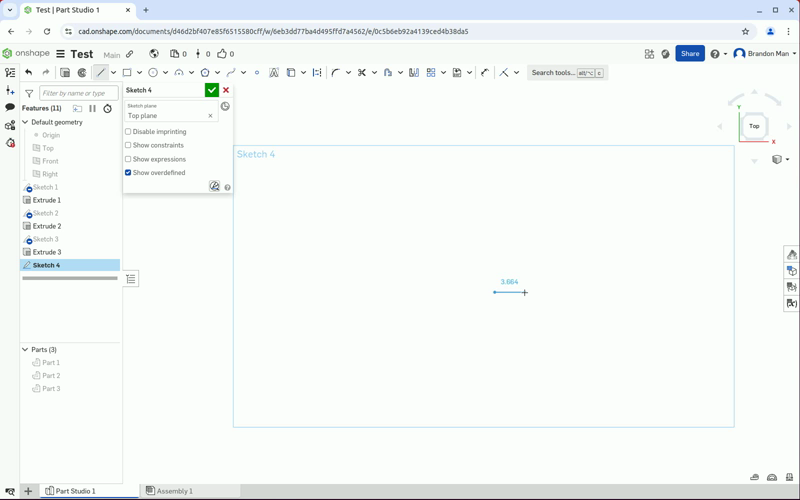
mouse_move(497, 292)
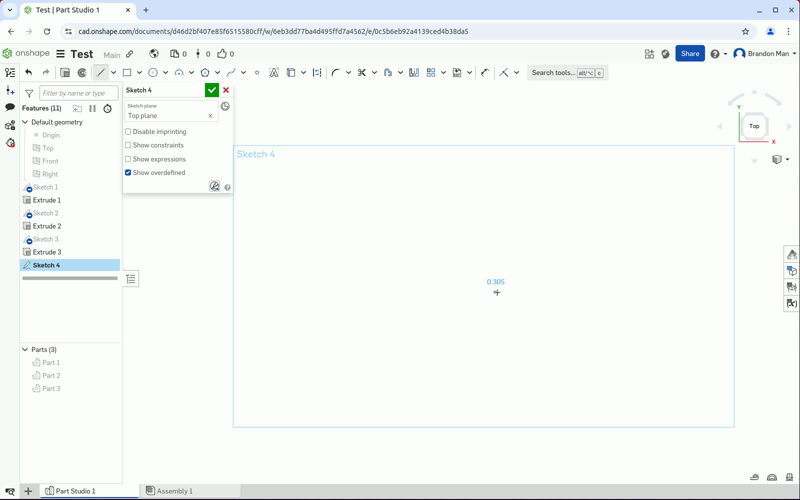
scroll(6)
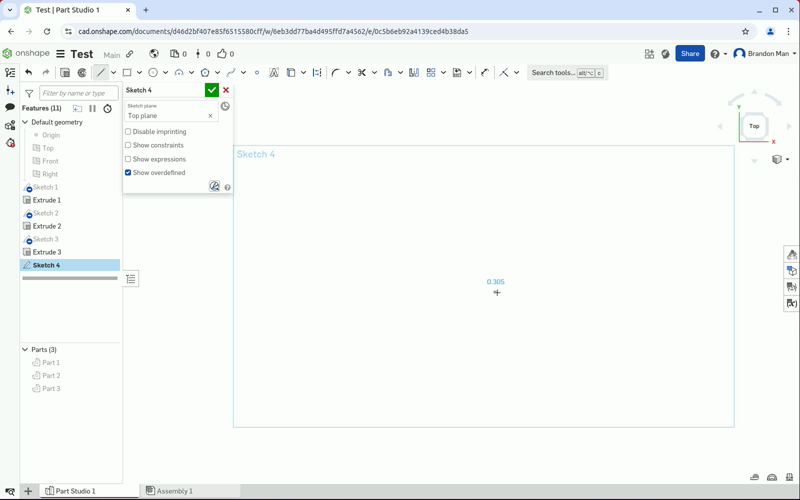
scroll(6)
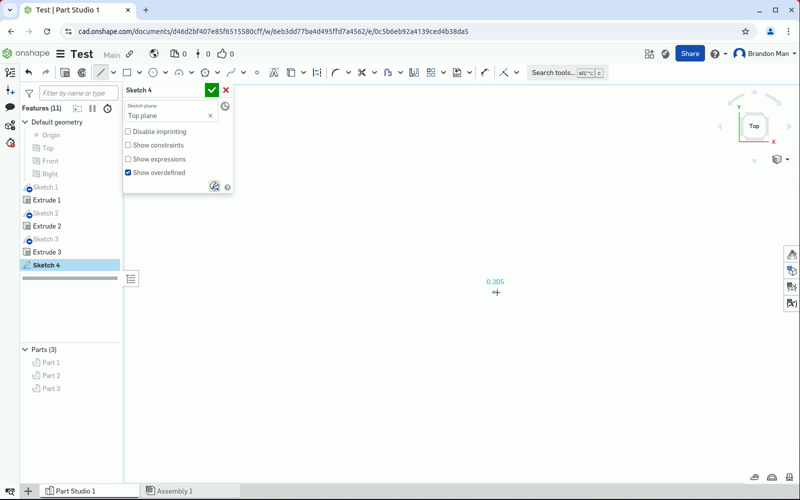
scroll(6)
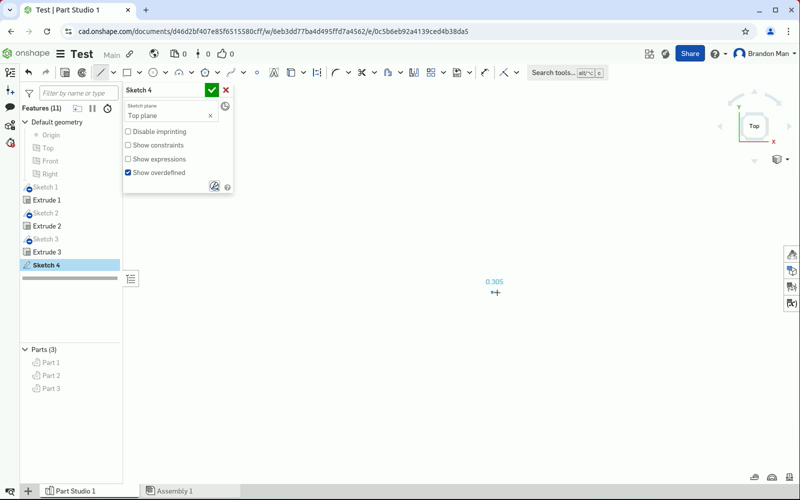
scroll(6)
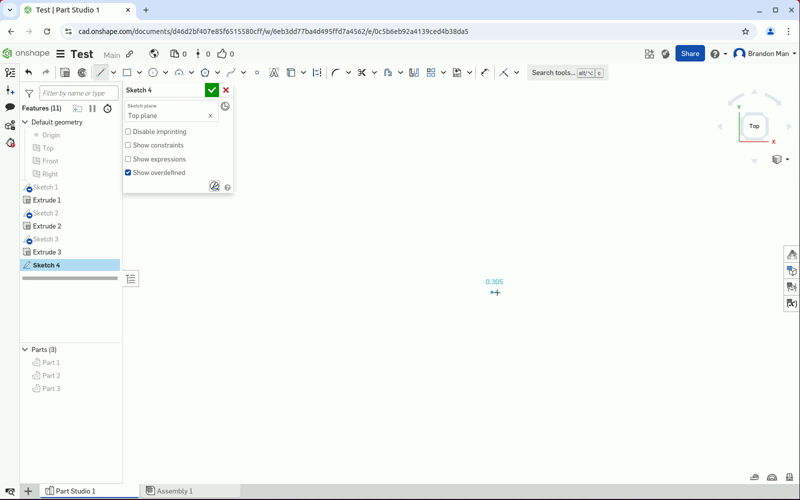
scroll(6)
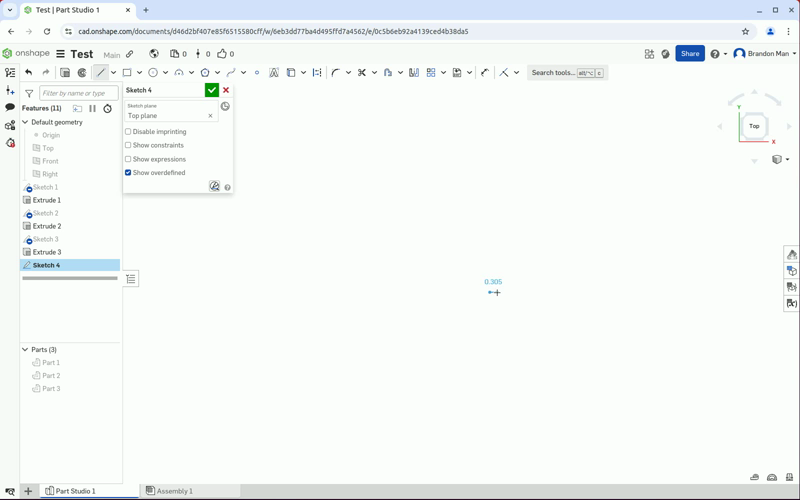
scroll(6)
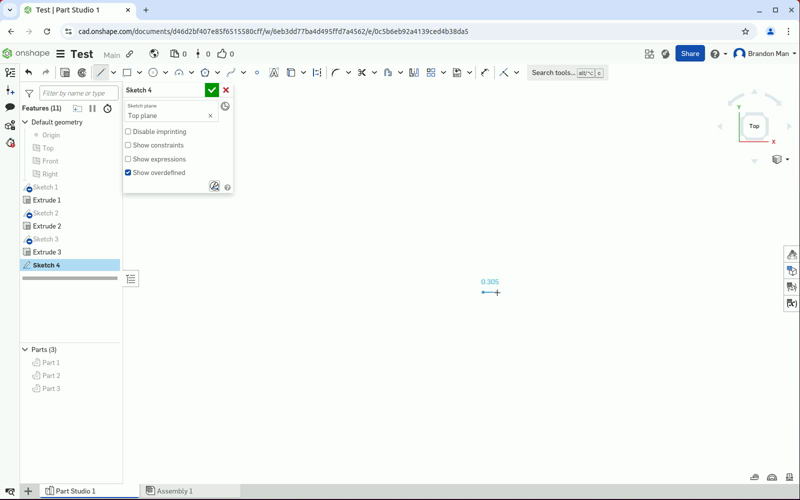
scroll(6)
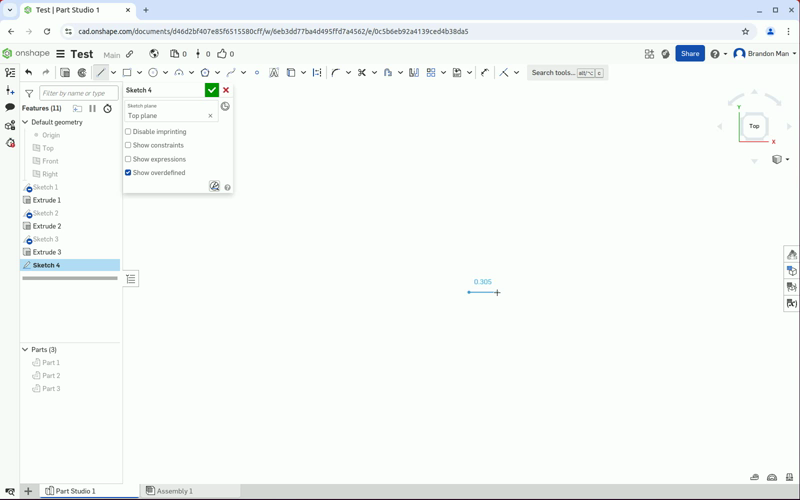
click(497, 292)
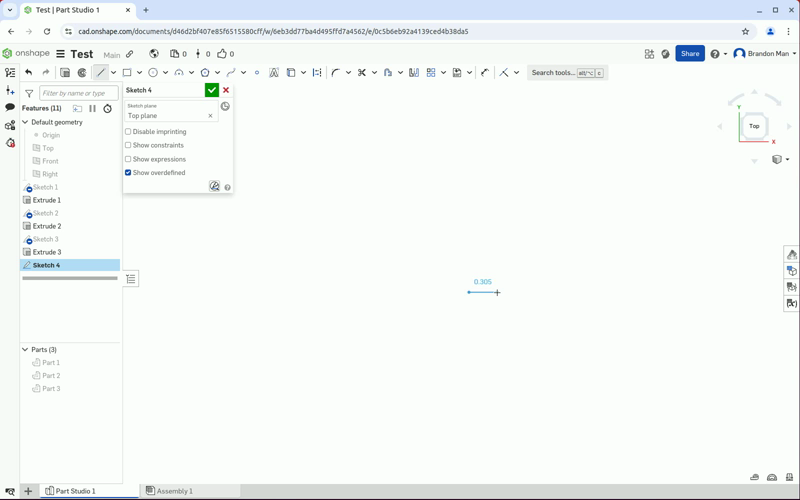
scroll(-6)
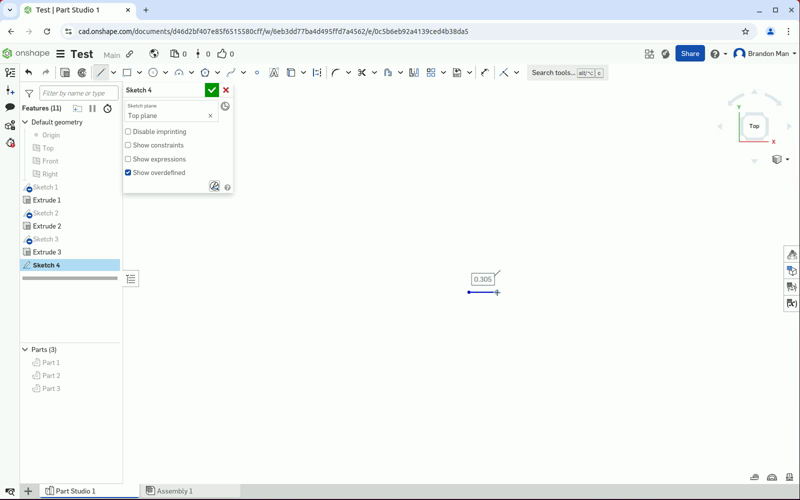
scroll(-6)
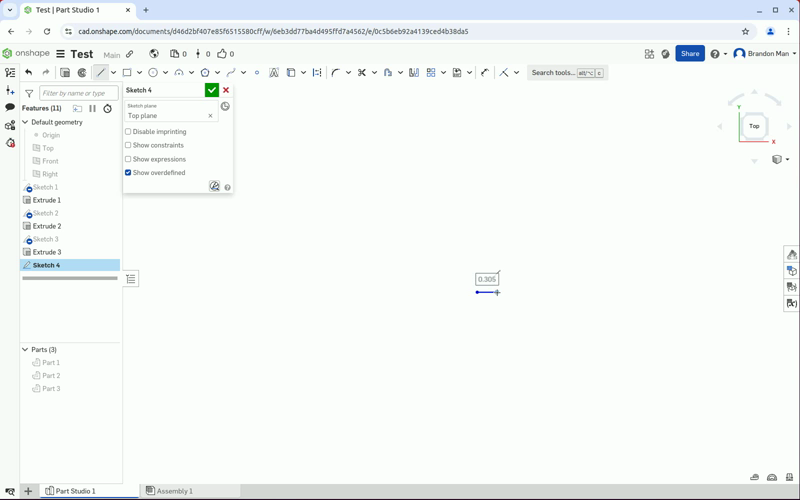
scroll(-6)
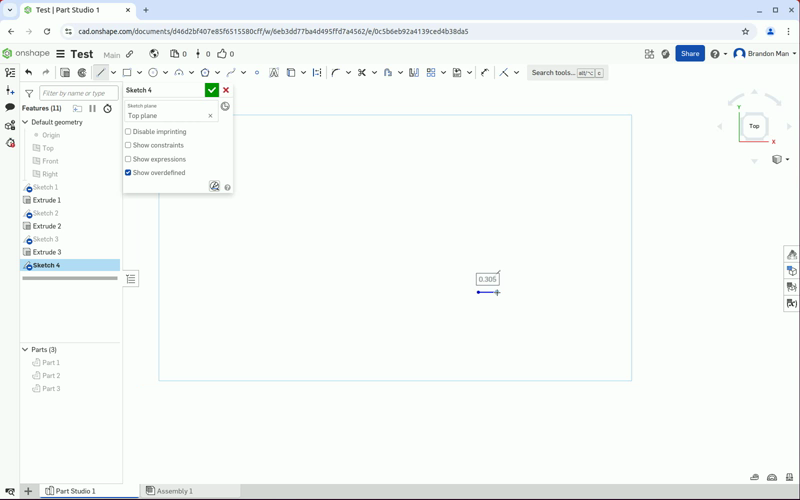
scroll(-6)
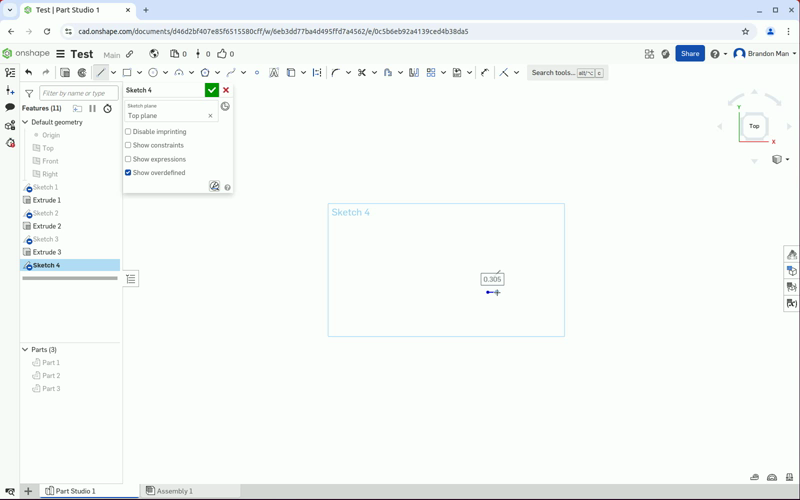
scroll(-6)
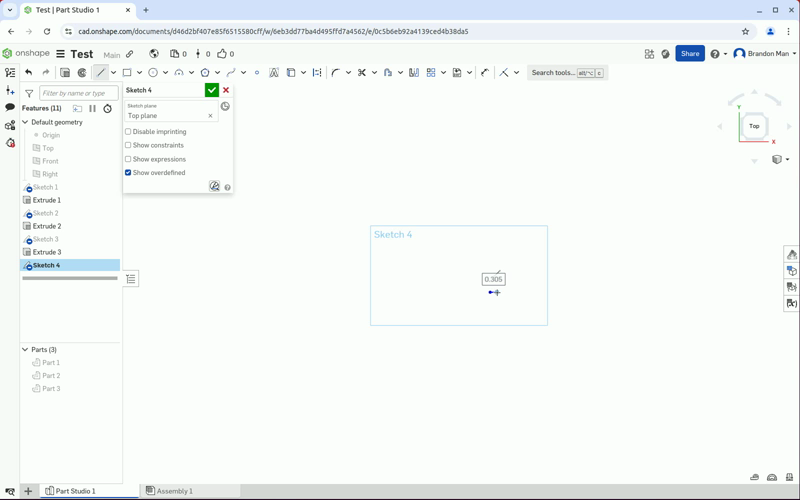
scroll(-6)
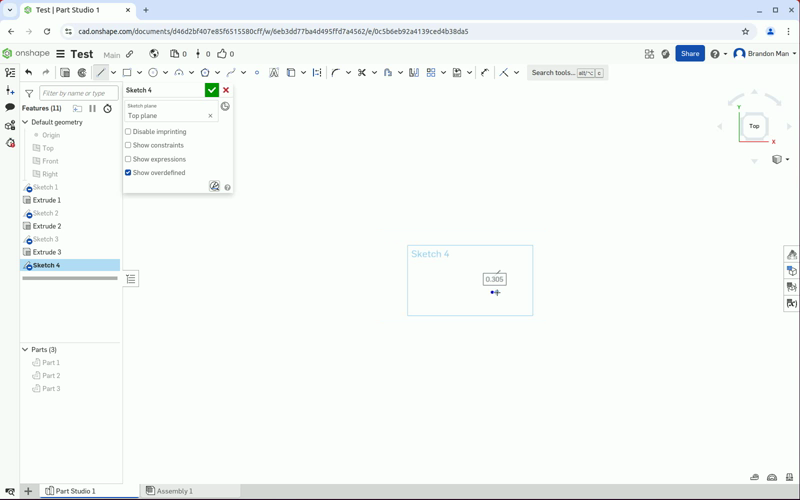
scroll(-6)
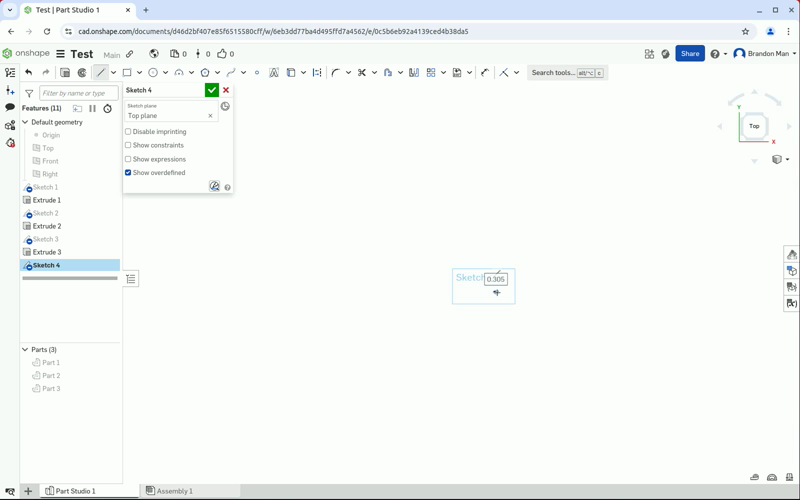
key_up(shift)
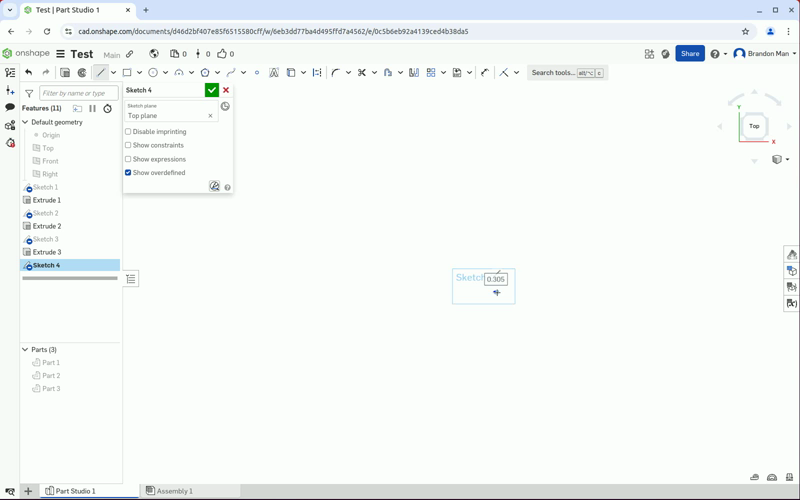
key_down(shift)
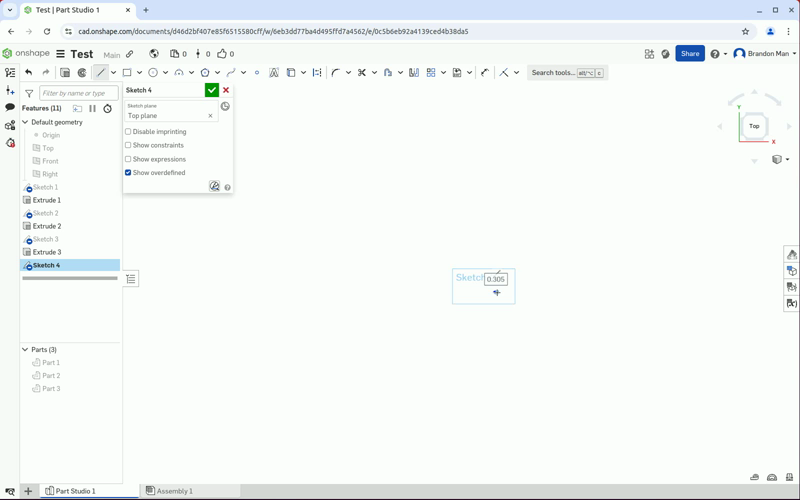
mouse_move(527, 292)
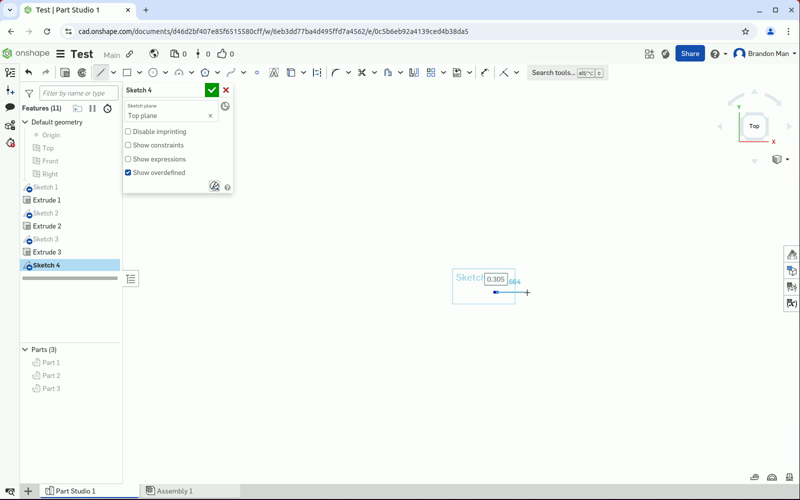
mouse_move(497, 289)
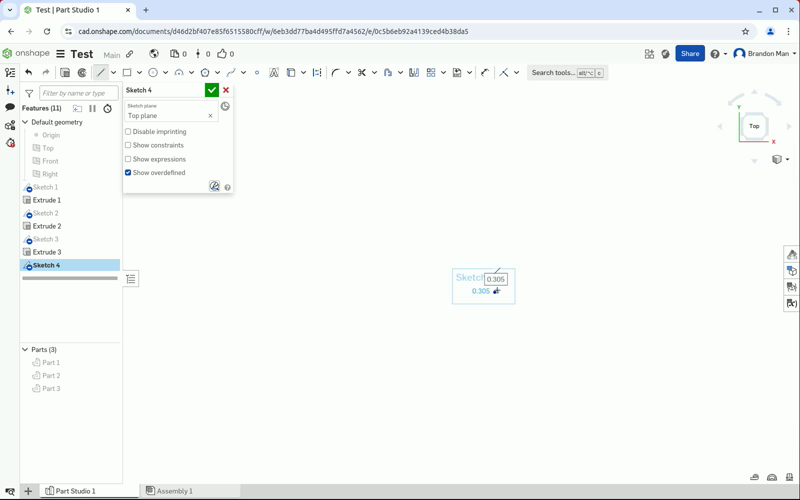
scroll(6)
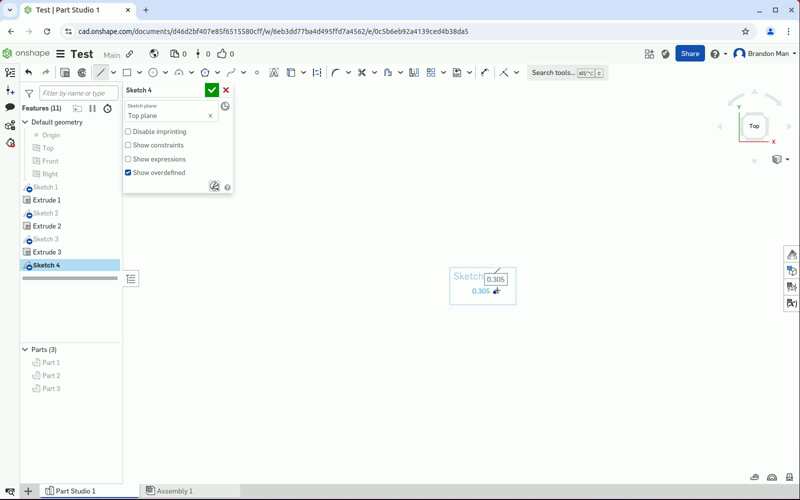
scroll(6)
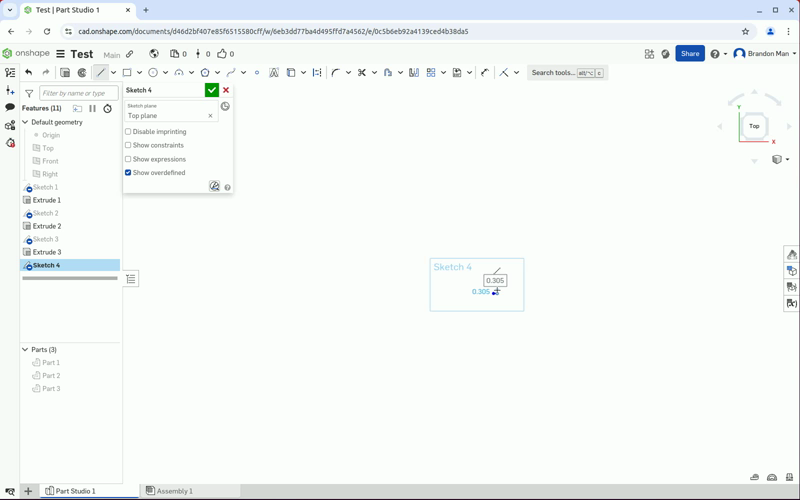
scroll(6)
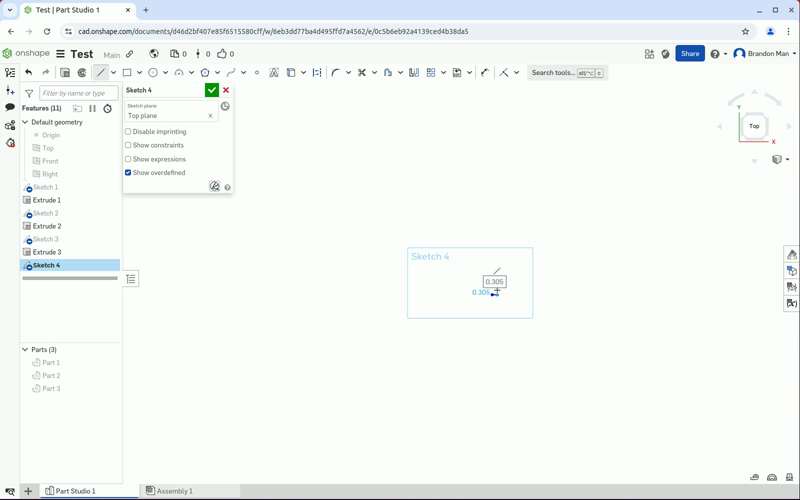
scroll(6)
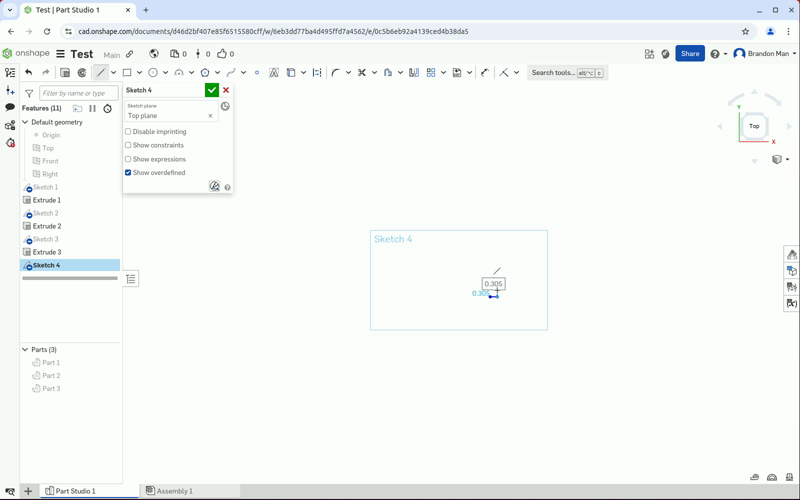
scroll(6)
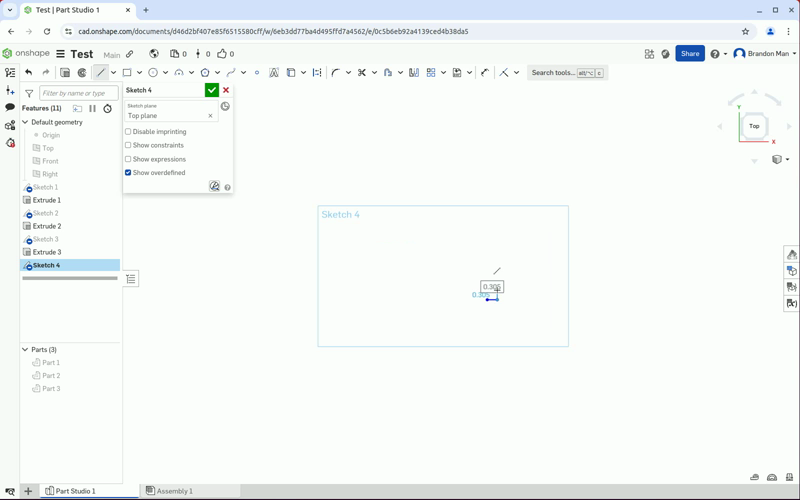
scroll(6)
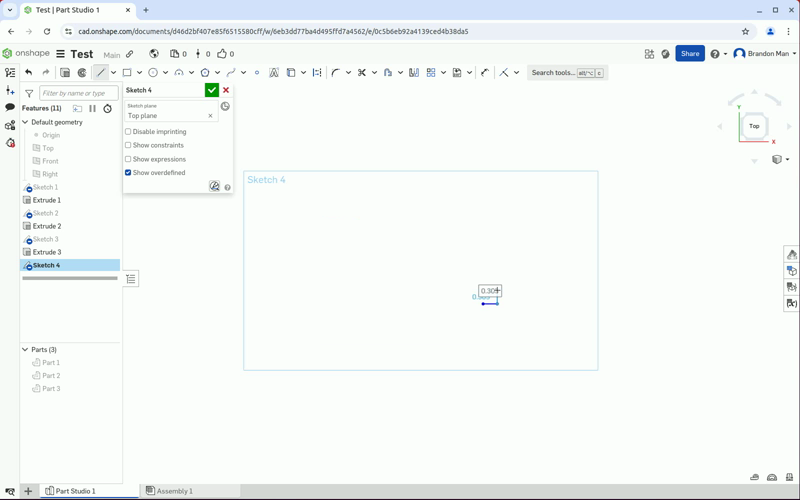
scroll(6)
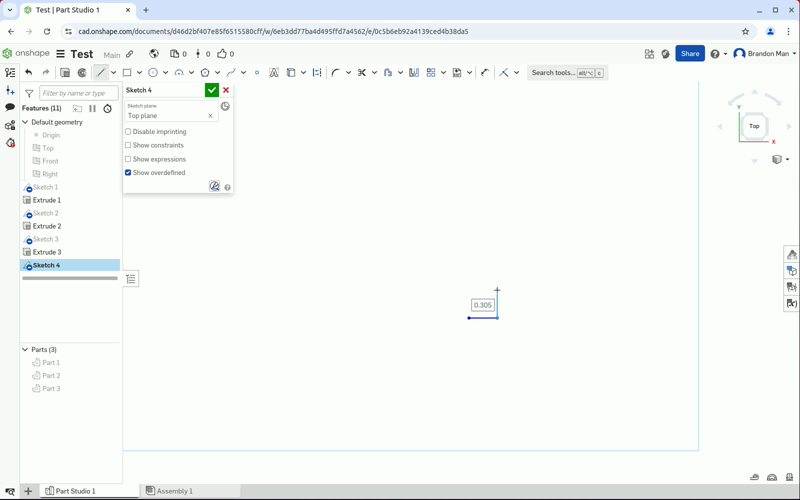
click(497, 289)
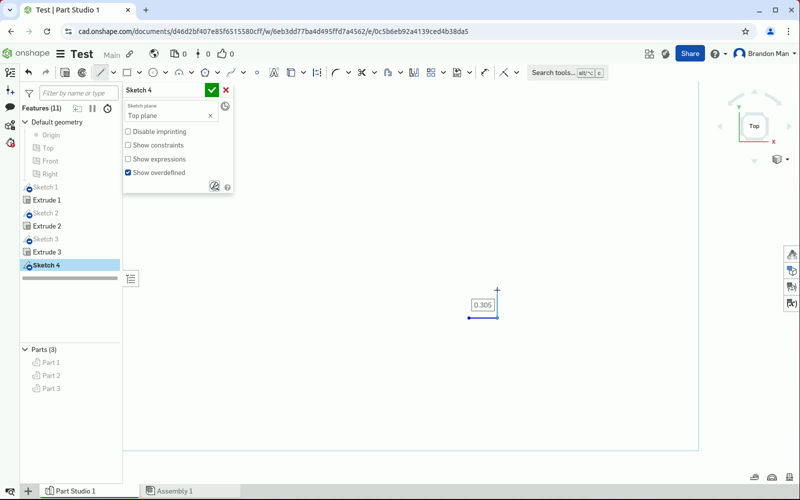
scroll(-6)
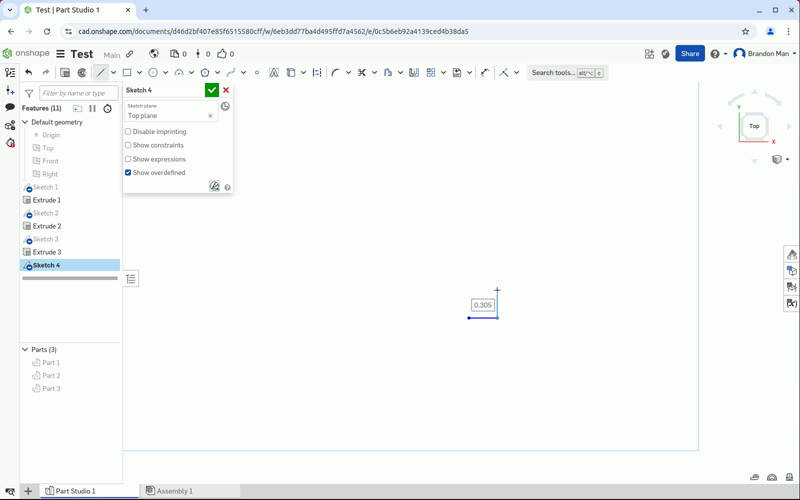
scroll(-6)
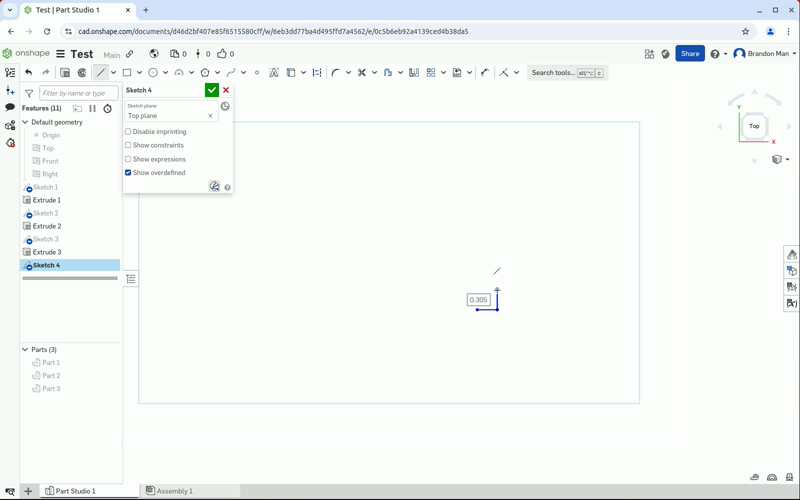
scroll(-6)
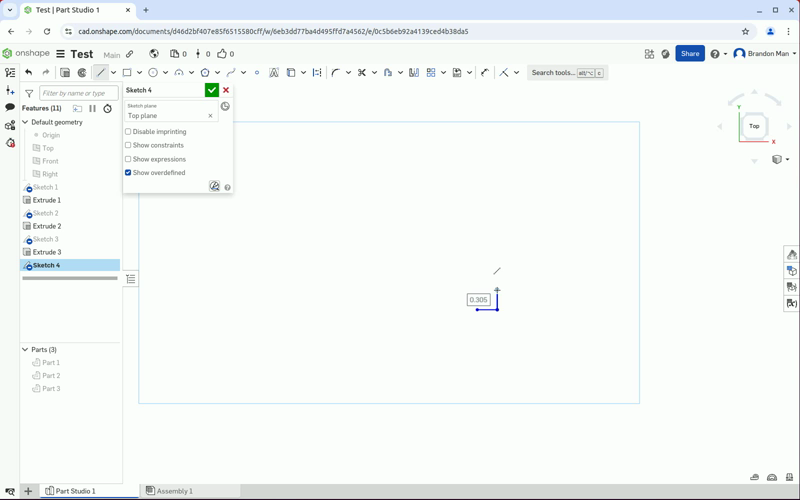
scroll(-6)
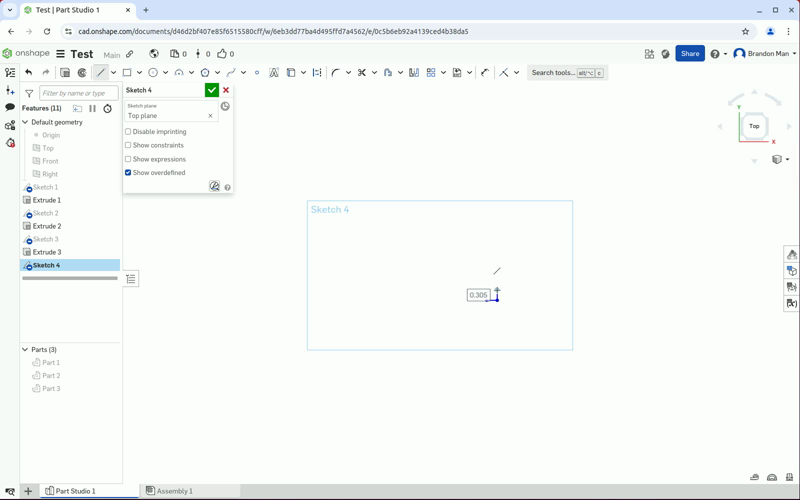
scroll(-6)
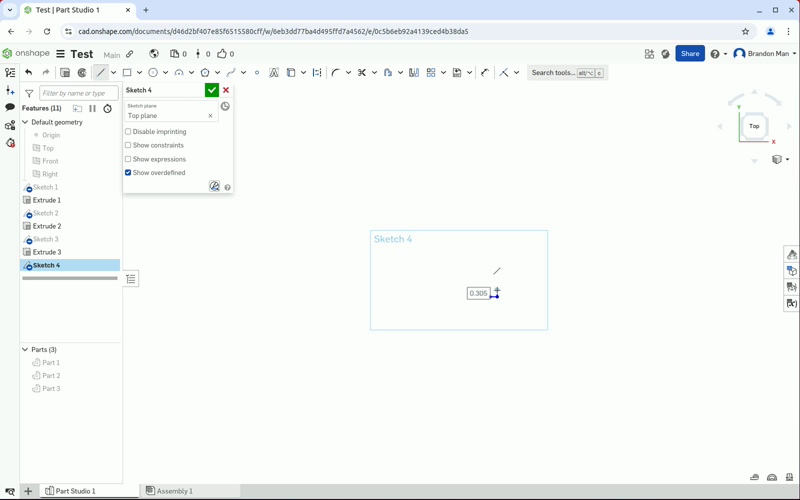
scroll(-6)
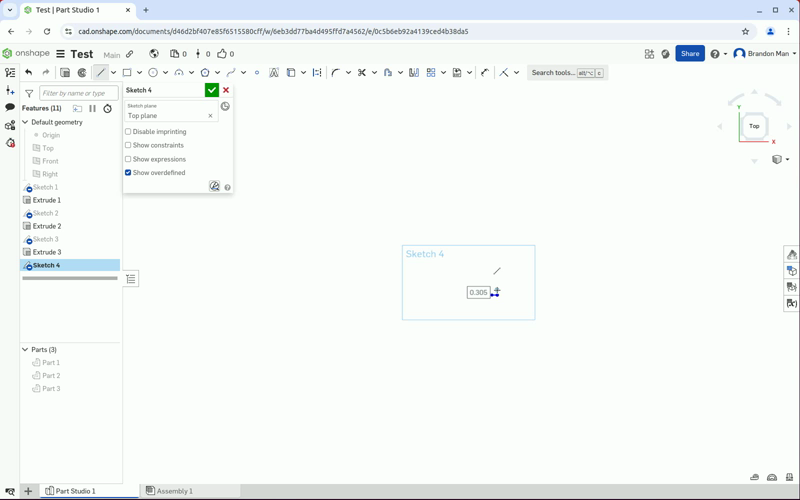
scroll(-6)
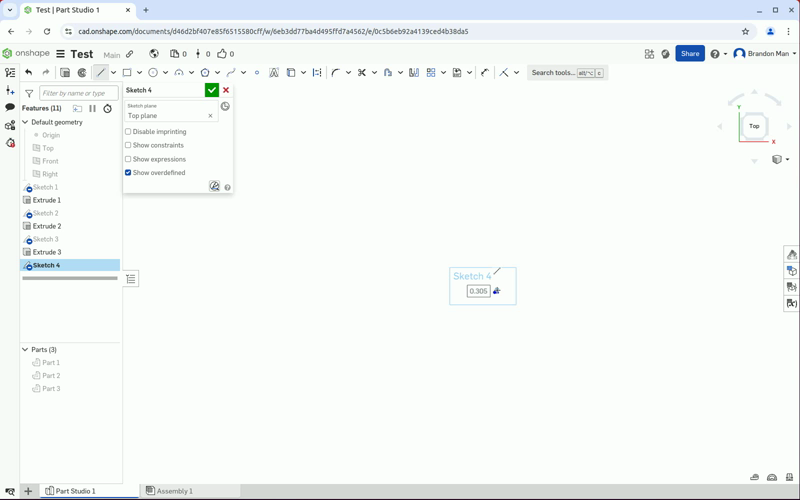
key_up(shift)
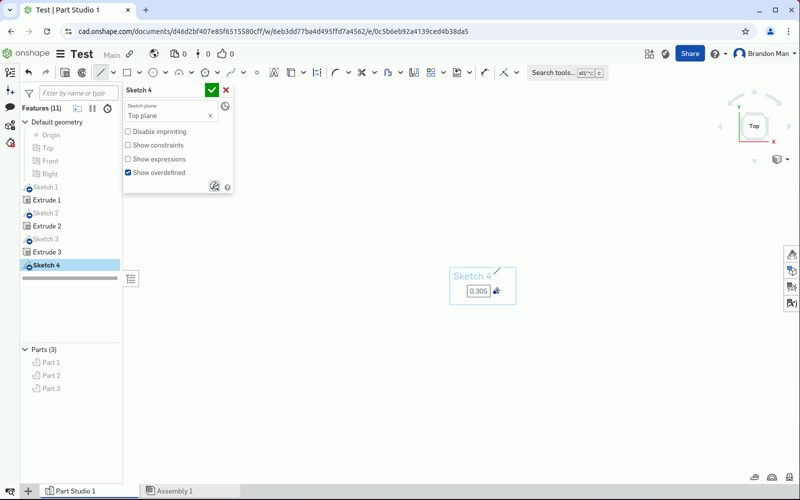
key_down(shift)
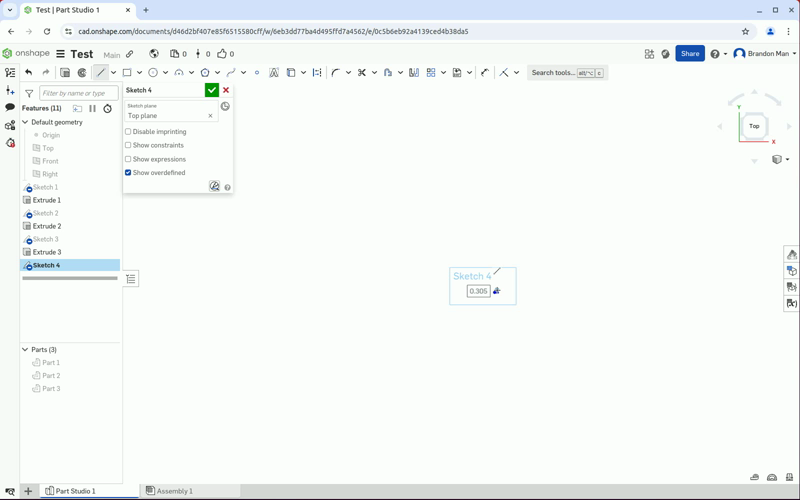
mouse_move(527, 289)
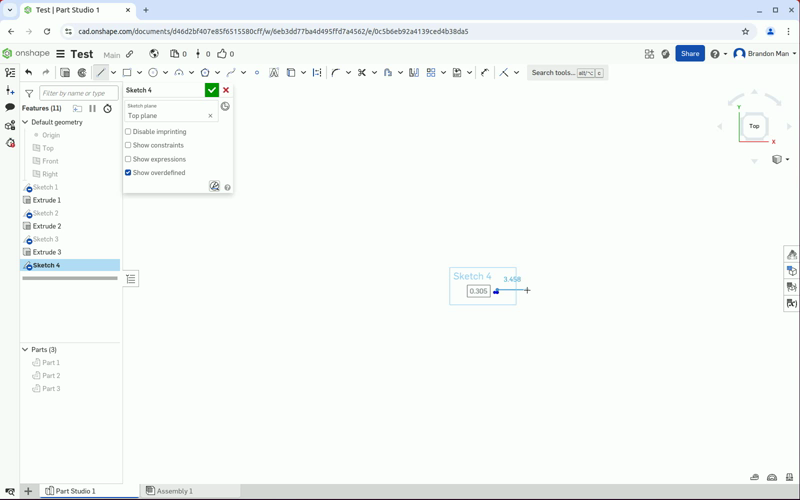
mouse_move(494, 289)
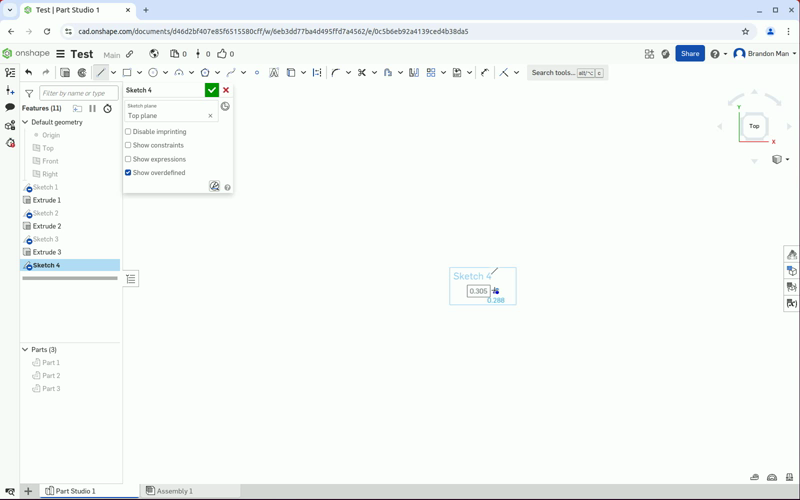
scroll(6)
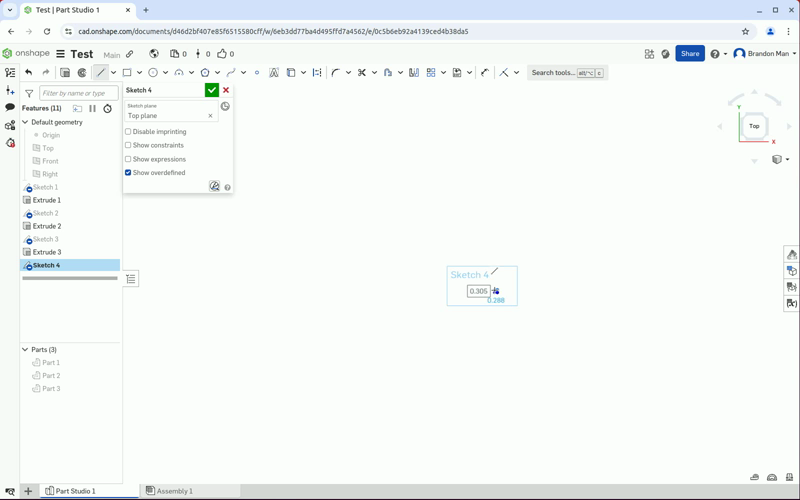
scroll(6)
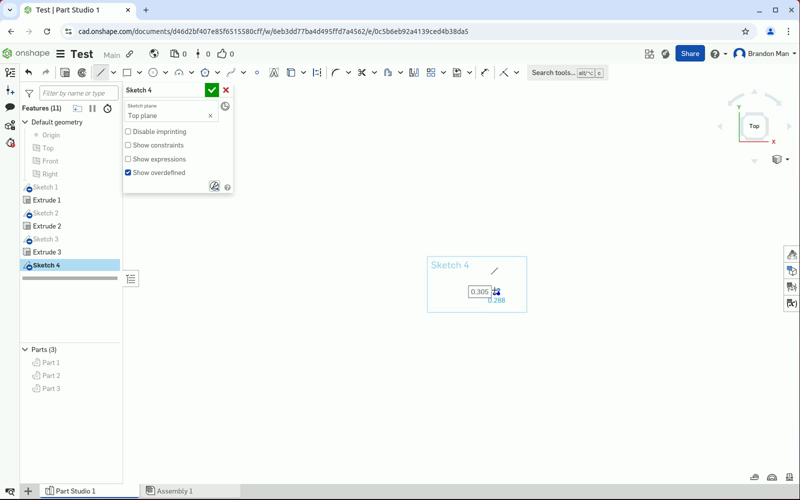
scroll(6)
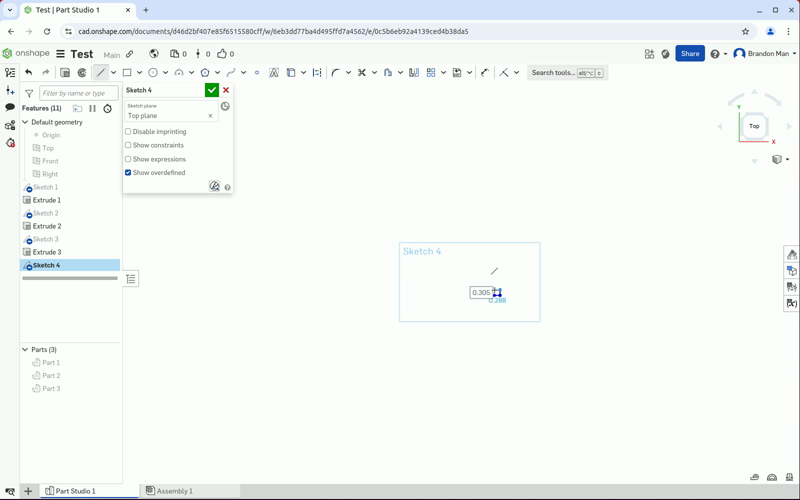
scroll(6)
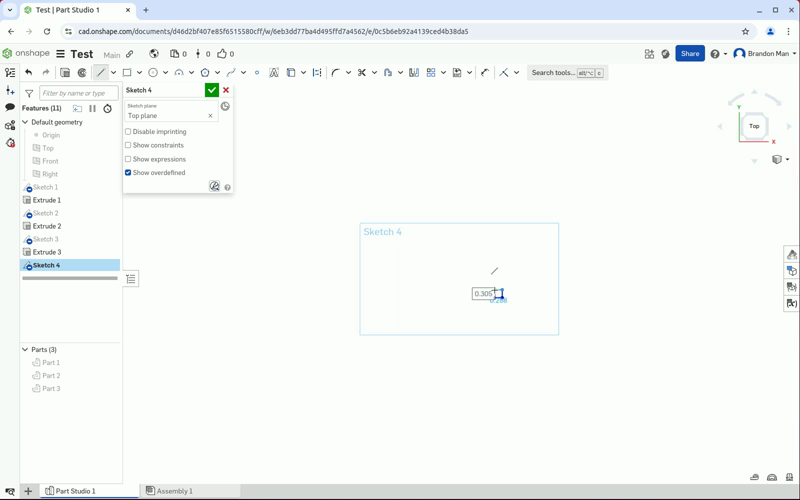
scroll(6)
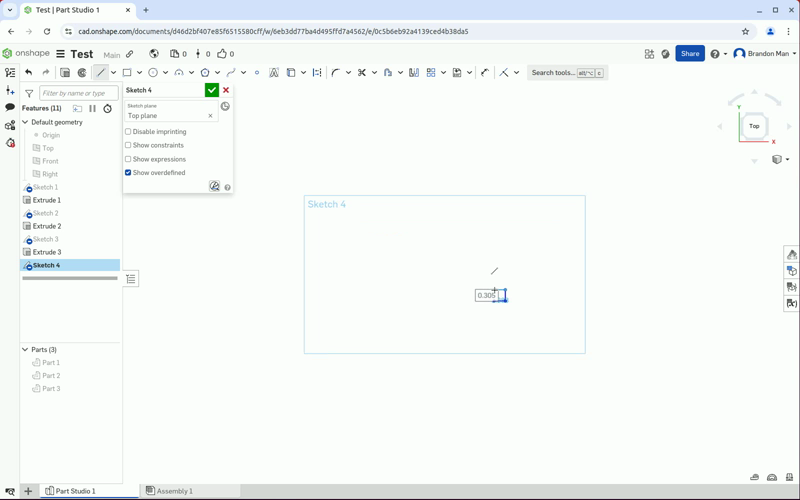
scroll(6)
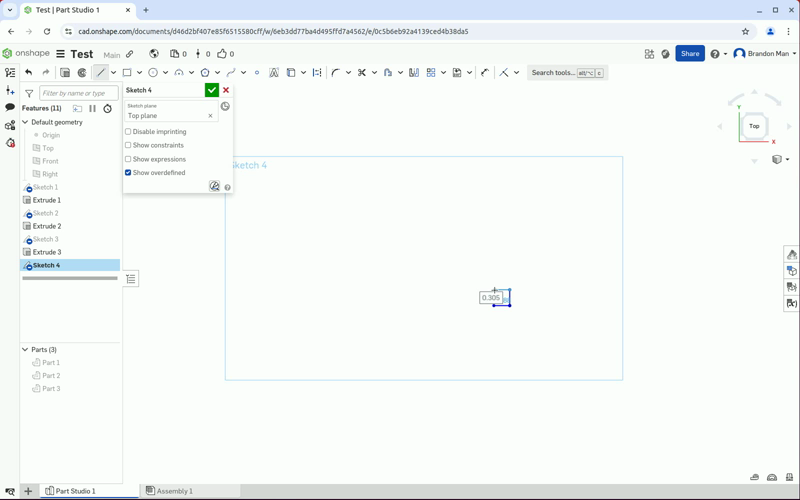
scroll(6)
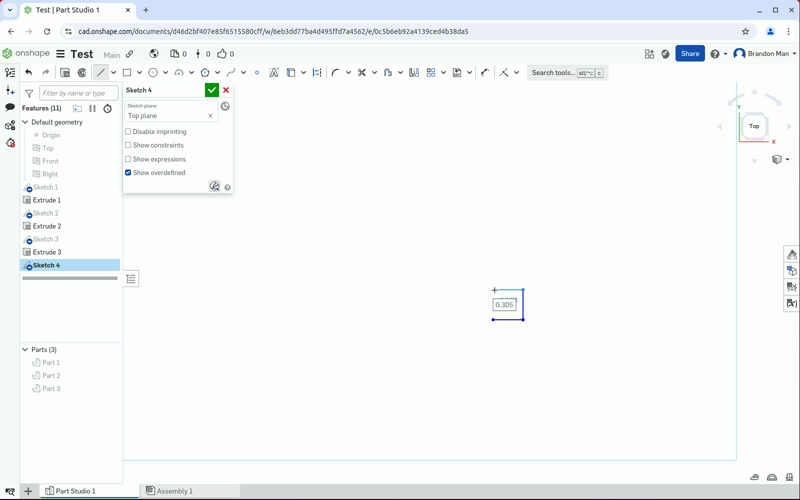
click(494, 289)
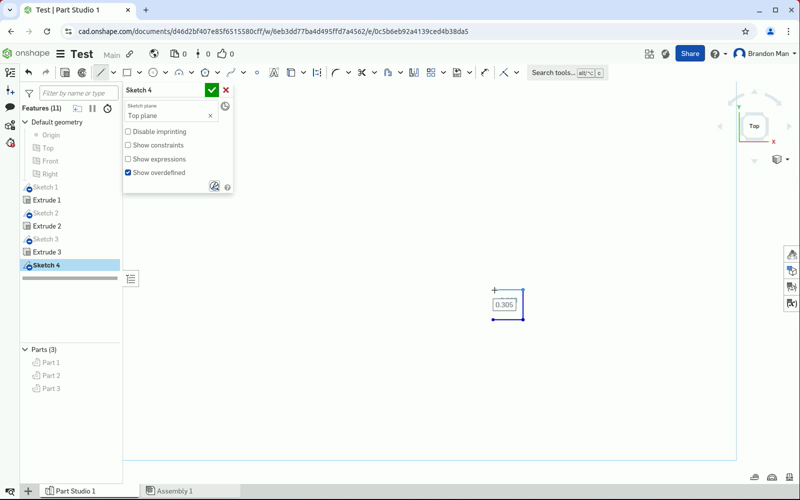
scroll(-6)
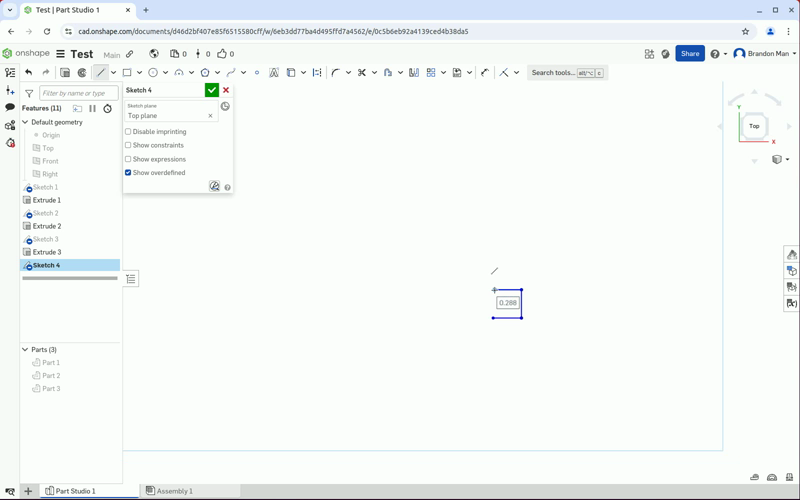
scroll(-6)
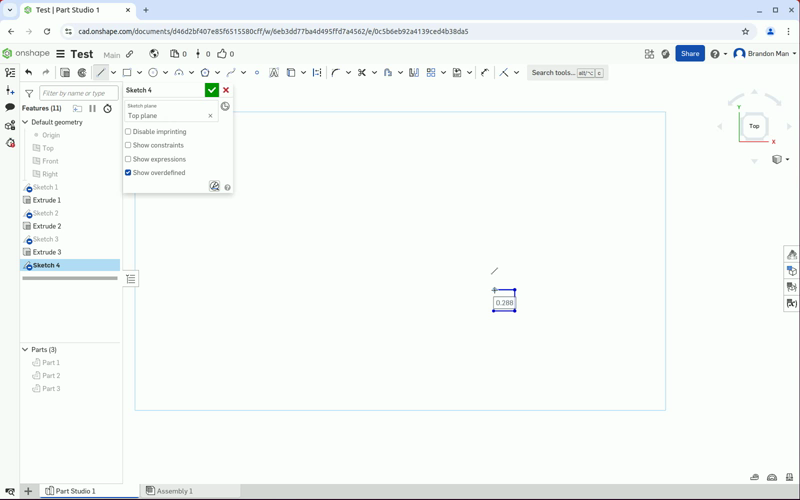
scroll(-6)
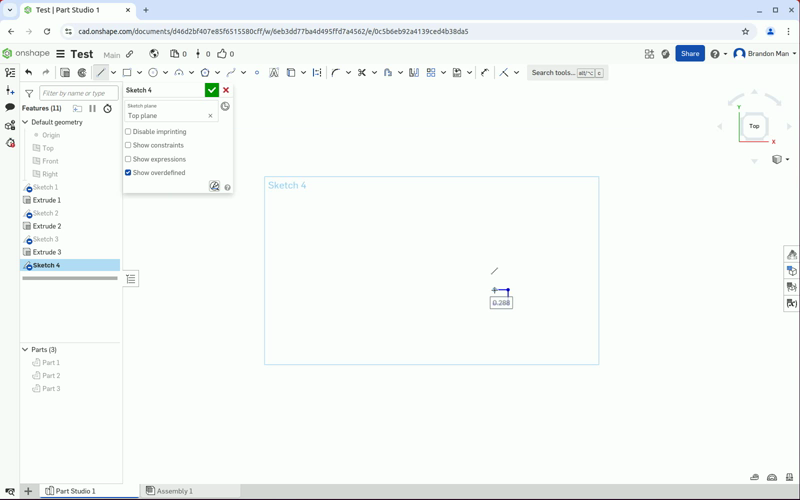
scroll(-6)
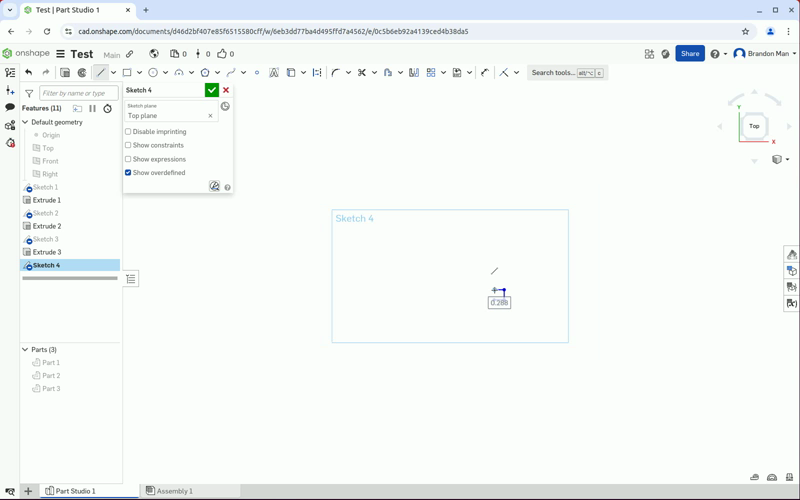
scroll(-6)
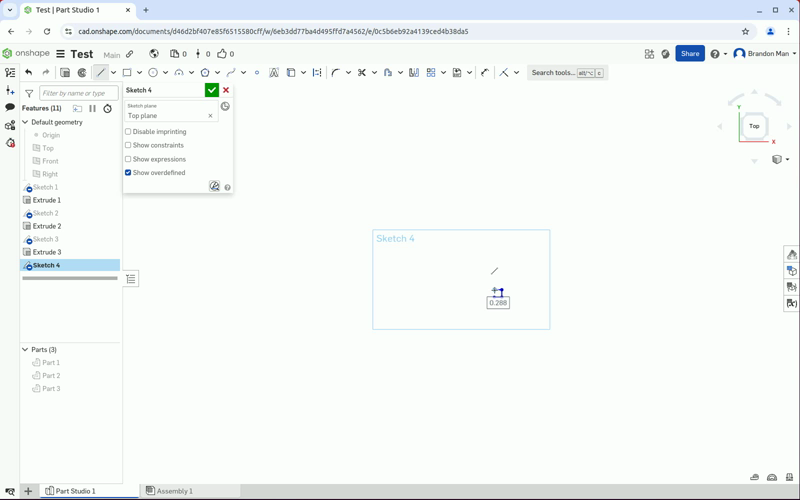
scroll(-6)
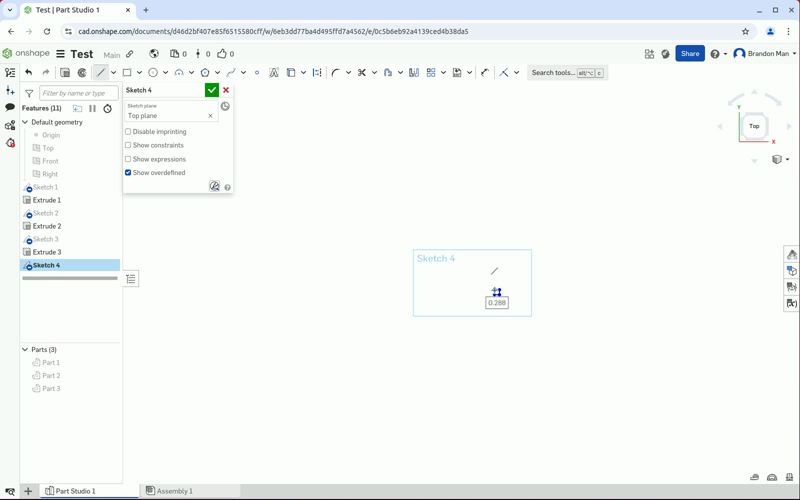
scroll(-6)
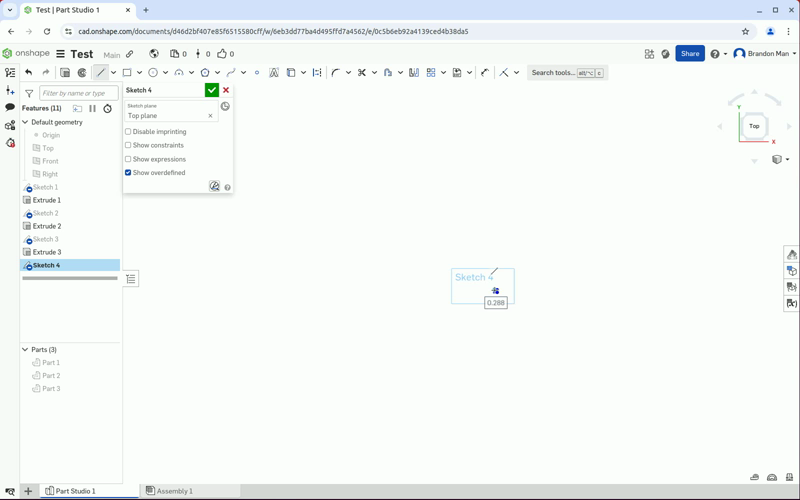
key_up(shift)
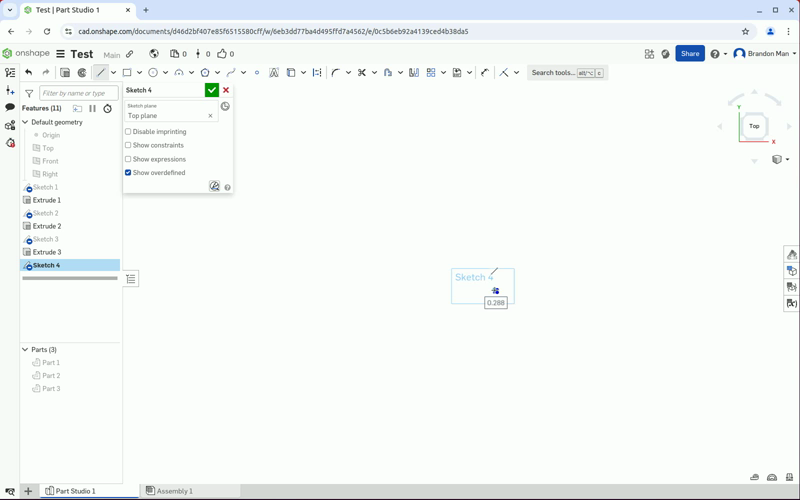
mouse_move(524, 289)
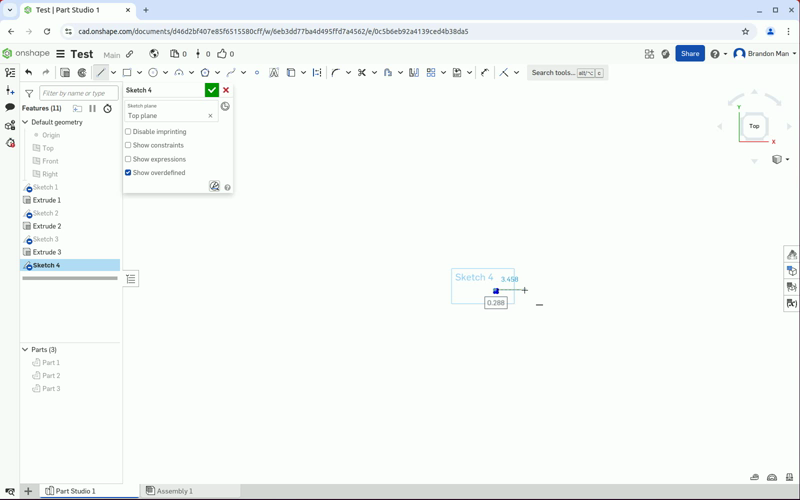
key_down(shift)
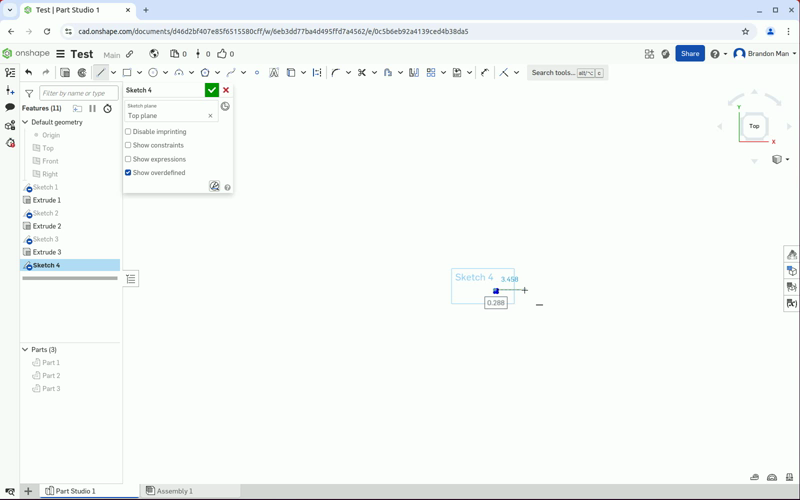
mouse_move(494, 292)
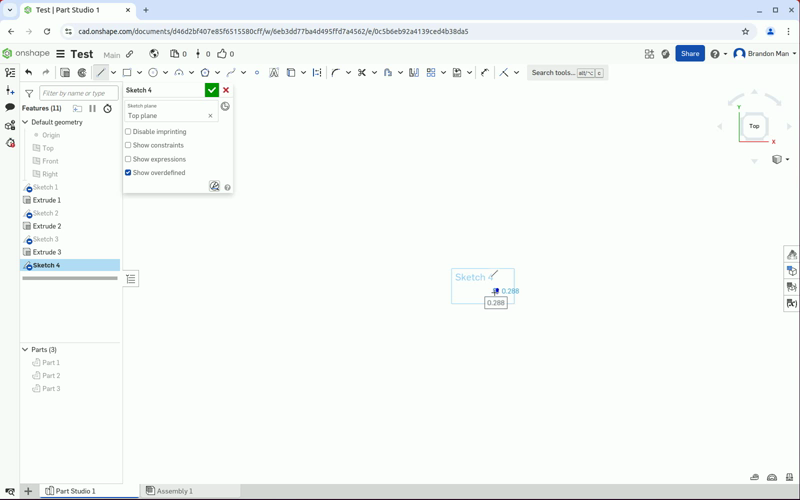
scroll(6)
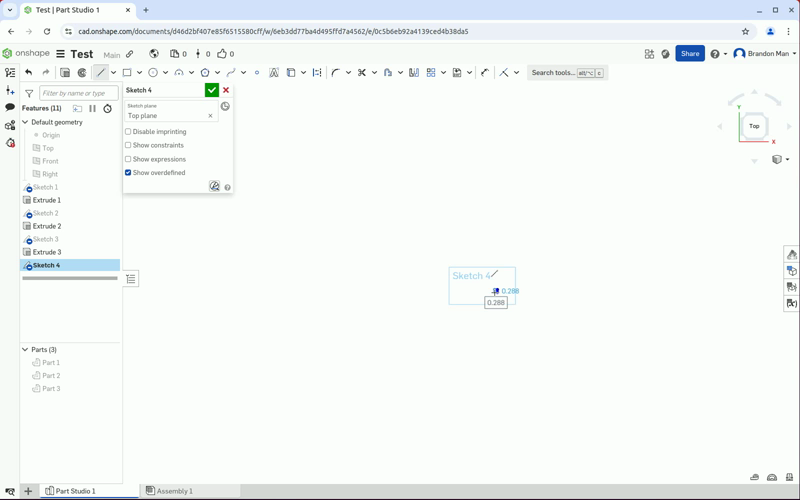
scroll(6)
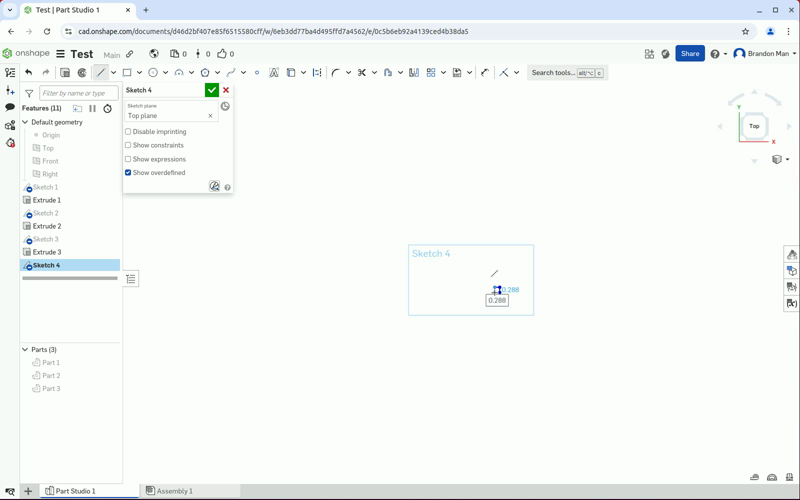
scroll(6)
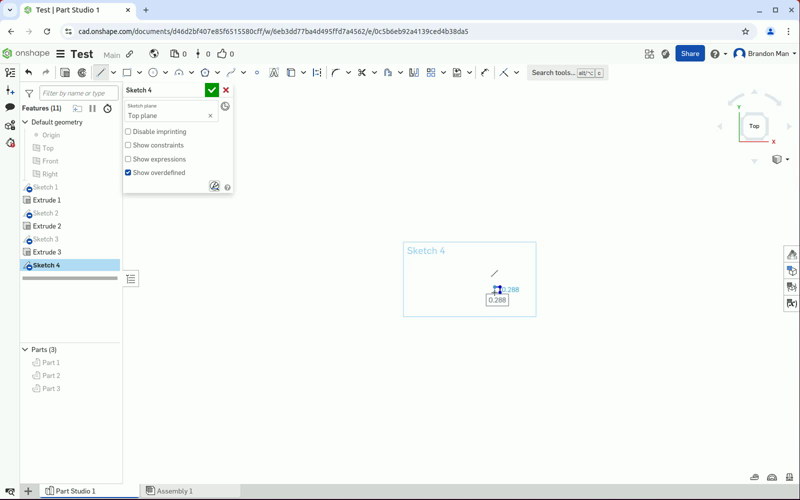
scroll(6)
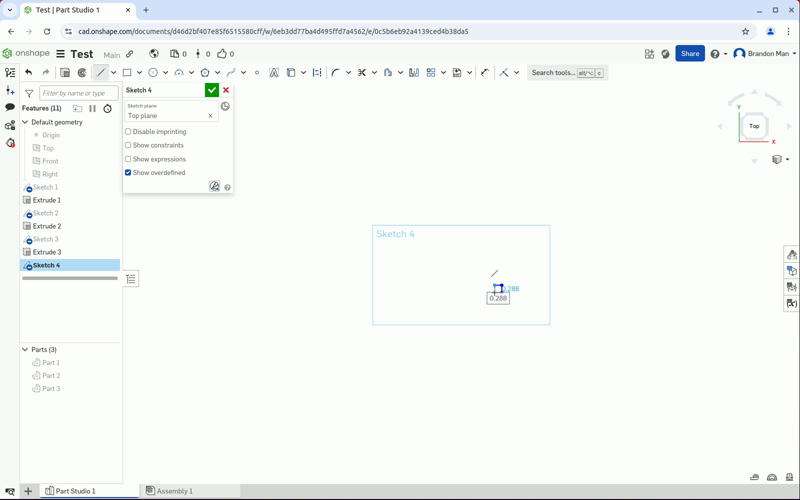
scroll(6)
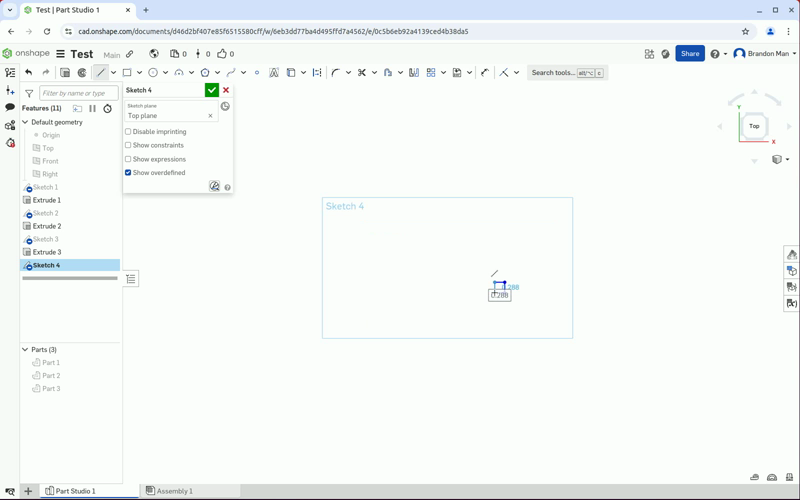
scroll(6)
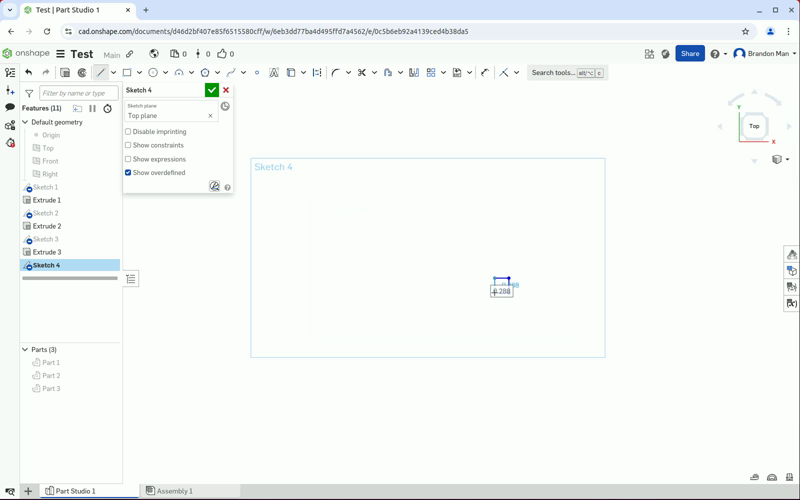
scroll(6)
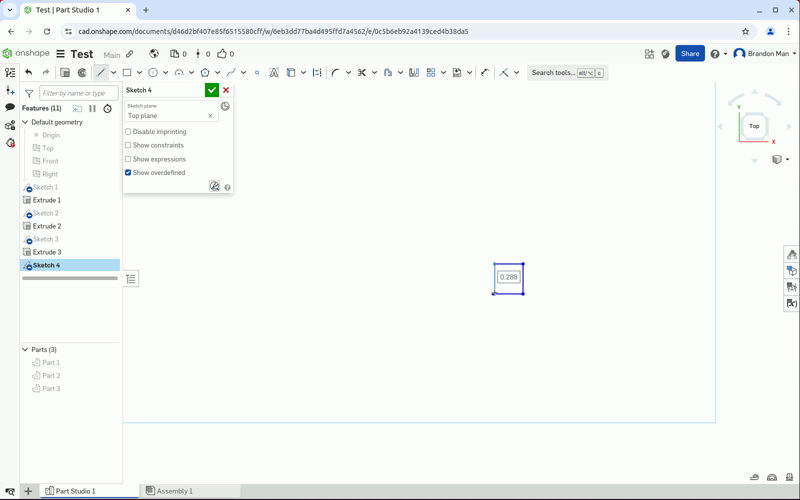
key_up(shift)
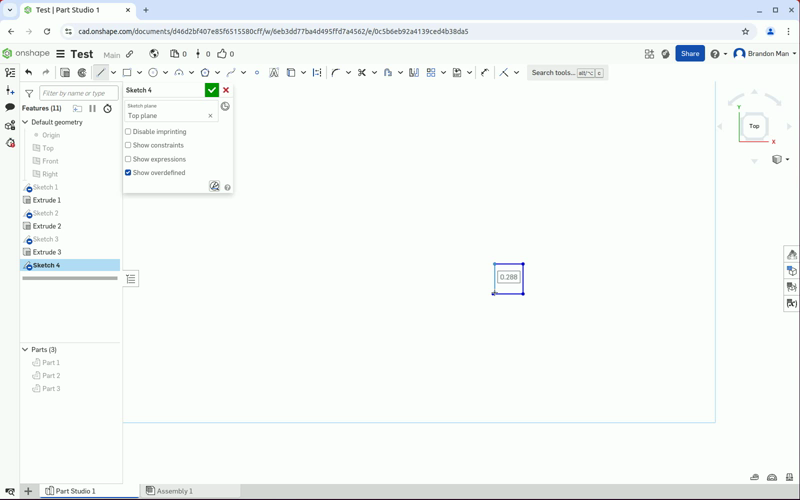
click(494, 292)
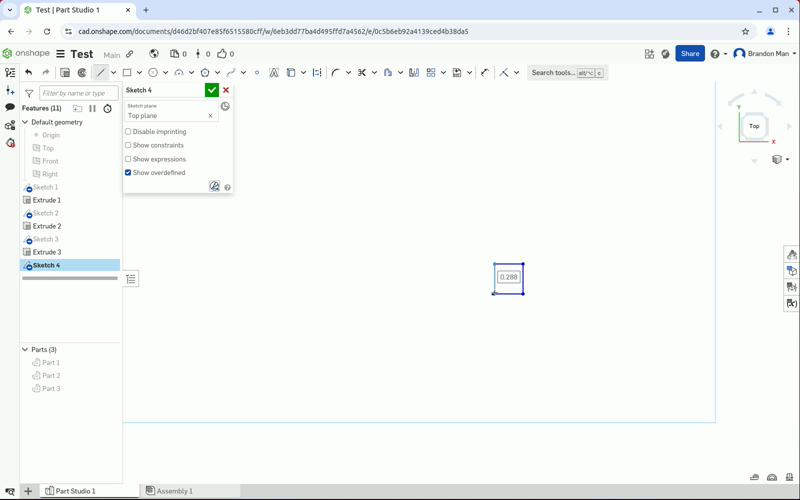
scroll(-6)
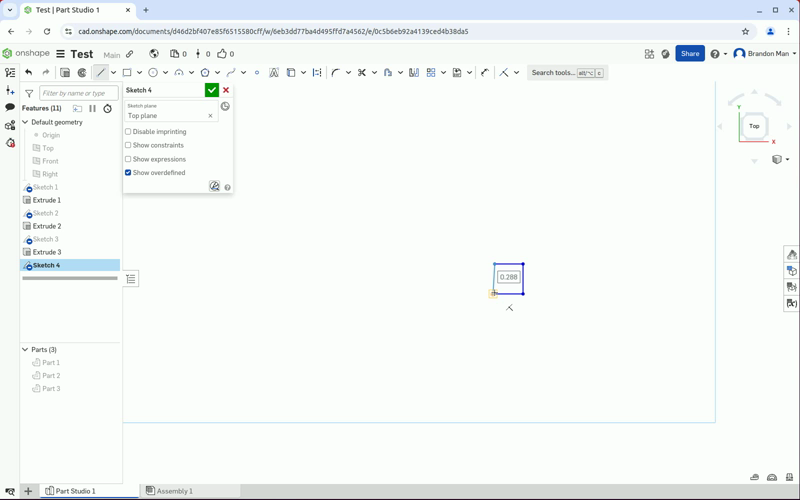
scroll(-6)
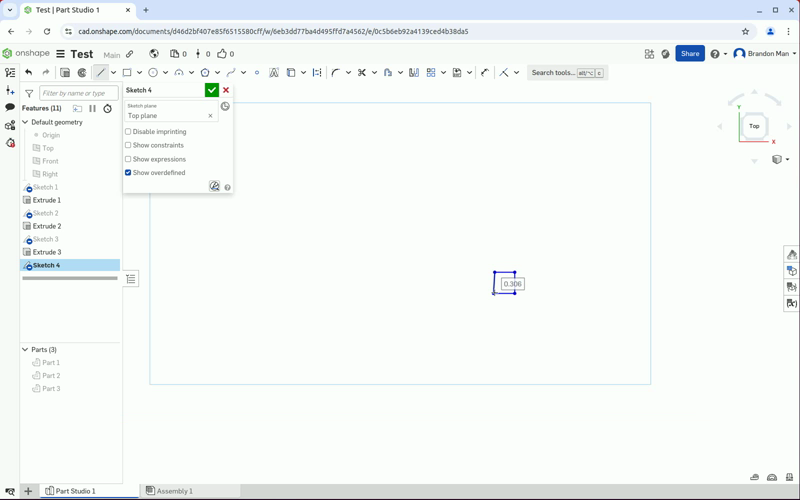
scroll(-6)
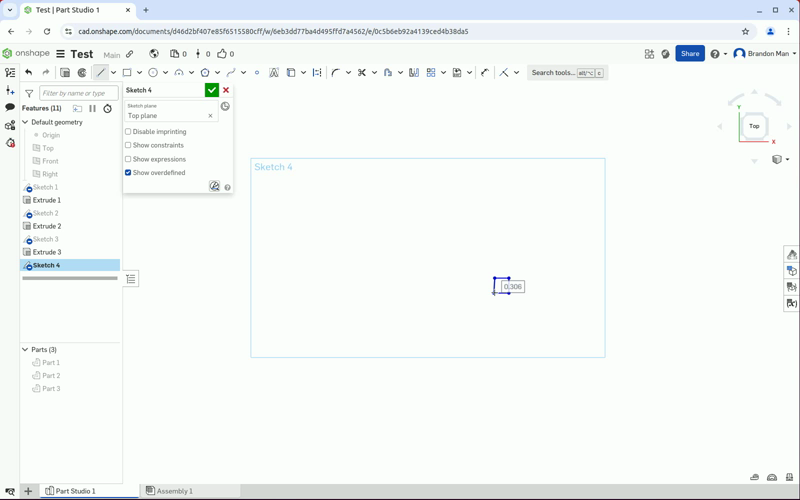
scroll(-6)
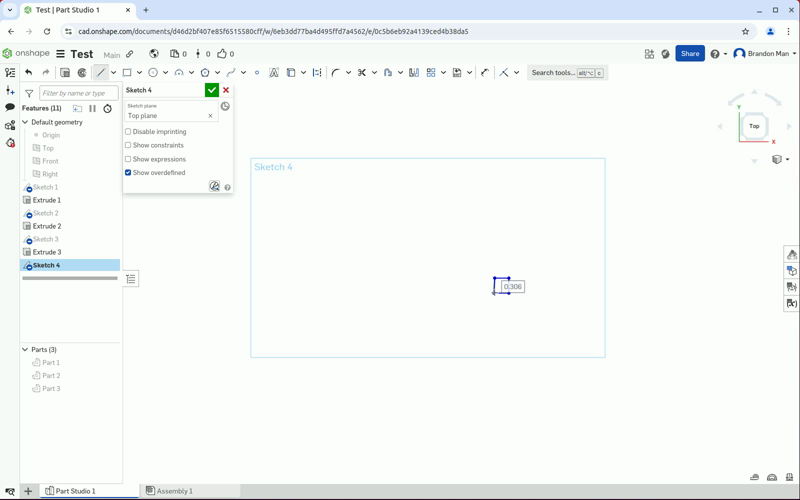
scroll(-6)
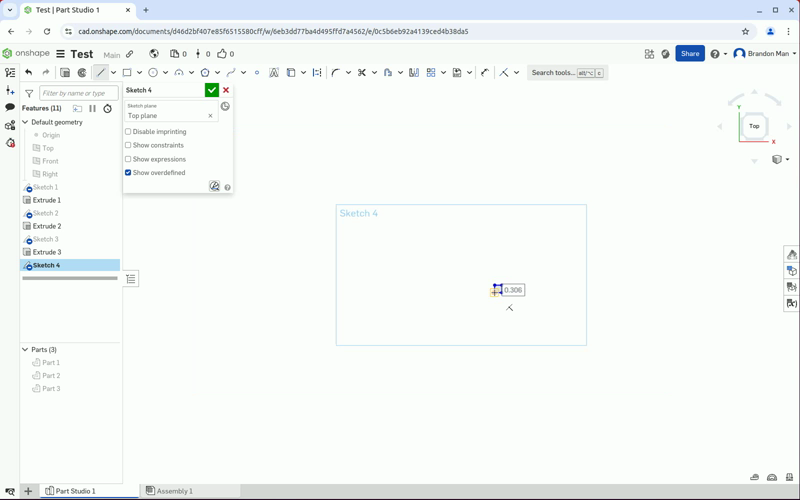
scroll(-6)
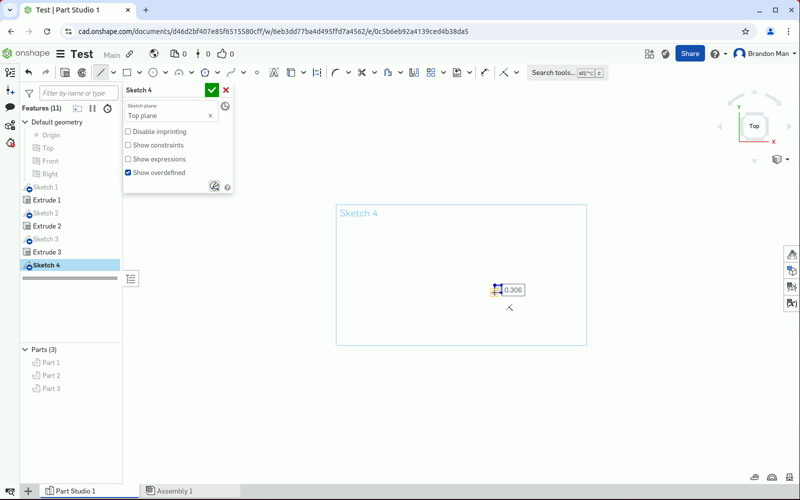
scroll(-6)
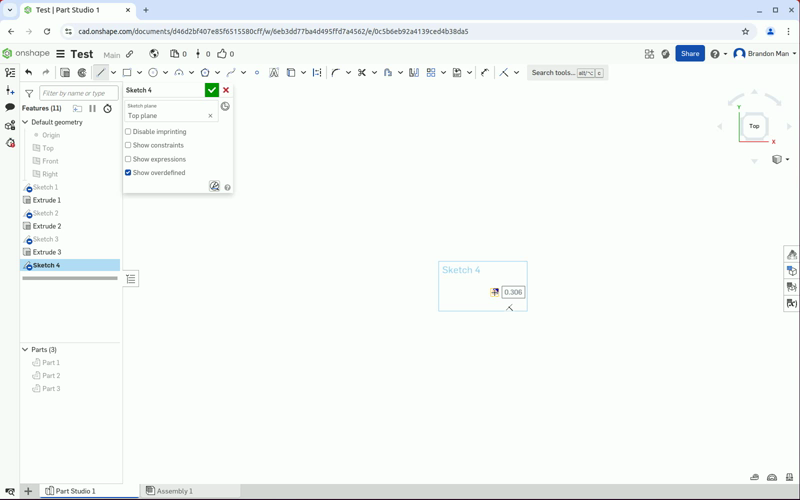
key(esc)
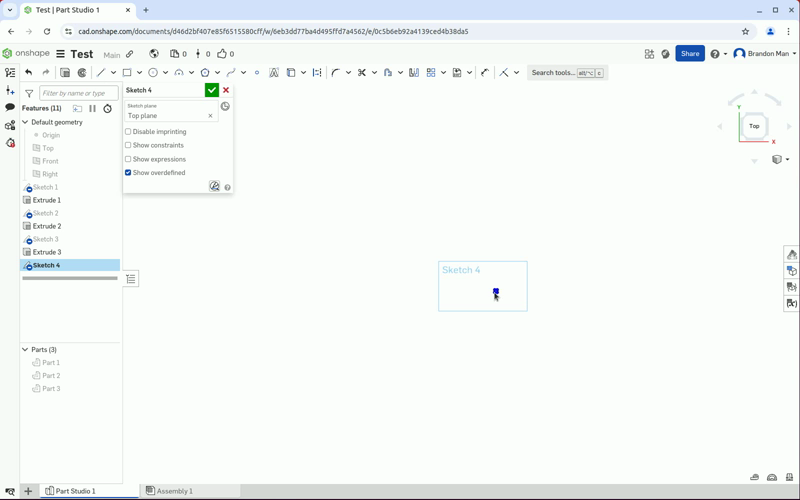
mouse_move(497, 291)
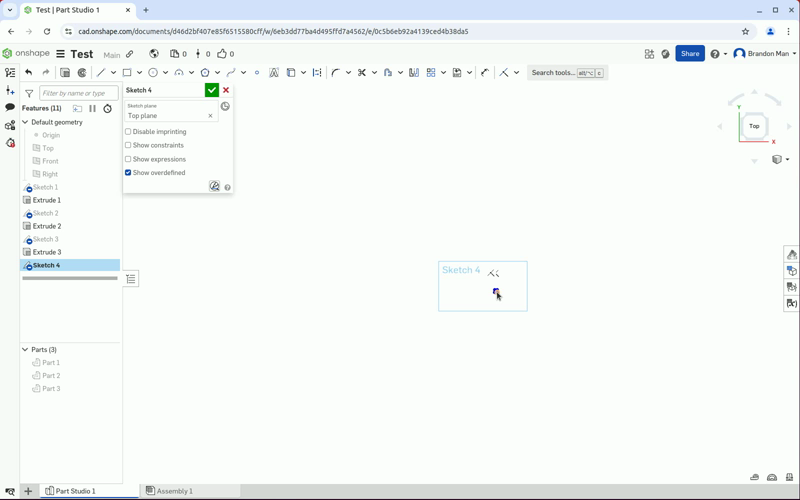
scroll(6)
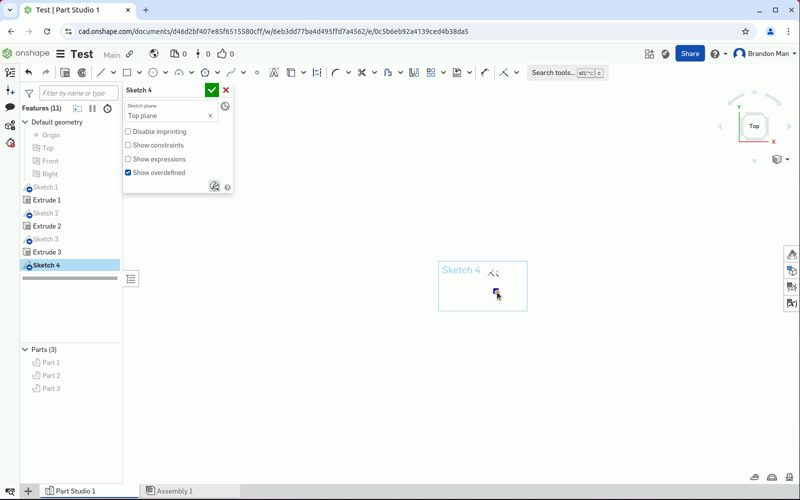
scroll(6)
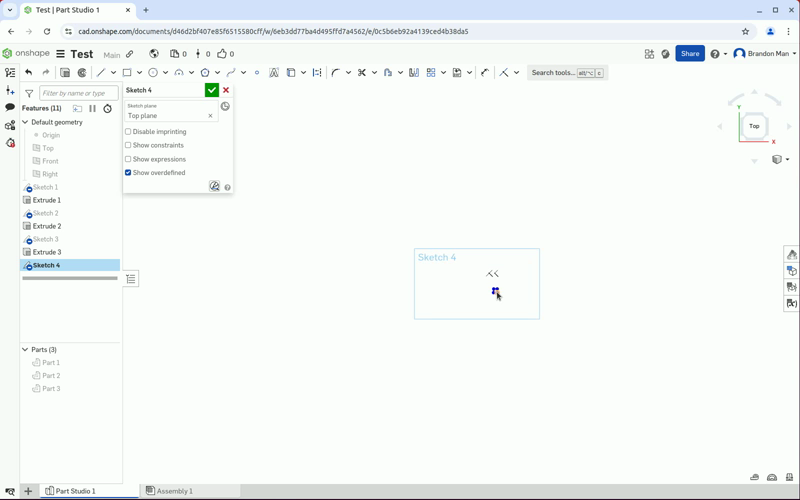
scroll(6)
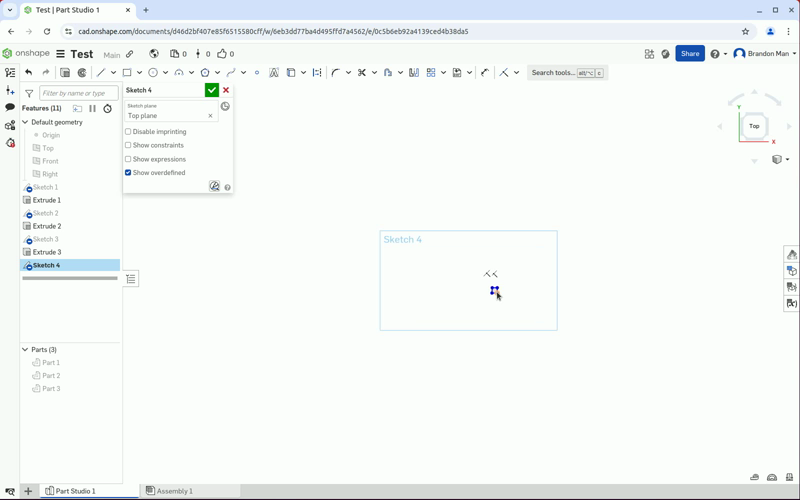
scroll(6)
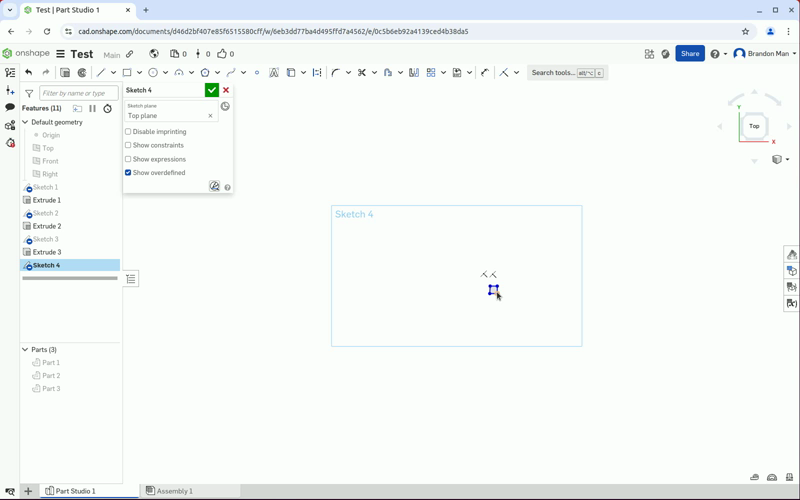
scroll(6)
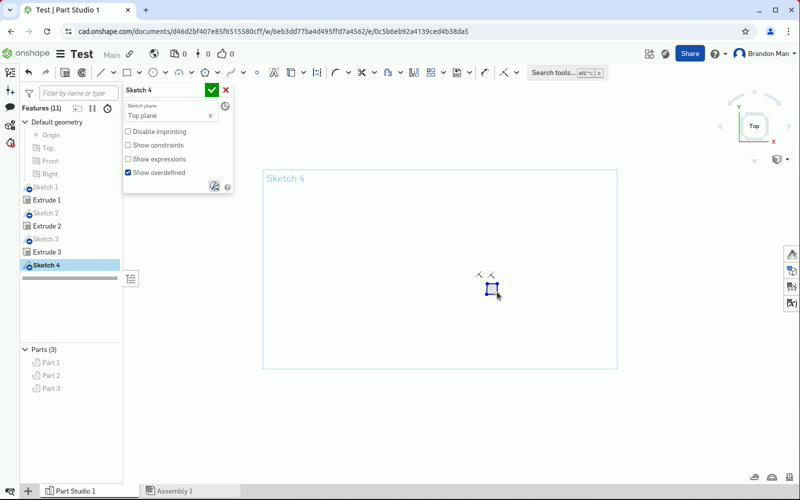
scroll(6)
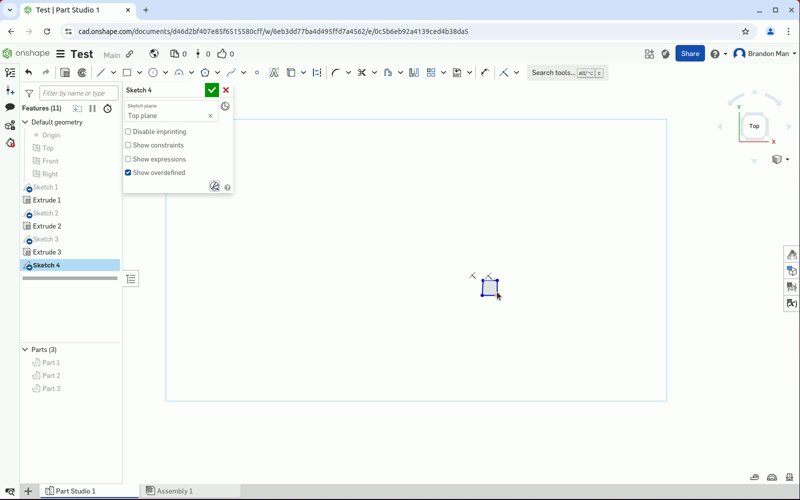
scroll(6)
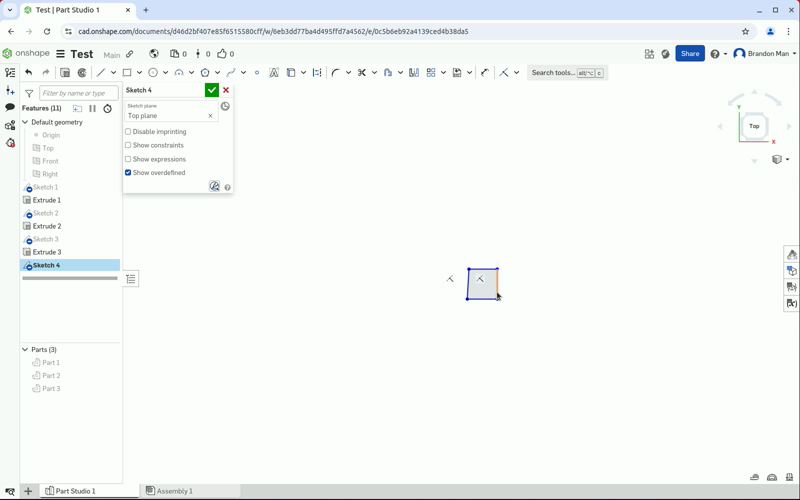
click(497, 291)
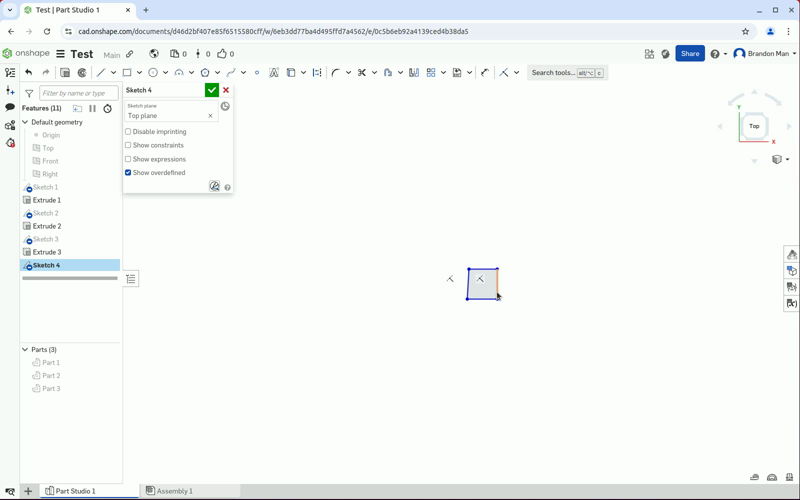
scroll(-6)
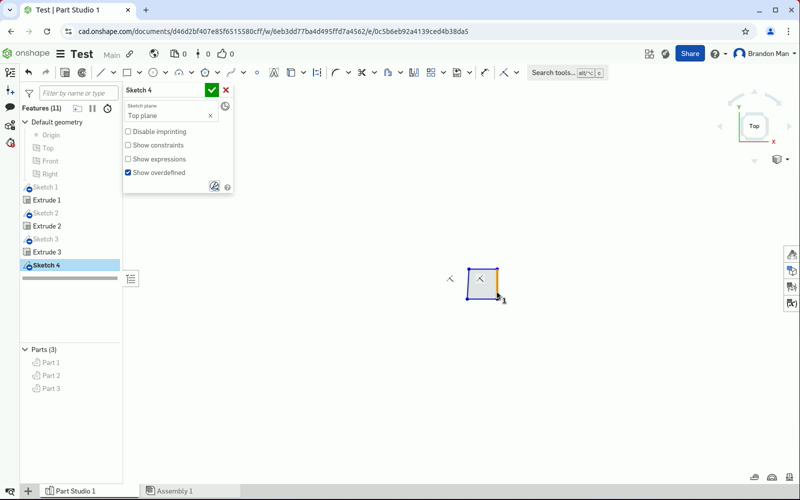
scroll(-6)
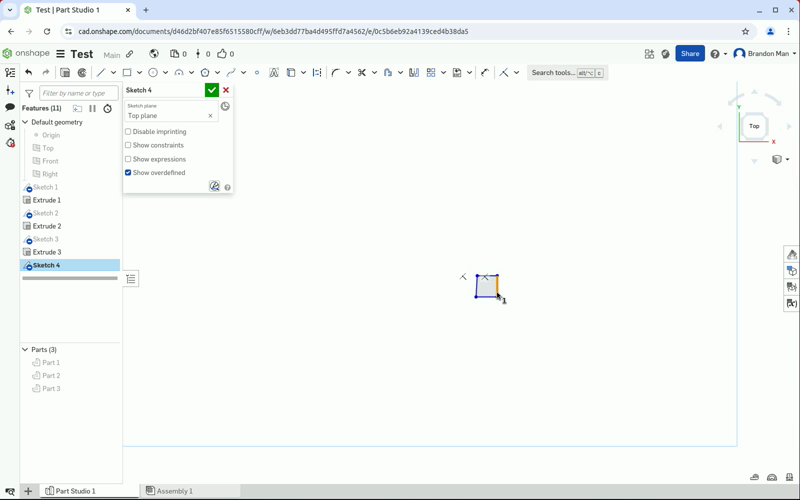
scroll(-6)
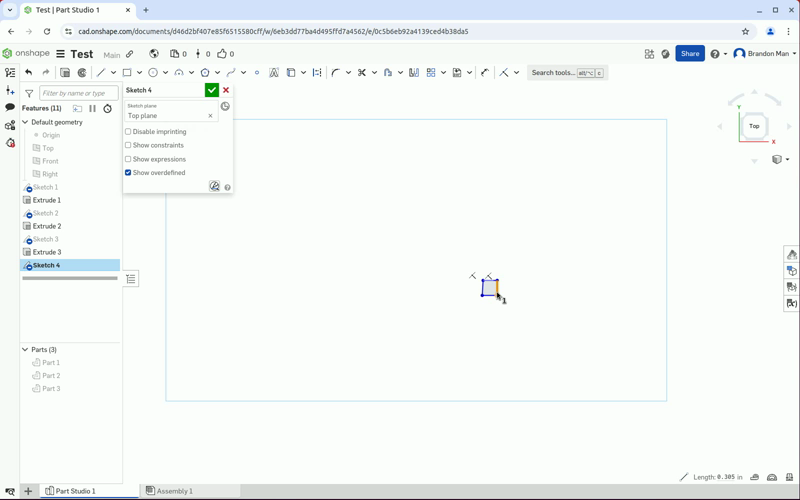
scroll(-6)
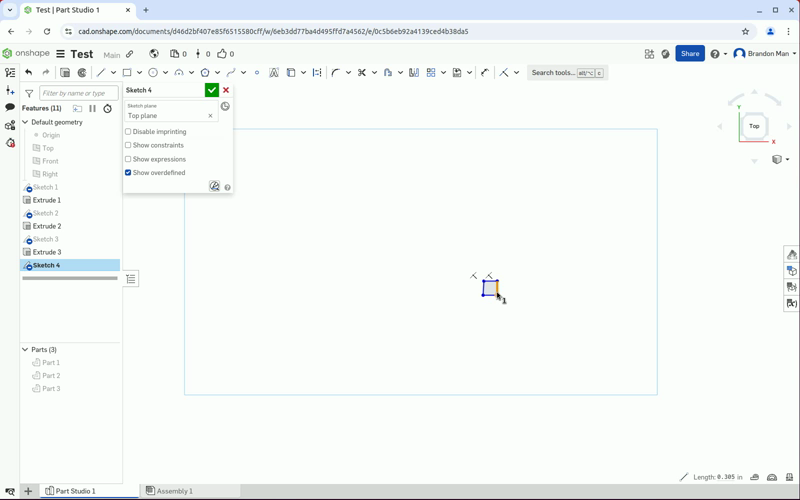
scroll(-6)
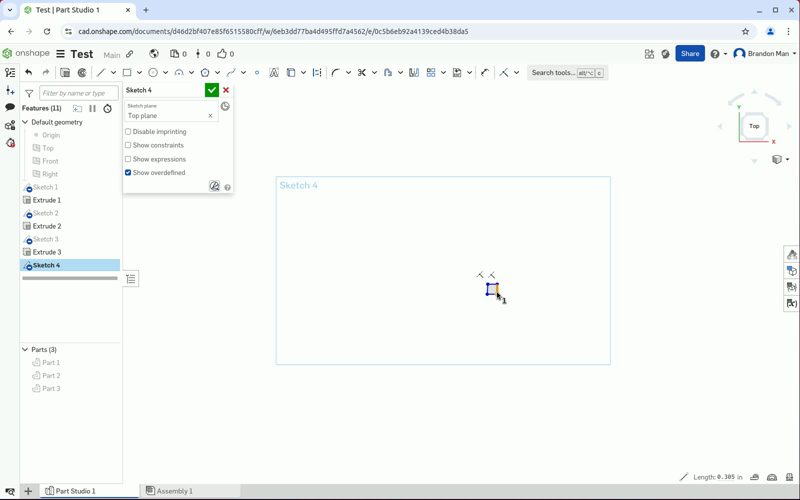
scroll(-6)
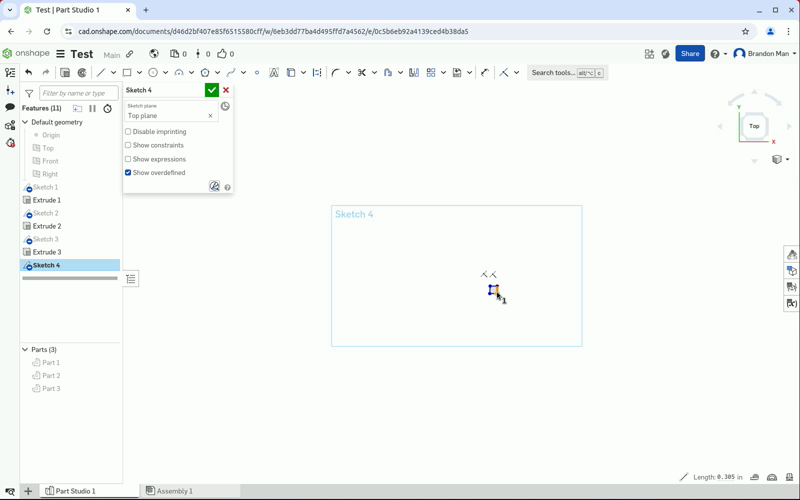
scroll(-6)
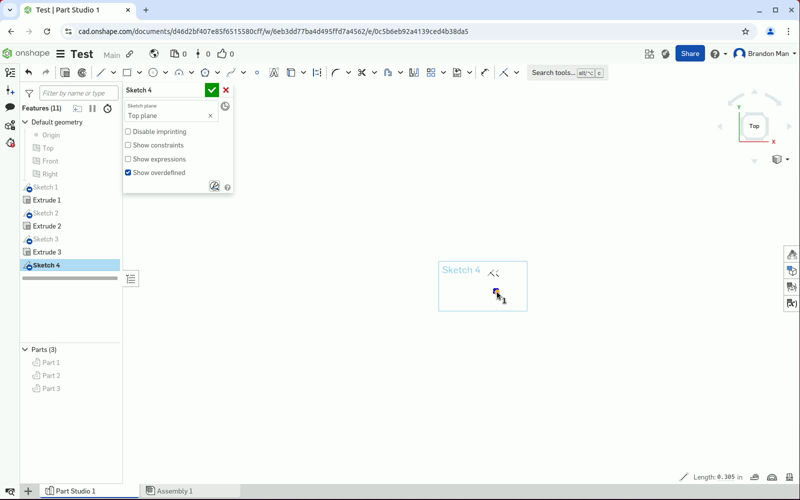
mouse_move(73, 352)
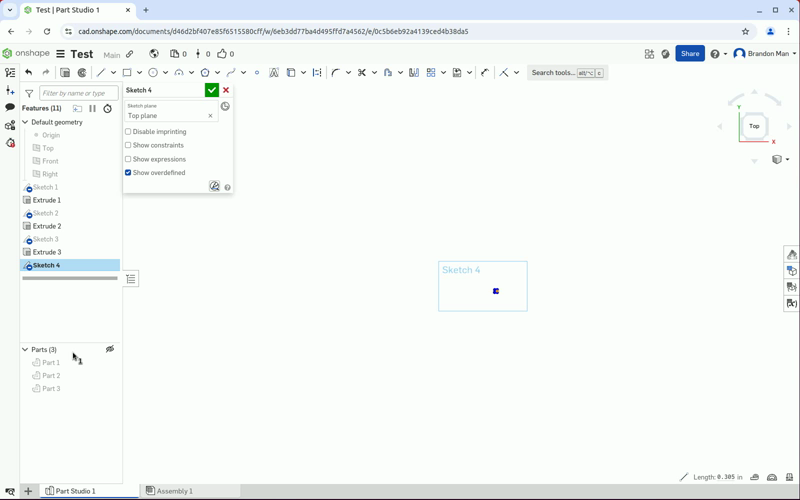
key(shift+y)
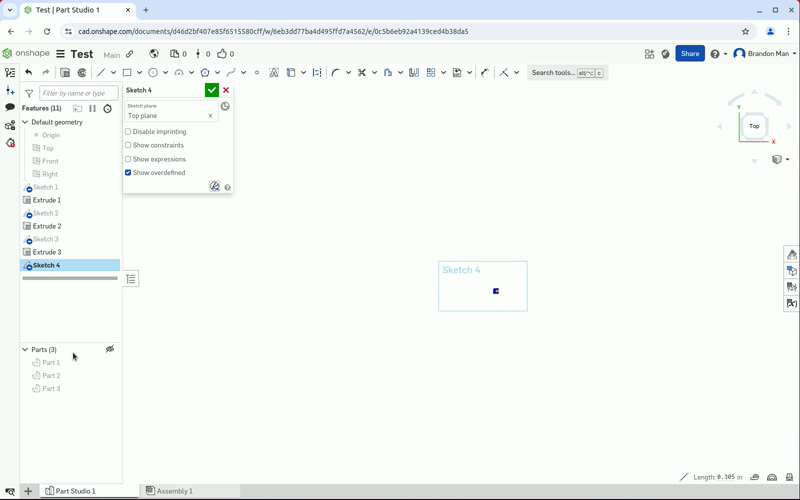
key(shift+e)
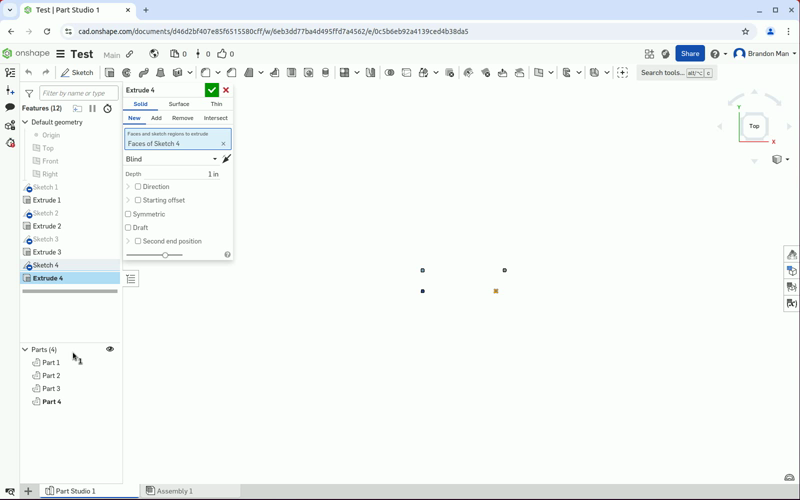
mouse_move(143, 106)
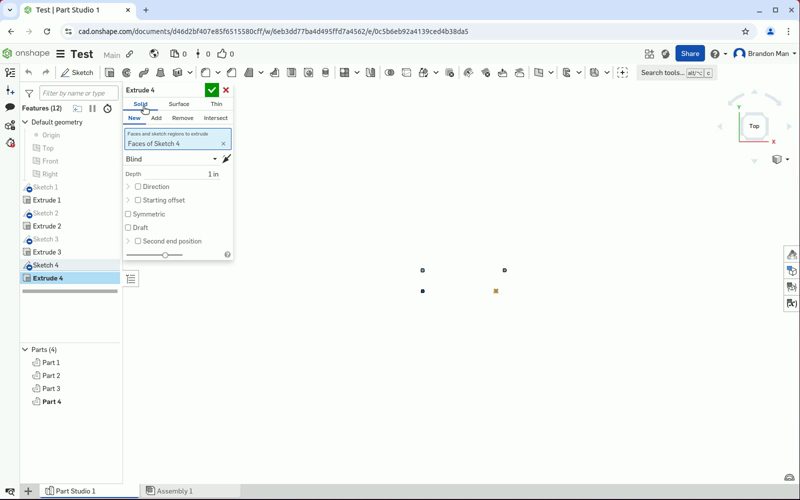
click(143, 106)
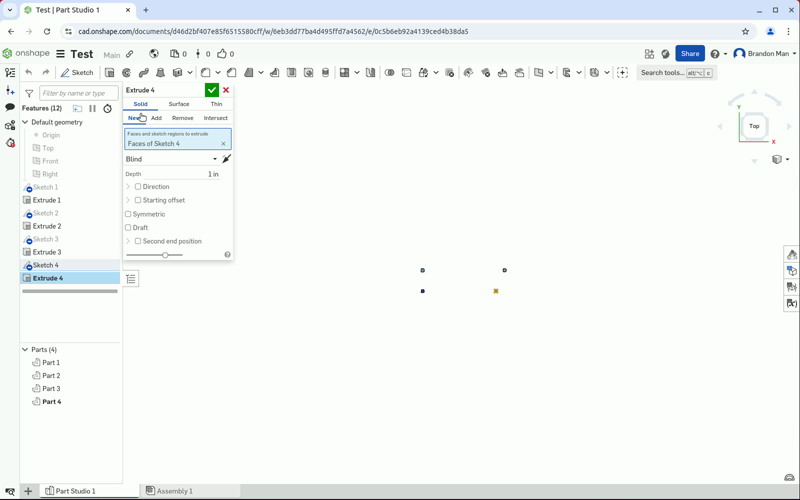
mouse_move(137, 120)
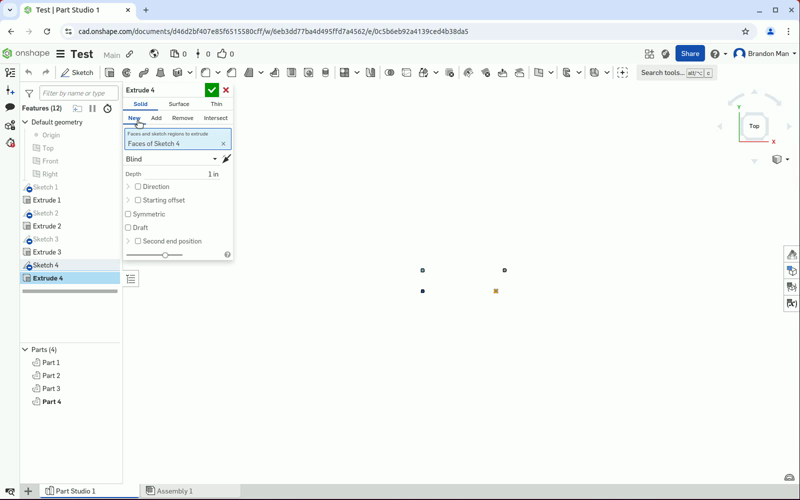
click(137, 120)
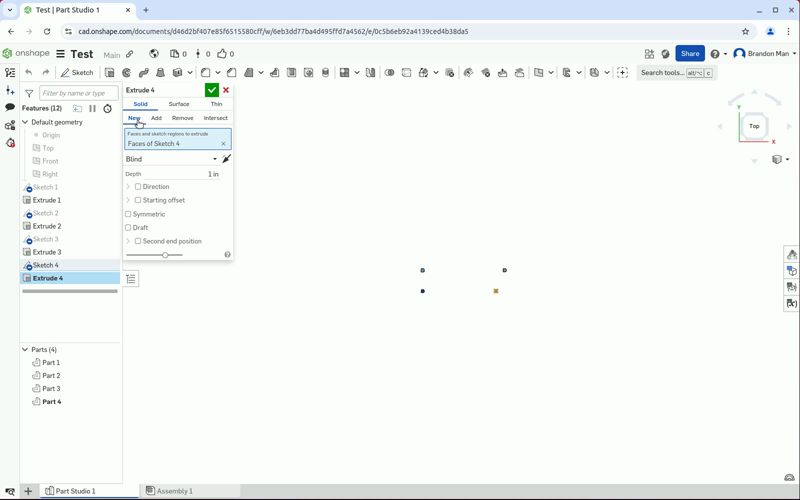
key(tab, 4)
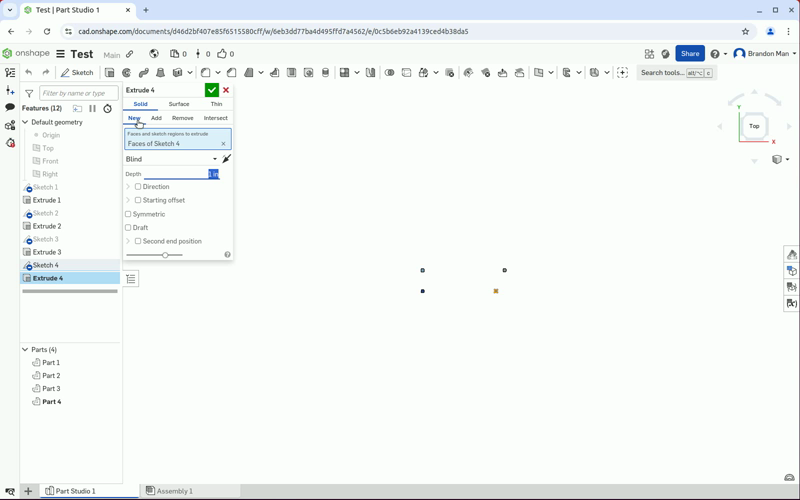
text(13.961)
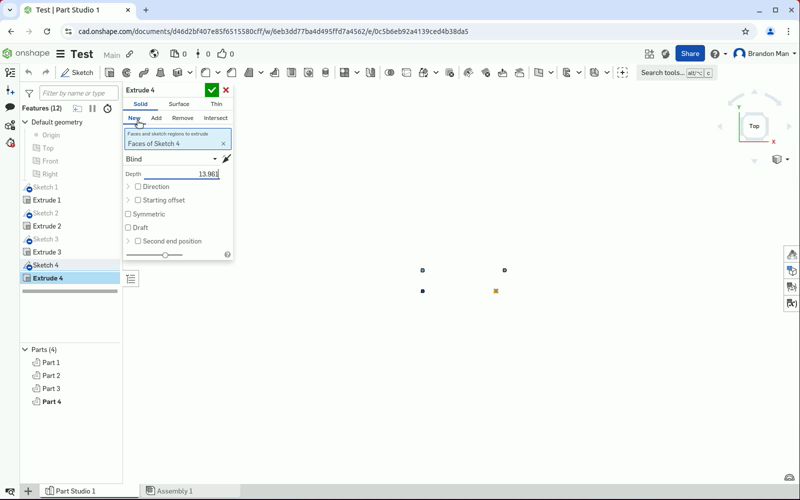
key(enter)
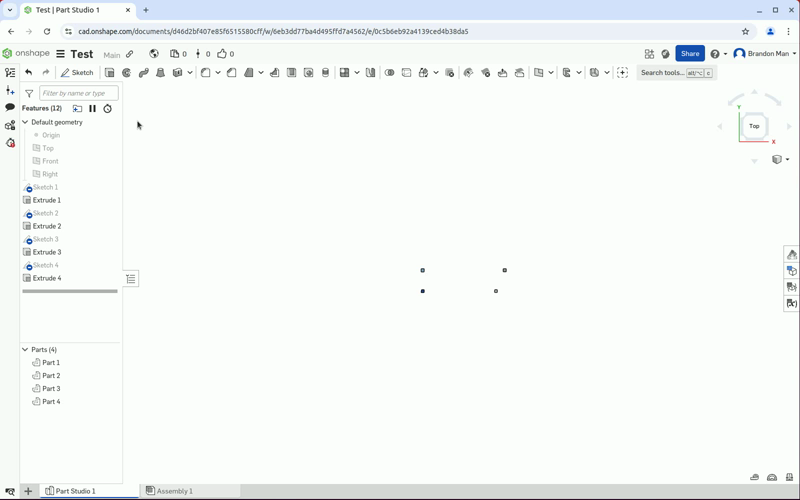
key(shift+h)
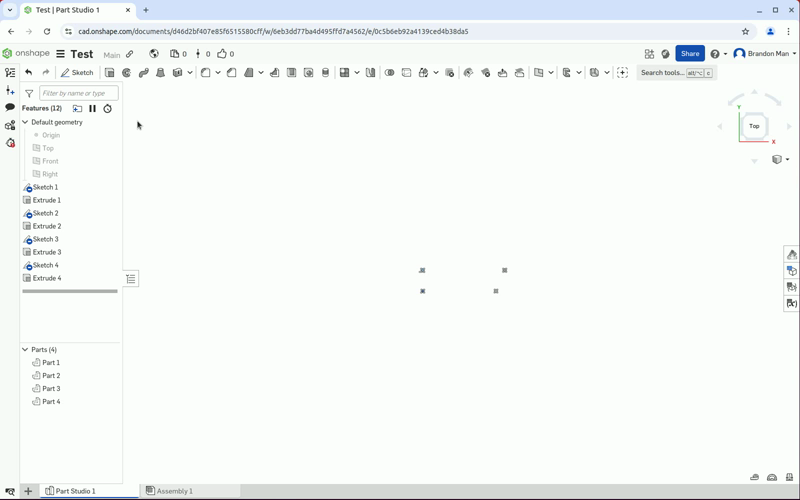
key(shift+h)
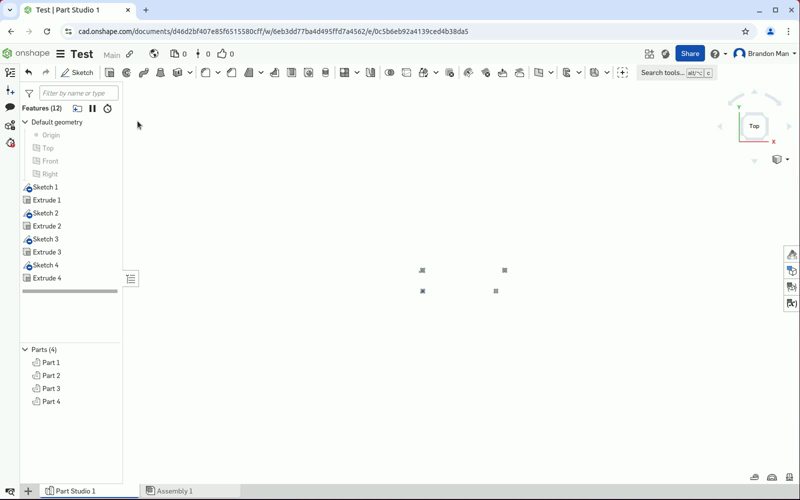
key(shift+7)
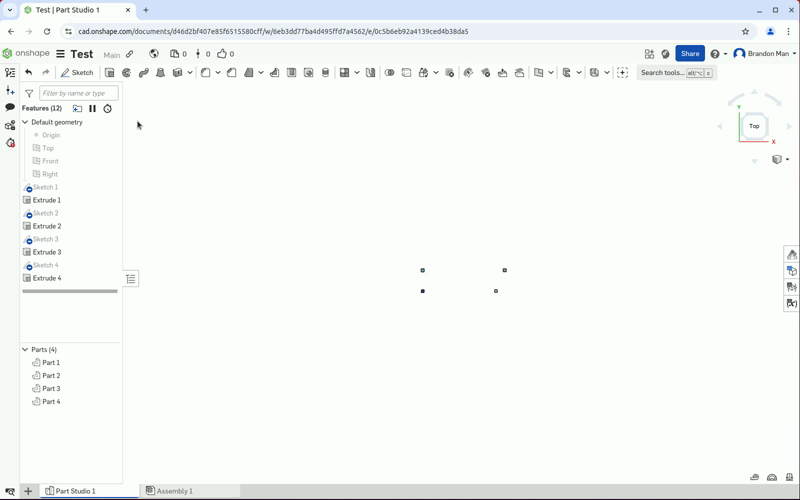
key(up, 3)
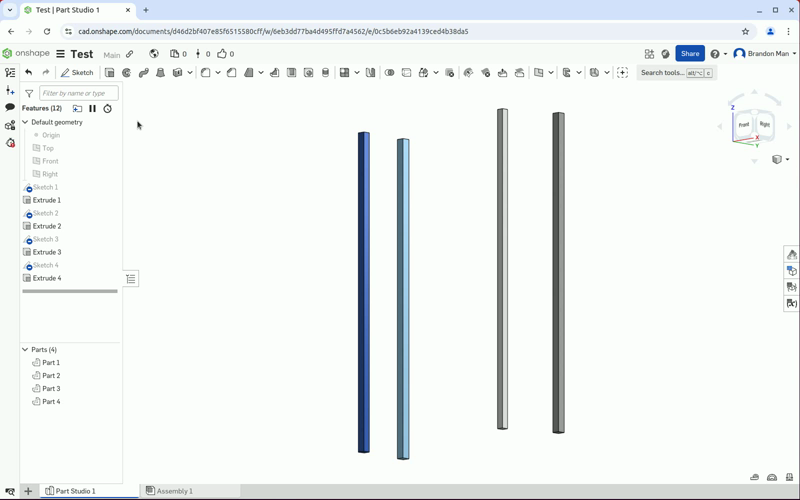
key(left, 3)
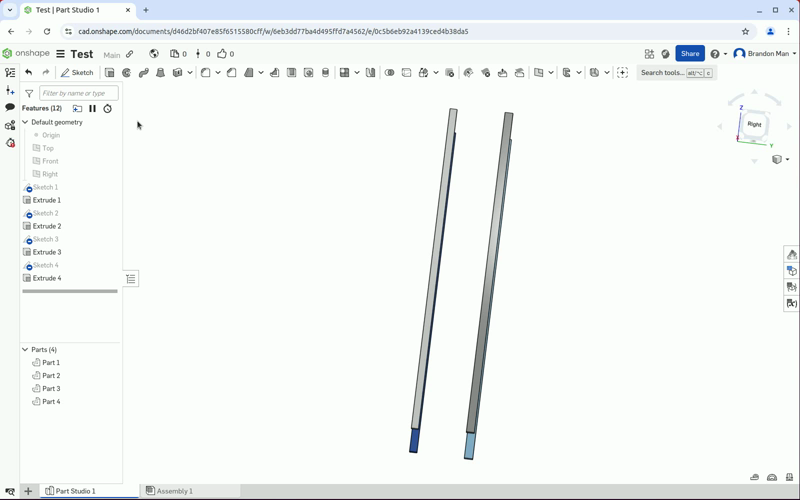
key(right, 3)
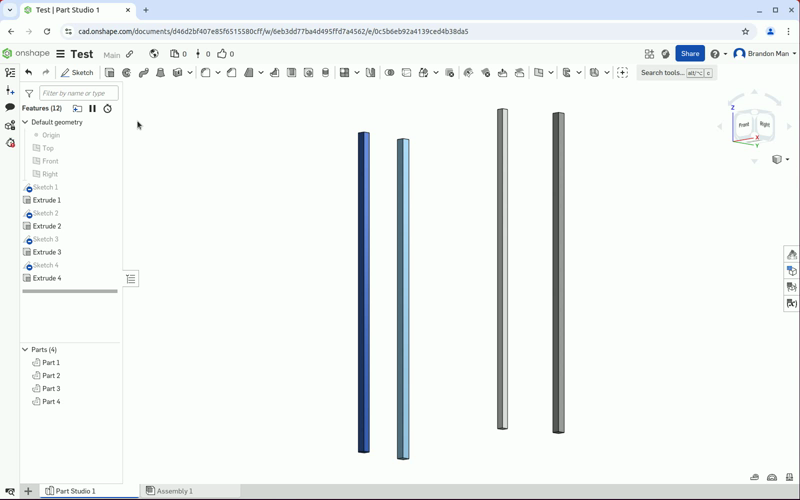
key(down, 3)
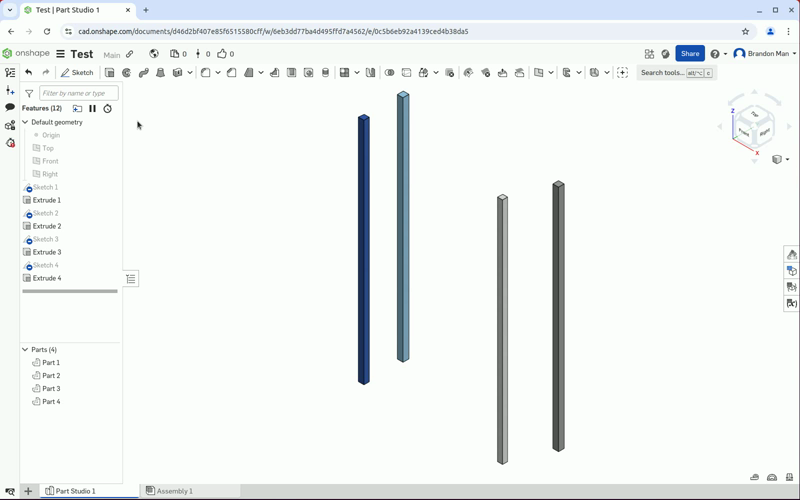
mouse_move(73, 189)
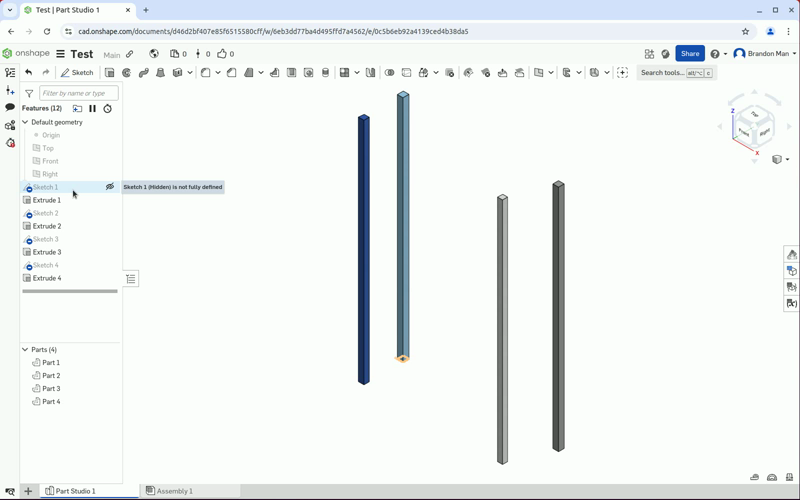
click(73, 189)